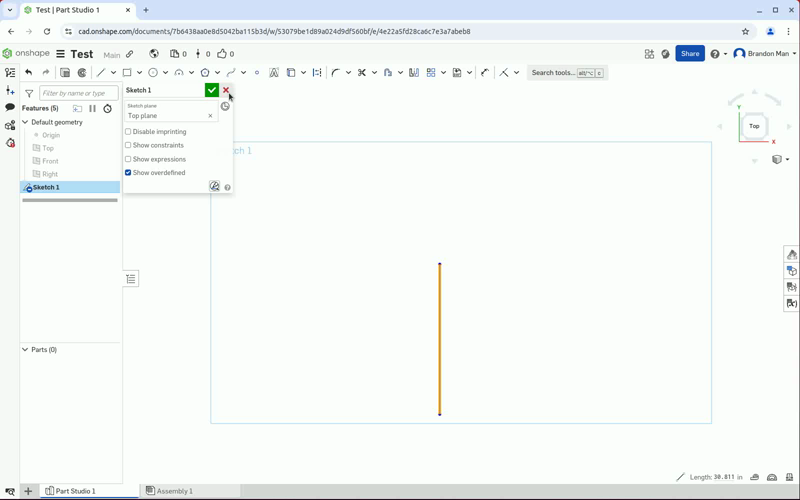
key(shift+h)
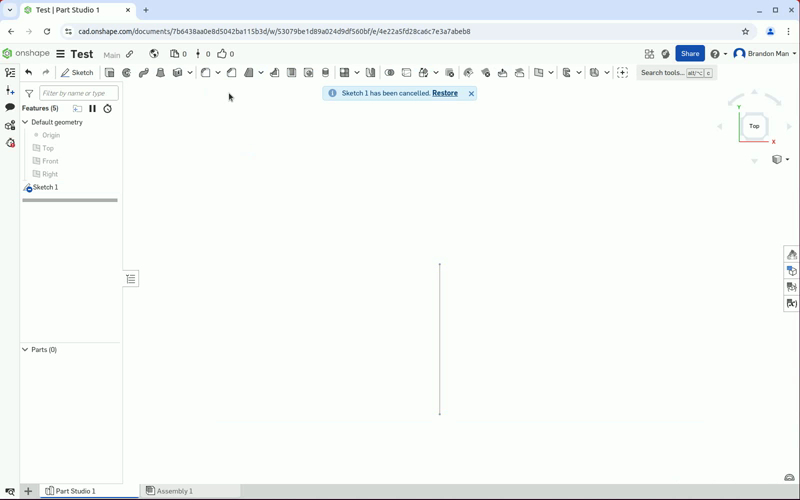
key(shift+s)
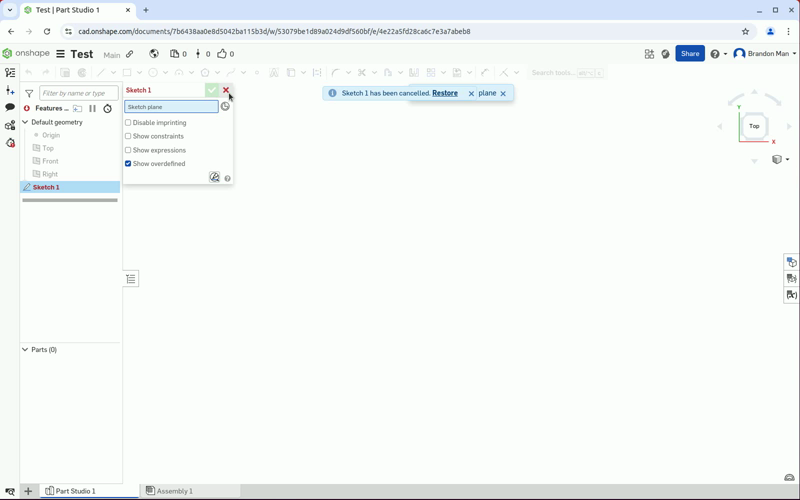
mouse_move(73, 150)
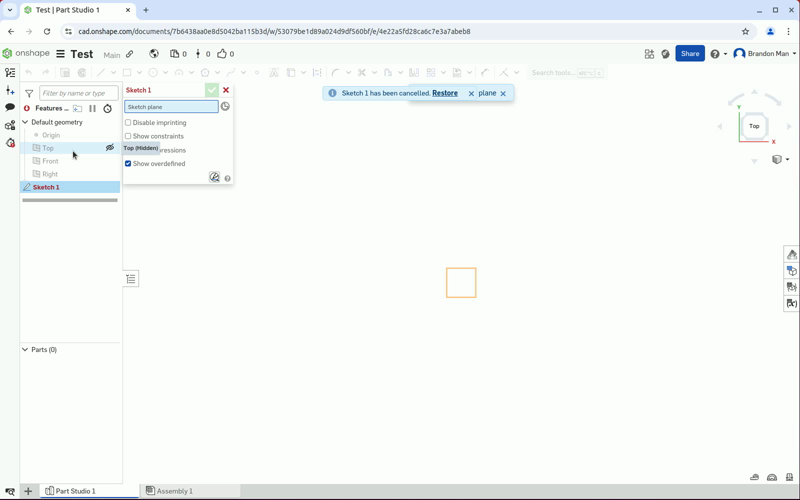
click(73, 150)
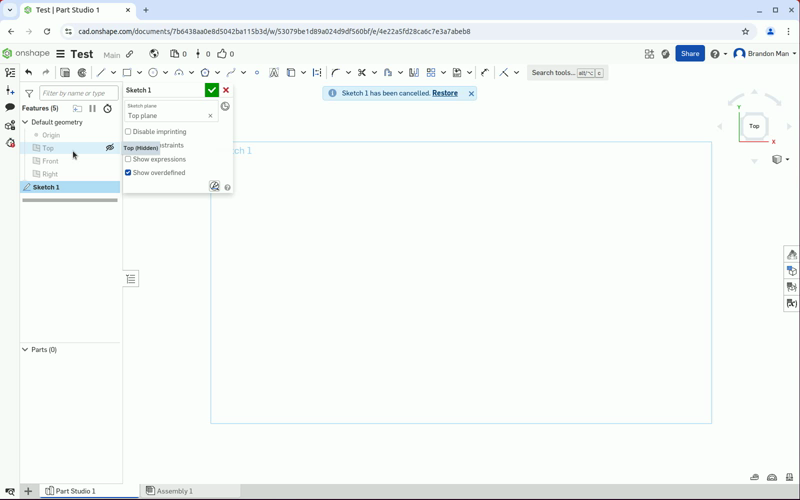
mouse_move(73, 352)
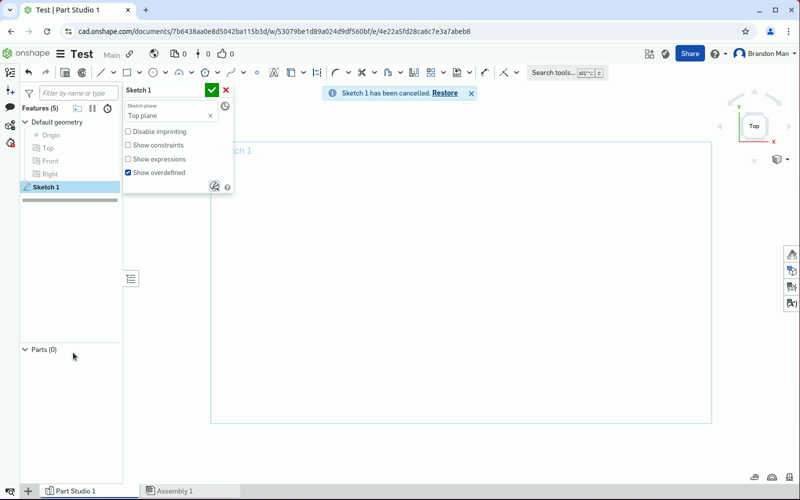
key(y)
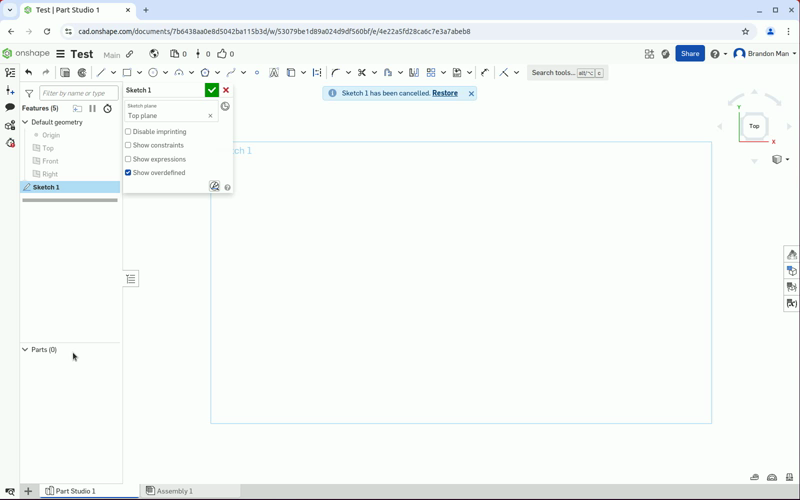
key(a)
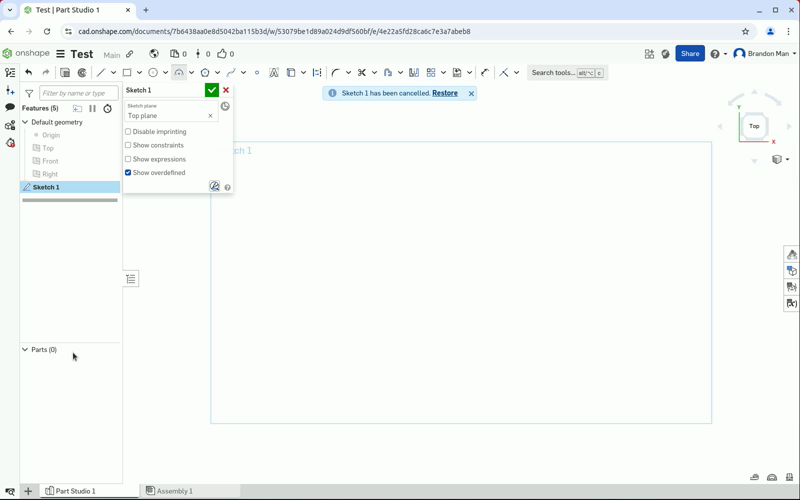
key_down(shift)
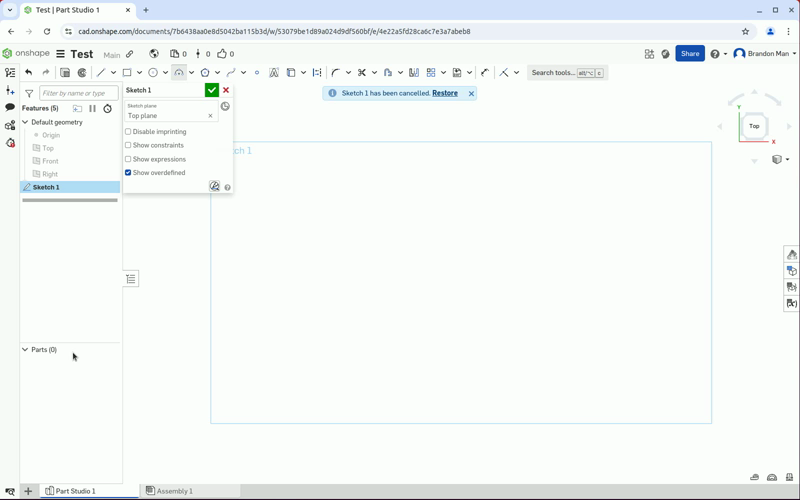
mouse_move(457, 284)
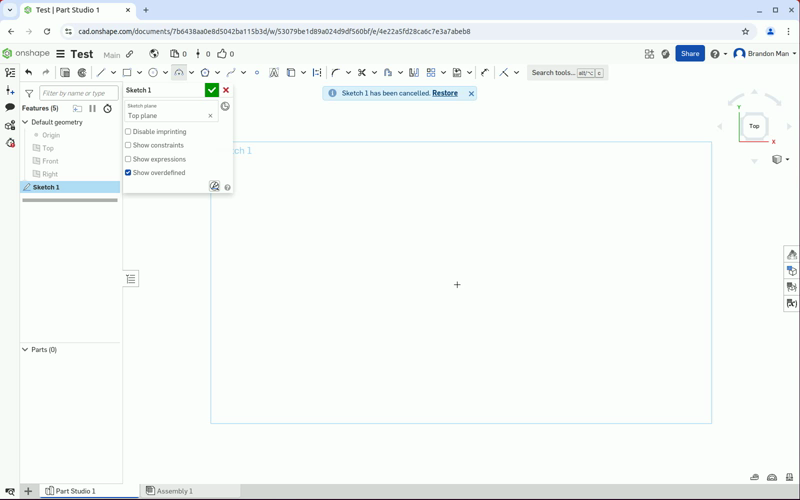
click(457, 284)
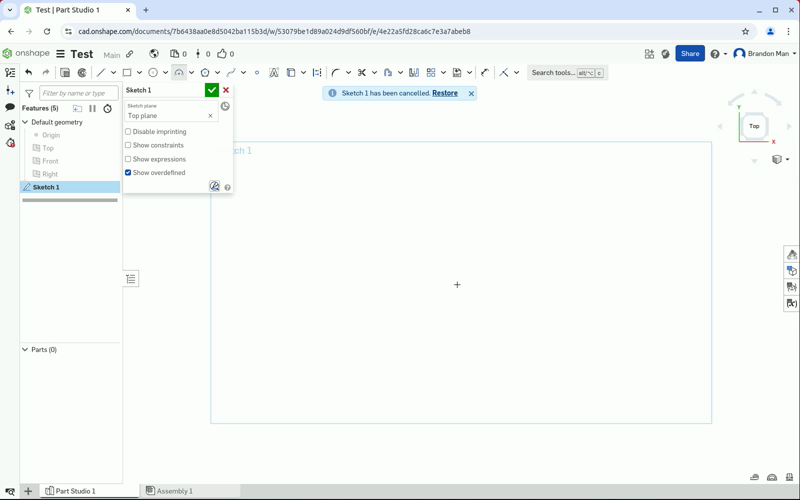
key_up(shift)
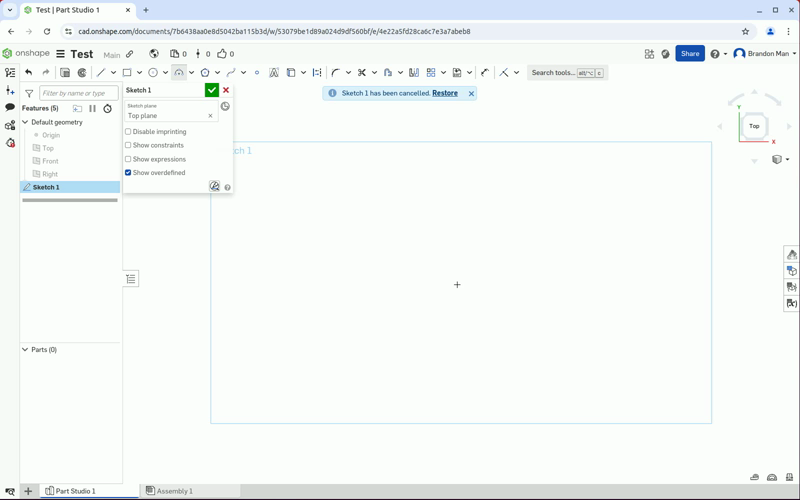
key_down(shift)
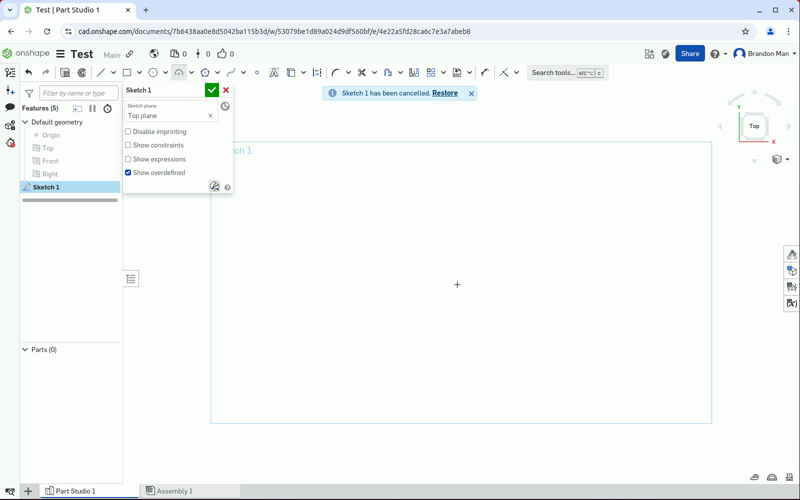
mouse_move(459, 286)
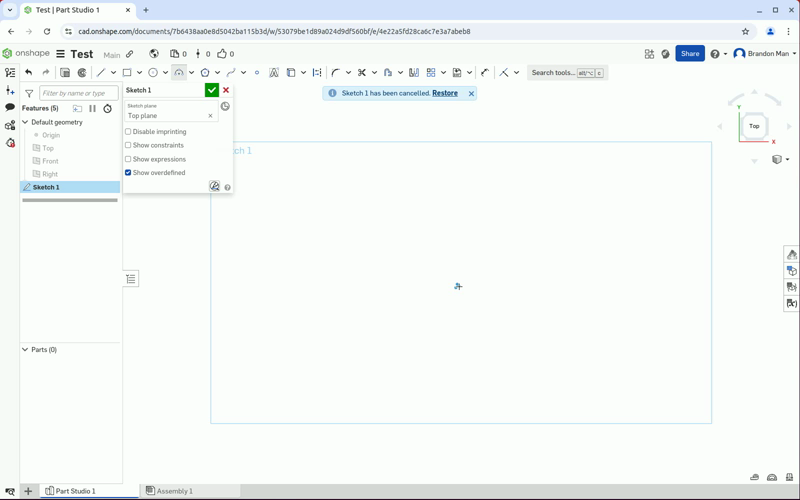
scroll(6)
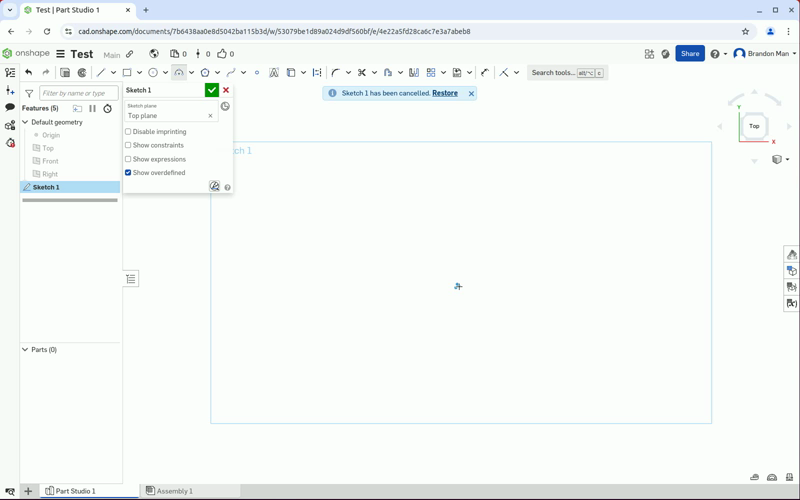
scroll(6)
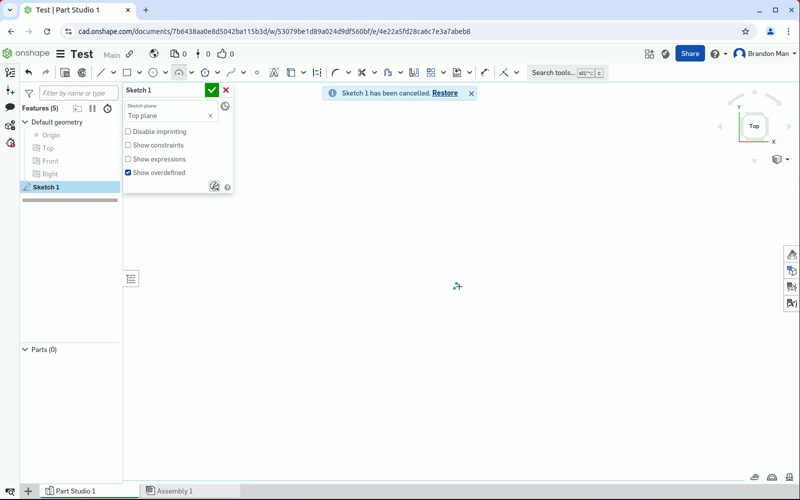
scroll(6)
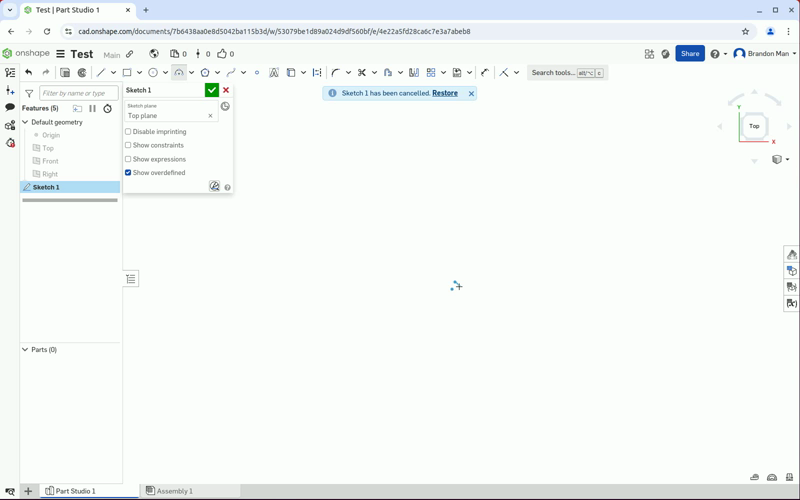
scroll(6)
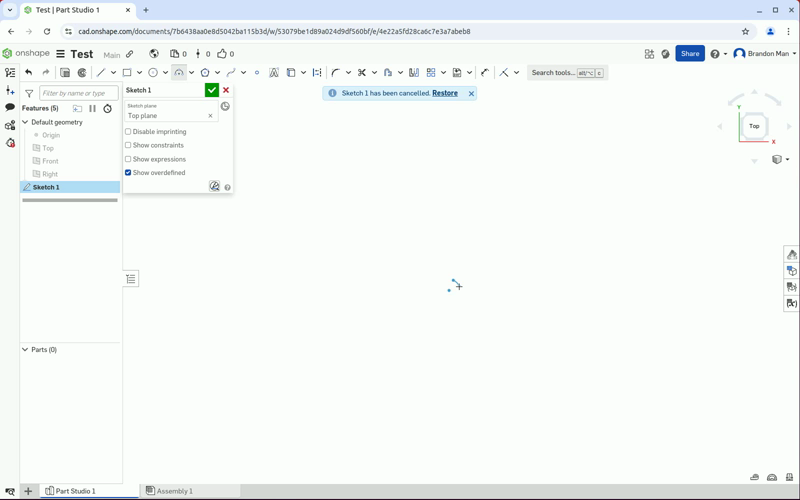
scroll(6)
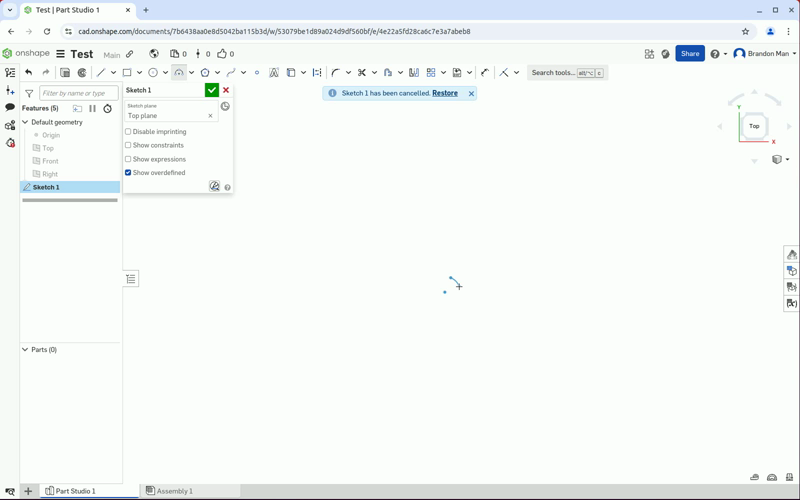
scroll(6)
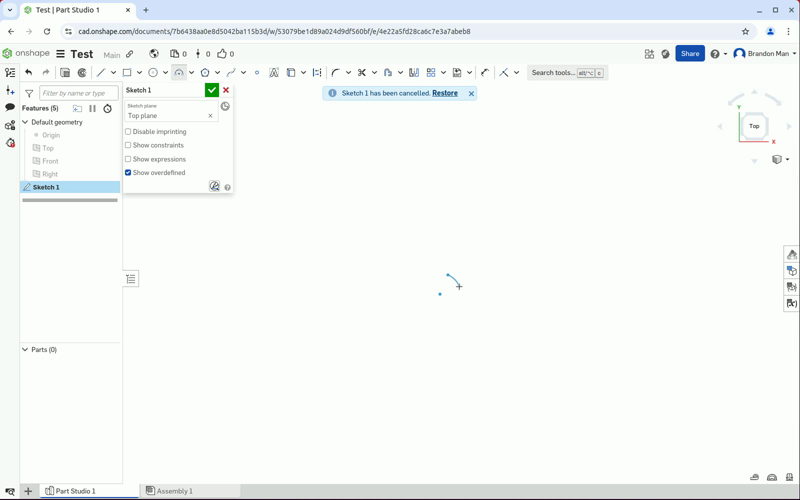
scroll(6)
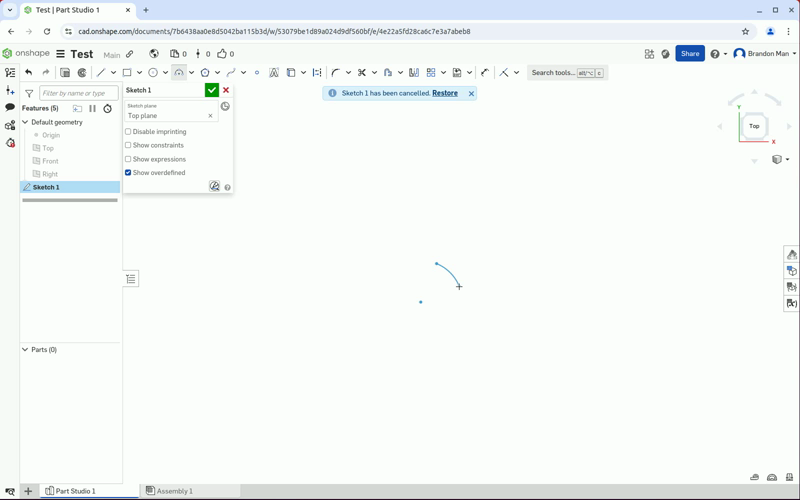
click(459, 286)
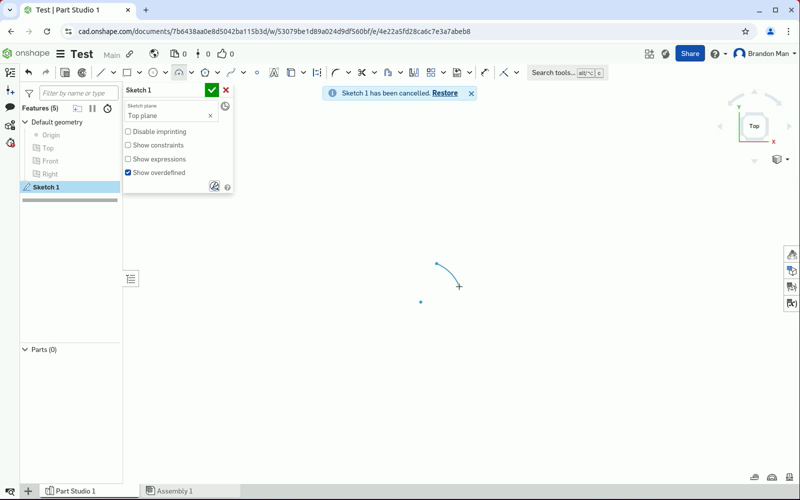
scroll(-6)
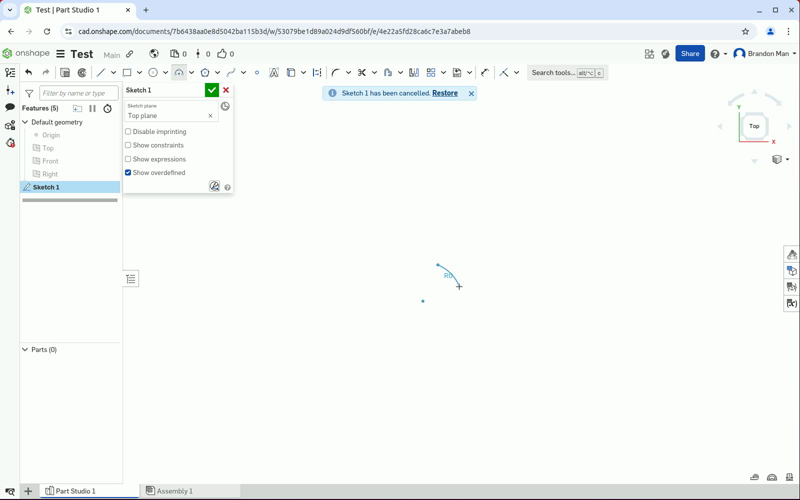
scroll(-6)
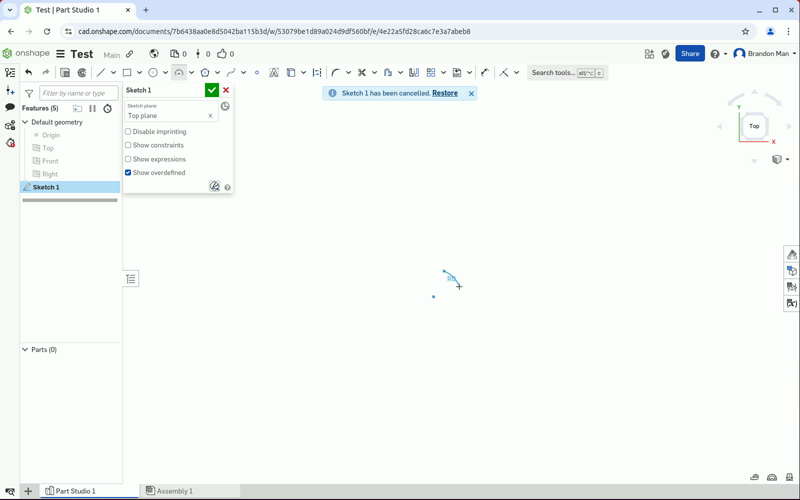
scroll(-6)
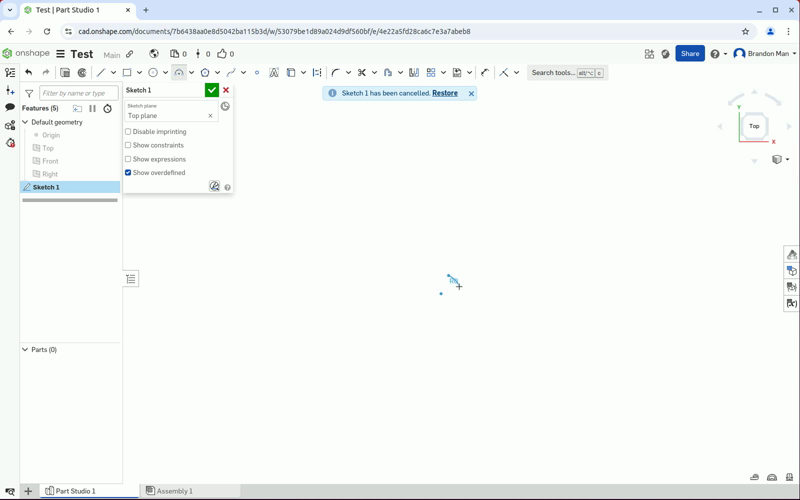
scroll(-6)
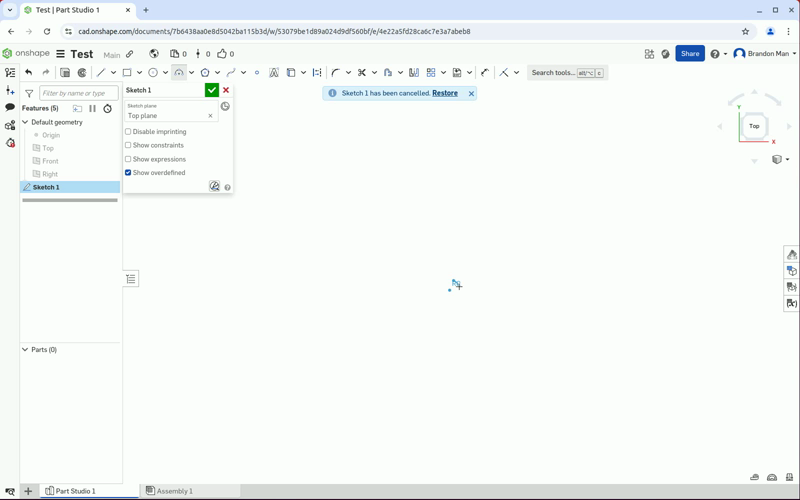
scroll(-6)
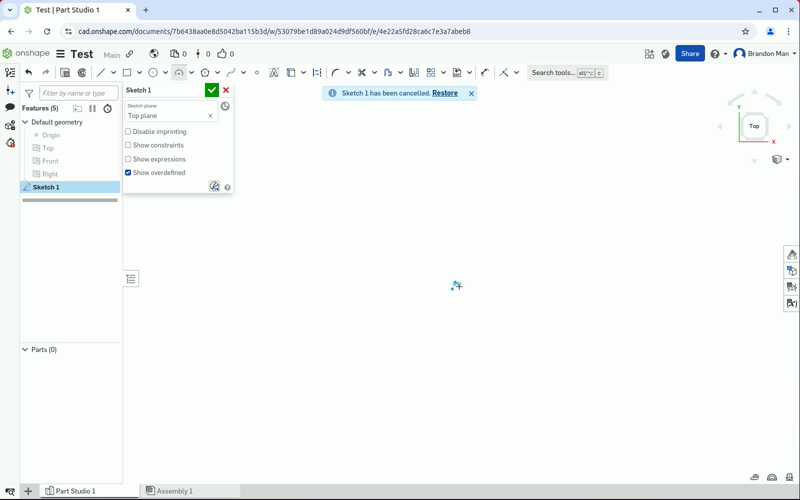
scroll(-6)
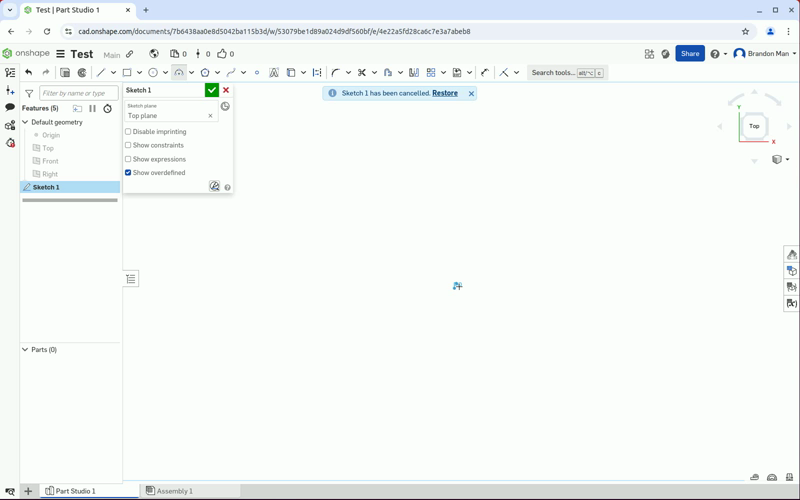
scroll(-6)
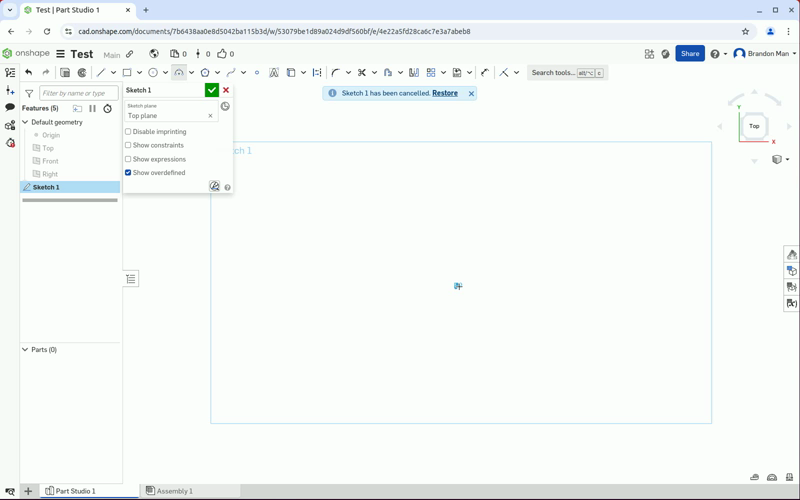
mouse_move(458, 285)
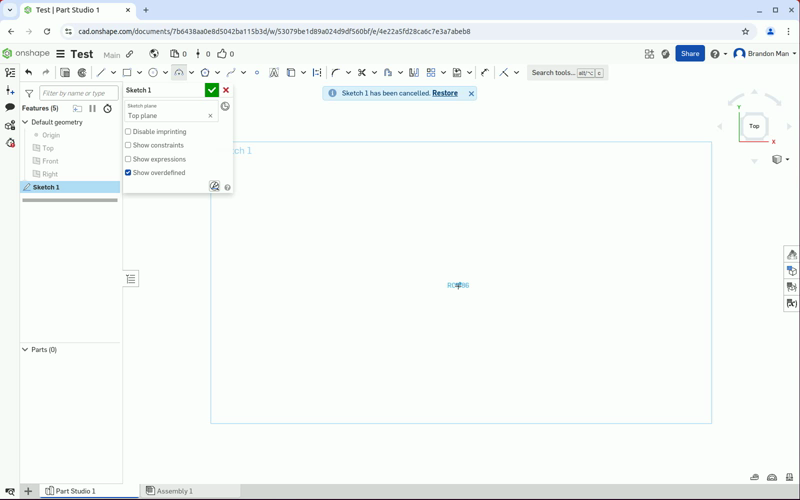
scroll(6)
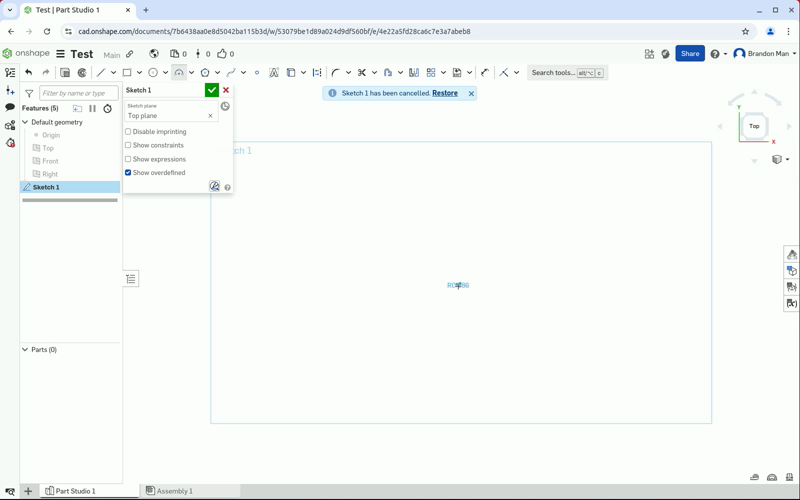
scroll(6)
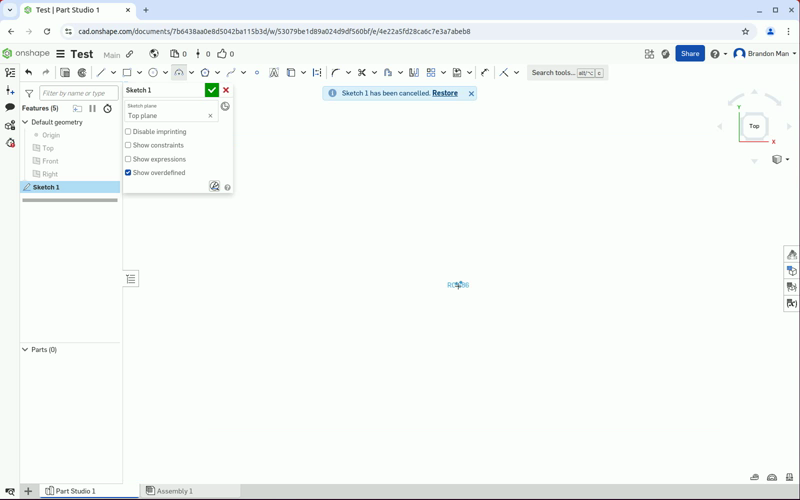
scroll(6)
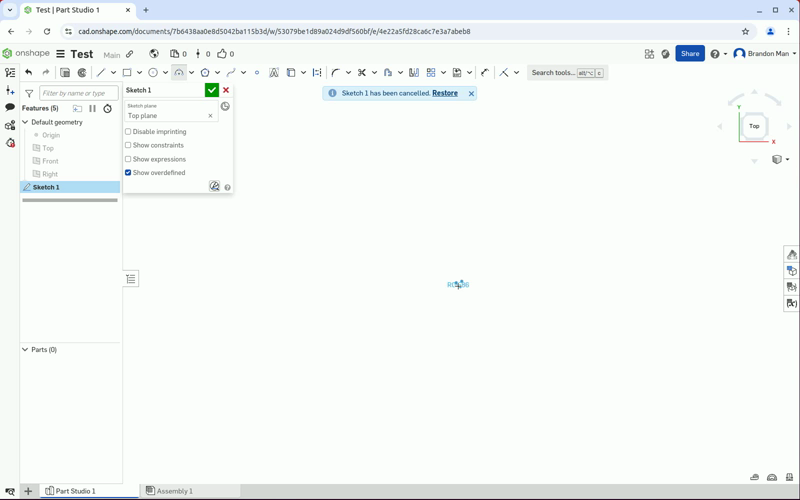
scroll(6)
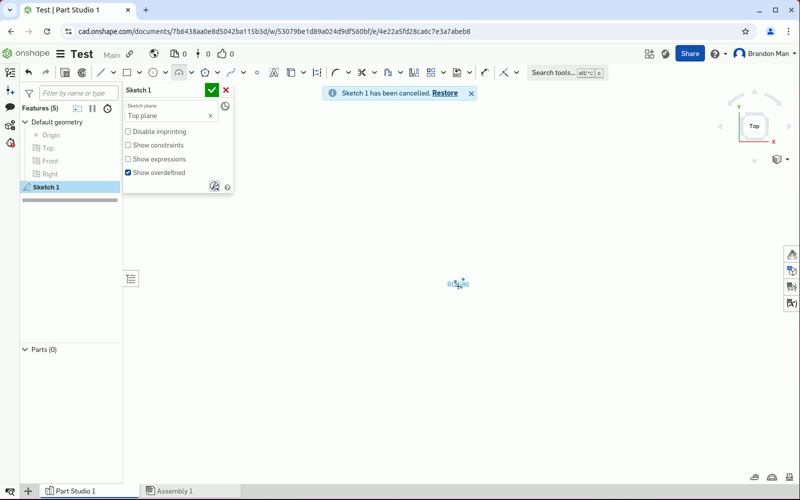
scroll(6)
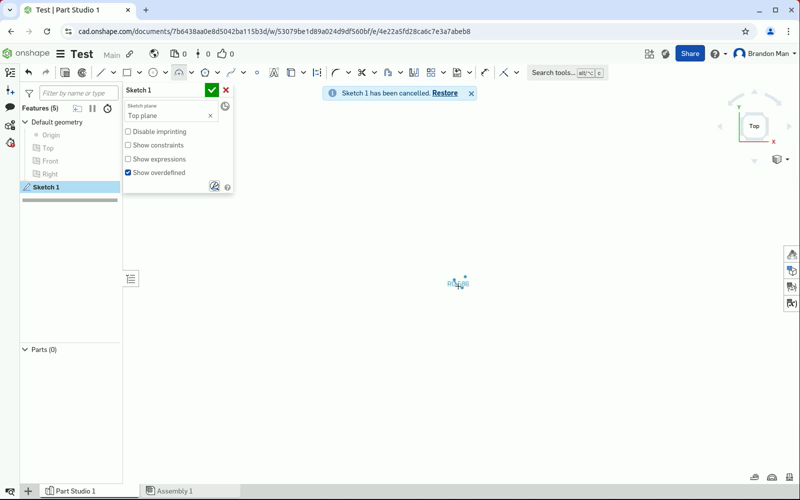
scroll(6)
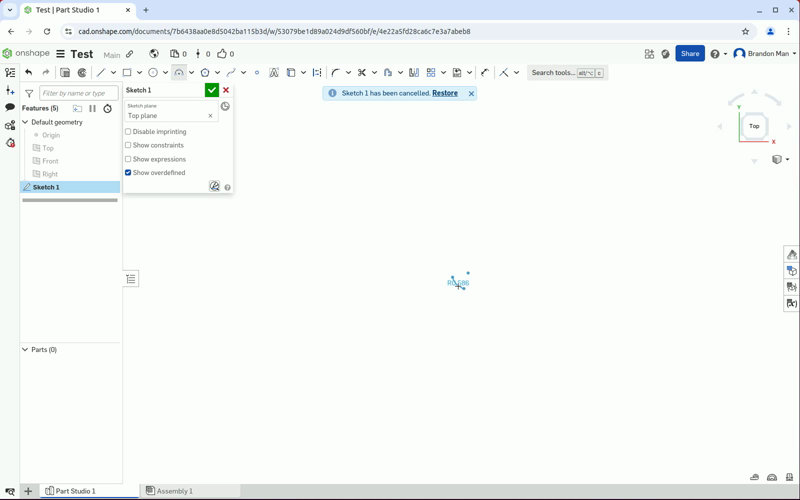
scroll(6)
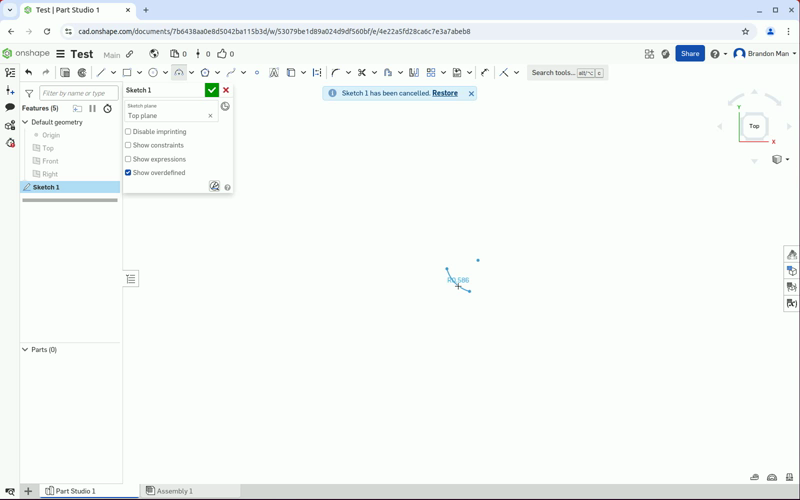
click(458, 285)
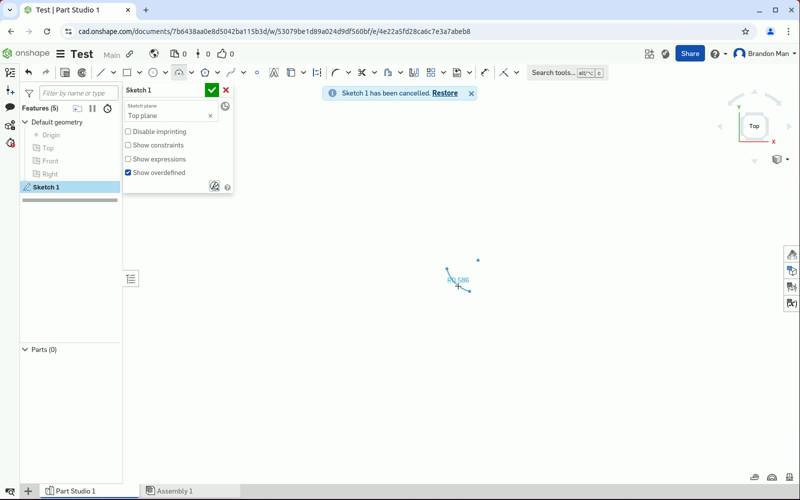
scroll(-6)
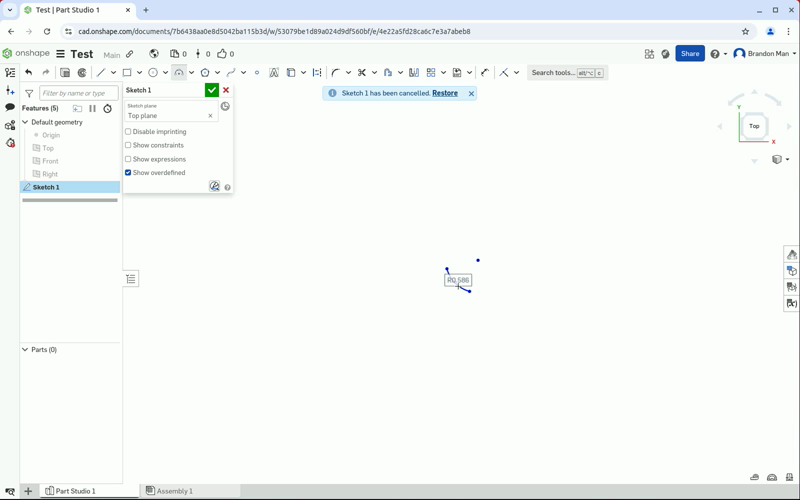
scroll(-6)
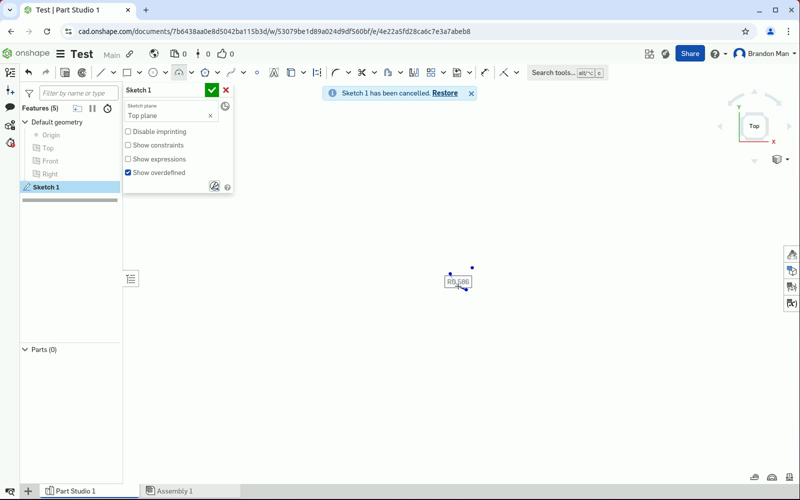
scroll(-6)
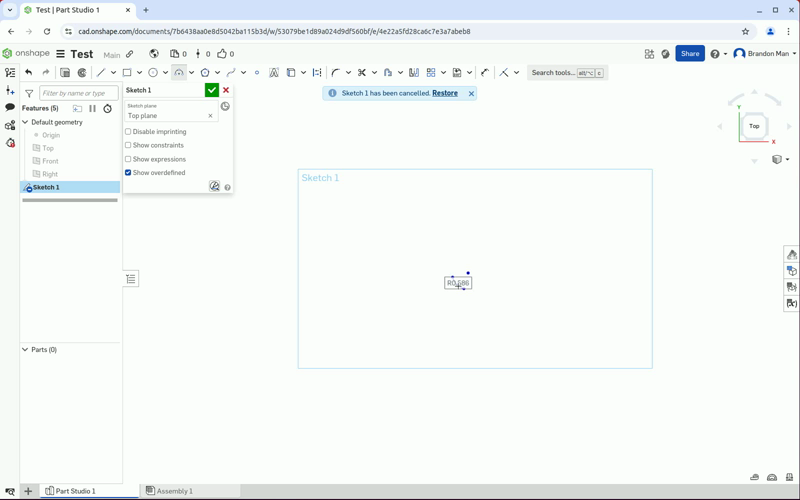
scroll(-6)
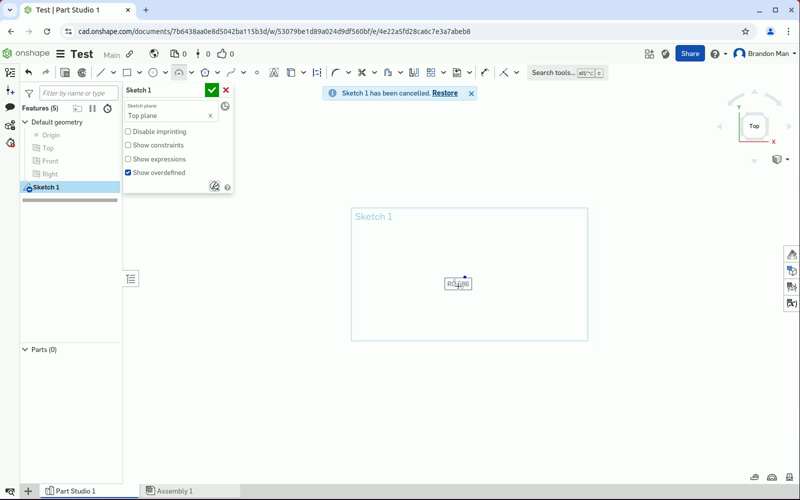
scroll(-6)
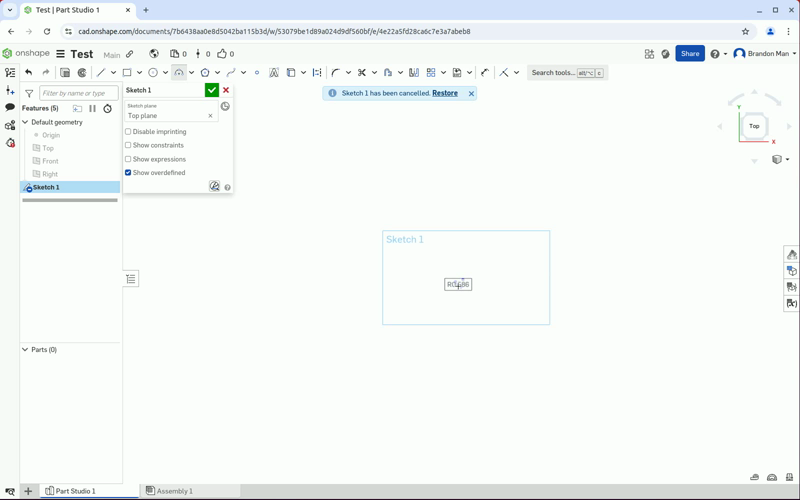
scroll(-6)
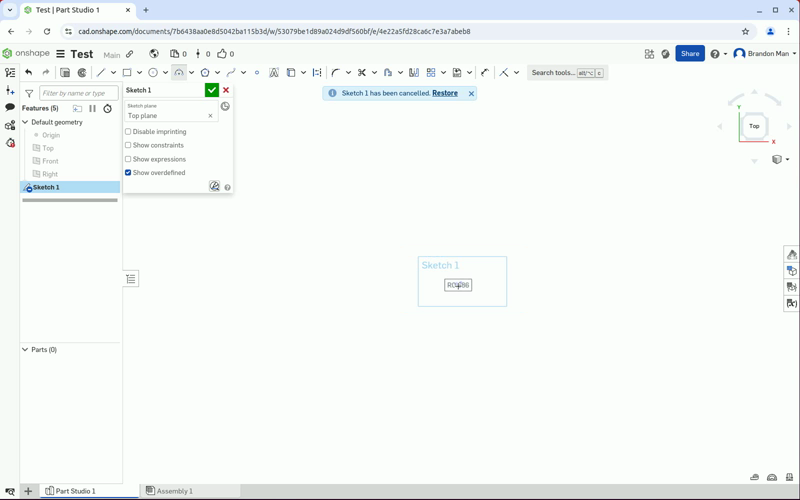
scroll(-6)
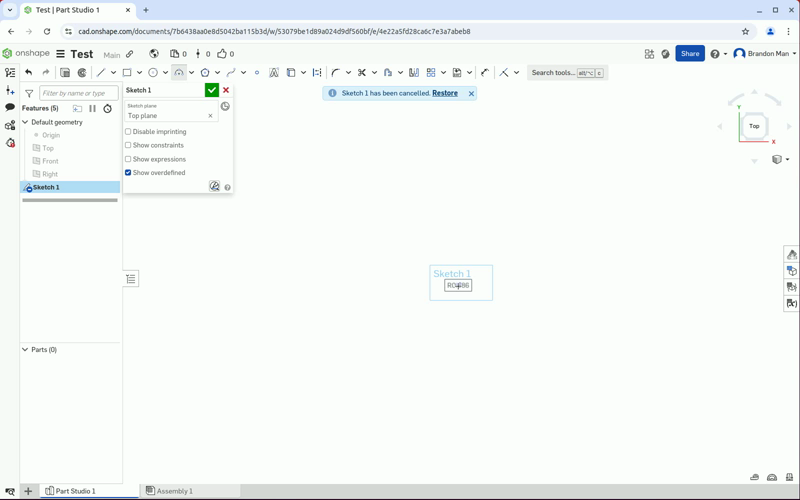
key_up(shift)
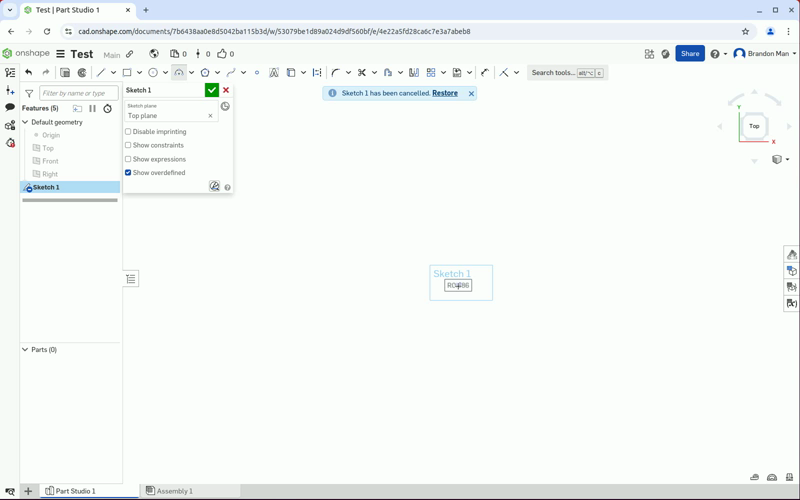
key(esc)
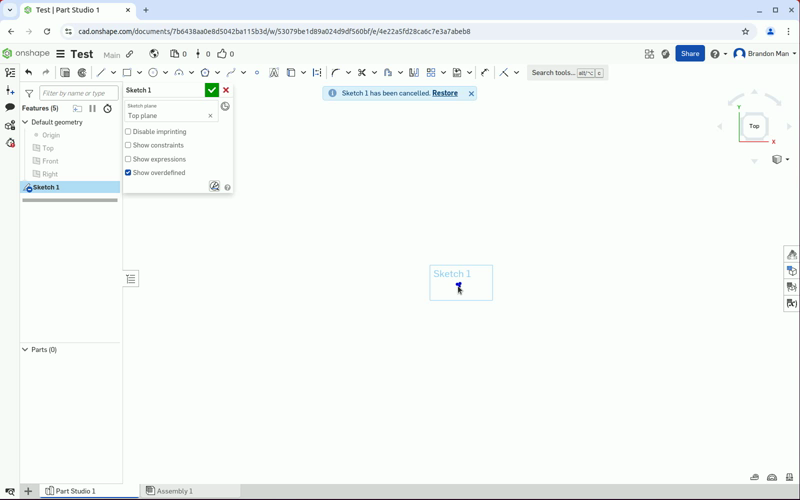
key(l)
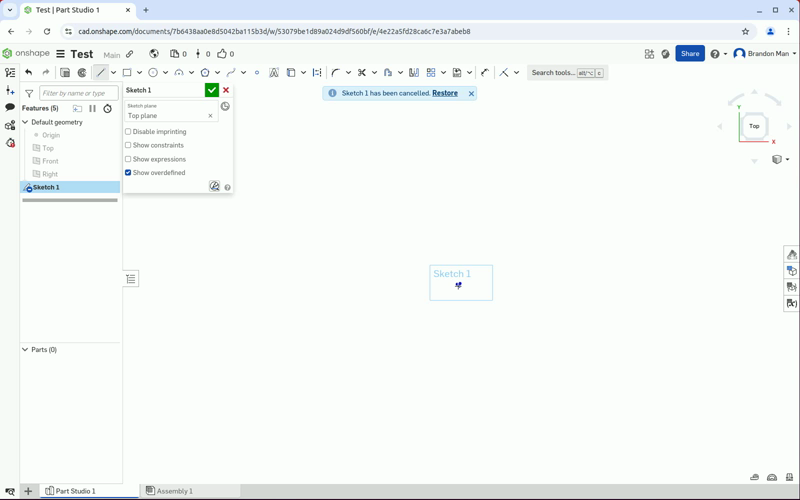
mouse_move(459, 286)
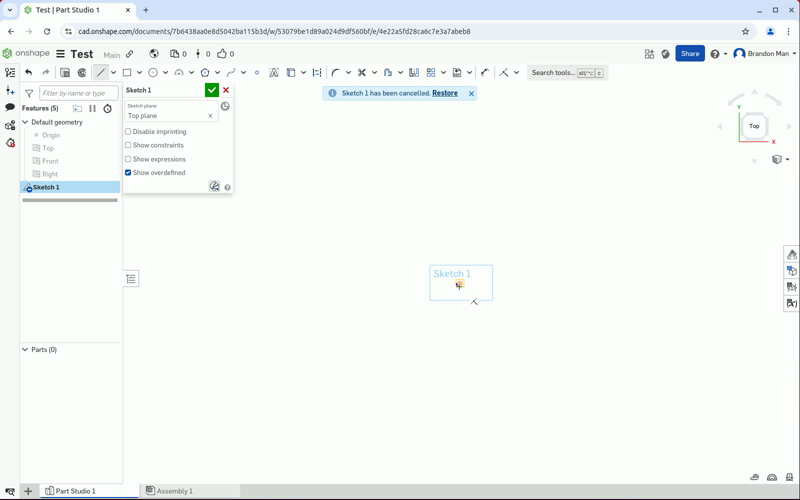
scroll(6)
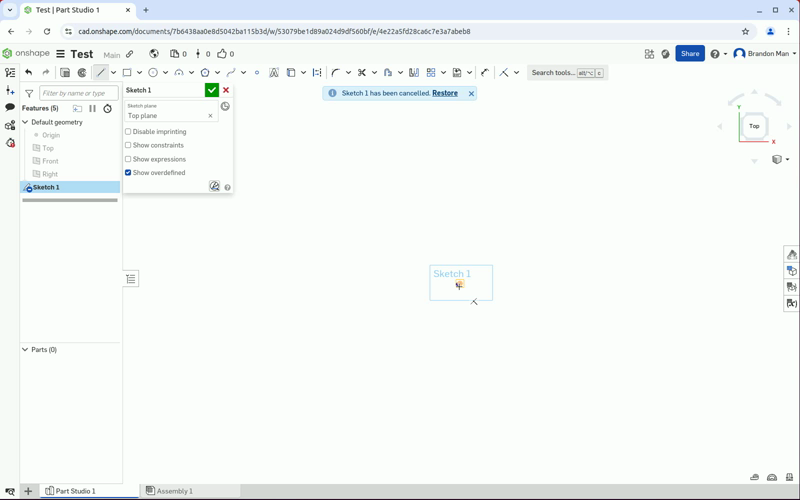
scroll(6)
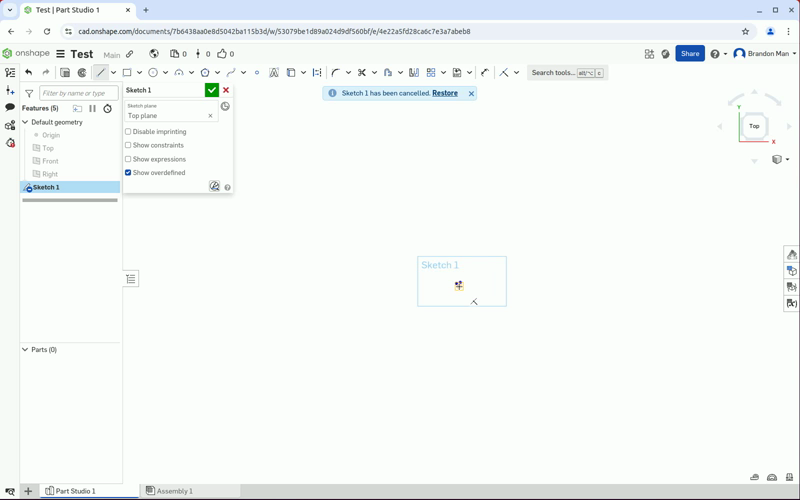
scroll(6)
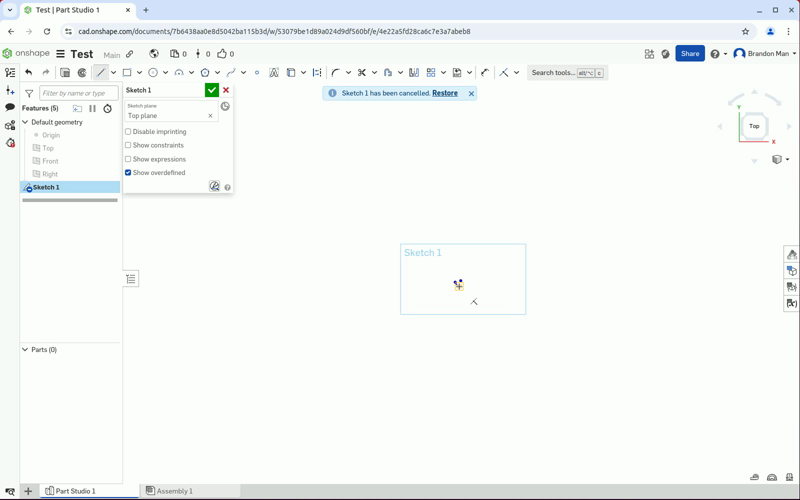
scroll(6)
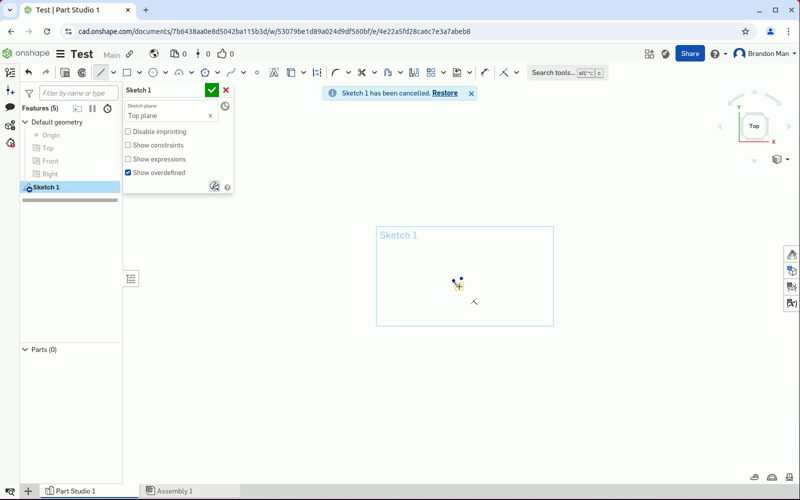
scroll(6)
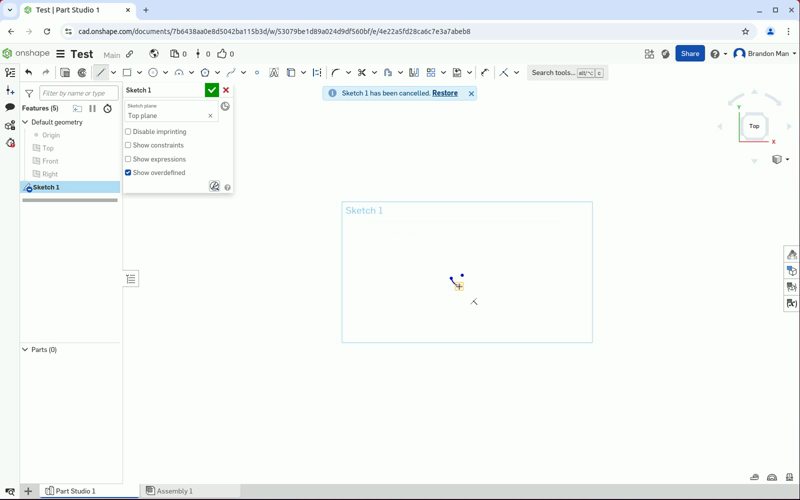
scroll(6)
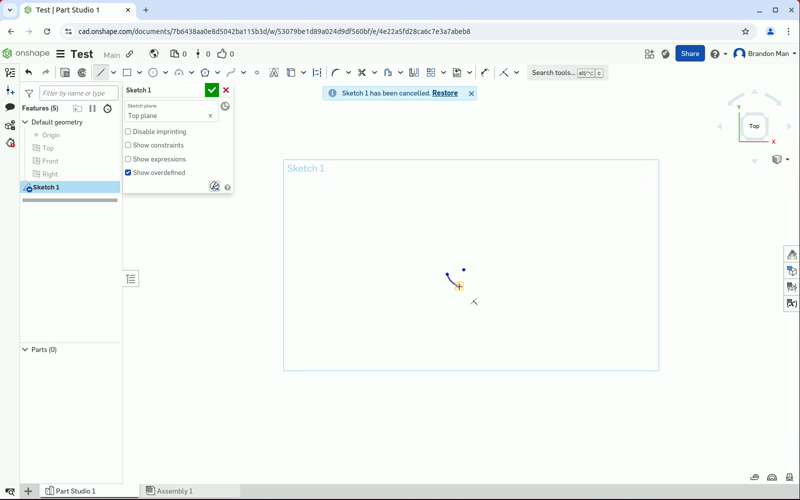
scroll(6)
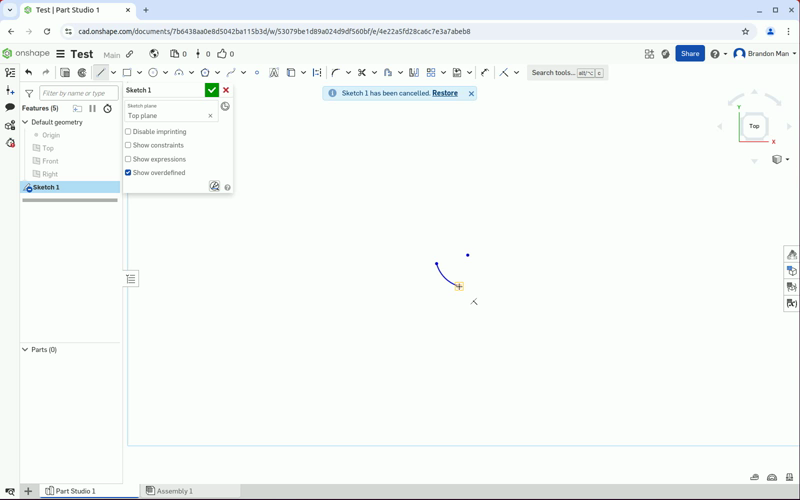
click(459, 286)
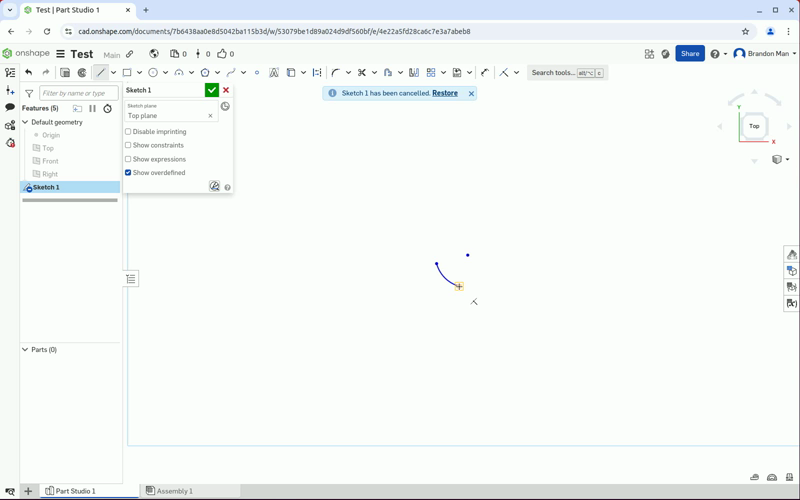
scroll(-6)
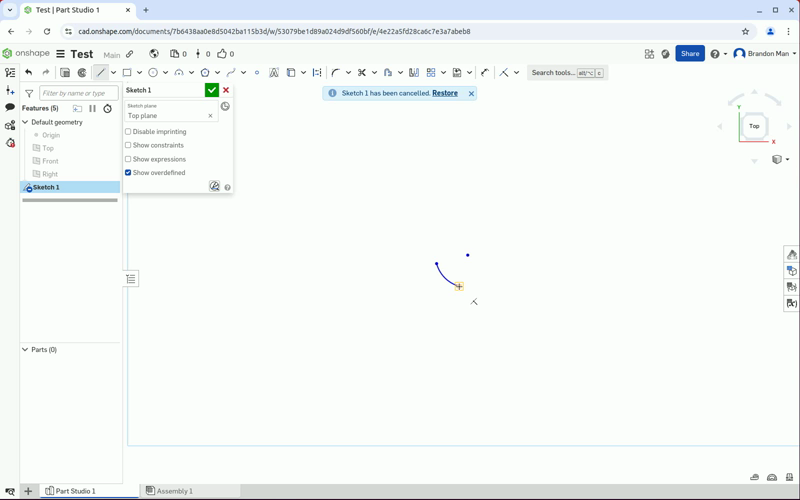
scroll(-6)
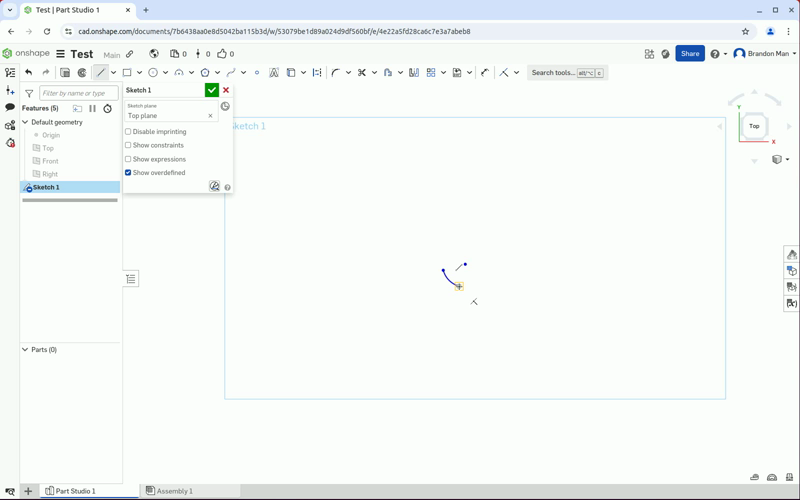
scroll(-6)
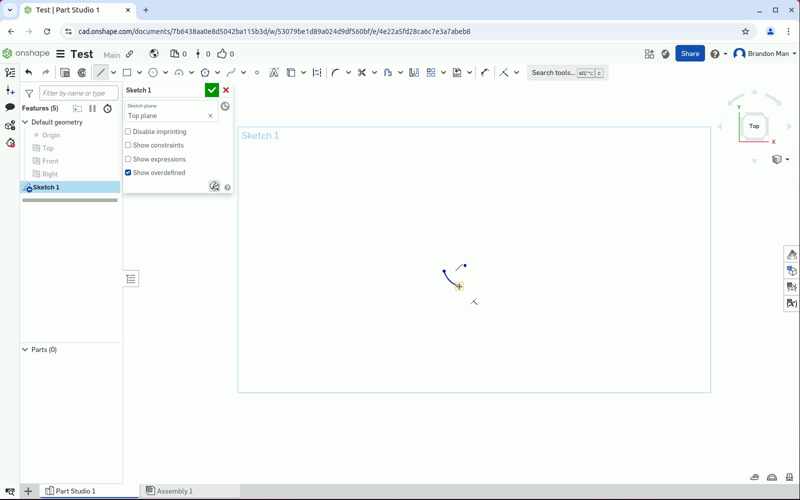
scroll(-6)
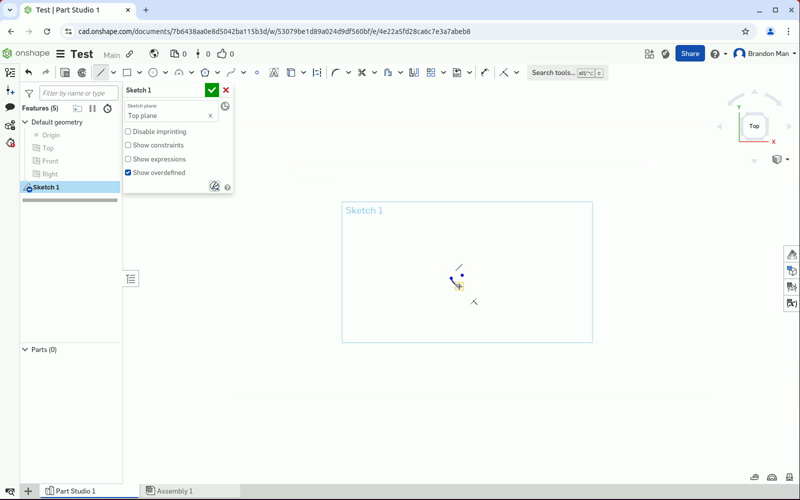
scroll(-6)
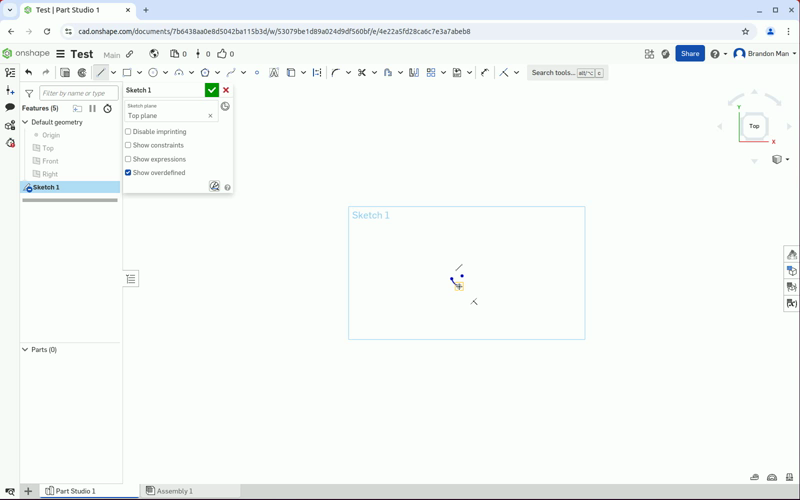
scroll(-6)
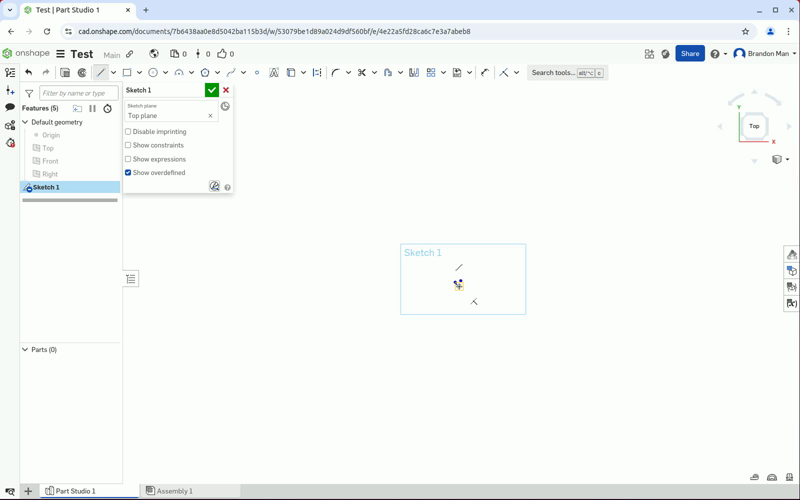
scroll(-6)
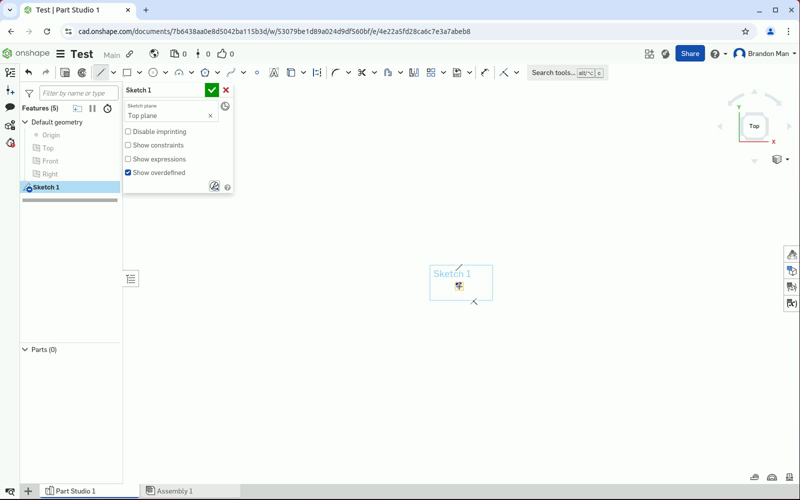
key_down(shift)
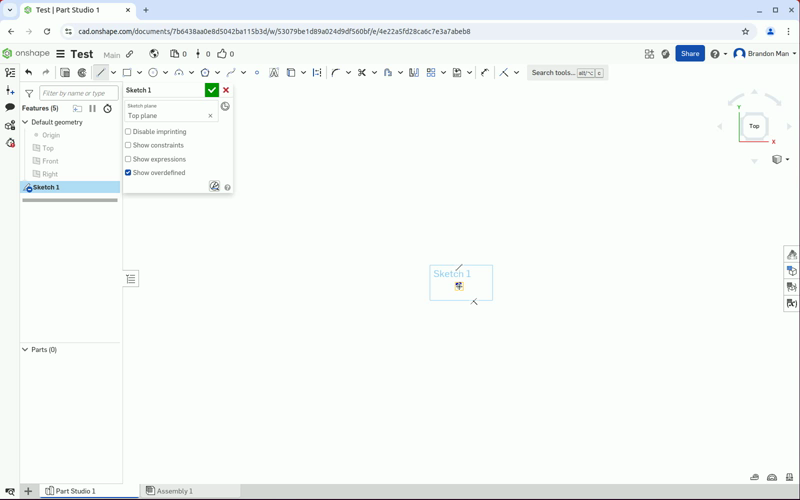
mouse_move(489, 286)
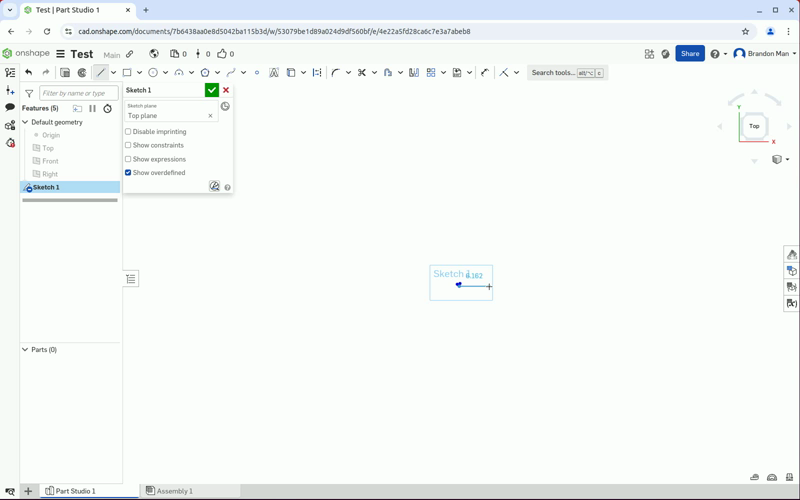
mouse_move(463, 286)
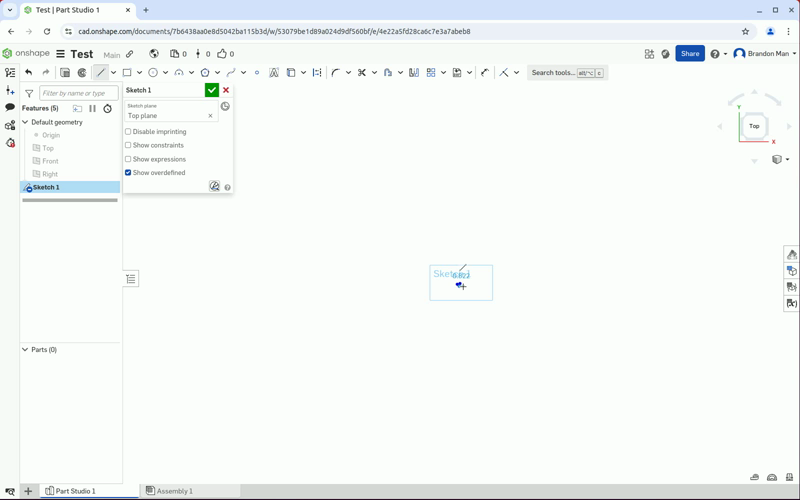
scroll(6)
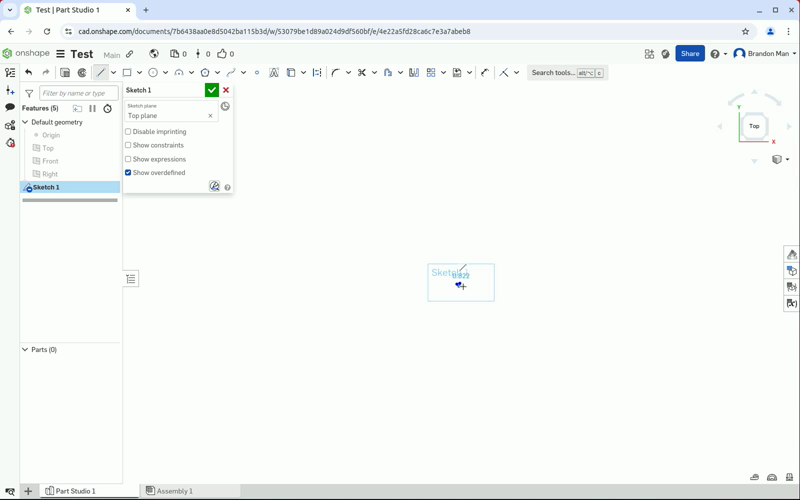
scroll(6)
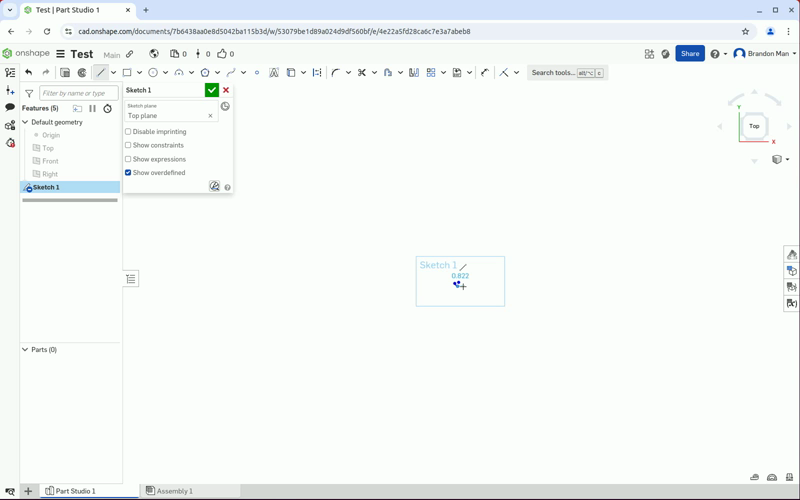
scroll(6)
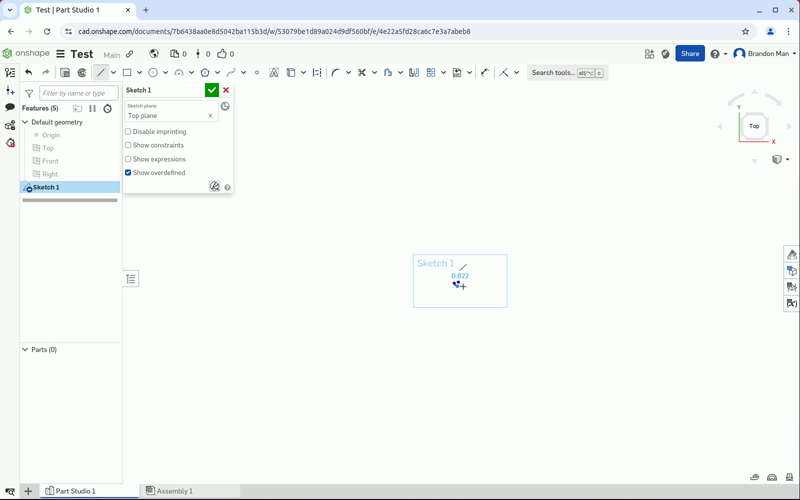
scroll(6)
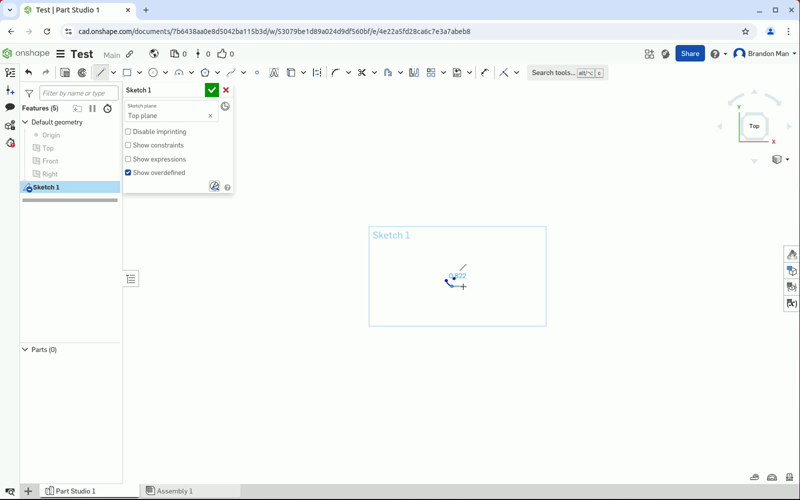
scroll(6)
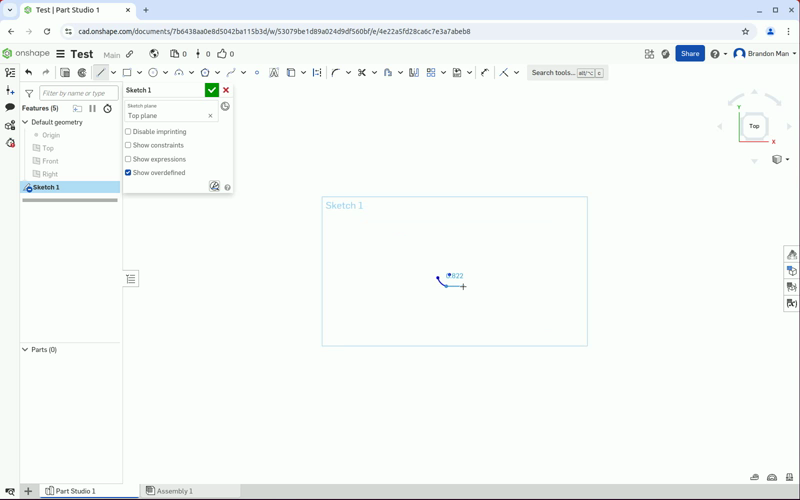
scroll(6)
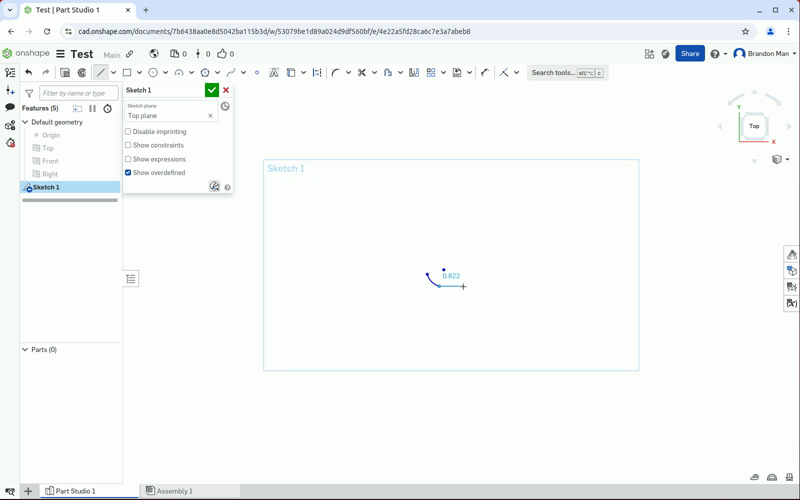
scroll(6)
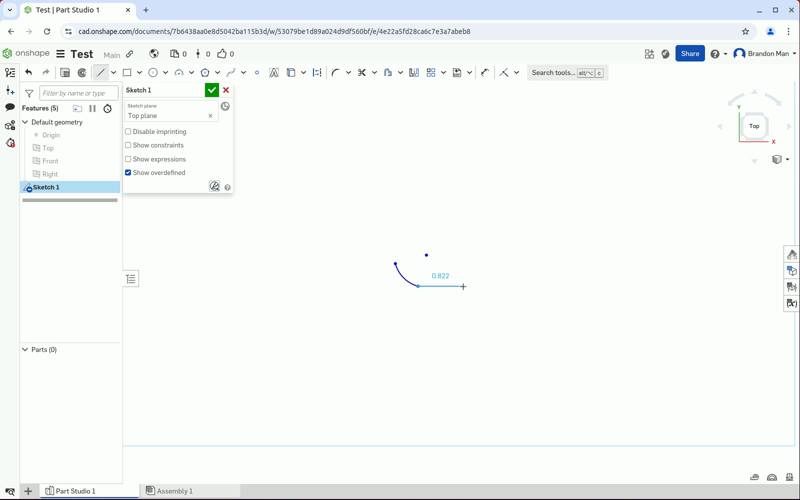
click(463, 286)
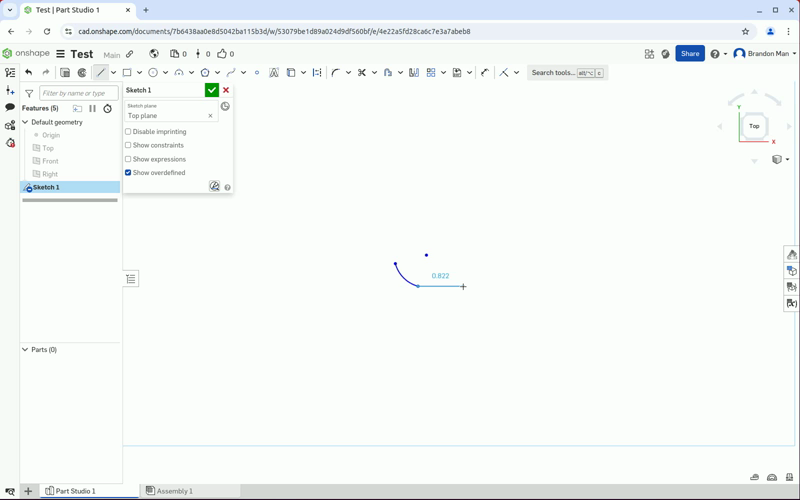
scroll(-6)
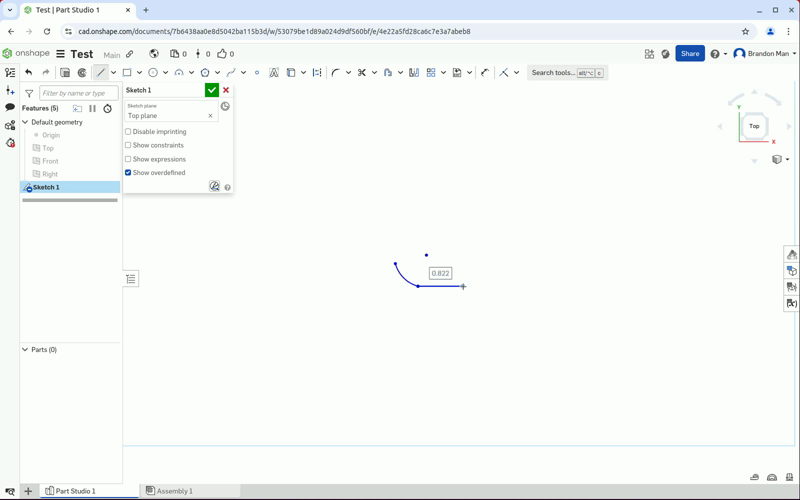
scroll(-6)
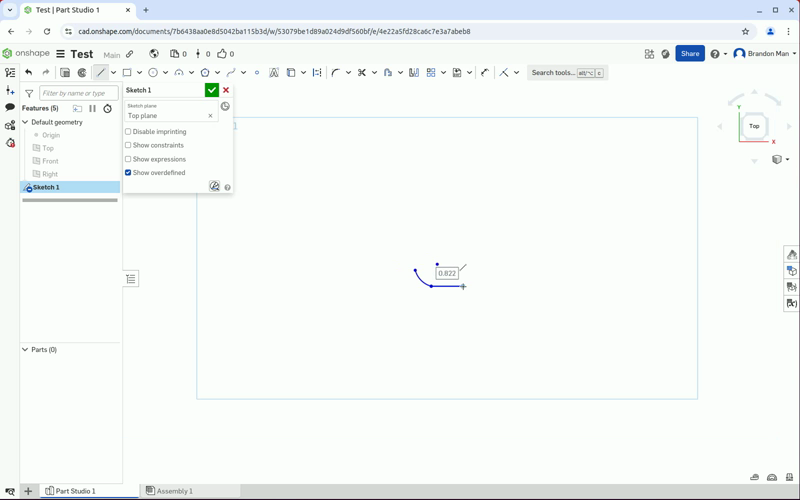
scroll(-6)
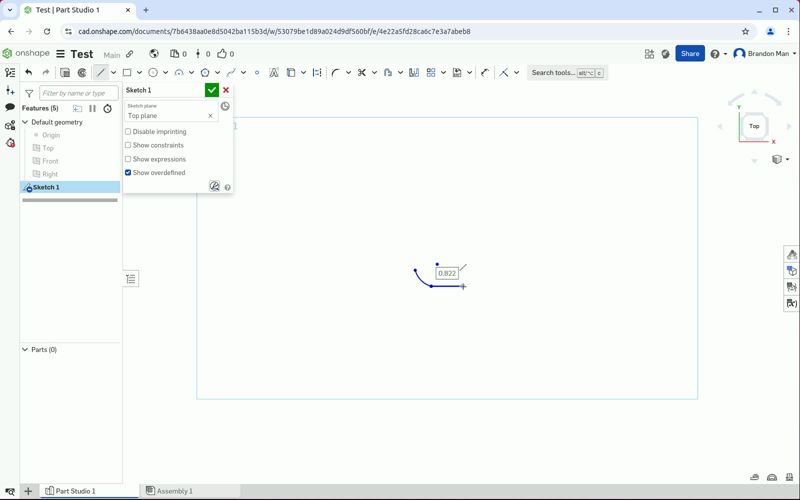
scroll(-6)
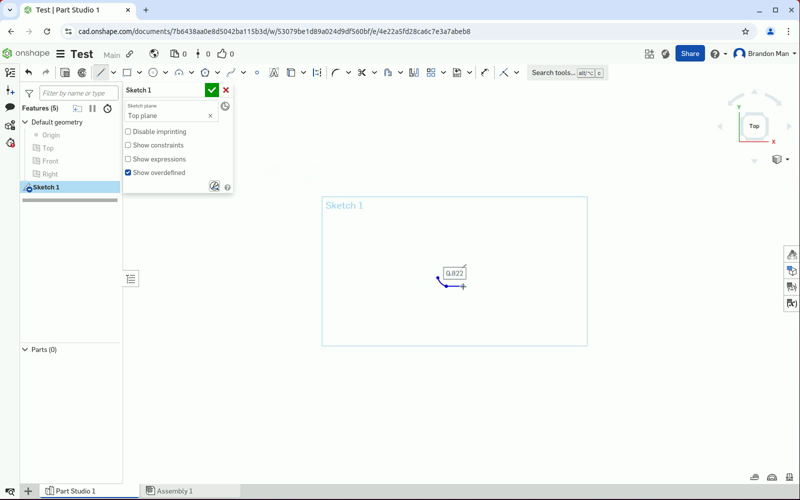
scroll(-6)
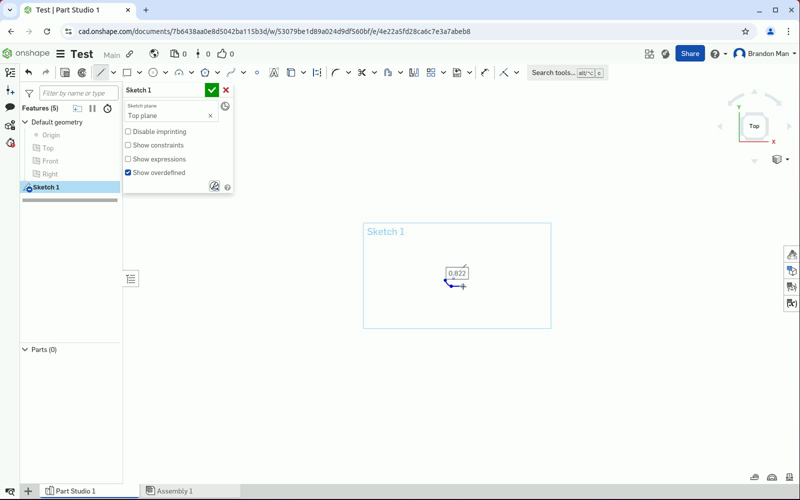
scroll(-6)
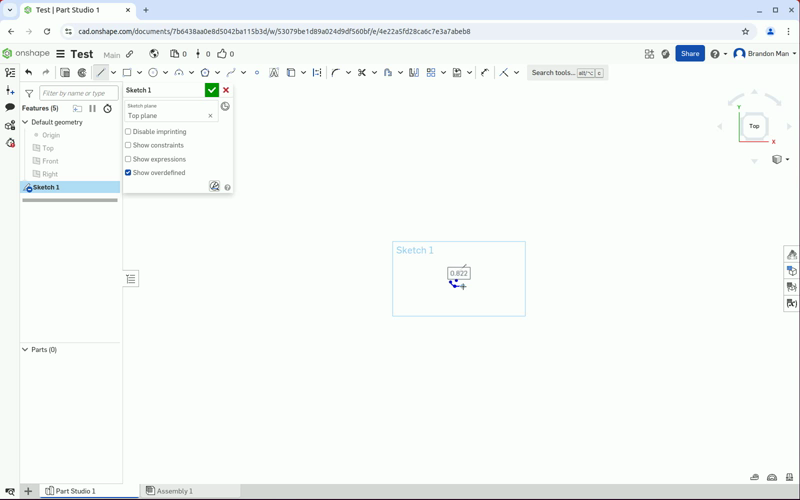
scroll(-6)
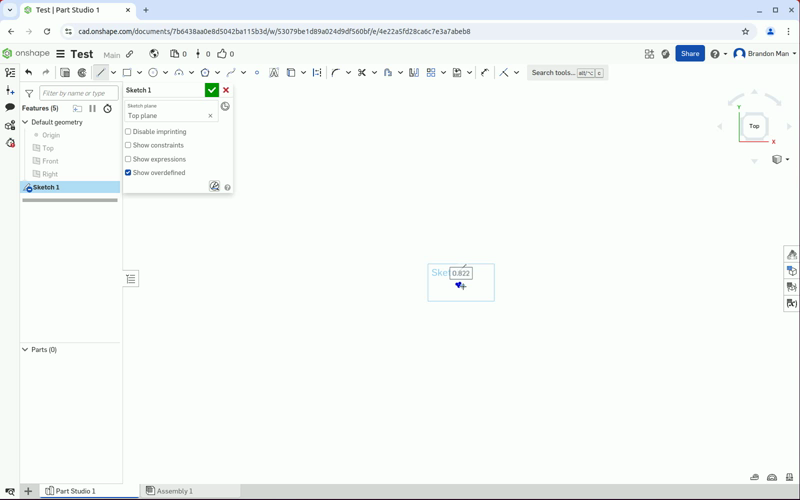
key_up(shift)
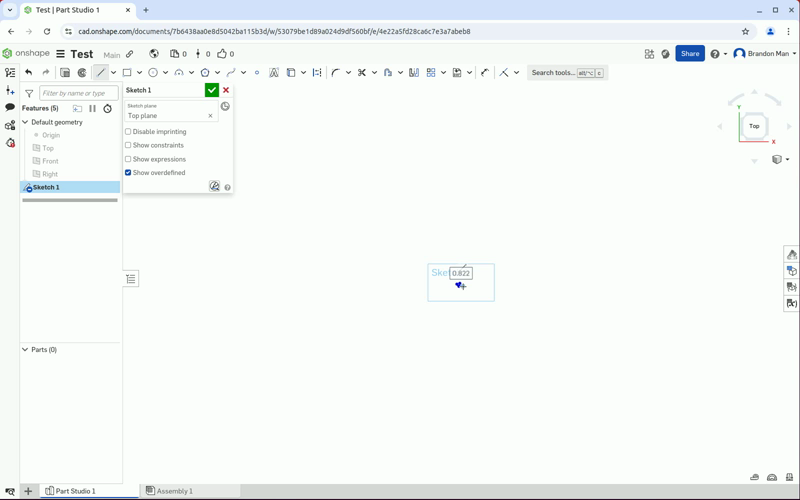
key(esc)
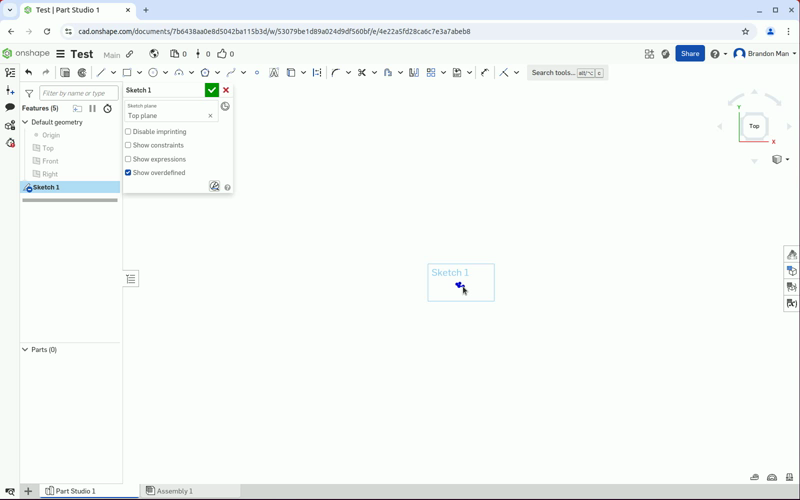
key(a)
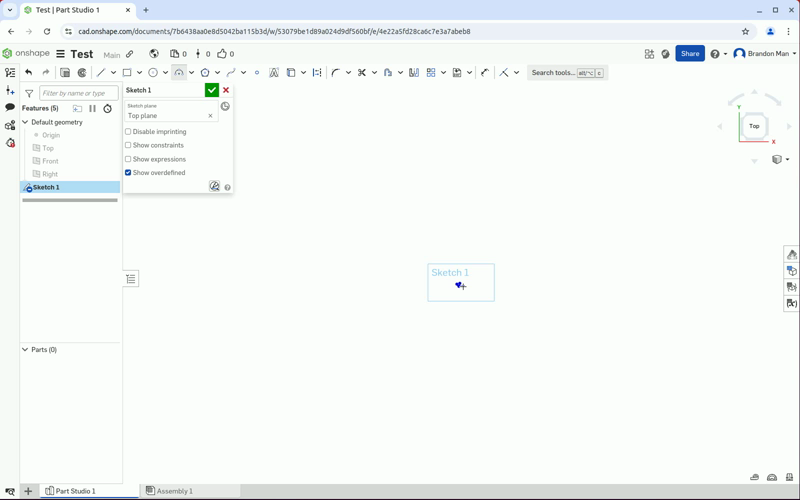
mouse_move(463, 286)
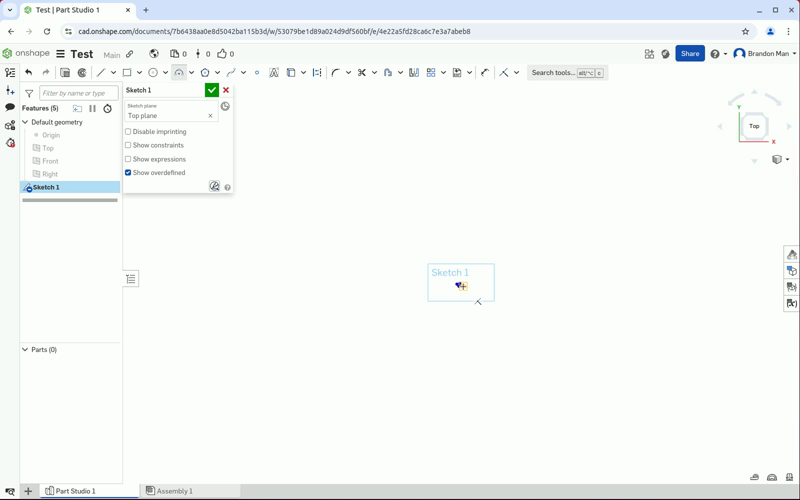
scroll(6)
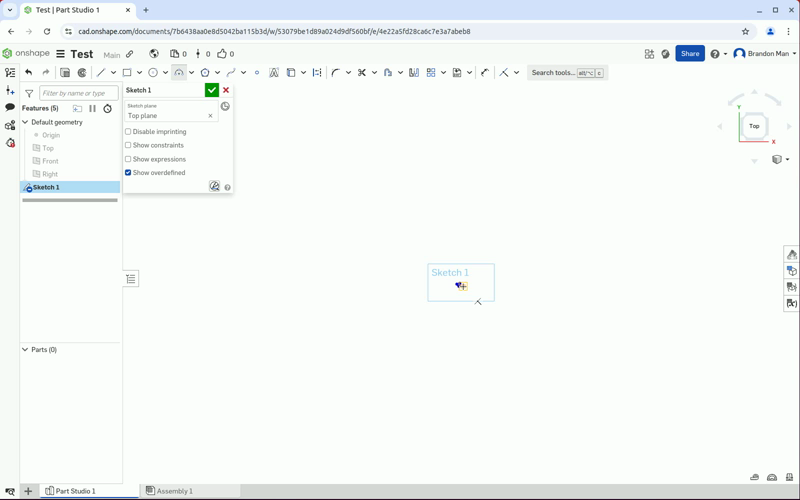
scroll(6)
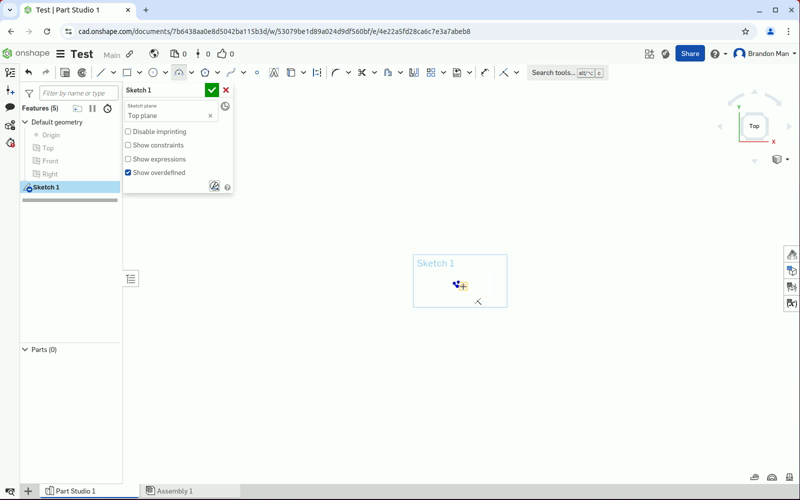
scroll(6)
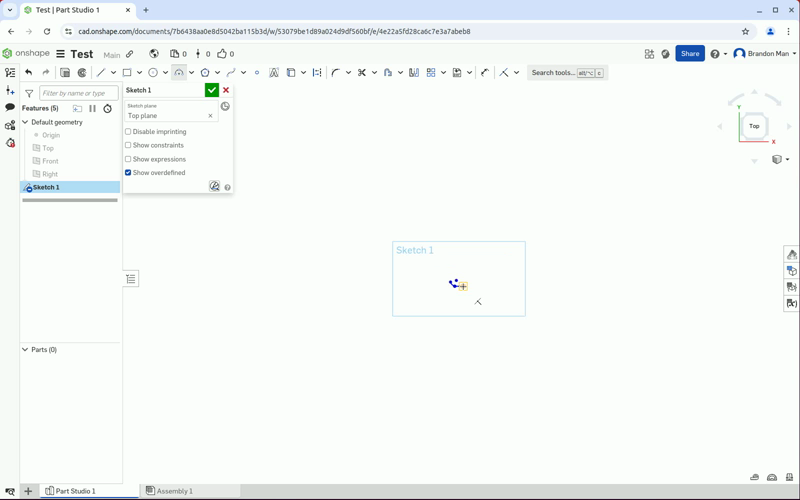
scroll(6)
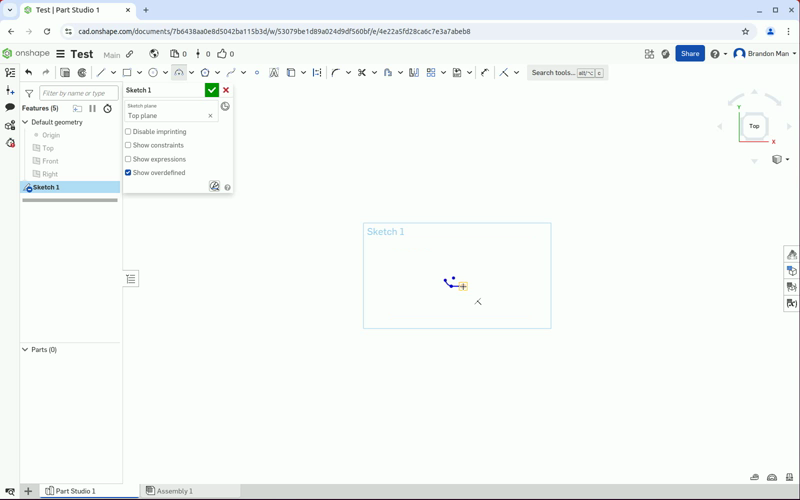
scroll(6)
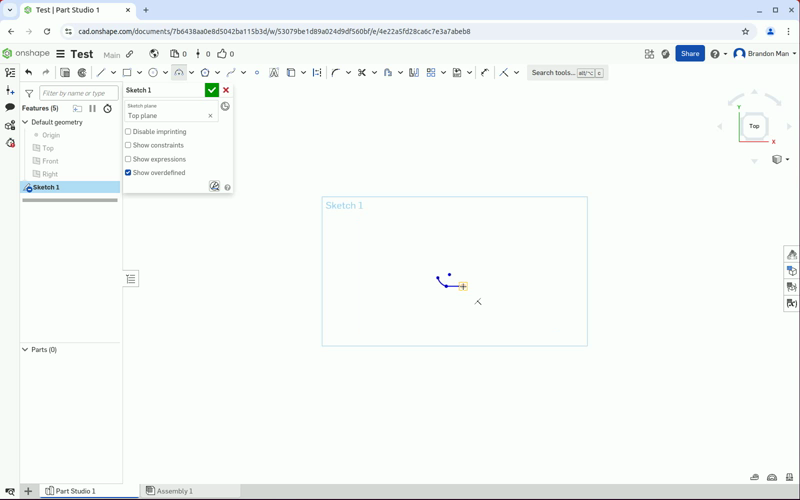
scroll(6)
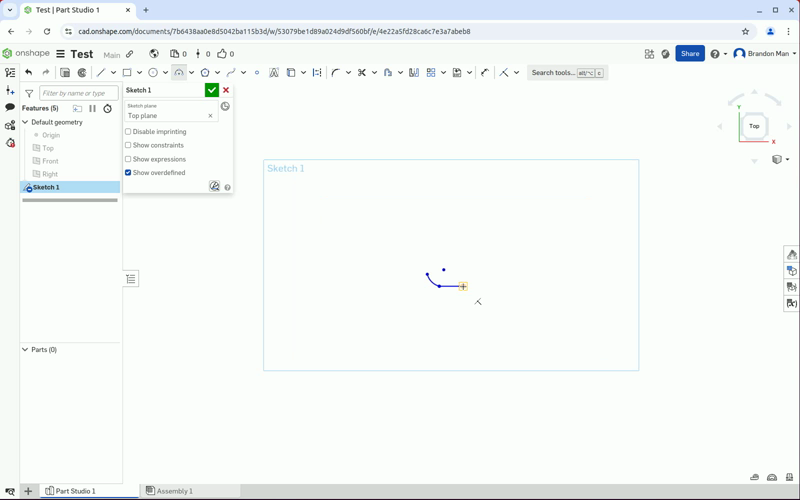
scroll(6)
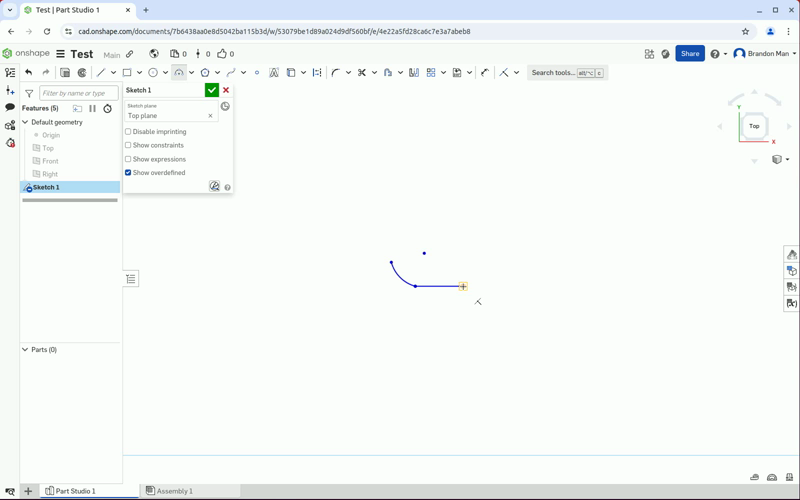
click(463, 286)
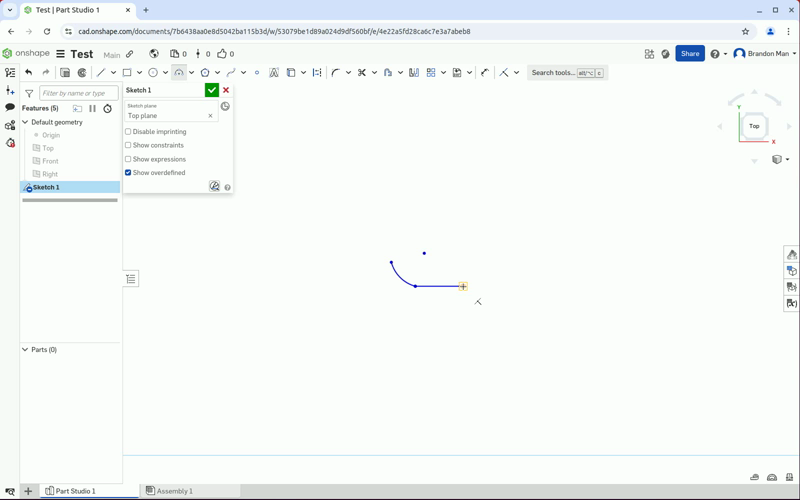
scroll(-6)
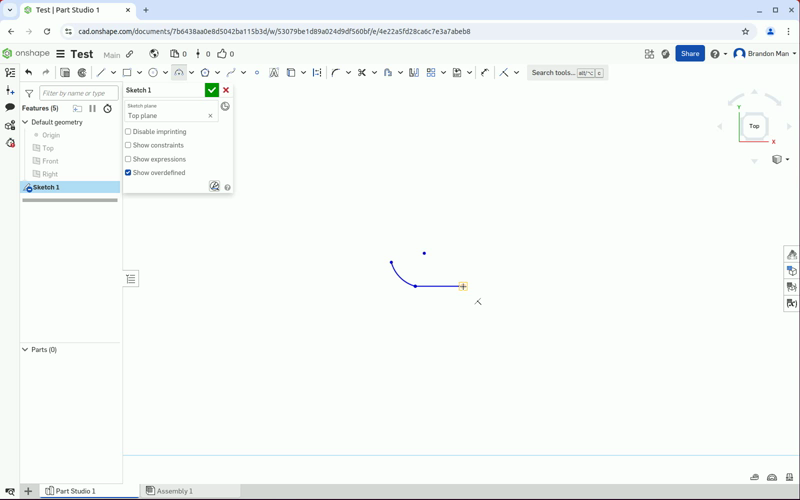
scroll(-6)
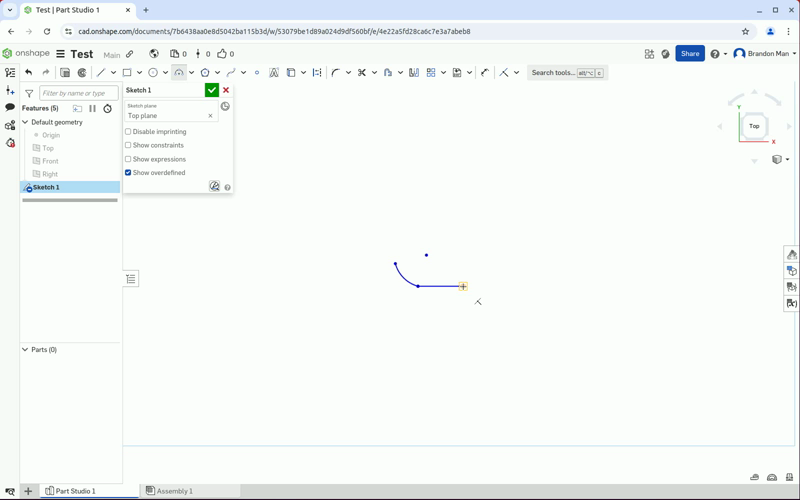
scroll(-6)
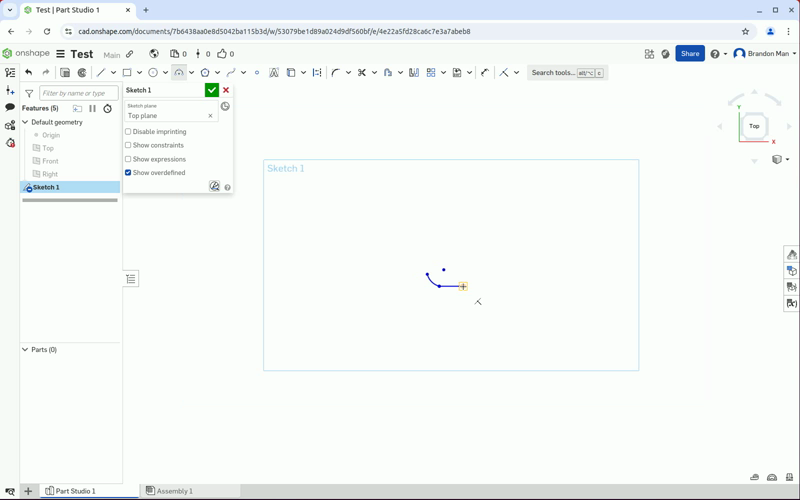
scroll(-6)
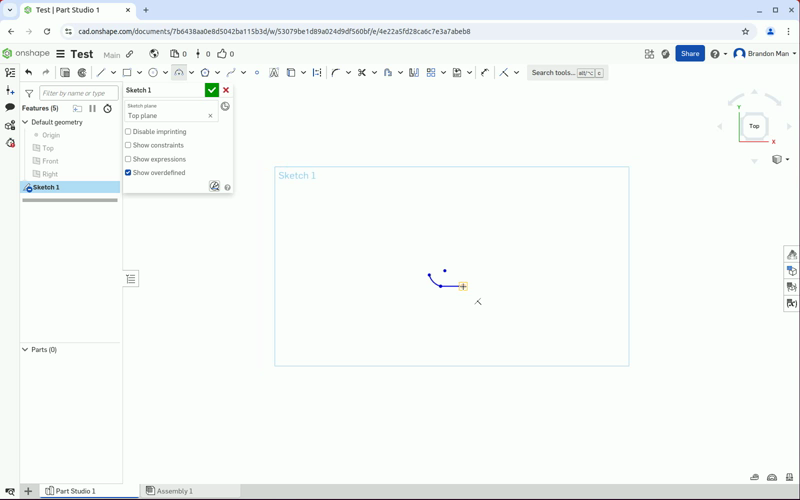
scroll(-6)
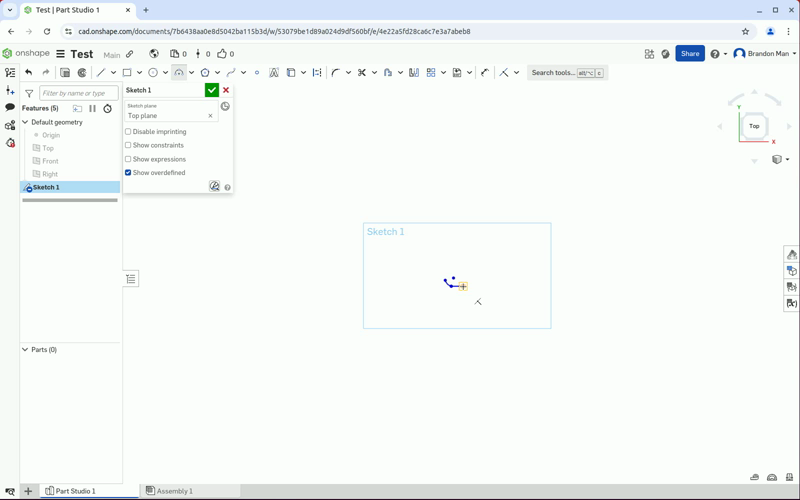
scroll(-6)
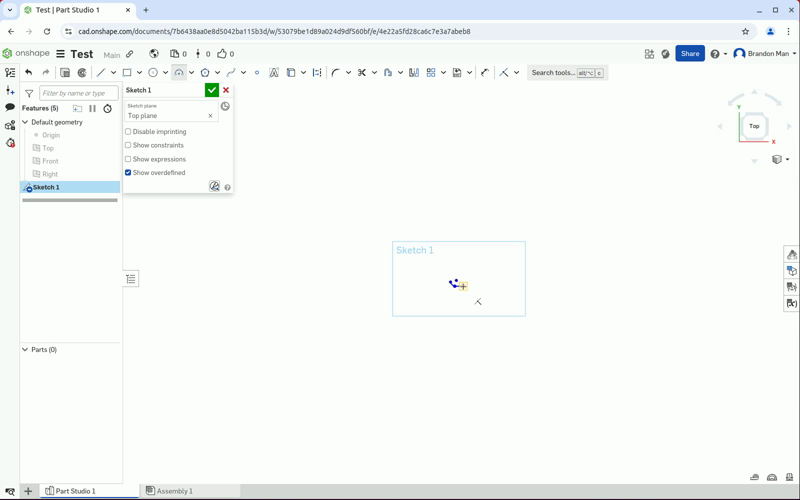
scroll(-6)
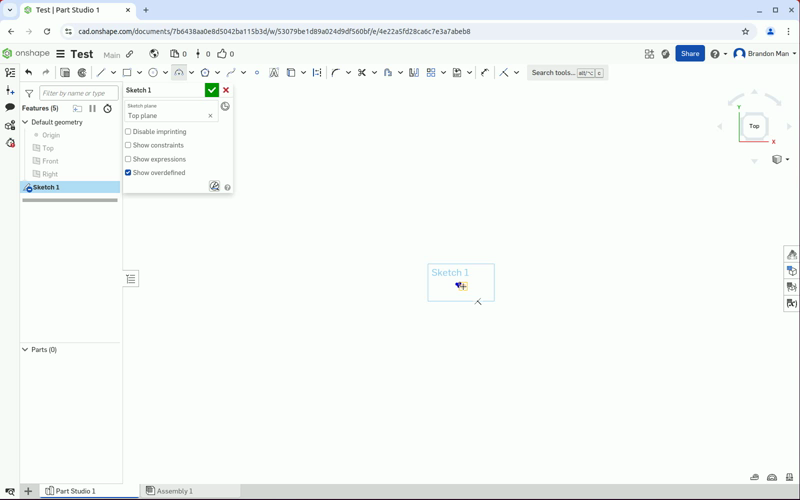
key_down(shift)
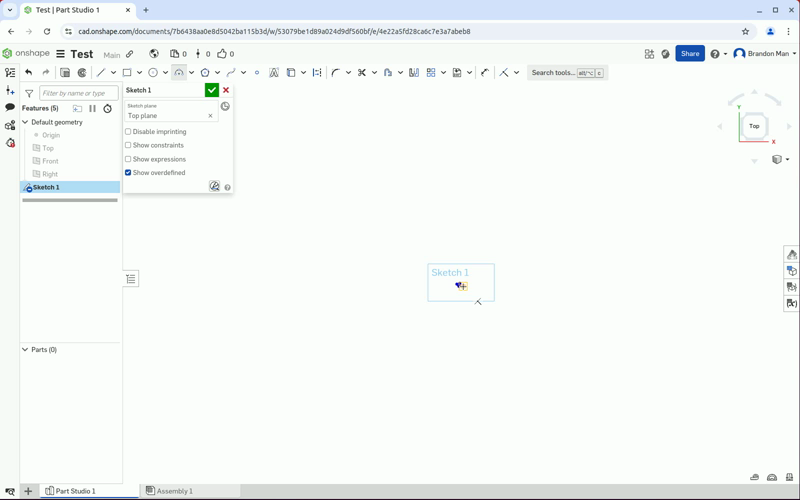
mouse_move(465, 284)
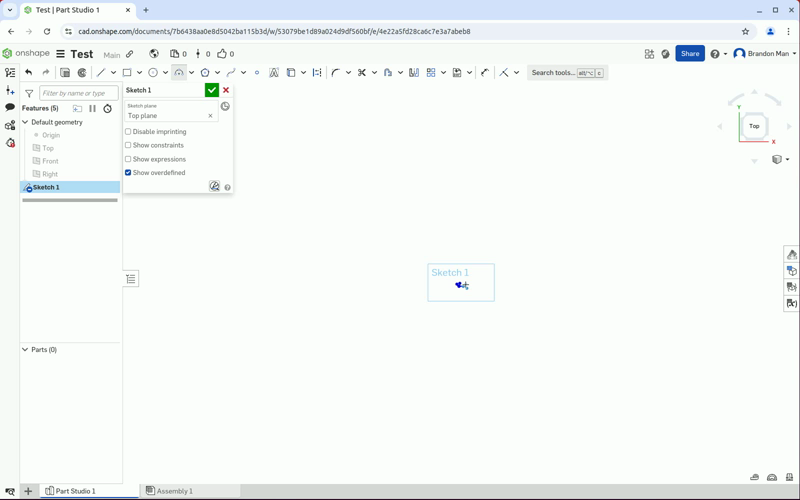
scroll(6)
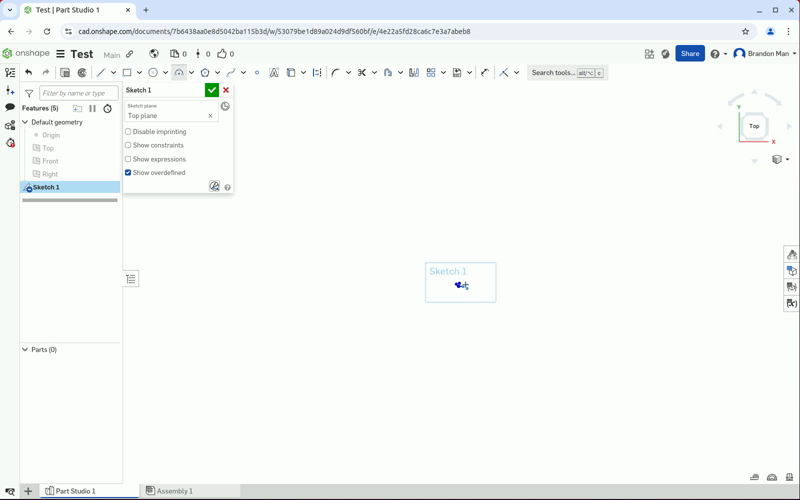
scroll(6)
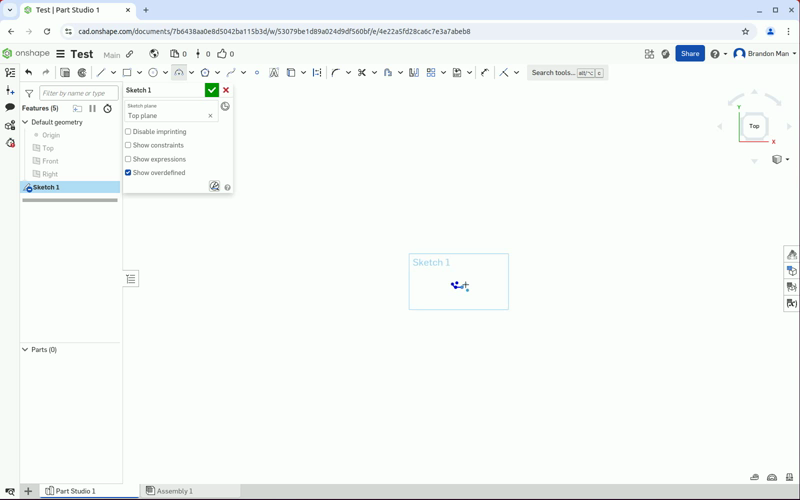
scroll(6)
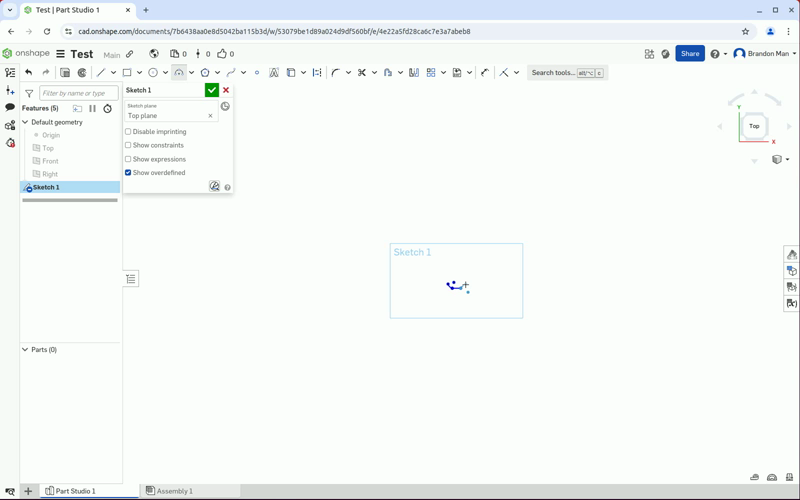
scroll(6)
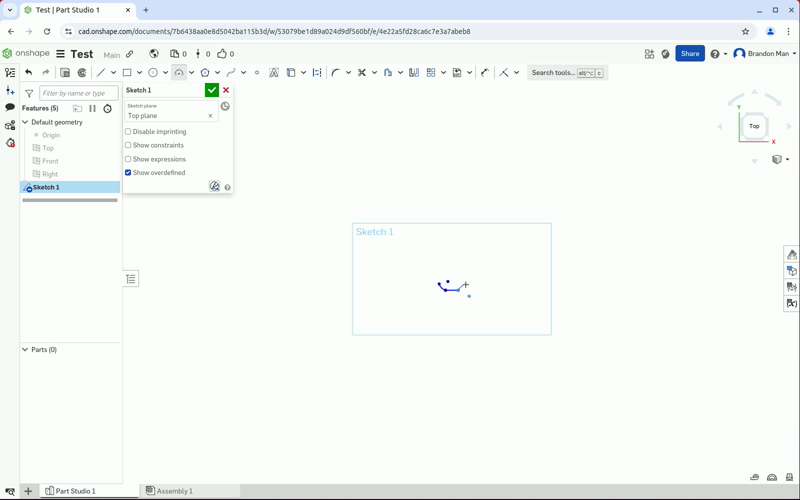
scroll(6)
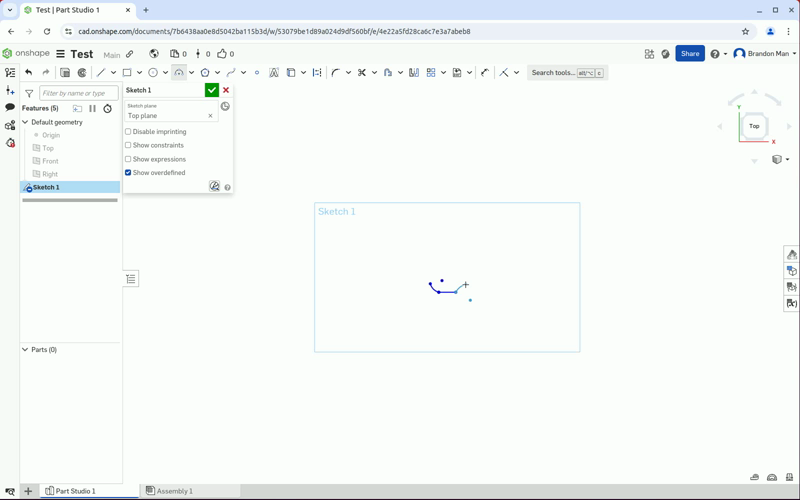
scroll(6)
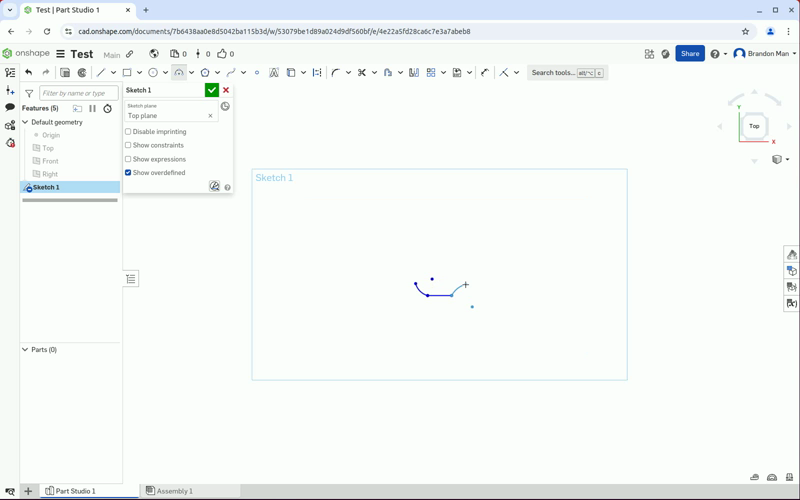
scroll(6)
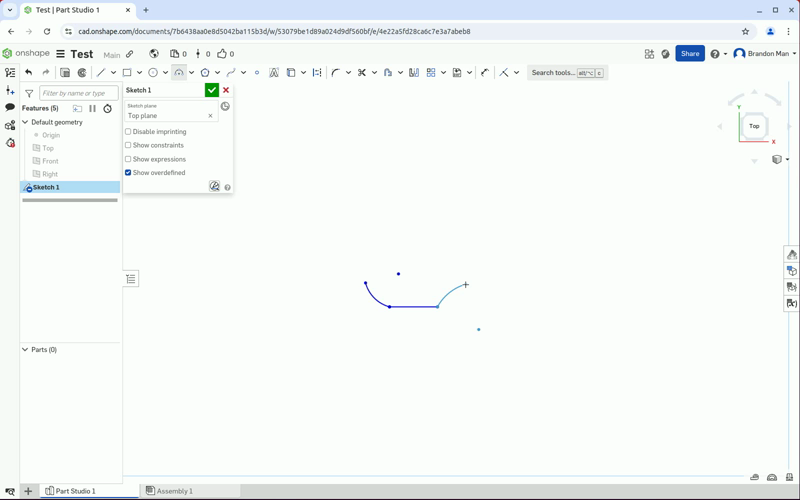
click(465, 284)
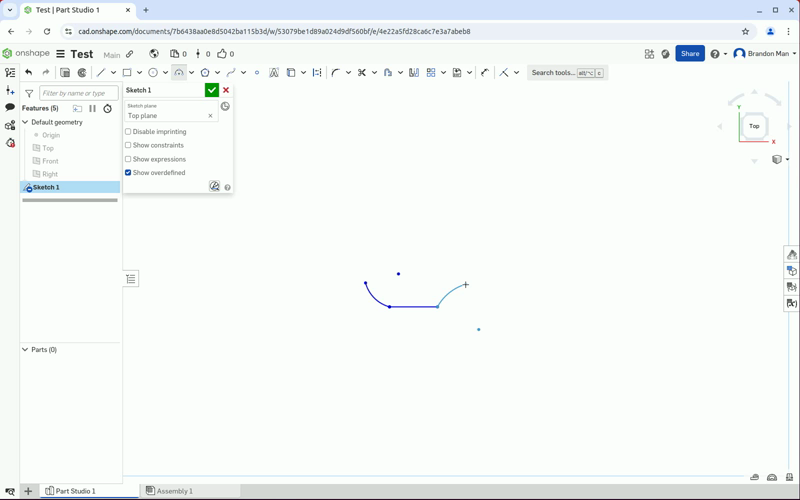
scroll(-6)
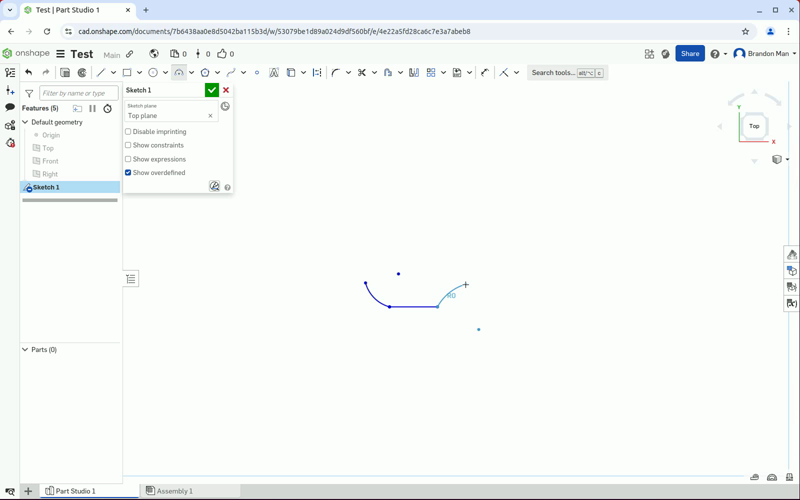
scroll(-6)
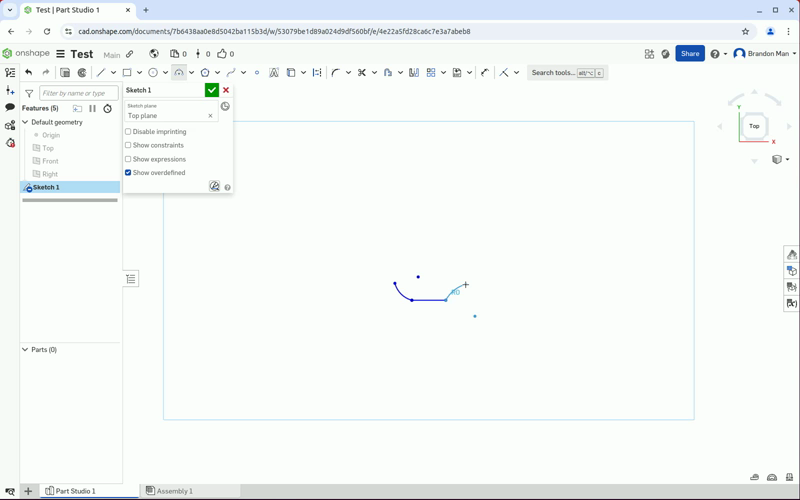
scroll(-6)
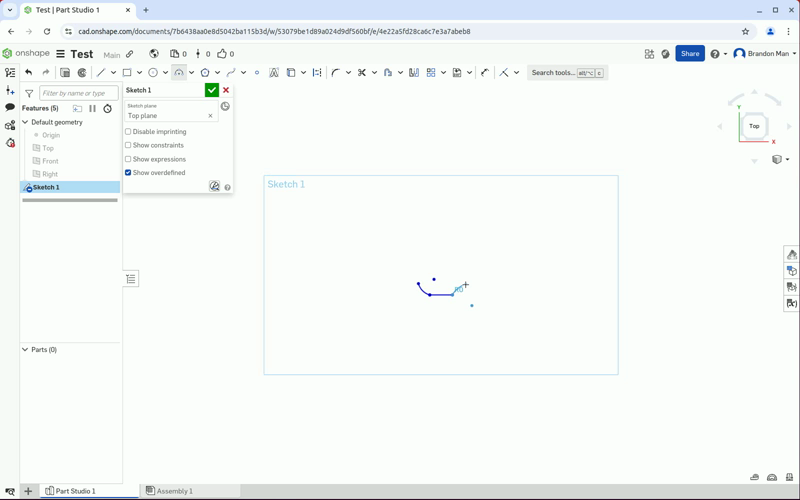
scroll(-6)
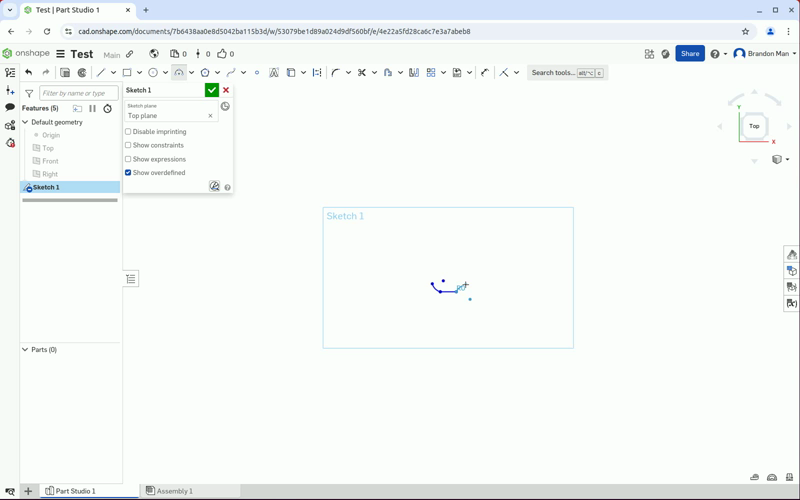
scroll(-6)
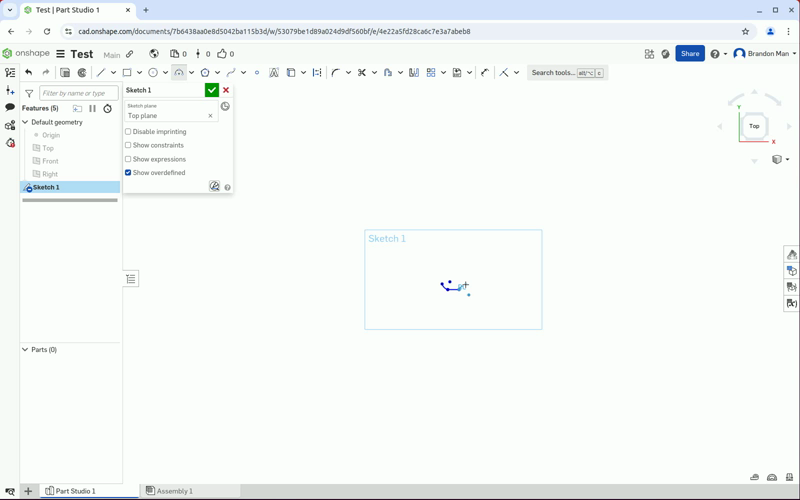
scroll(-6)
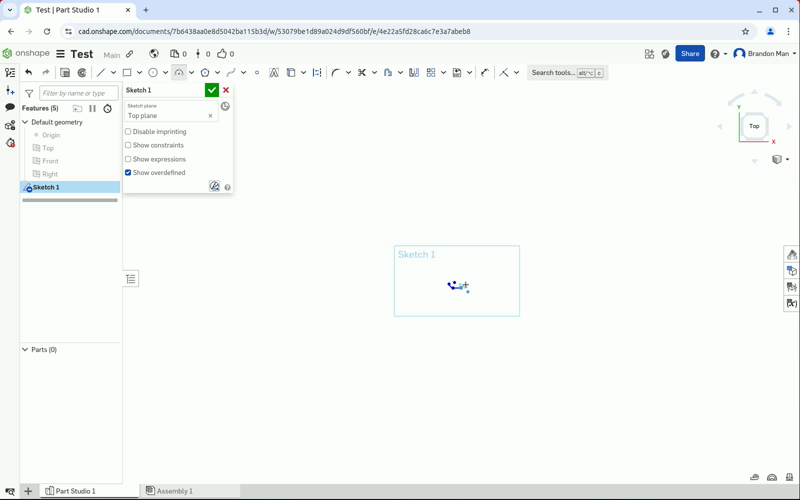
scroll(-6)
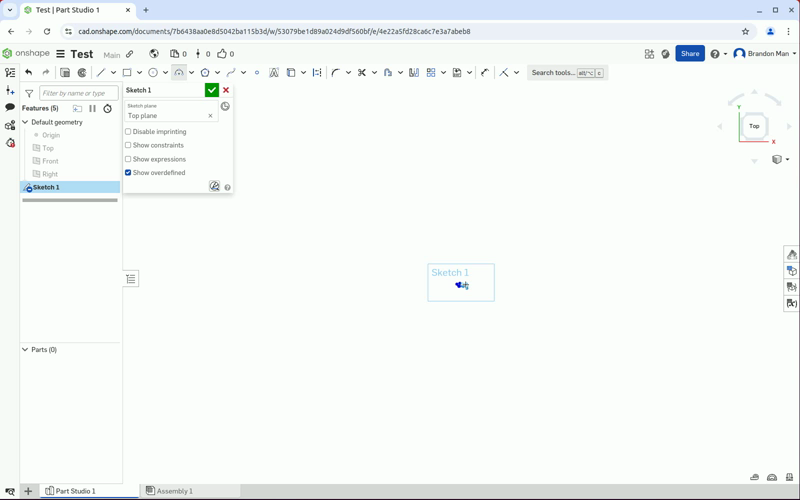
mouse_move(464, 285)
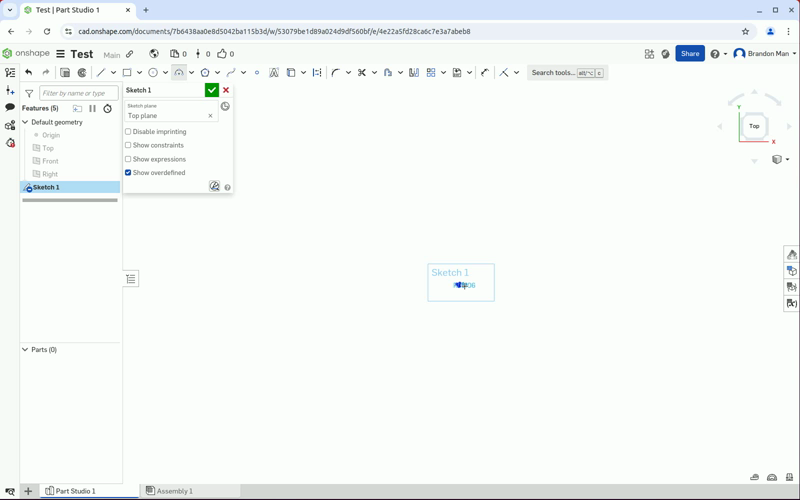
scroll(6)
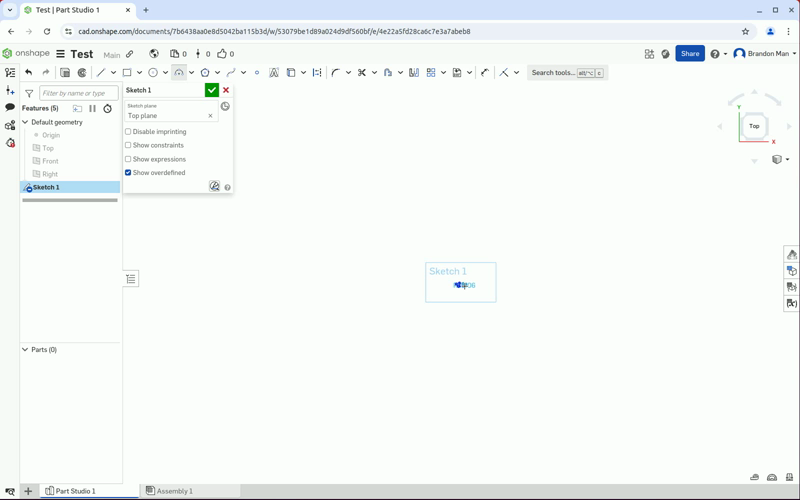
scroll(6)
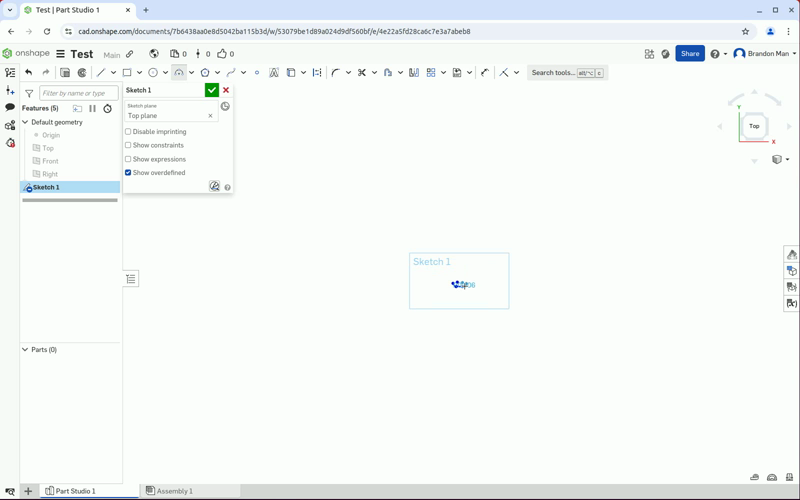
scroll(6)
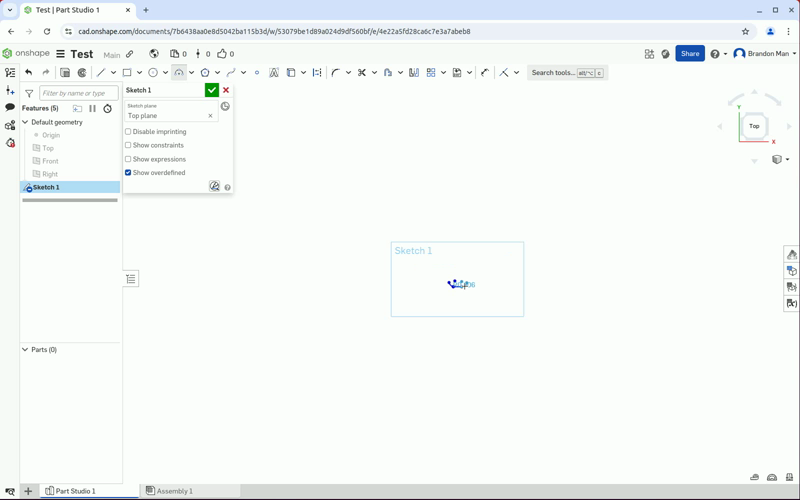
scroll(6)
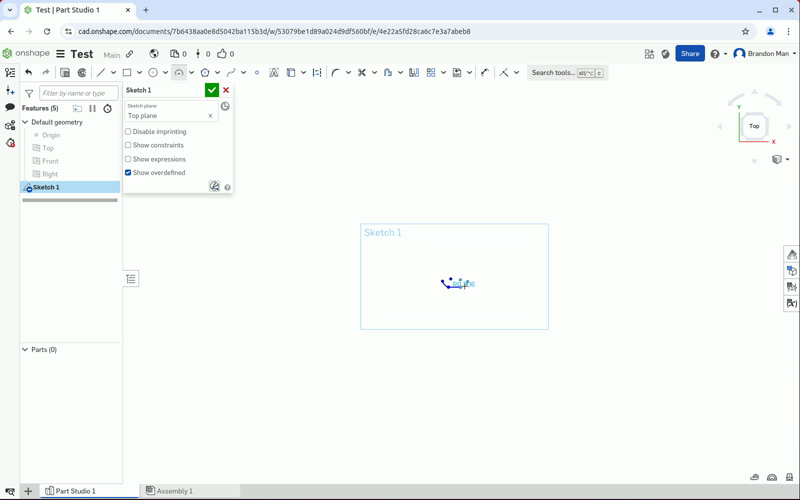
scroll(6)
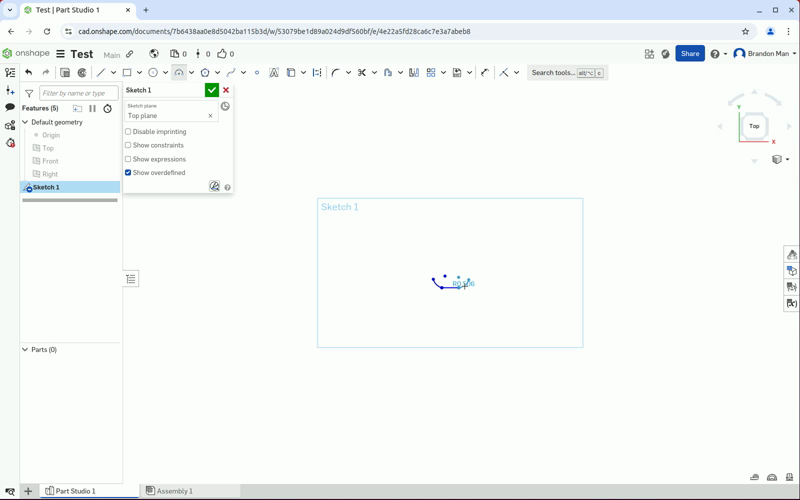
scroll(6)
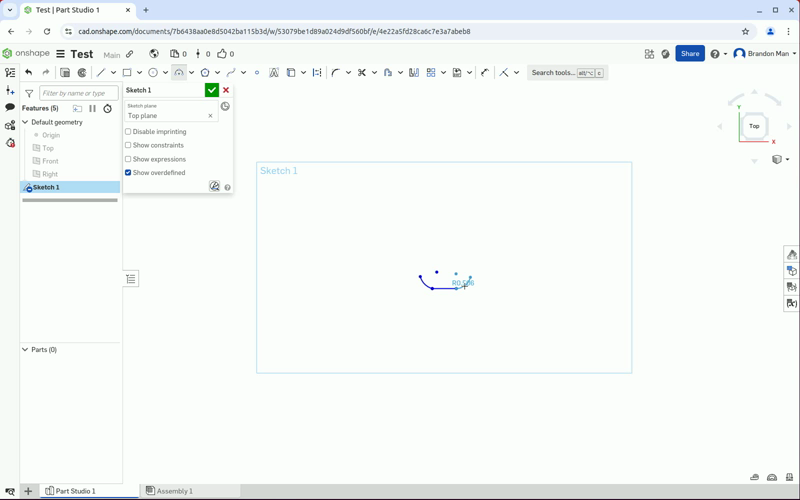
scroll(6)
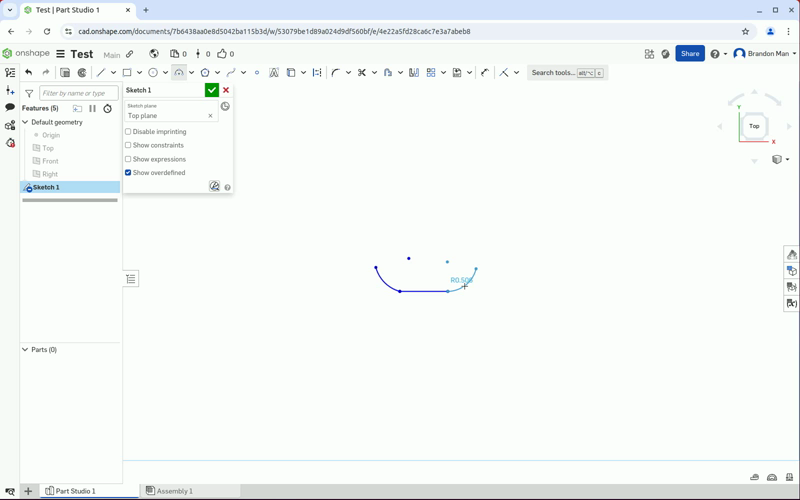
click(464, 285)
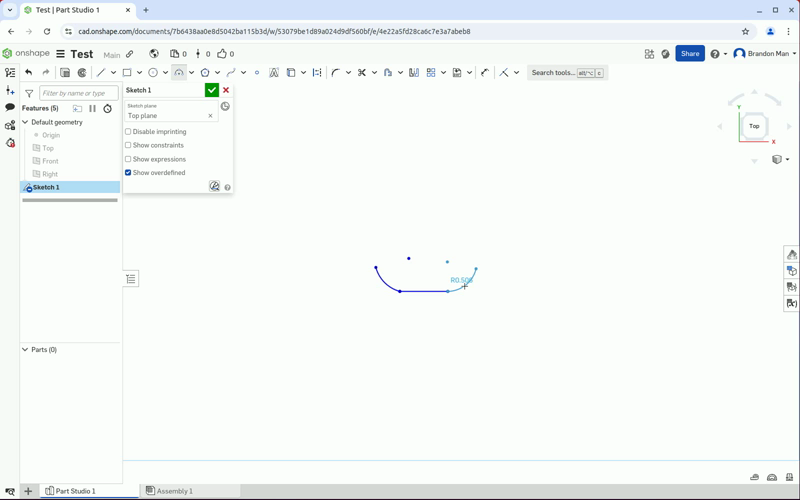
scroll(-6)
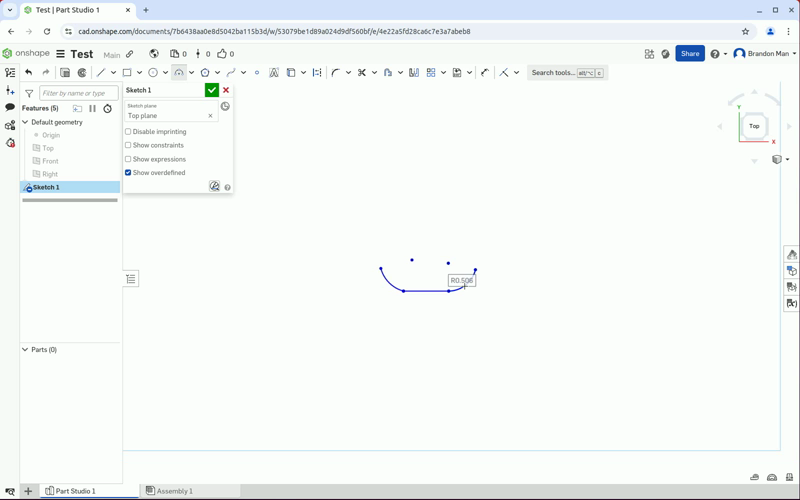
scroll(-6)
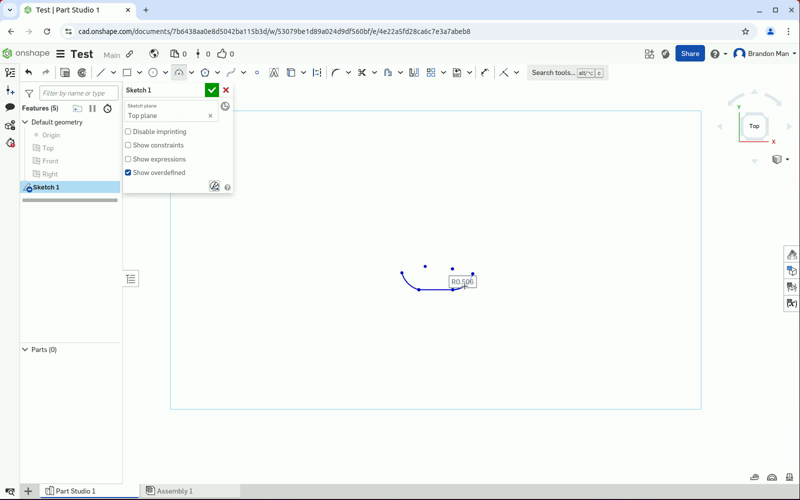
scroll(-6)
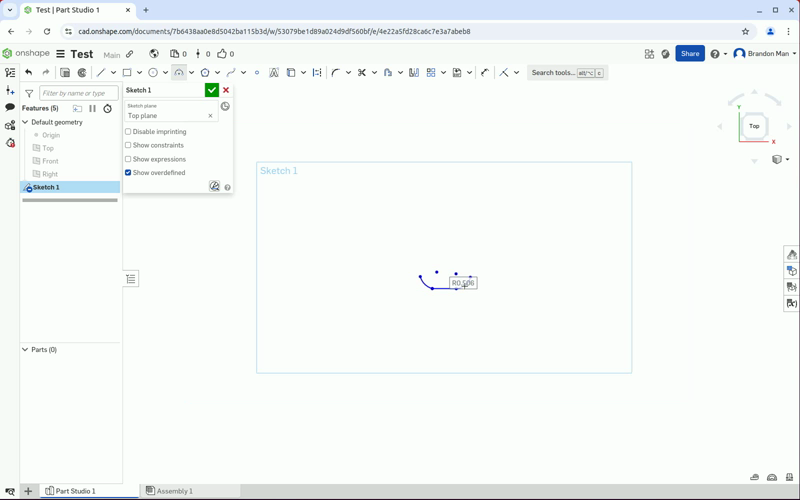
scroll(-6)
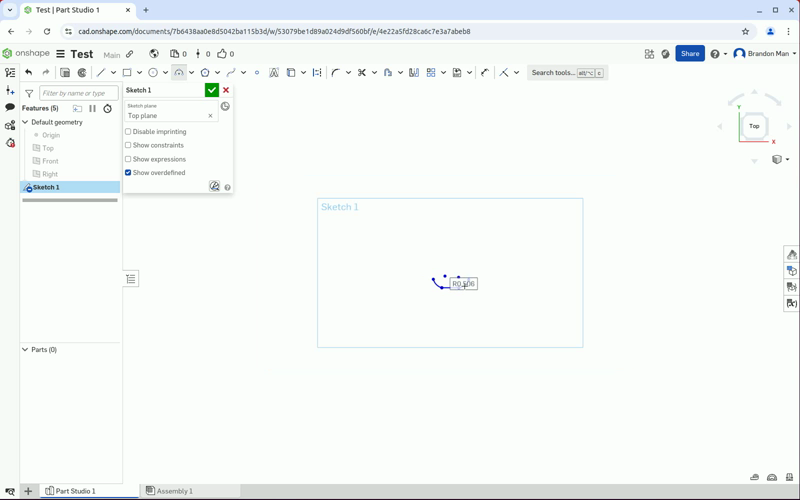
scroll(-6)
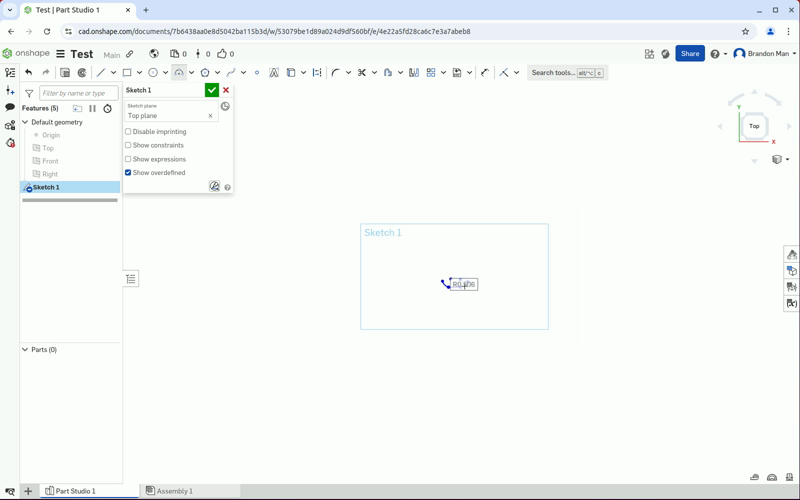
scroll(-6)
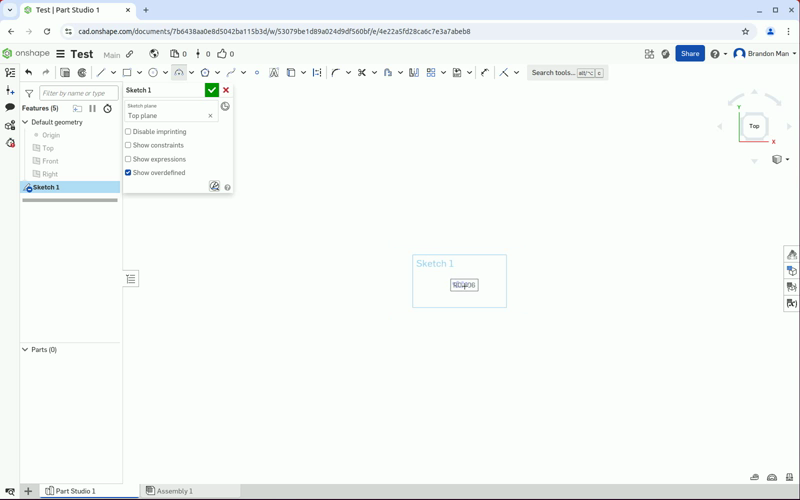
scroll(-6)
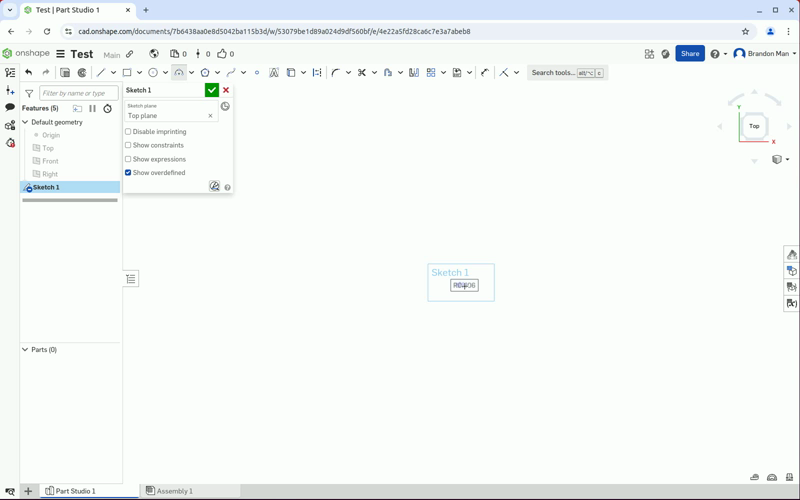
key_up(shift)
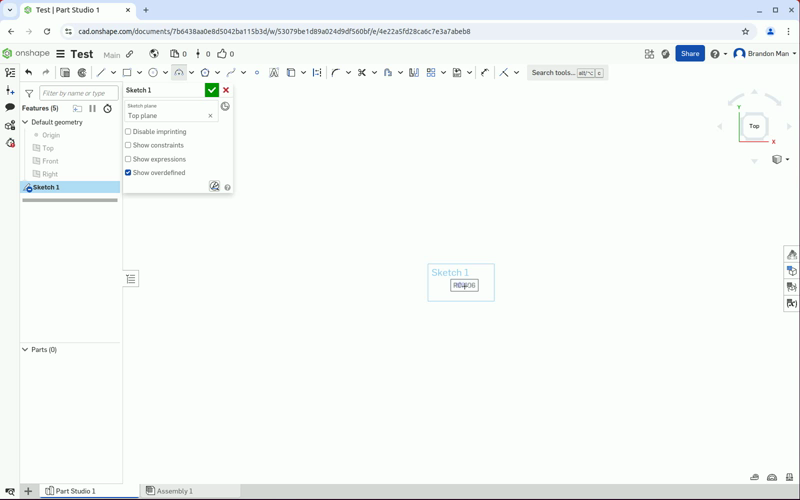
key(esc)
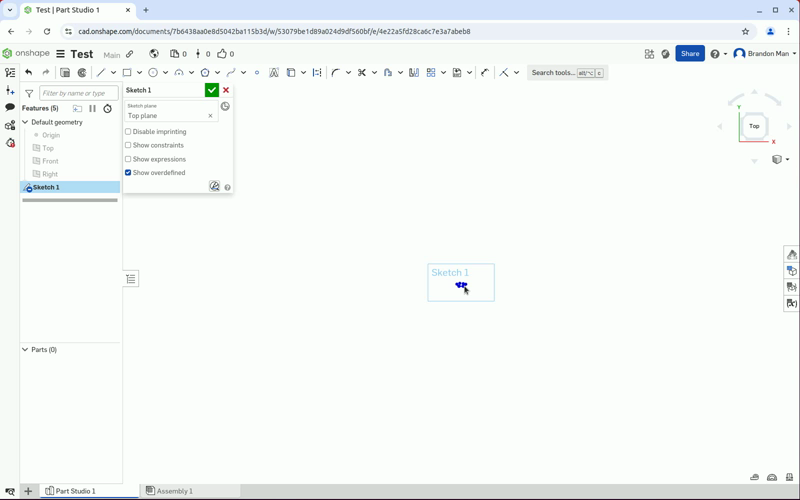
key(l)
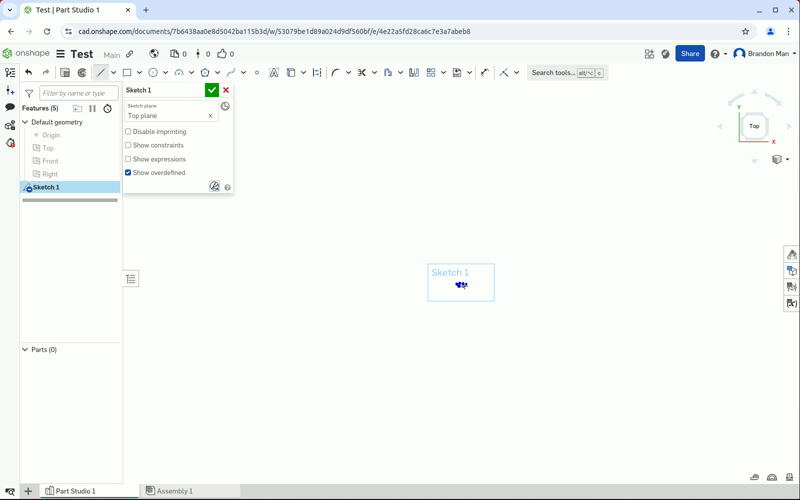
mouse_move(465, 284)
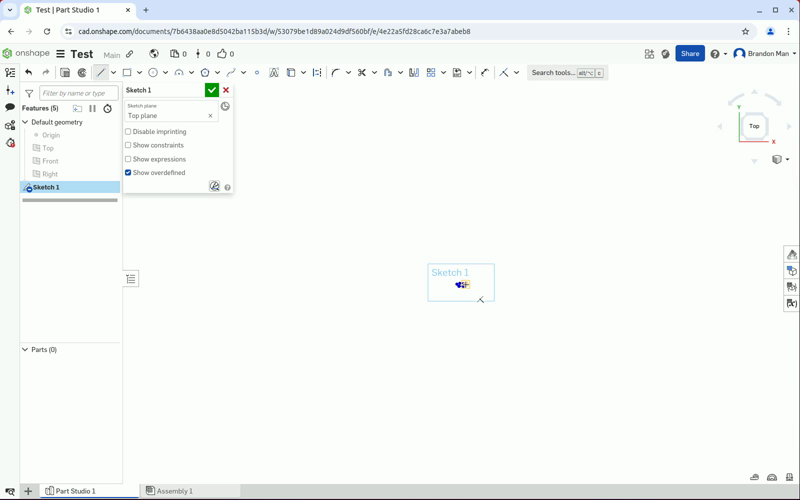
scroll(6)
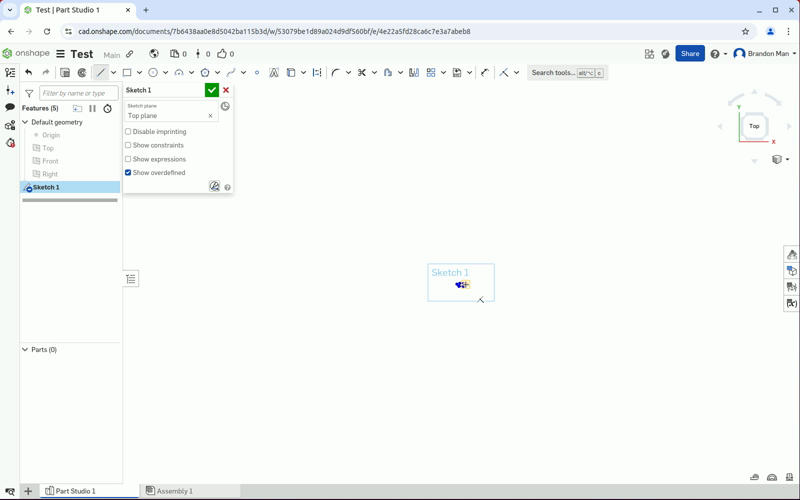
scroll(6)
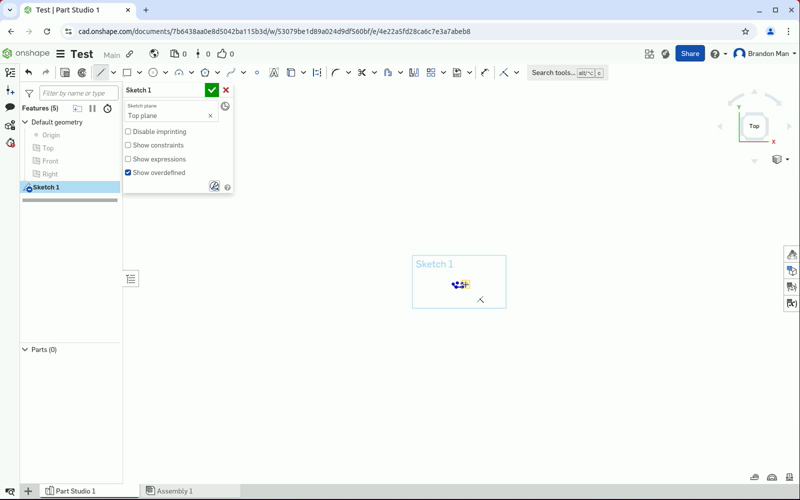
scroll(6)
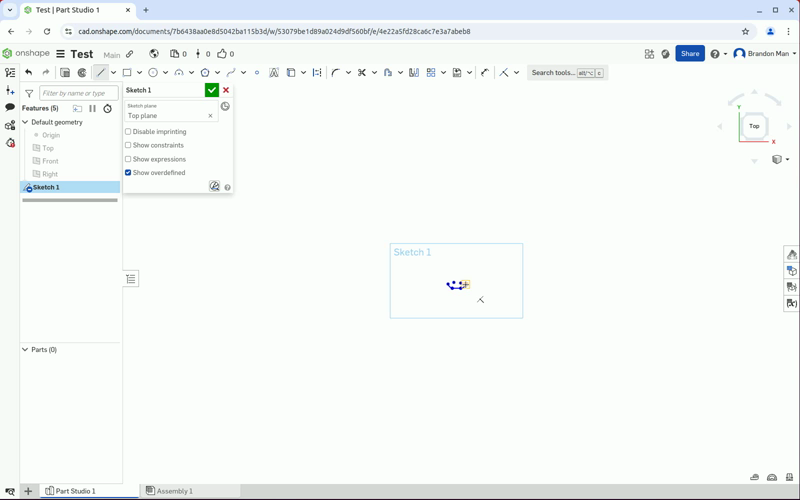
scroll(6)
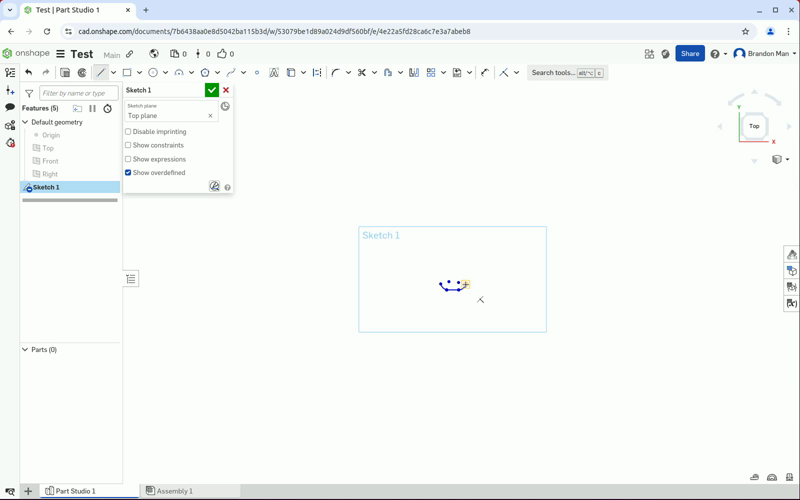
scroll(6)
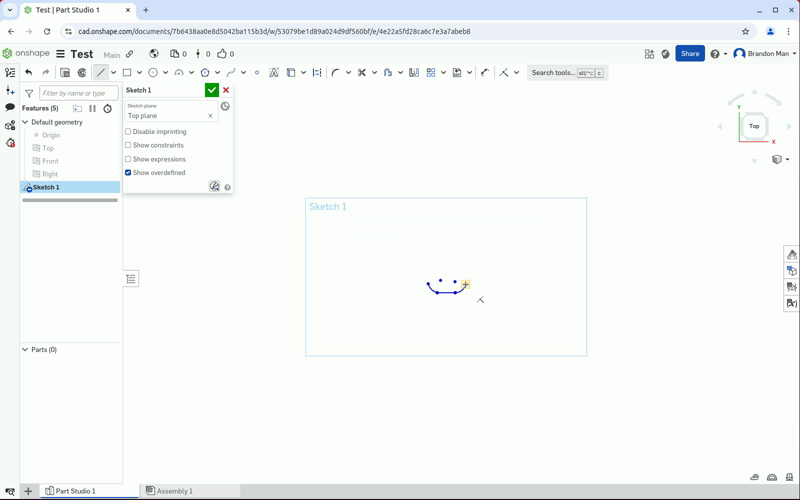
scroll(6)
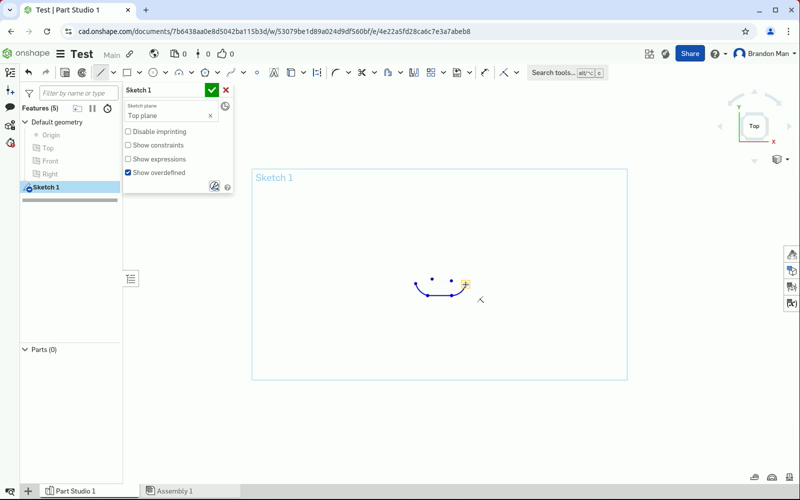
scroll(6)
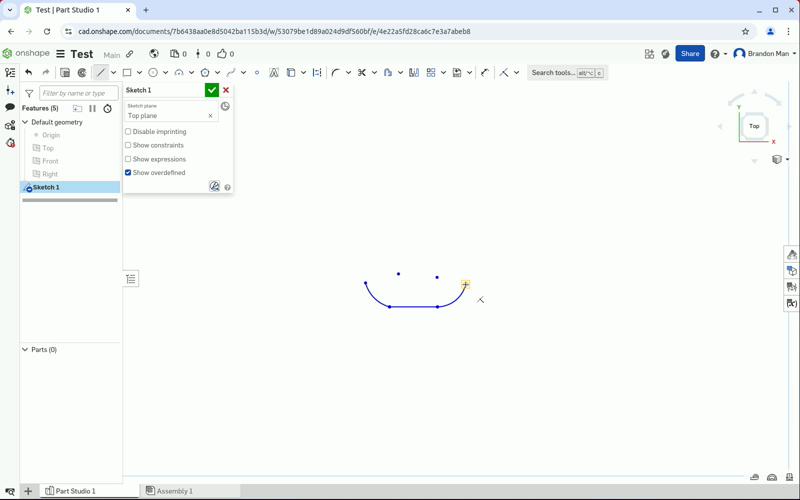
click(465, 284)
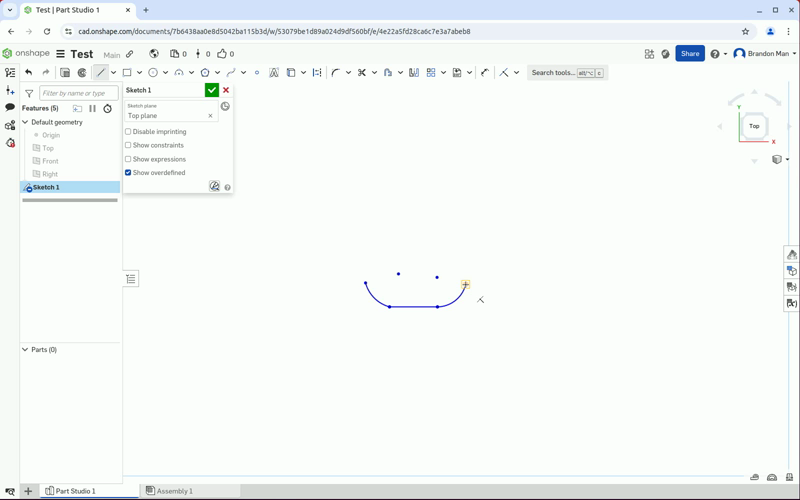
scroll(-6)
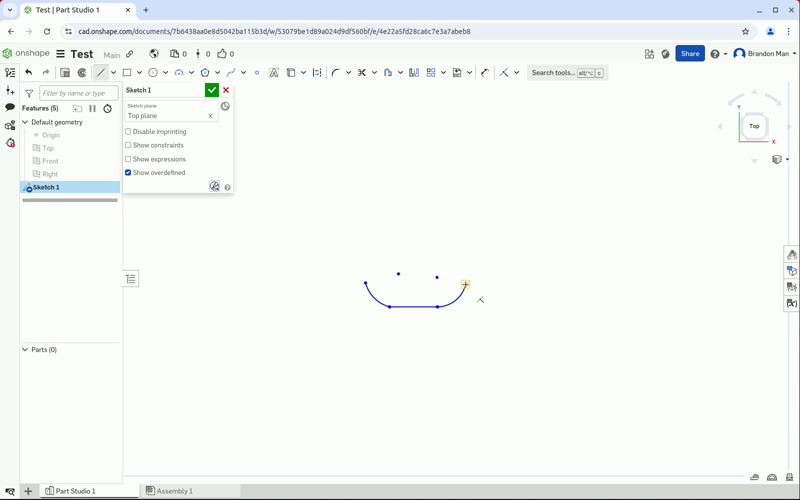
scroll(-6)
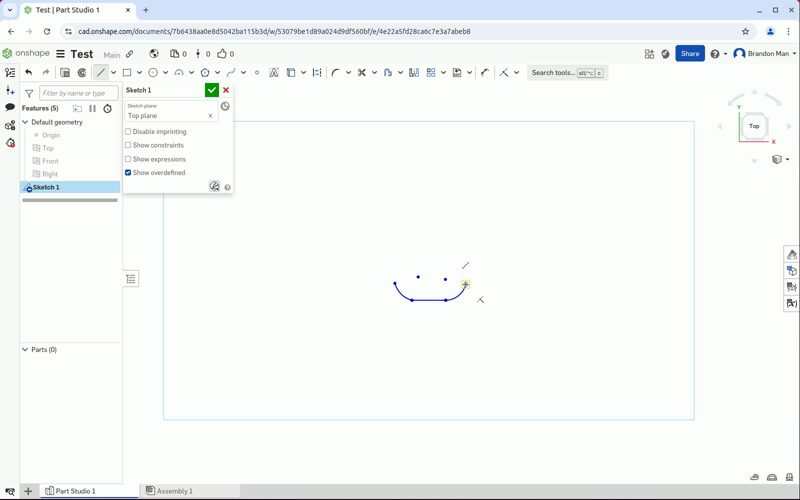
scroll(-6)
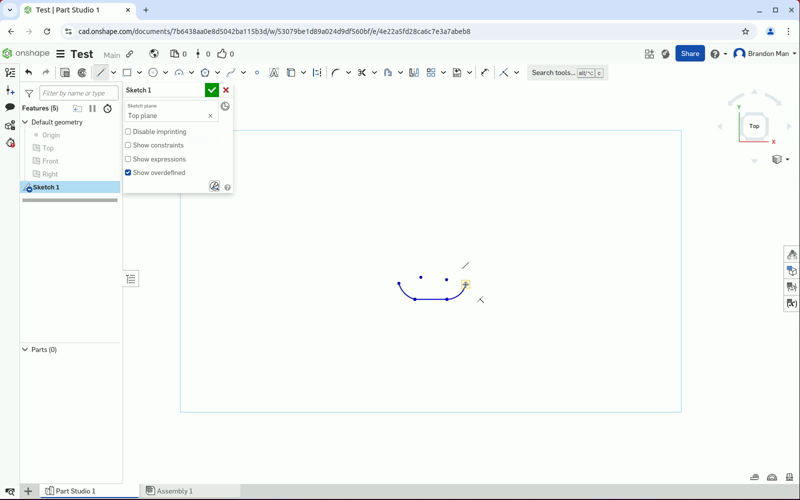
scroll(-6)
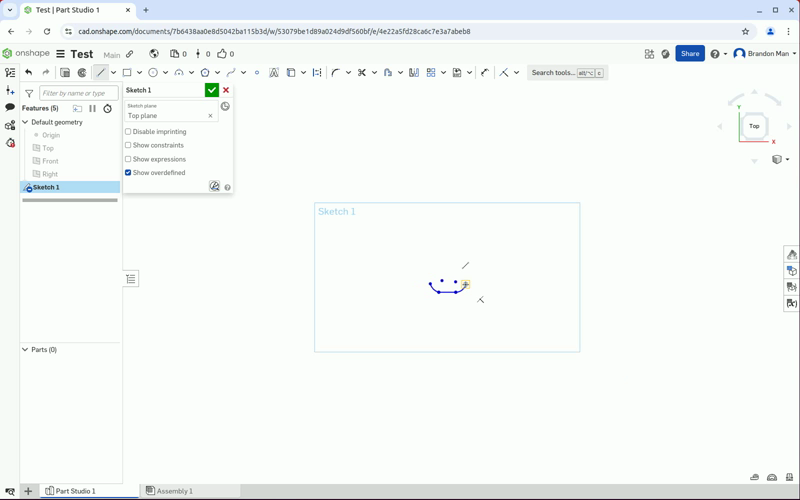
scroll(-6)
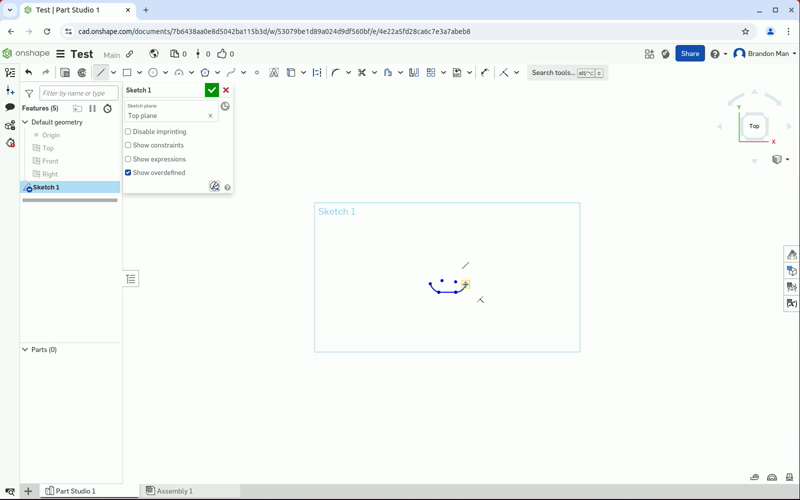
scroll(-6)
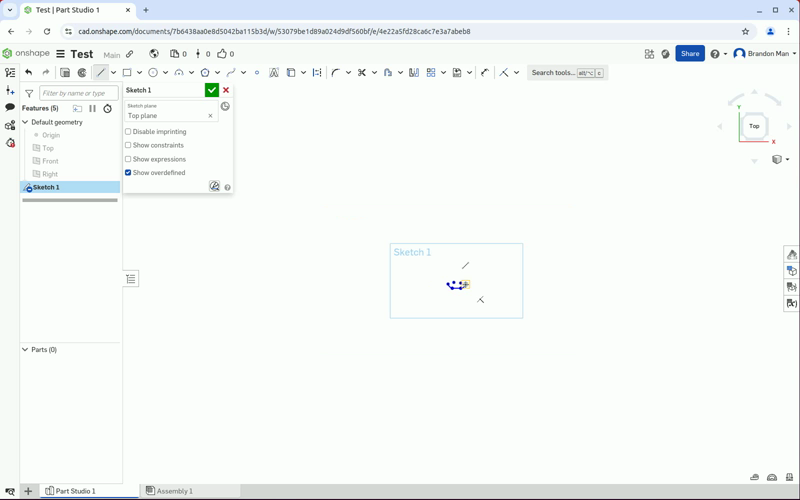
scroll(-6)
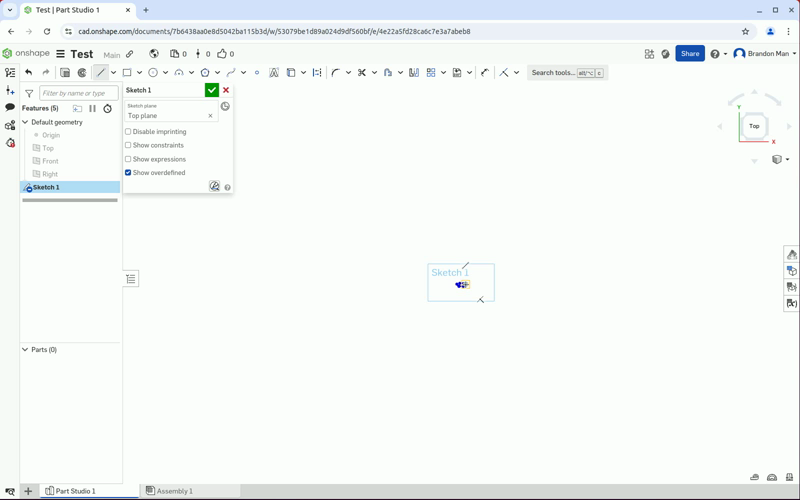
key_down(shift)
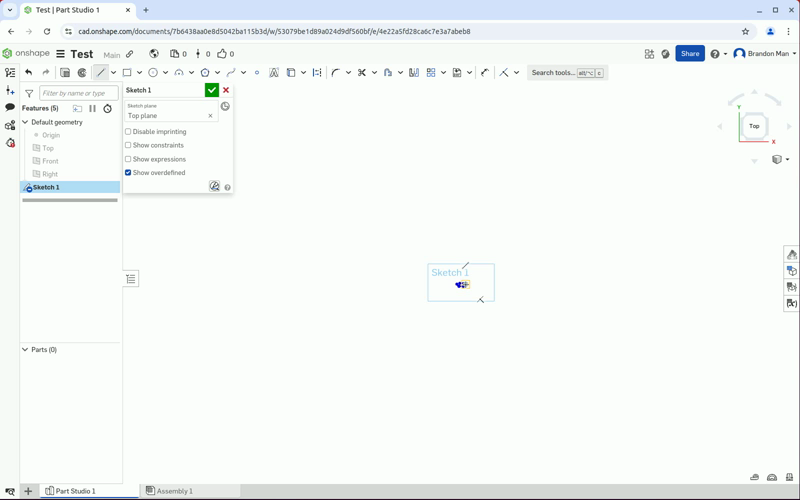
mouse_move(495, 284)
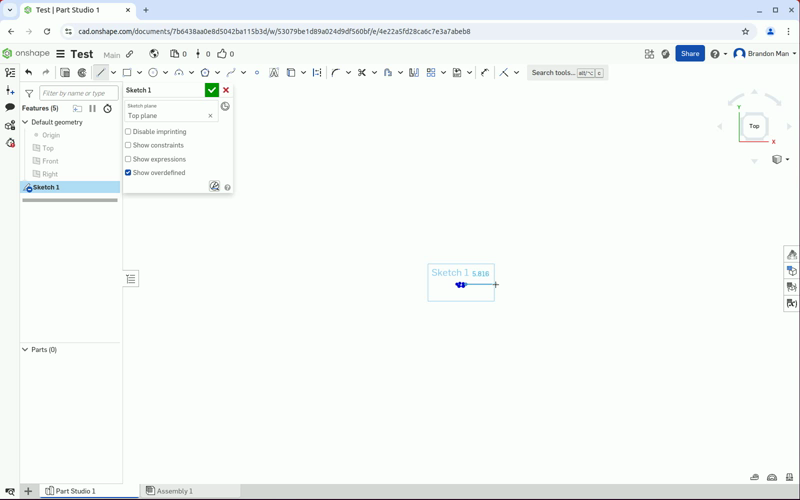
mouse_move(465, 279)
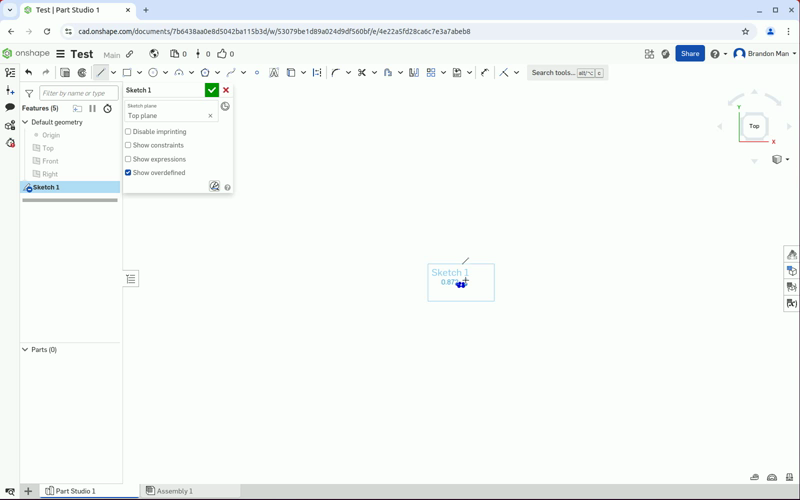
scroll(6)
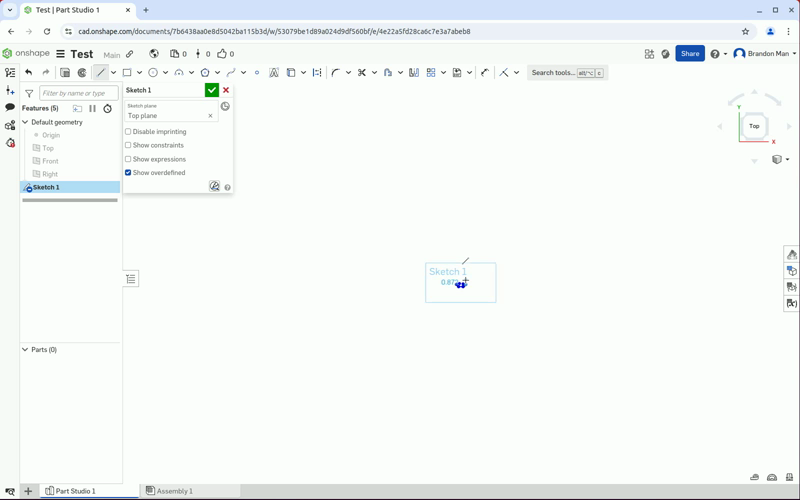
scroll(6)
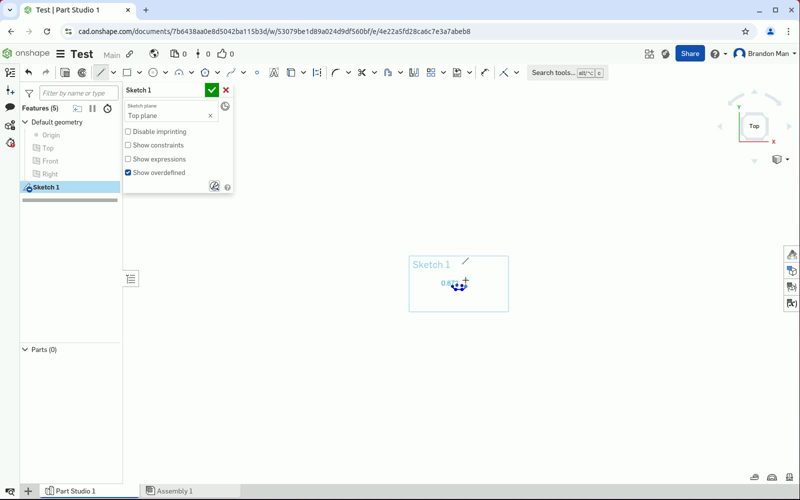
scroll(6)
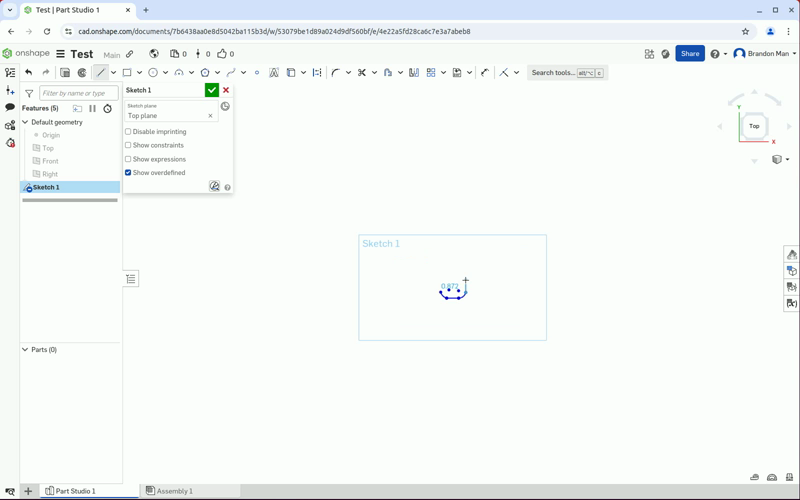
scroll(6)
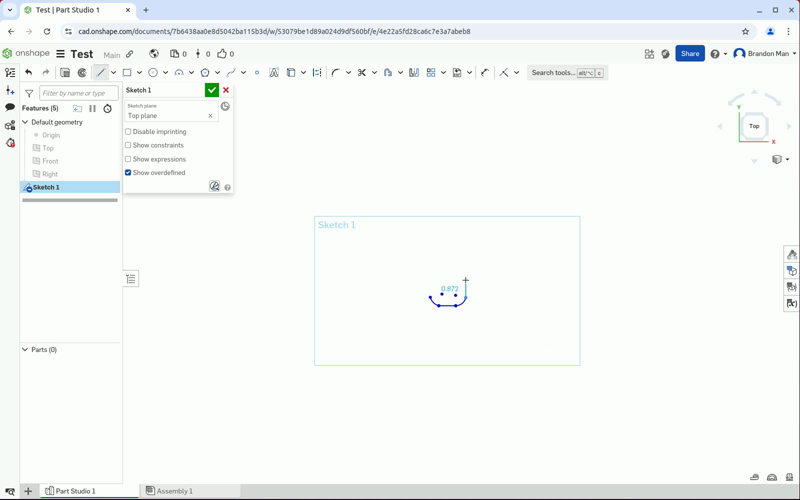
scroll(6)
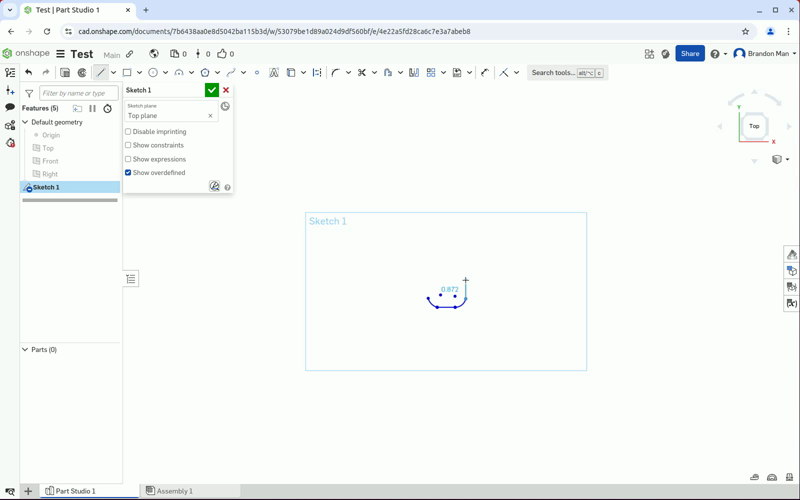
scroll(6)
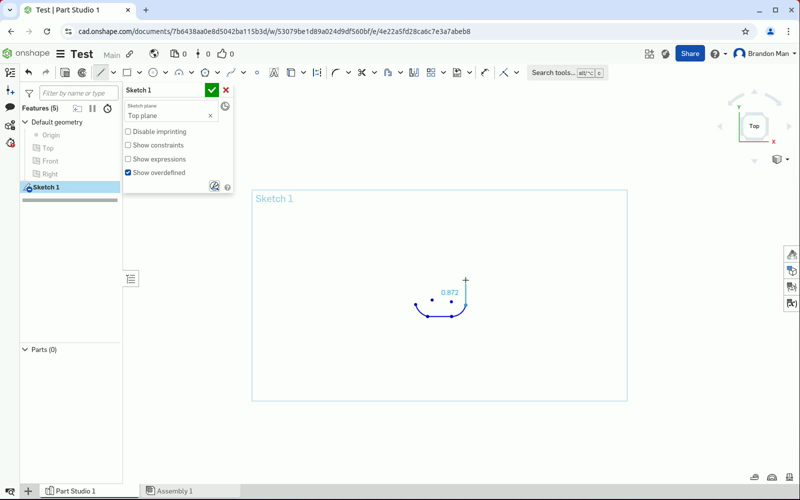
scroll(6)
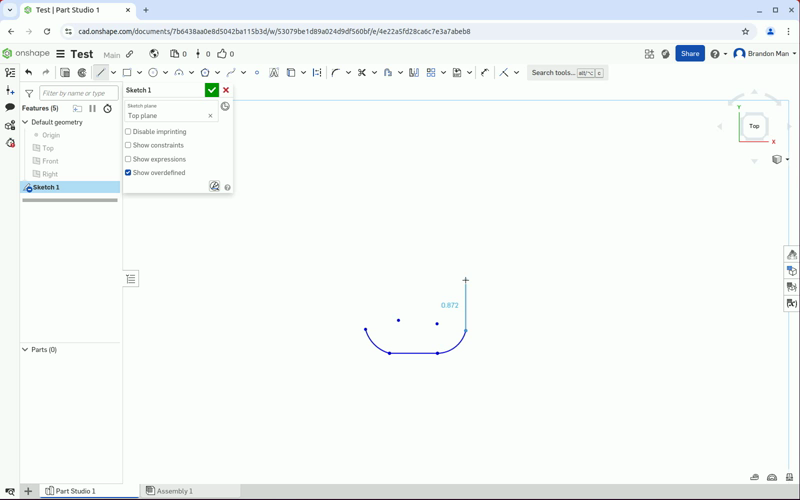
click(465, 279)
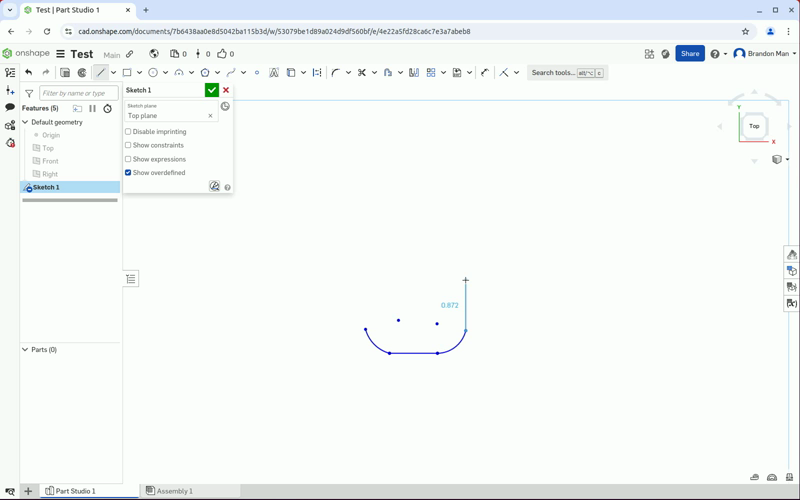
scroll(-6)
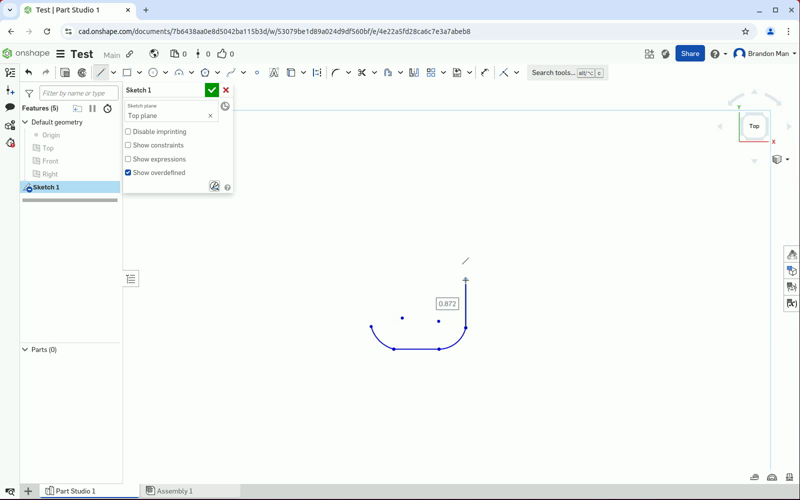
scroll(-6)
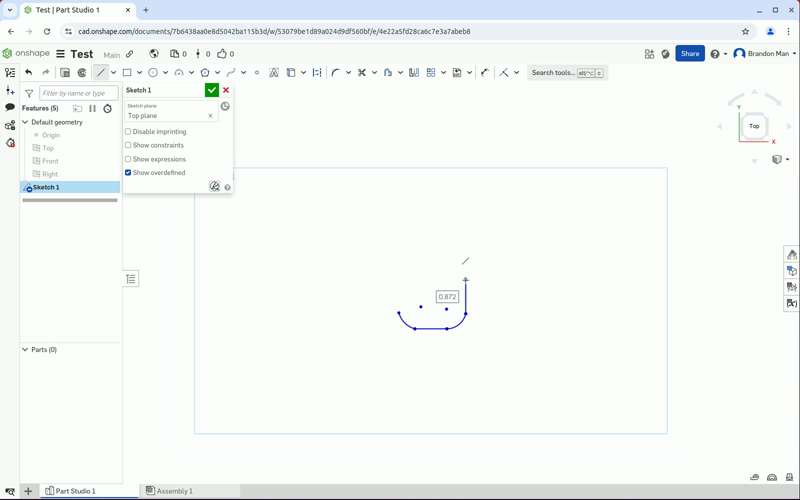
scroll(-6)
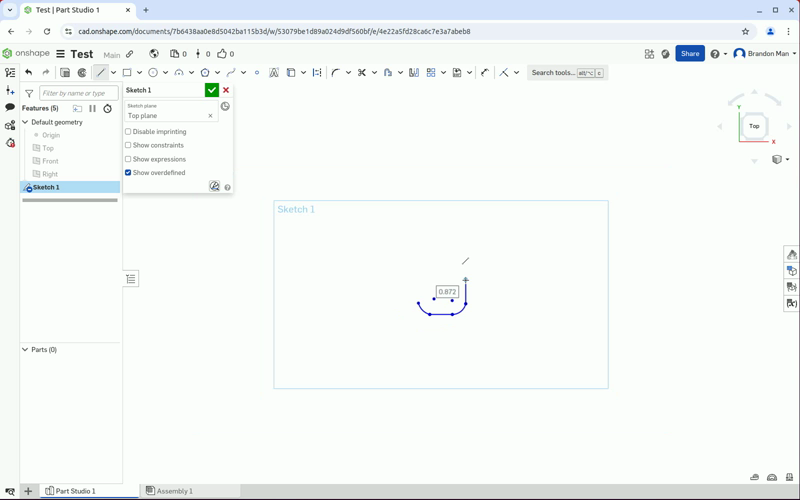
scroll(-6)
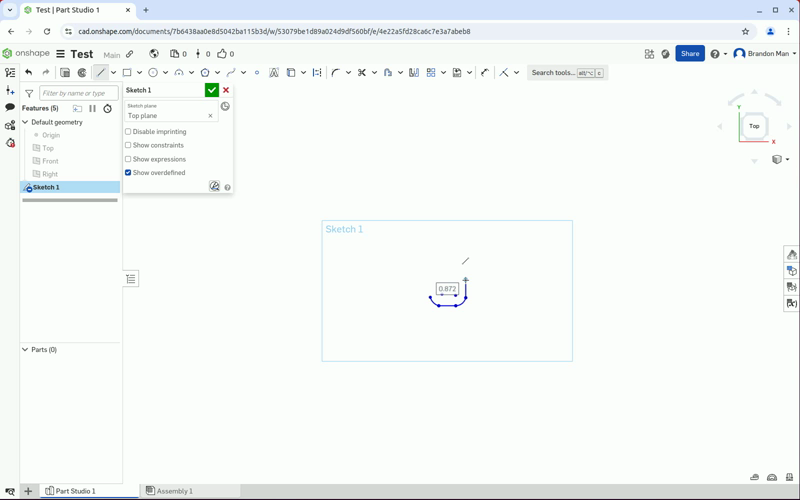
scroll(-6)
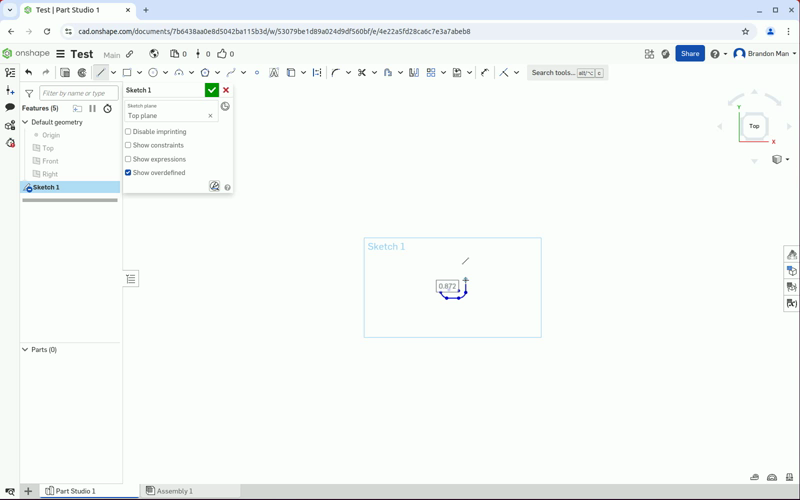
scroll(-6)
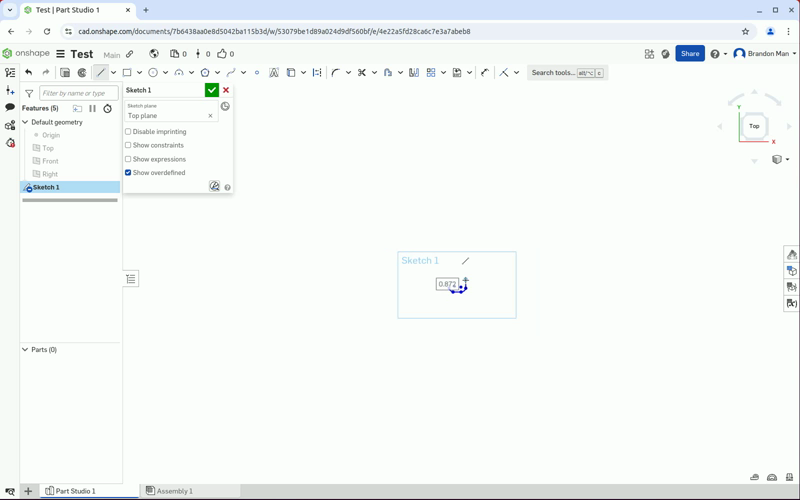
scroll(-6)
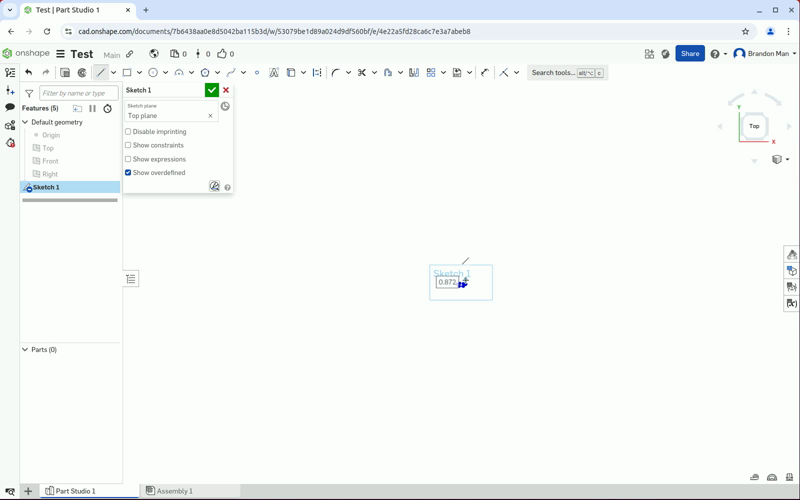
key_up(shift)
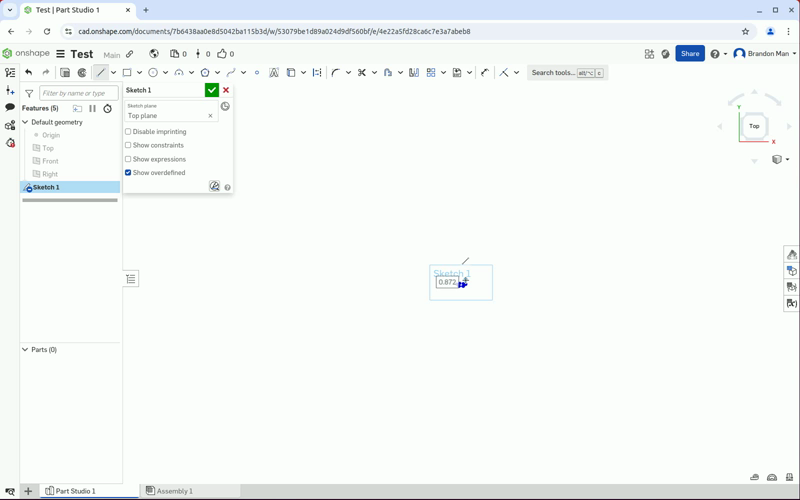
key(esc)
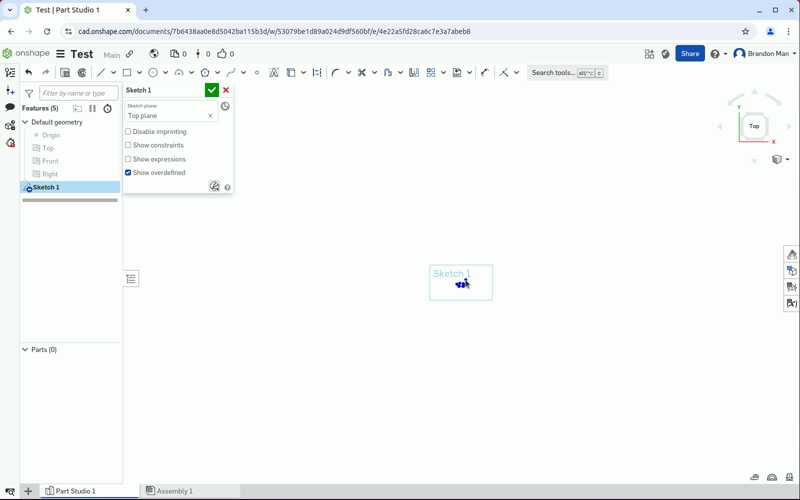
key(a)
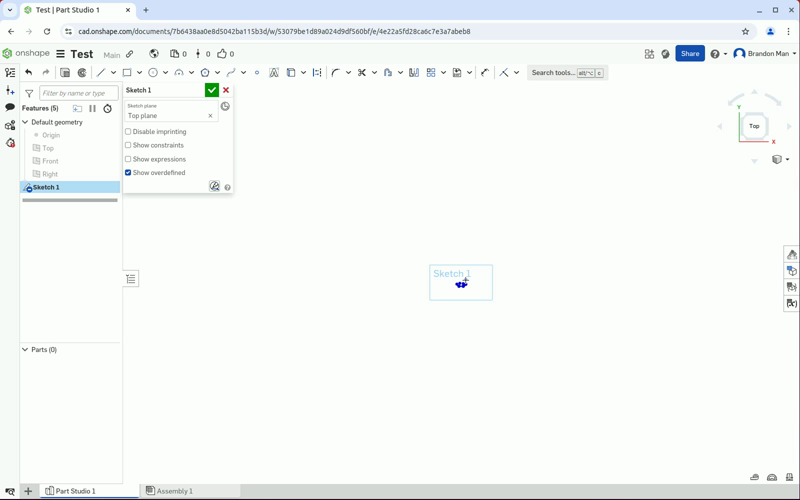
mouse_move(465, 279)
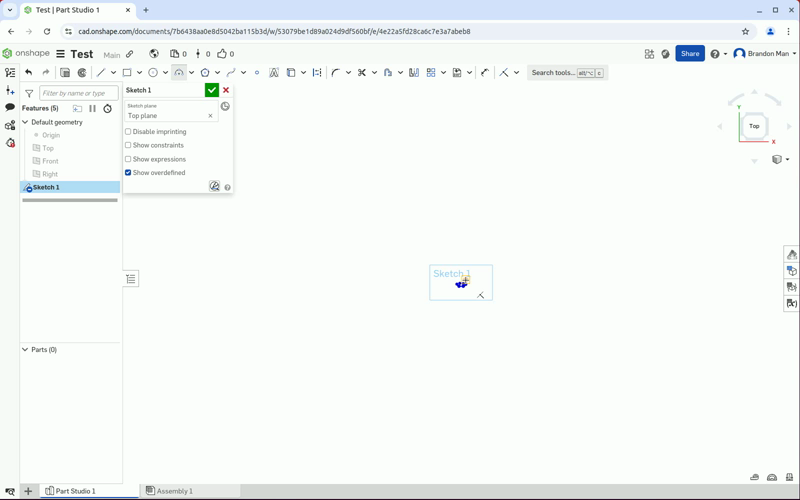
scroll(6)
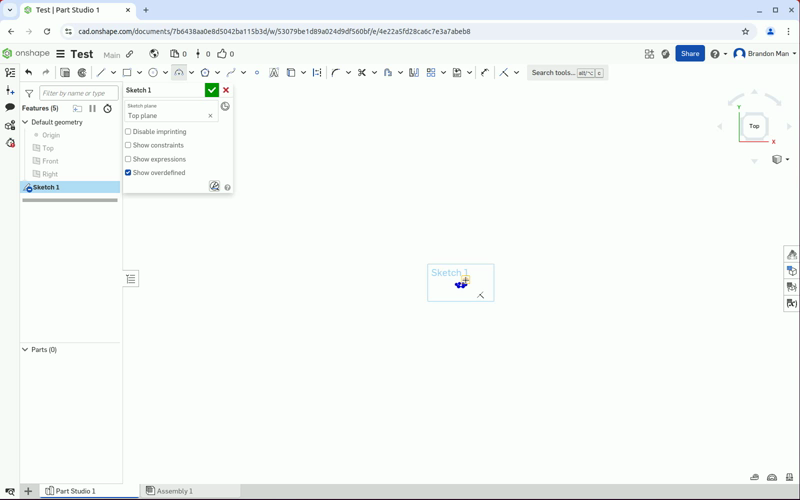
scroll(6)
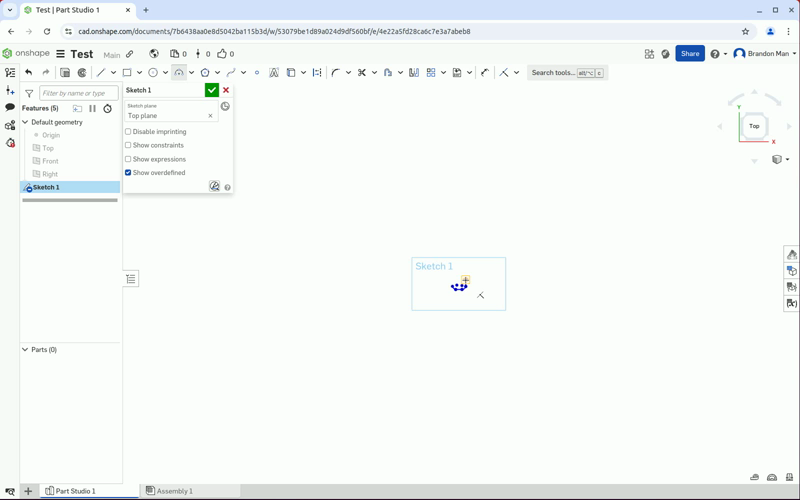
scroll(6)
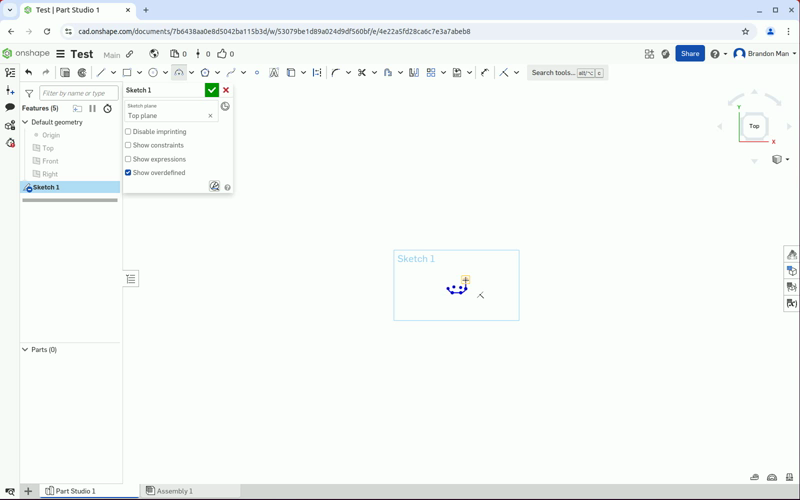
scroll(6)
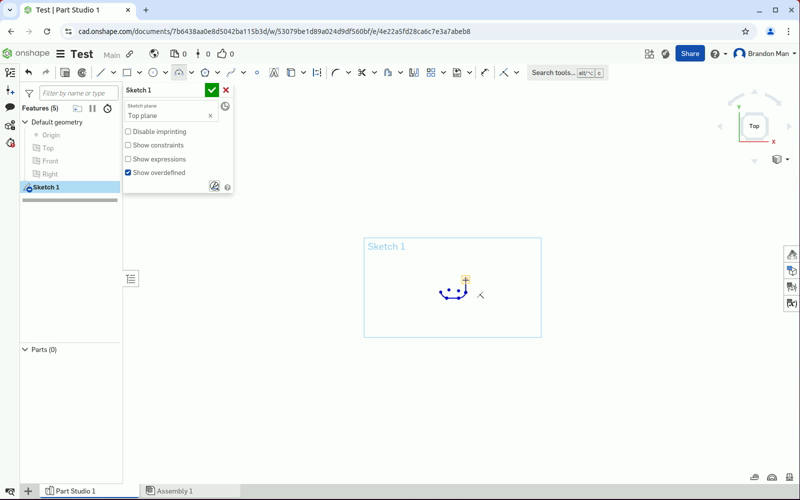
scroll(6)
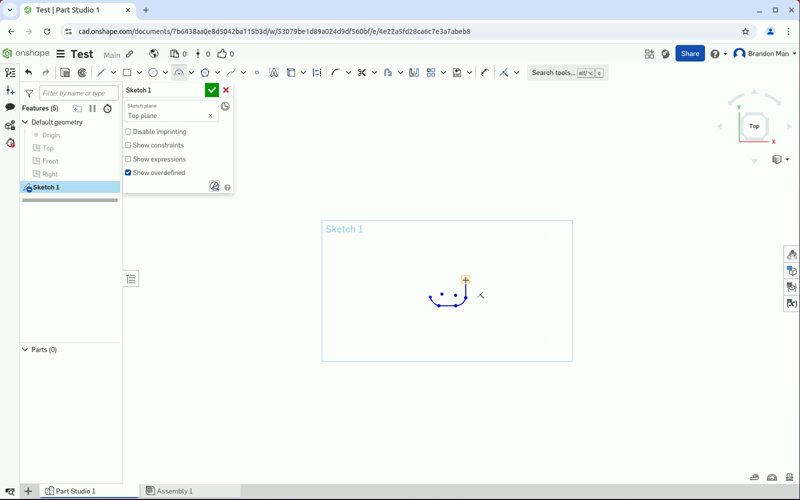
scroll(6)
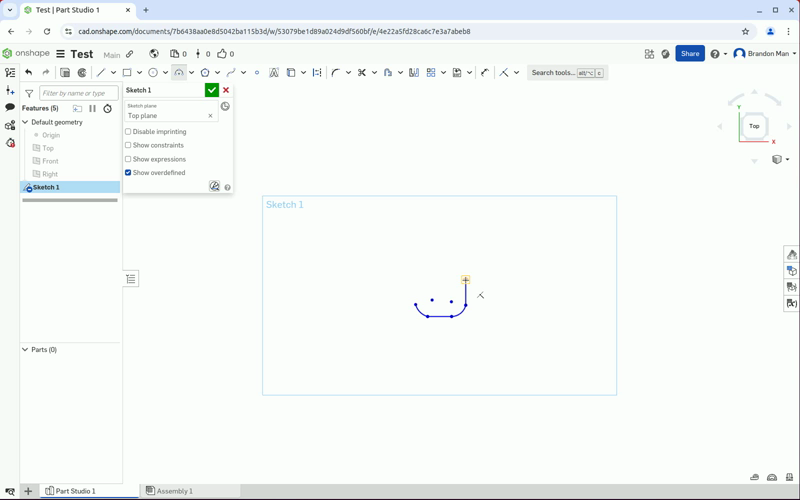
scroll(6)
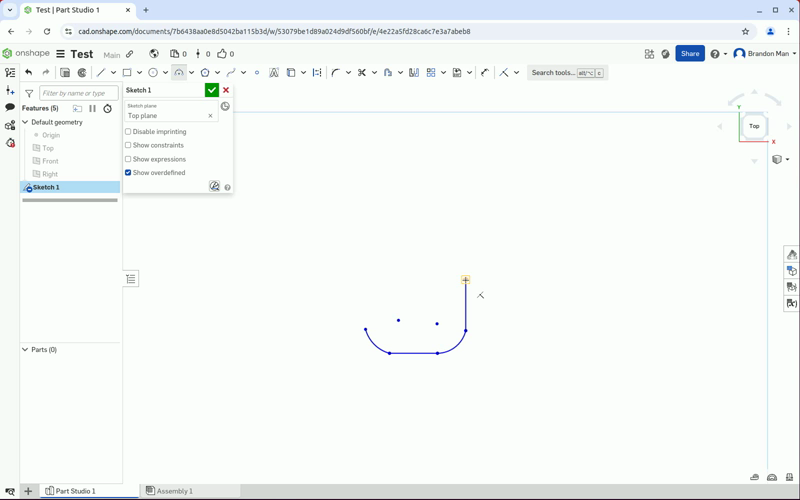
click(465, 279)
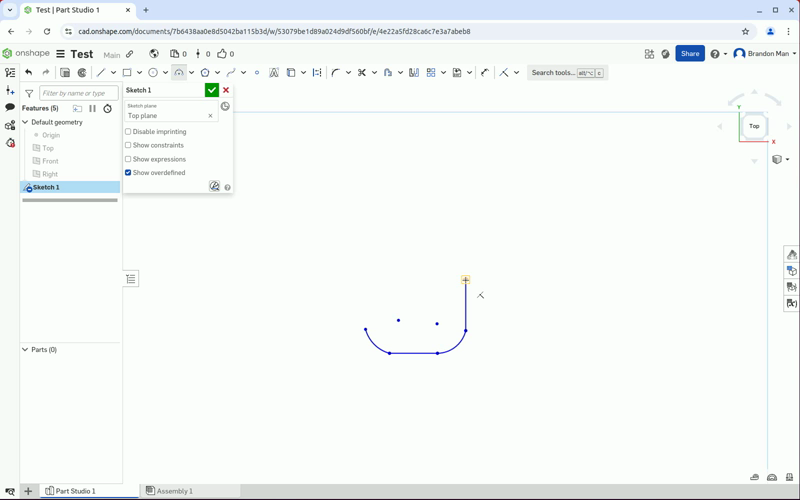
scroll(-6)
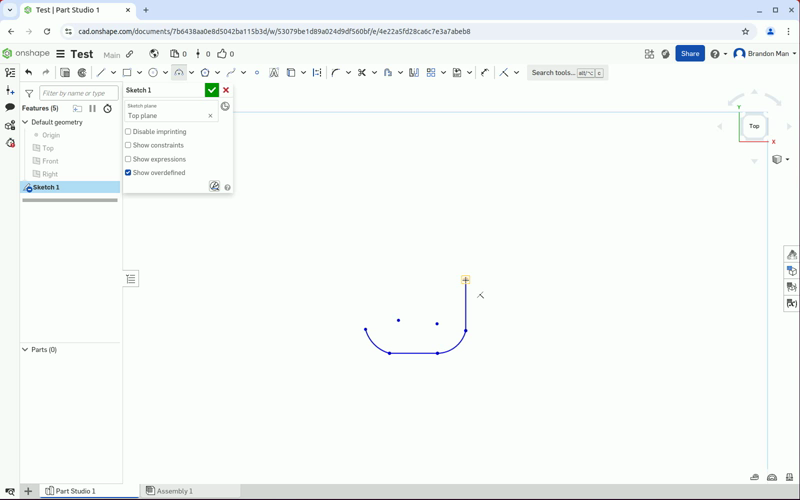
scroll(-6)
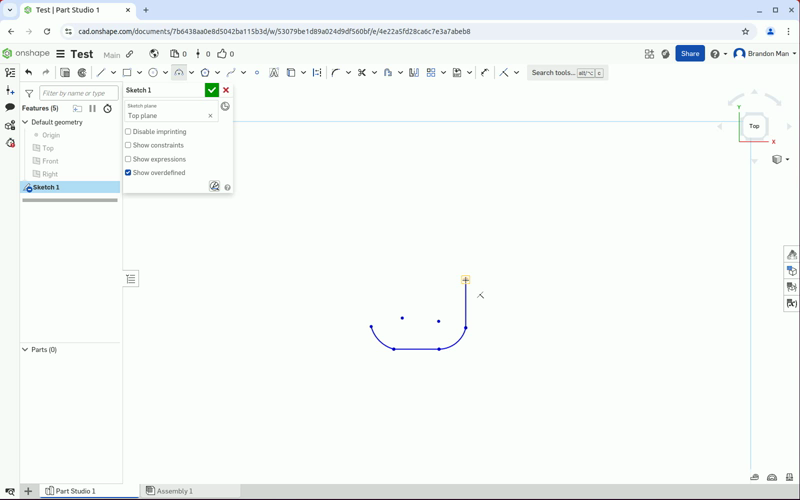
scroll(-6)
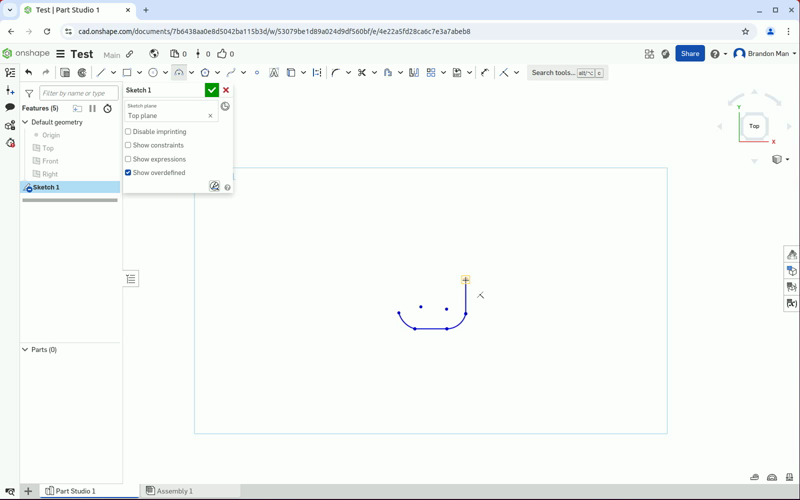
scroll(-6)
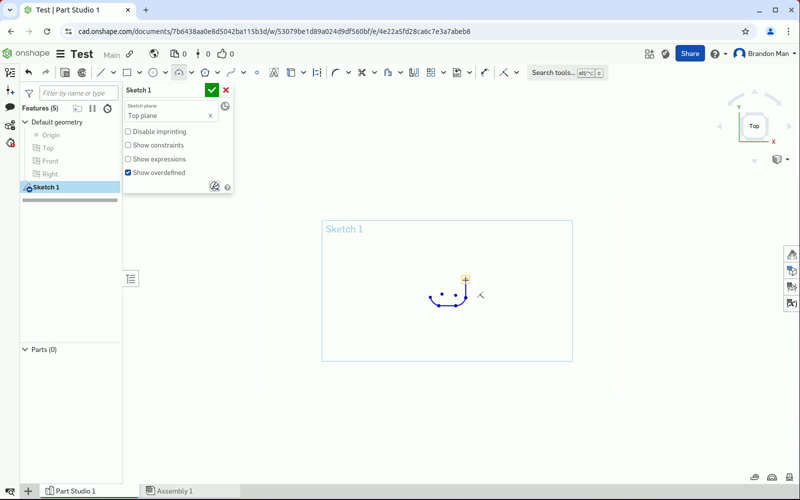
scroll(-6)
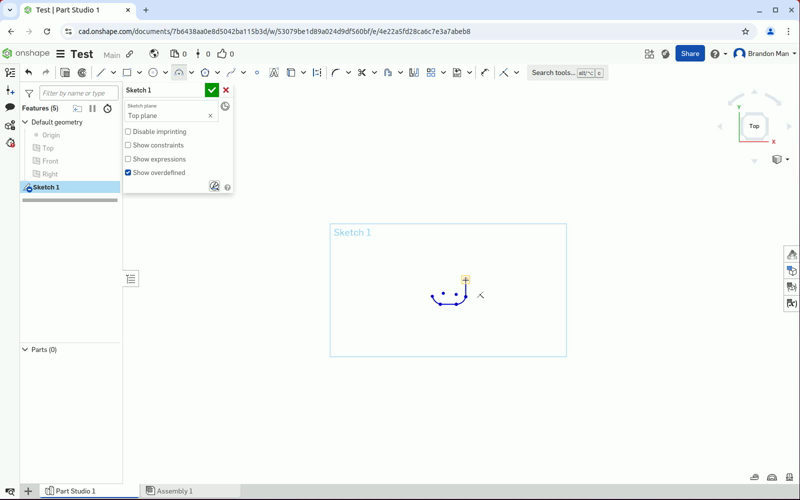
scroll(-6)
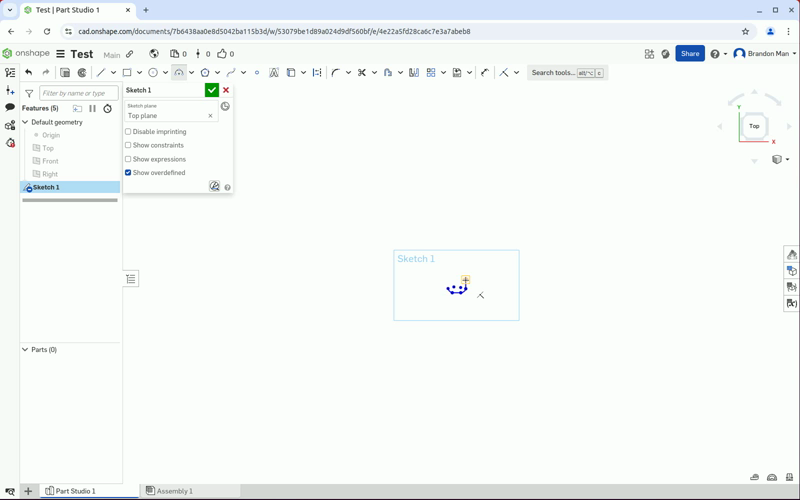
scroll(-6)
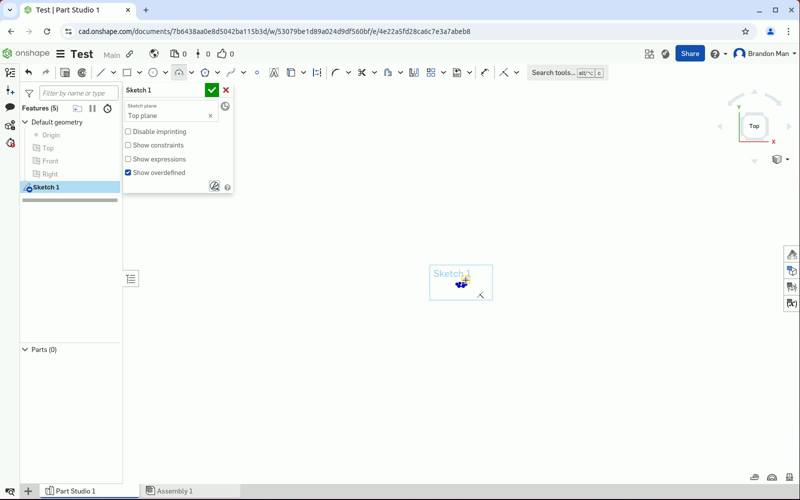
key_down(shift)
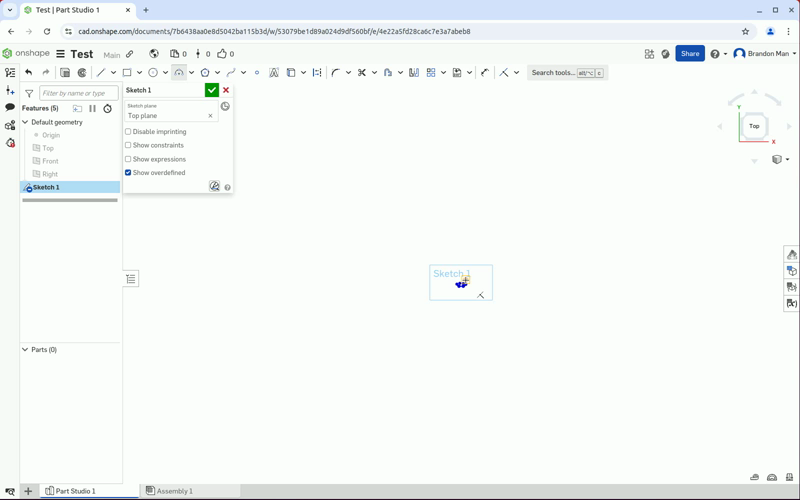
mouse_move(463, 278)
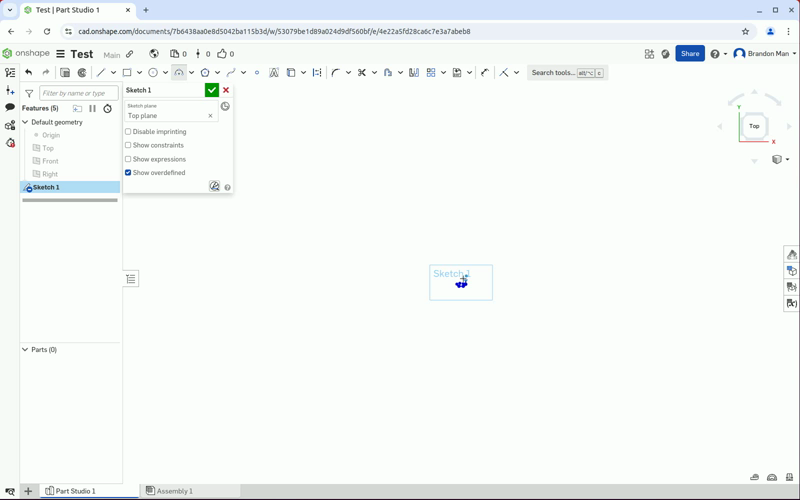
scroll(6)
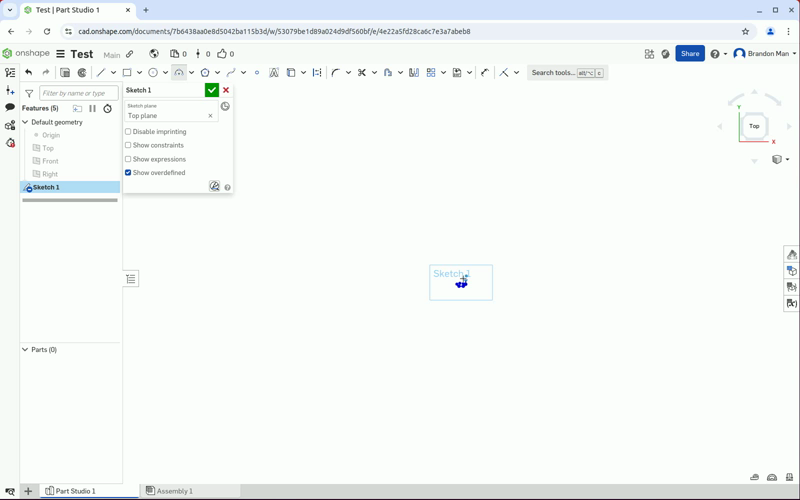
scroll(6)
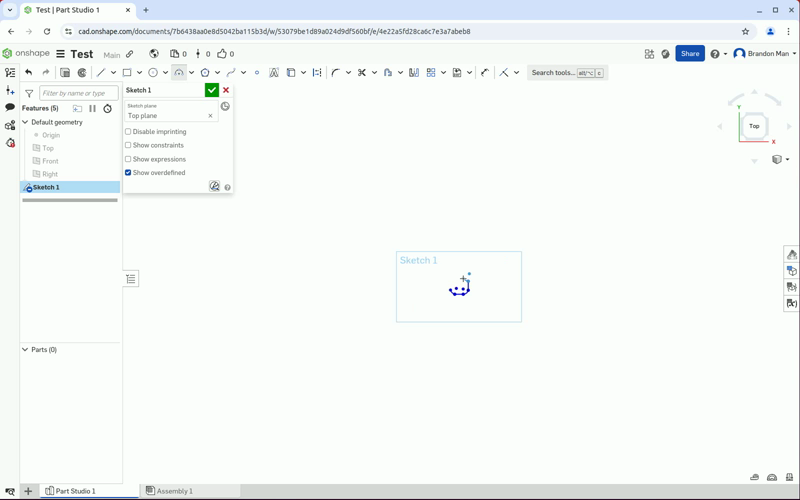
scroll(6)
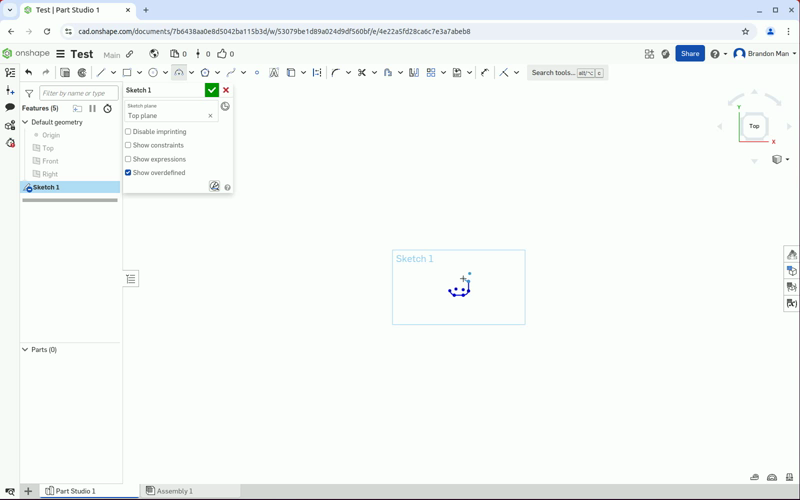
scroll(6)
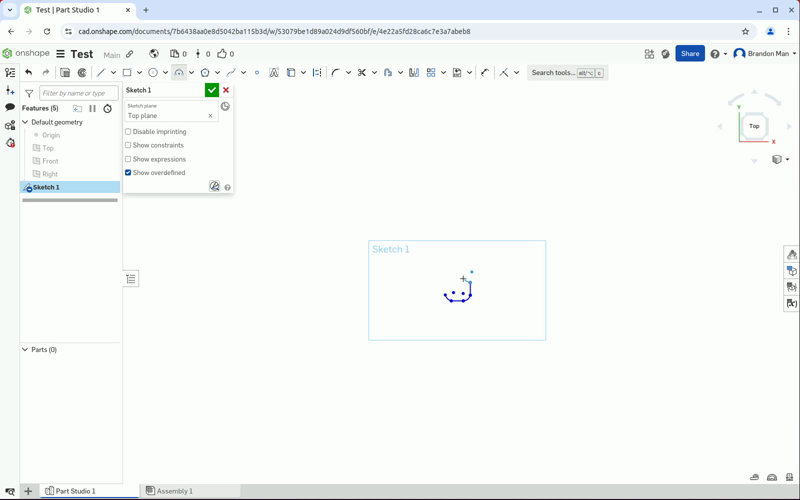
scroll(6)
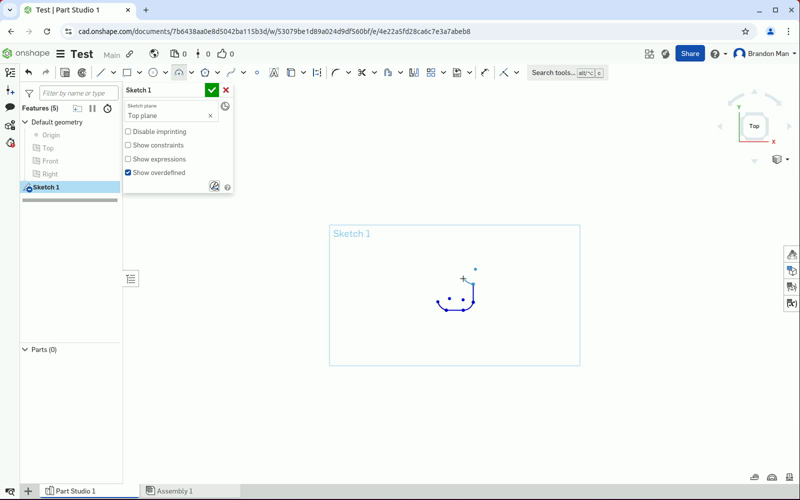
scroll(6)
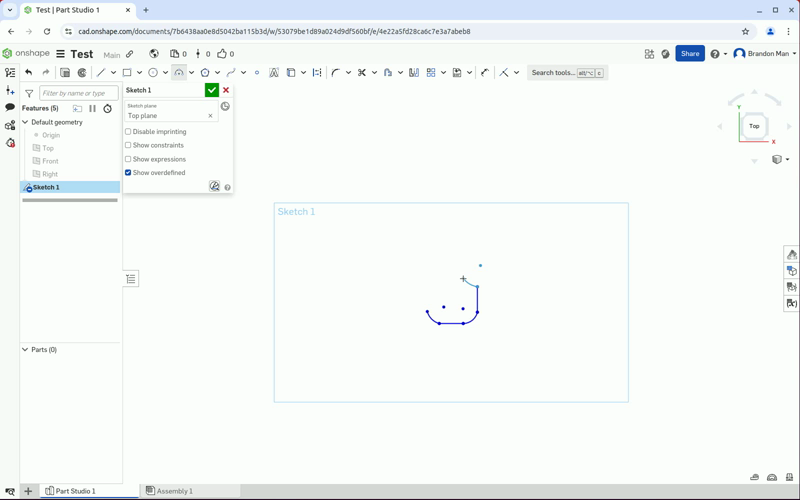
scroll(6)
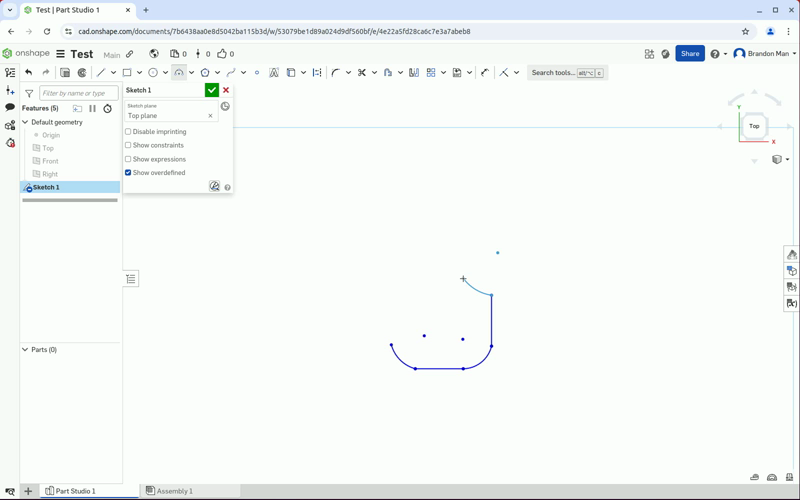
click(463, 278)
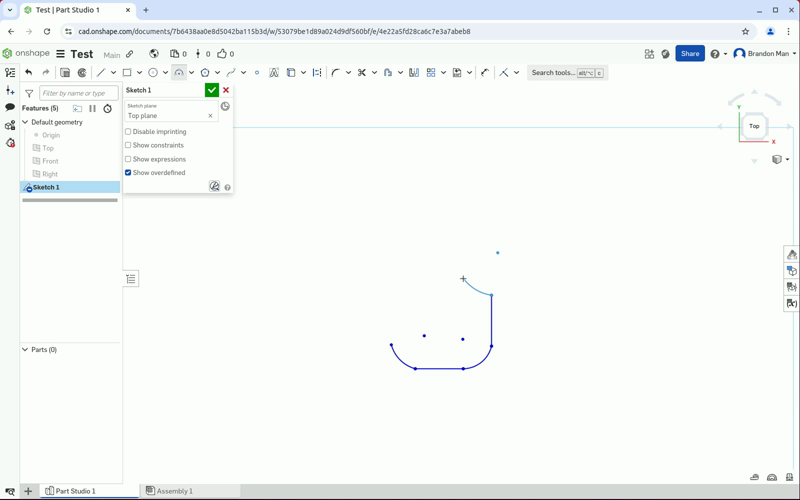
scroll(-6)
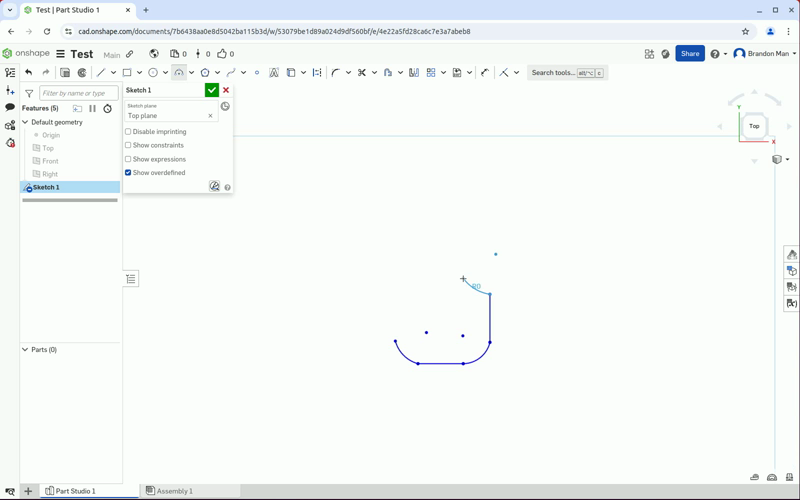
scroll(-6)
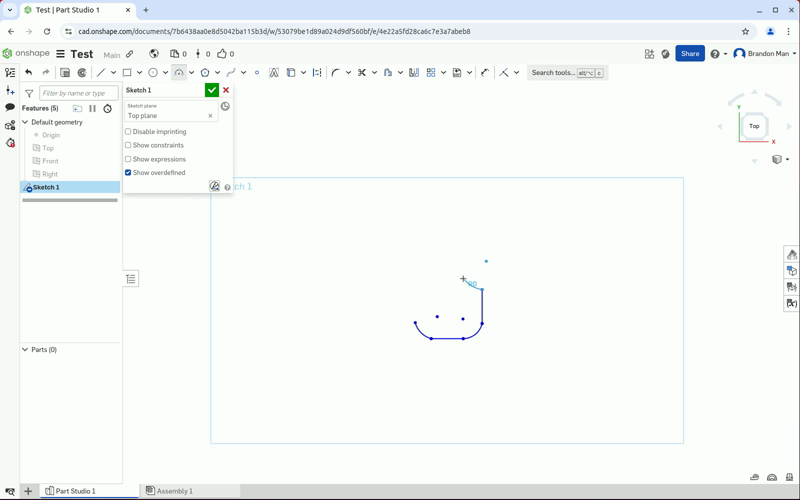
scroll(-6)
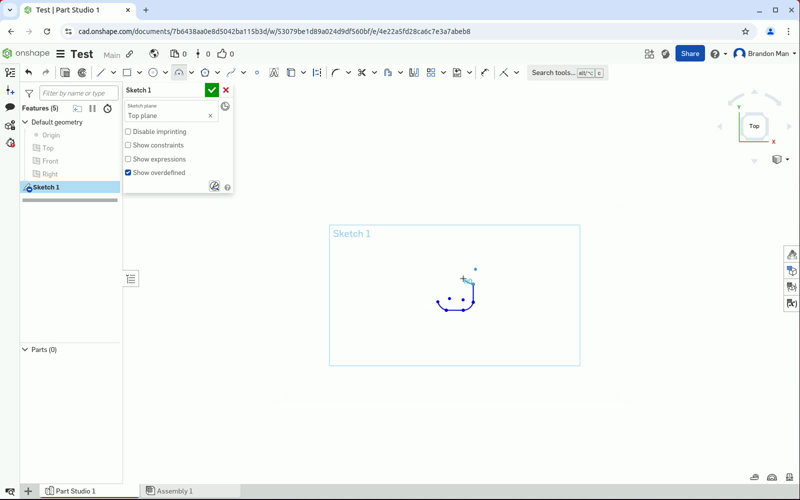
scroll(-6)
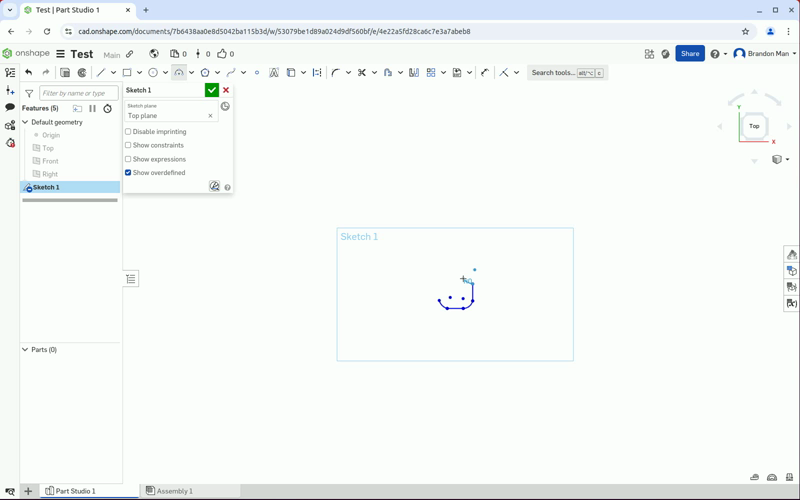
scroll(-6)
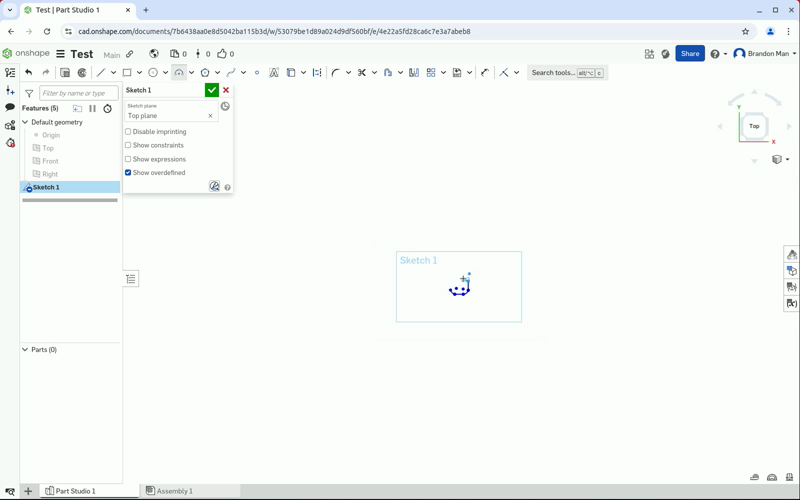
scroll(-6)
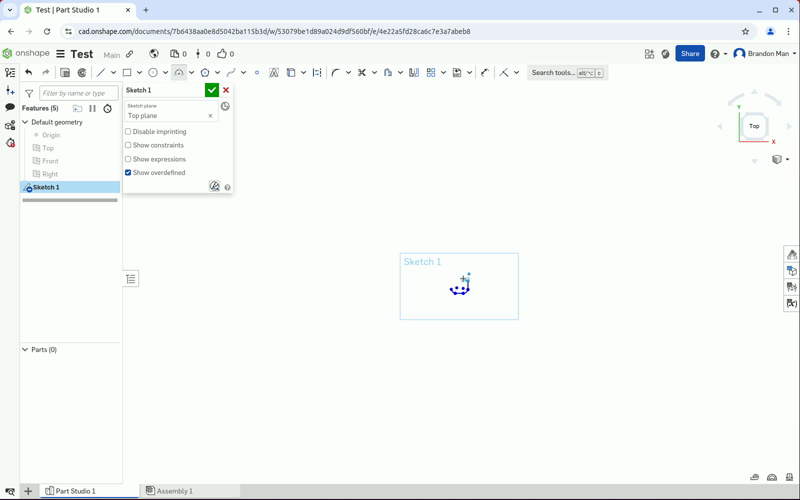
scroll(-6)
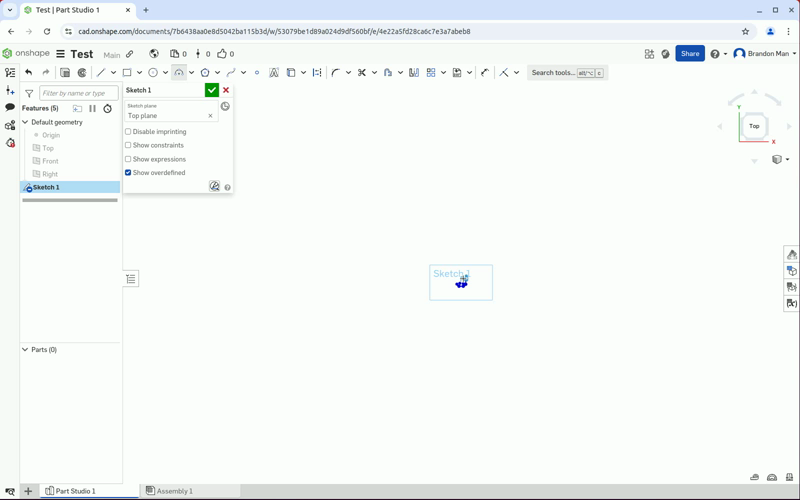
mouse_move(464, 278)
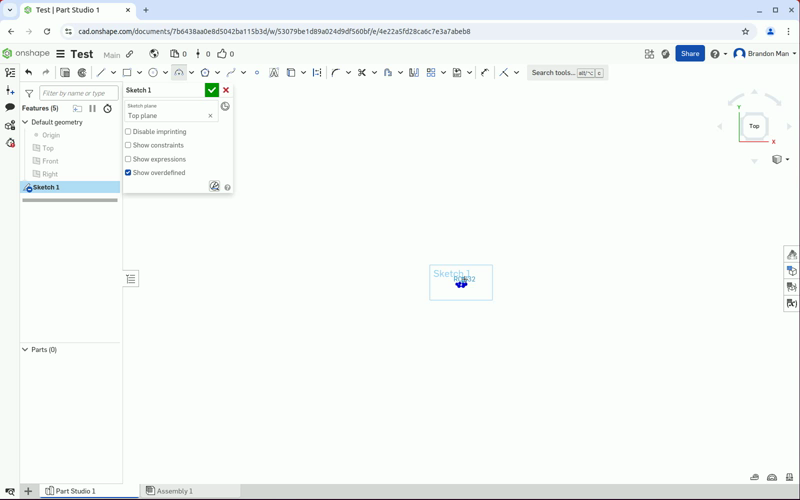
scroll(6)
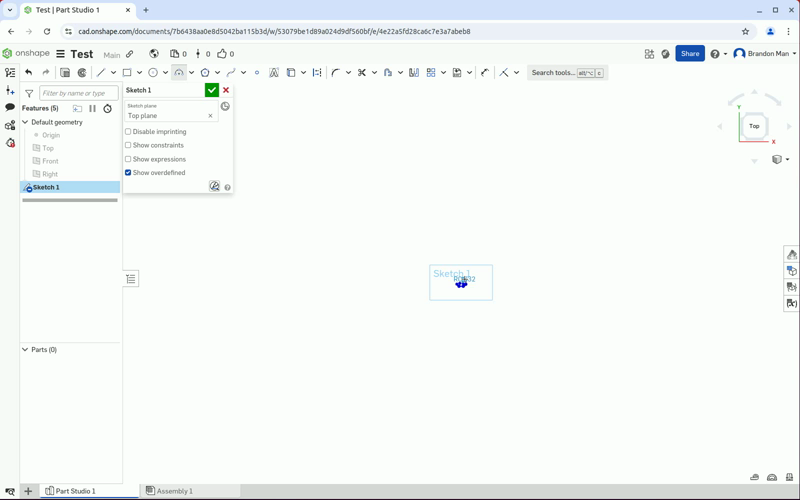
scroll(6)
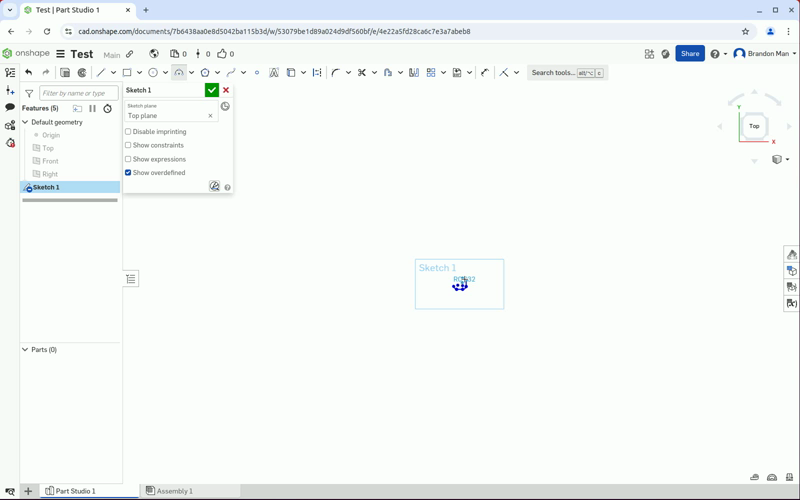
scroll(6)
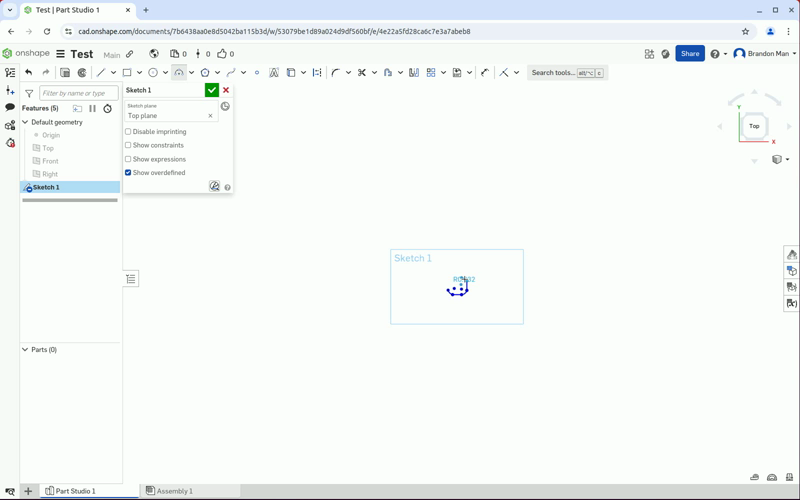
scroll(6)
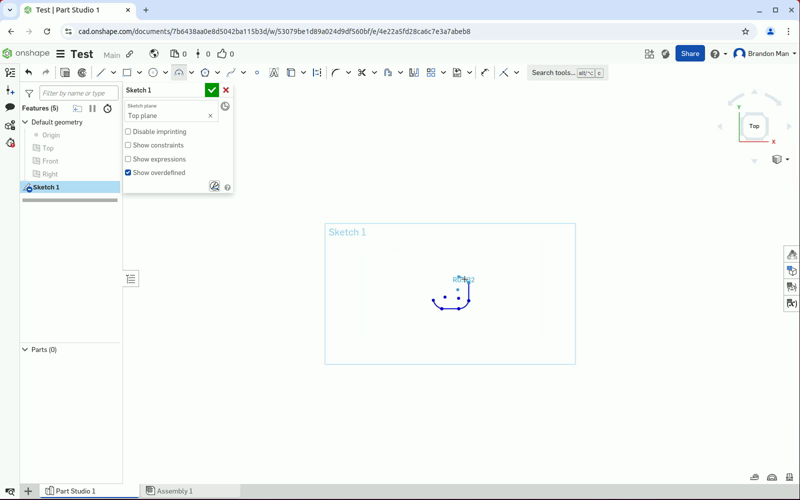
scroll(6)
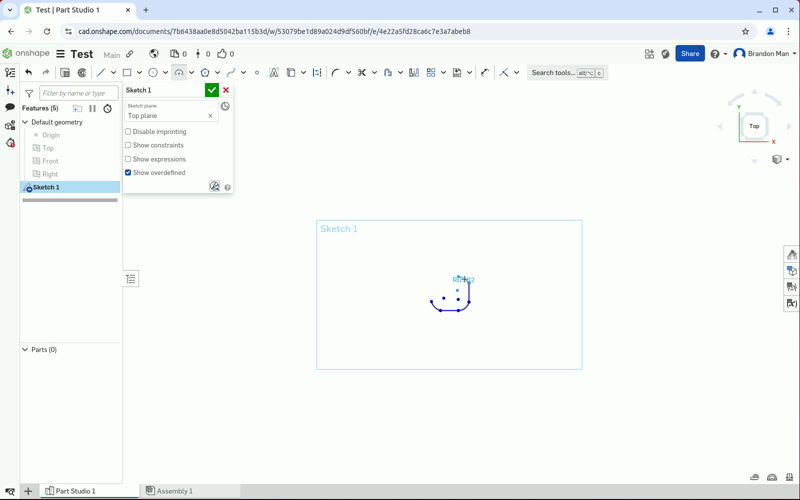
scroll(6)
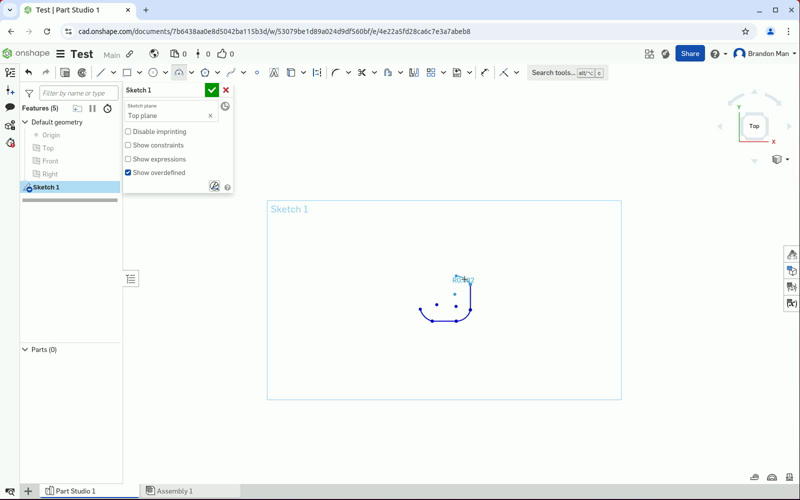
scroll(6)
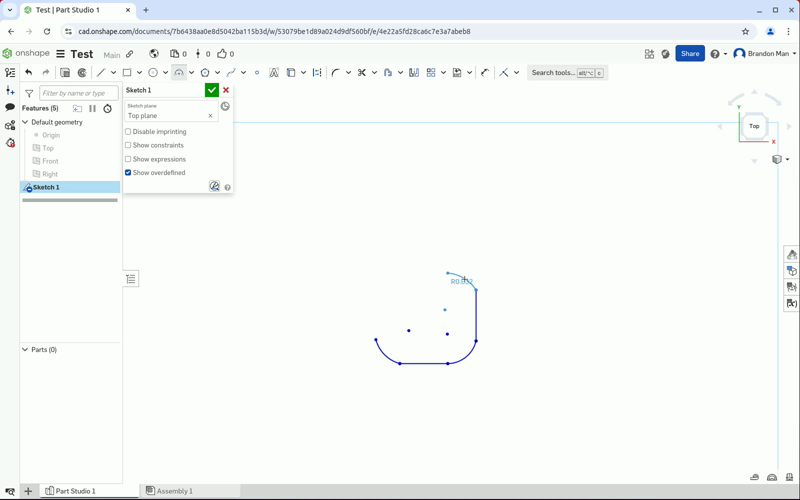
click(464, 278)
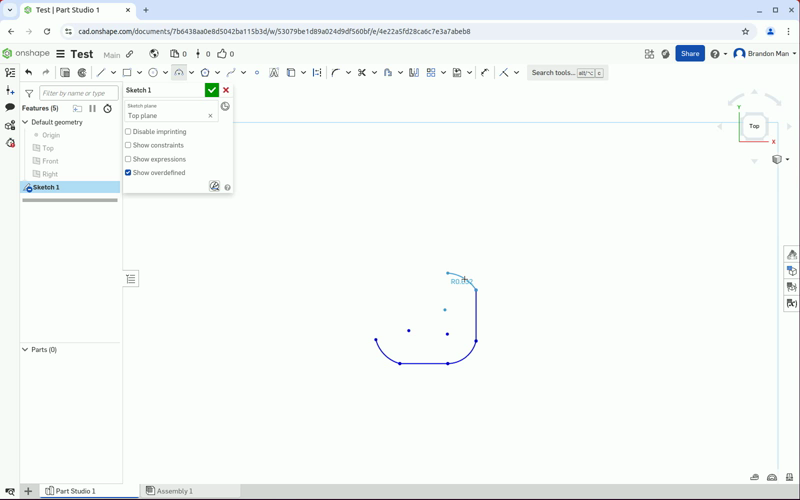
scroll(-6)
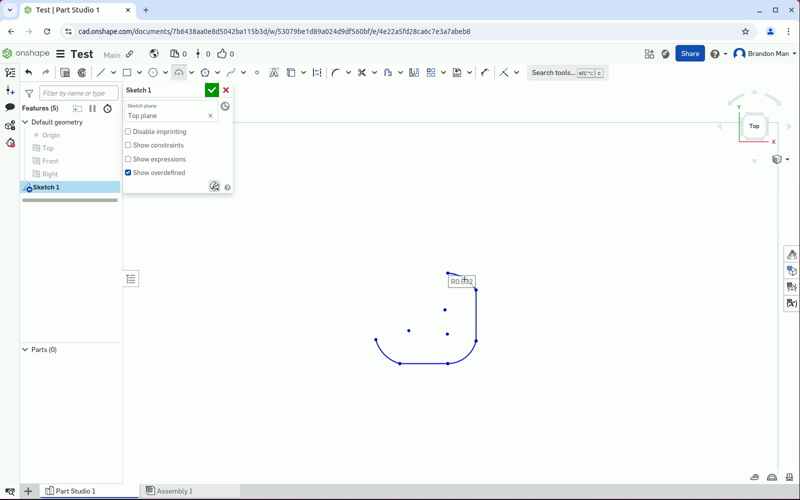
scroll(-6)
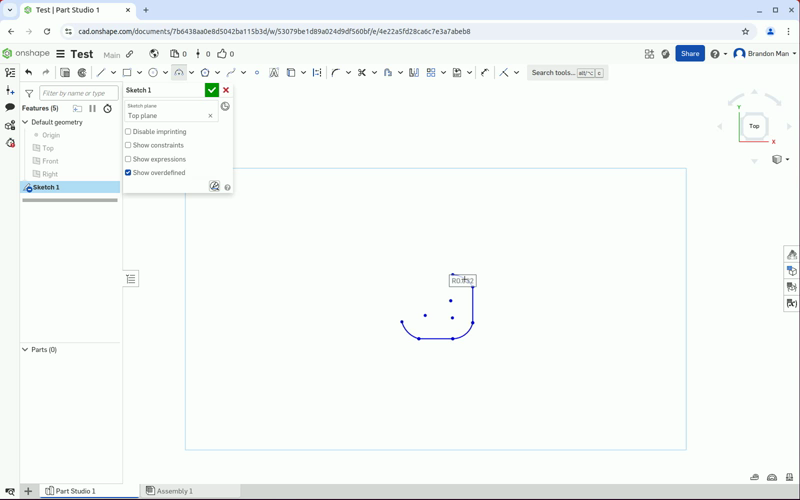
scroll(-6)
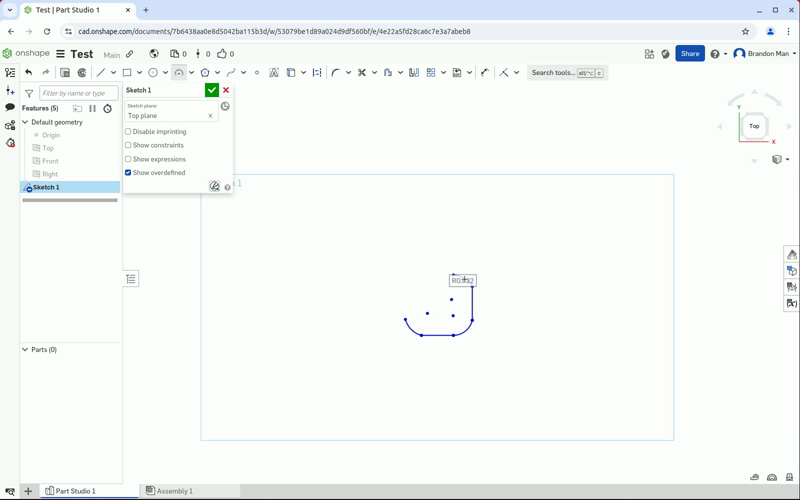
scroll(-6)
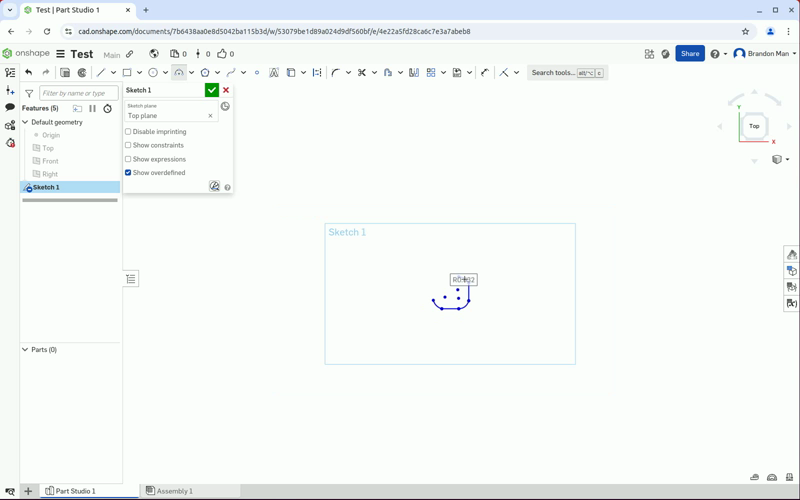
scroll(-6)
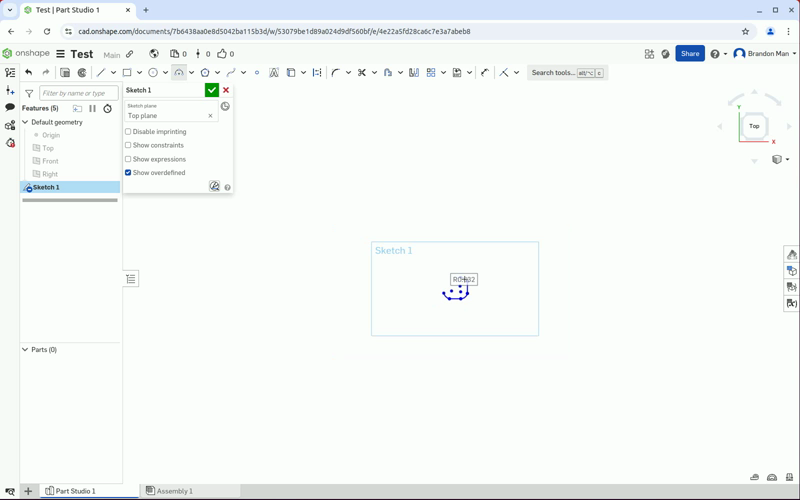
scroll(-6)
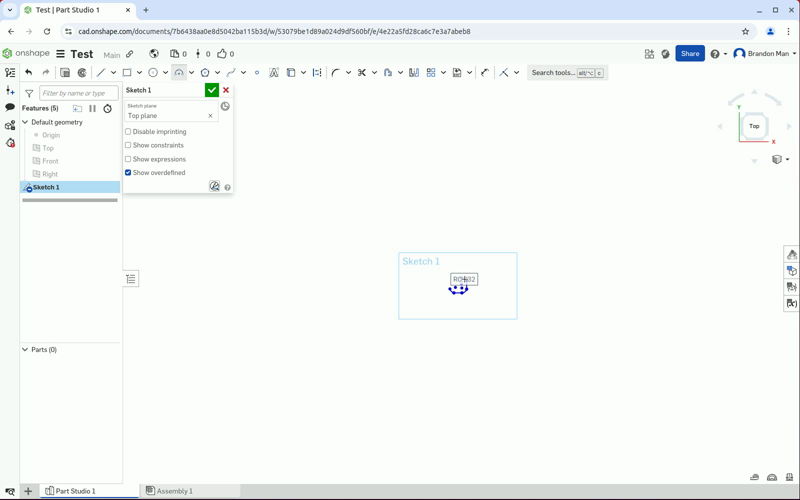
scroll(-6)
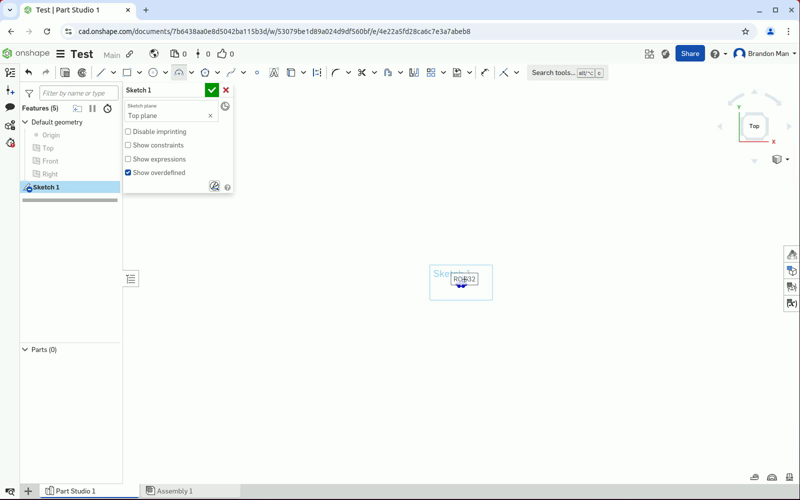
key_up(shift)
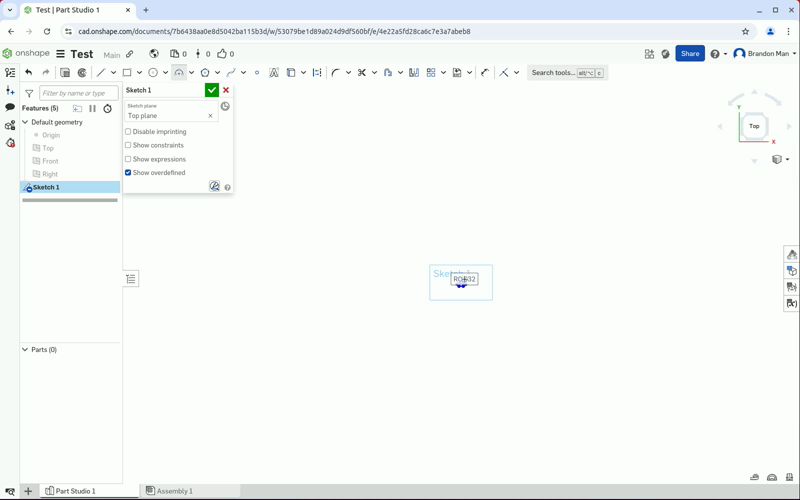
key(esc)
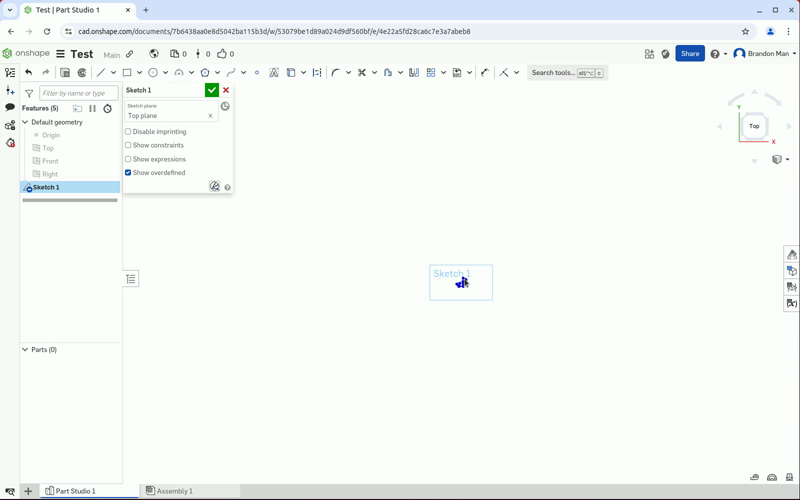
key(l)
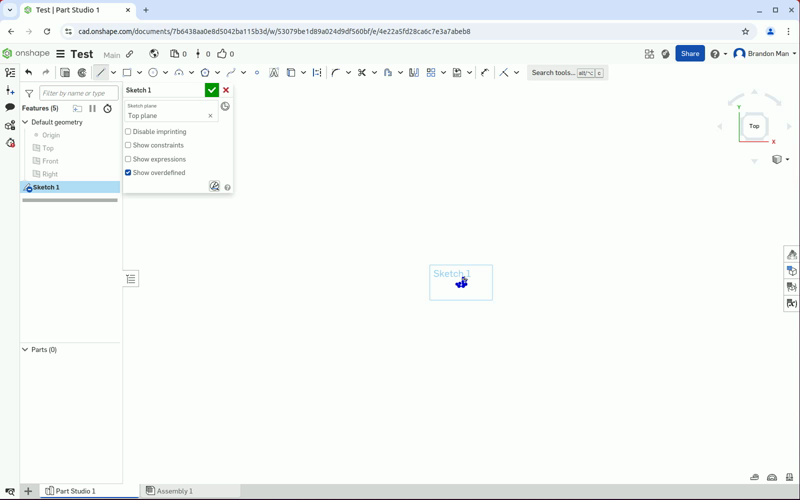
mouse_move(463, 278)
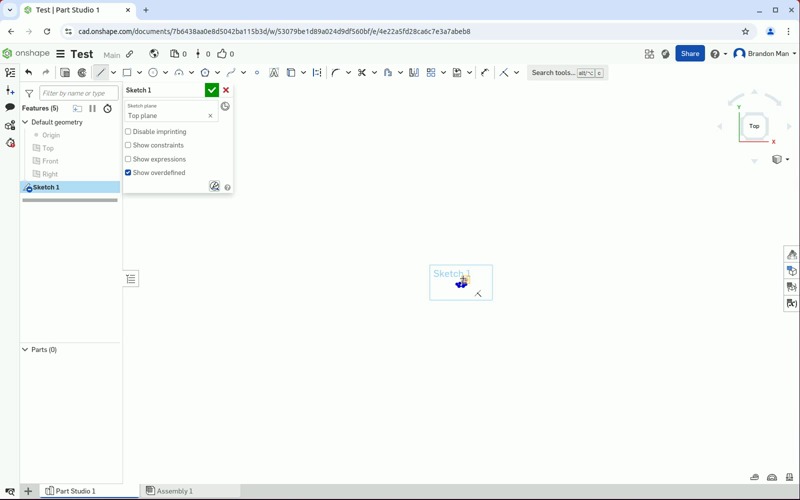
scroll(6)
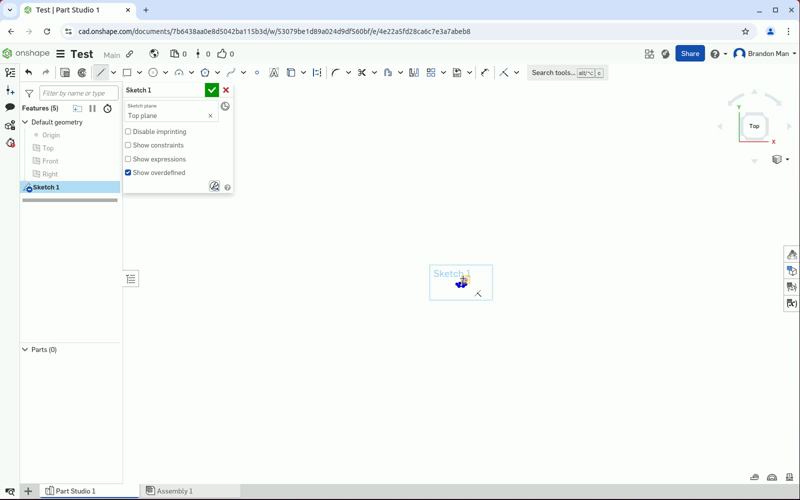
scroll(6)
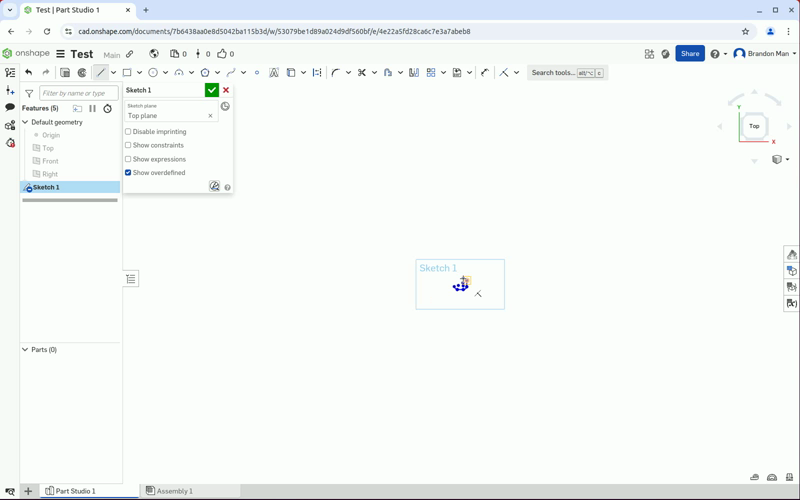
scroll(6)
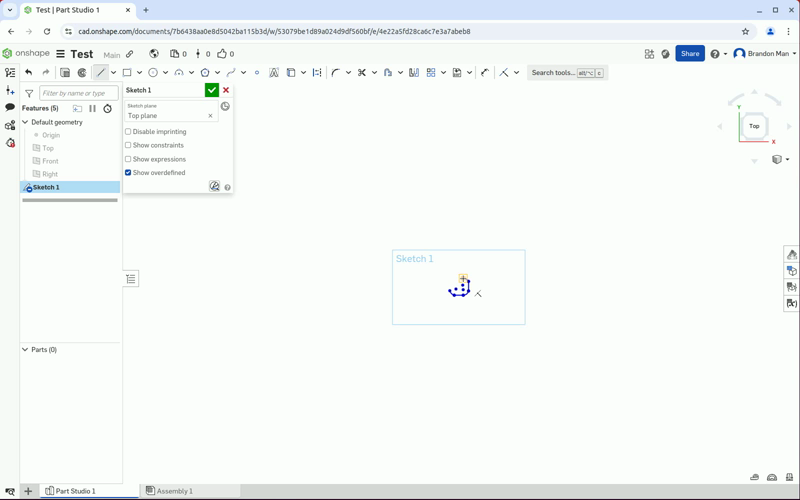
scroll(6)
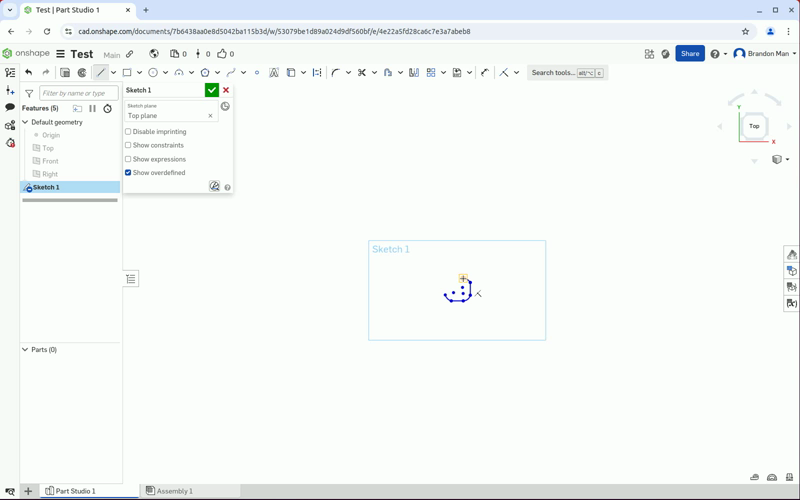
scroll(6)
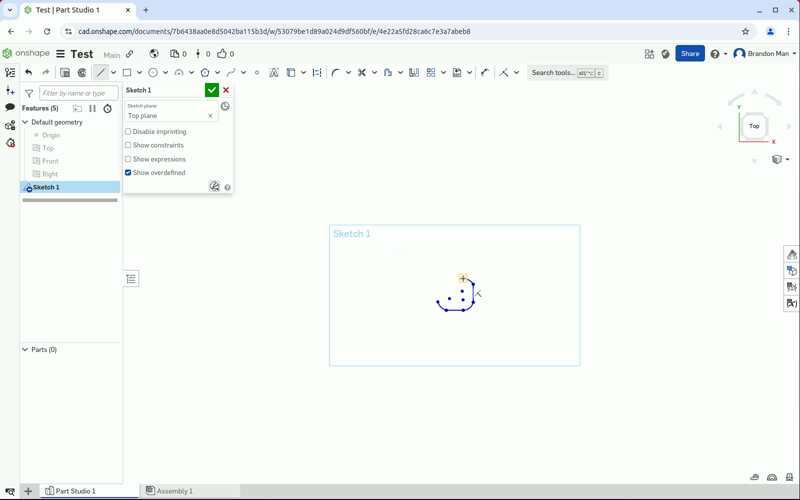
scroll(6)
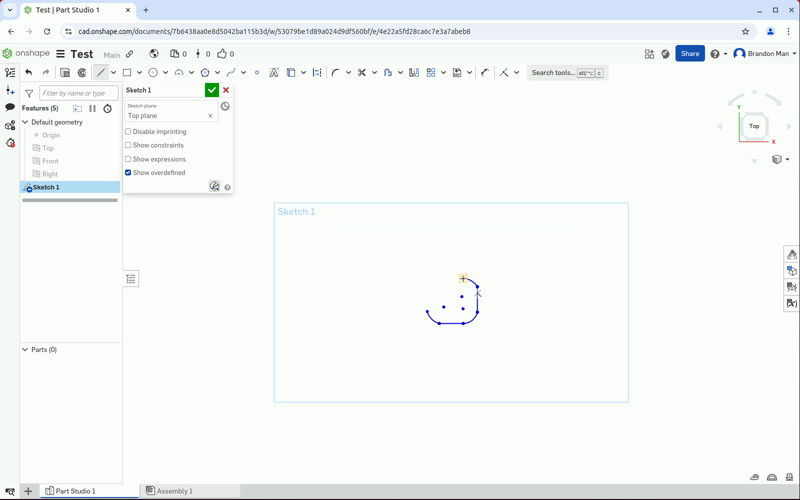
scroll(6)
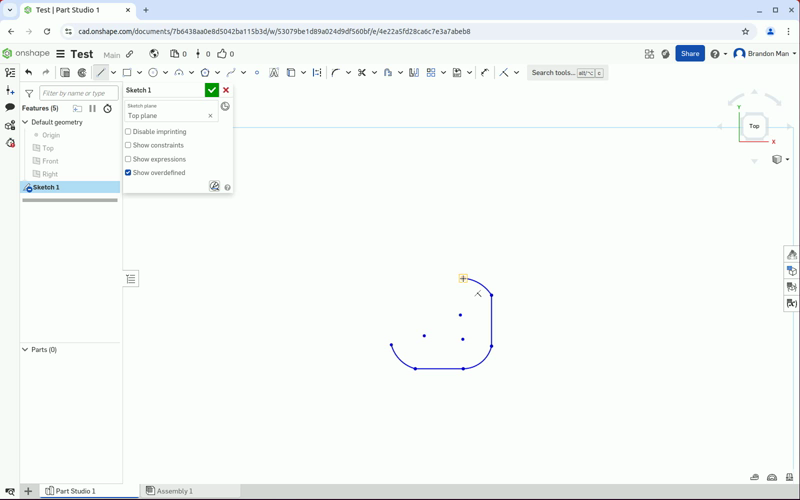
click(463, 278)
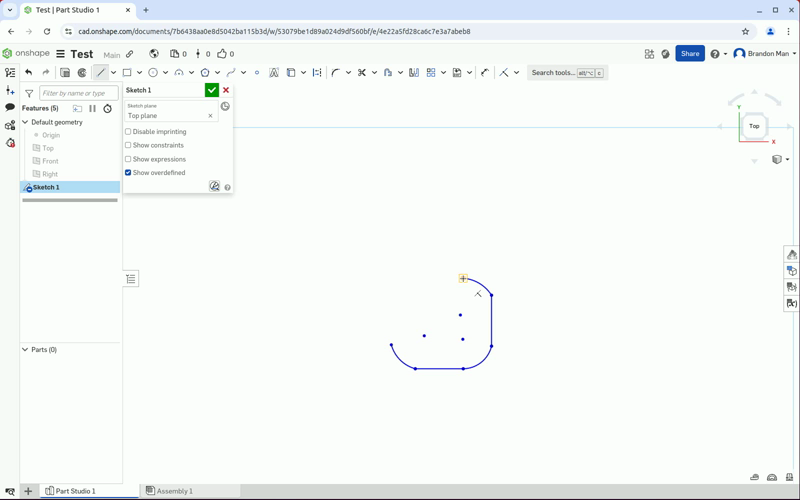
scroll(-6)
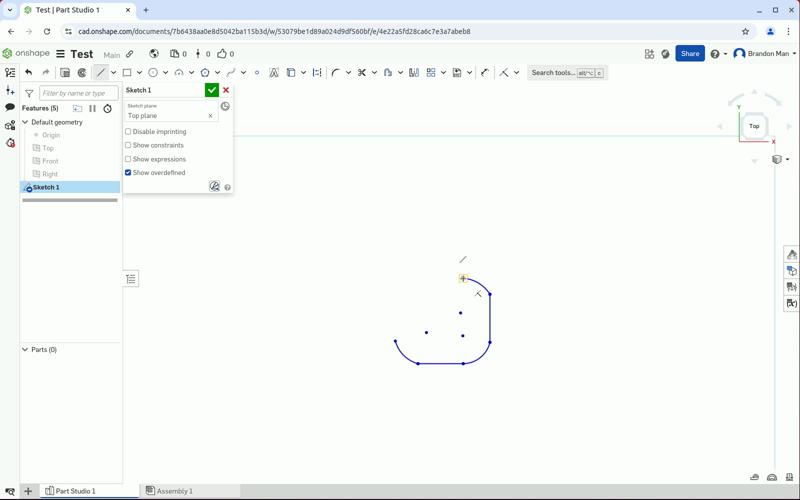
scroll(-6)
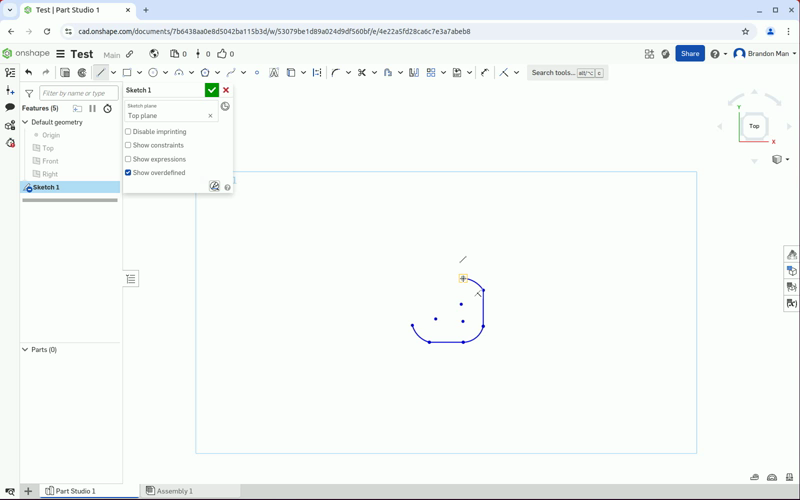
scroll(-6)
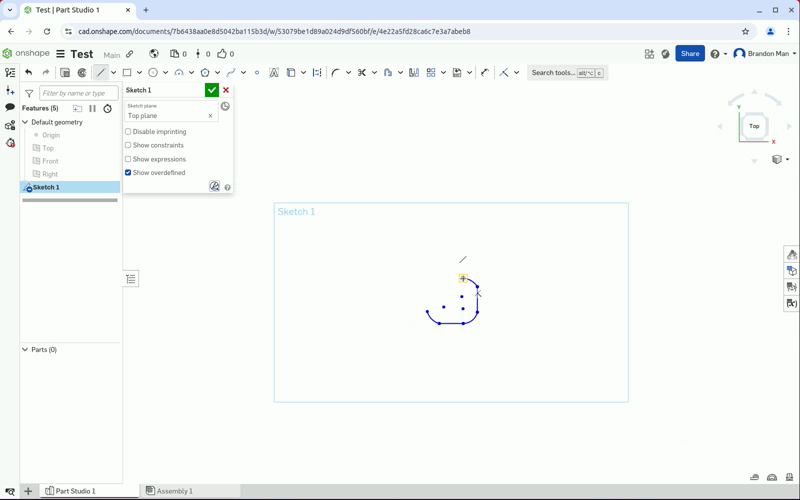
scroll(-6)
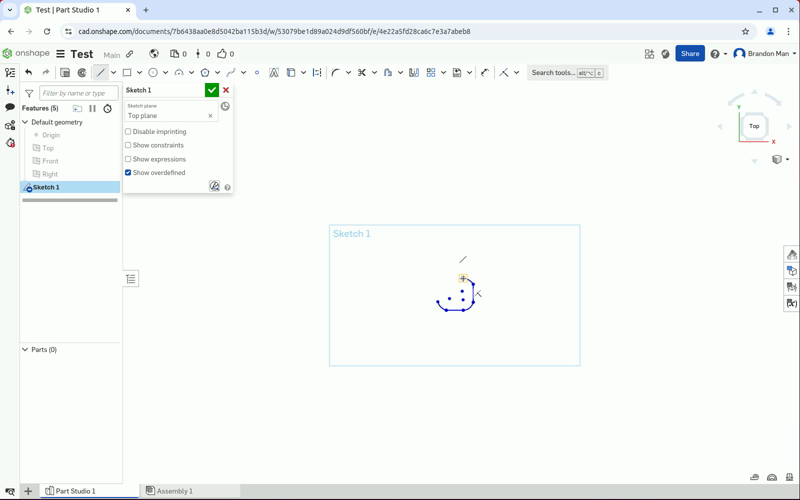
scroll(-6)
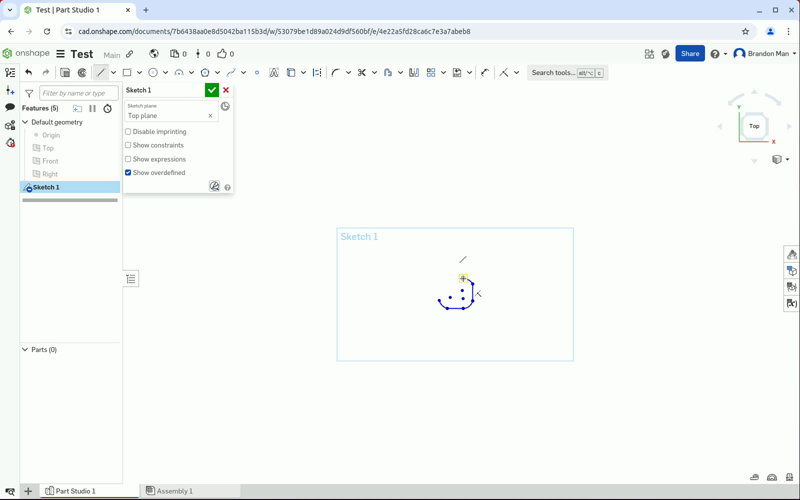
scroll(-6)
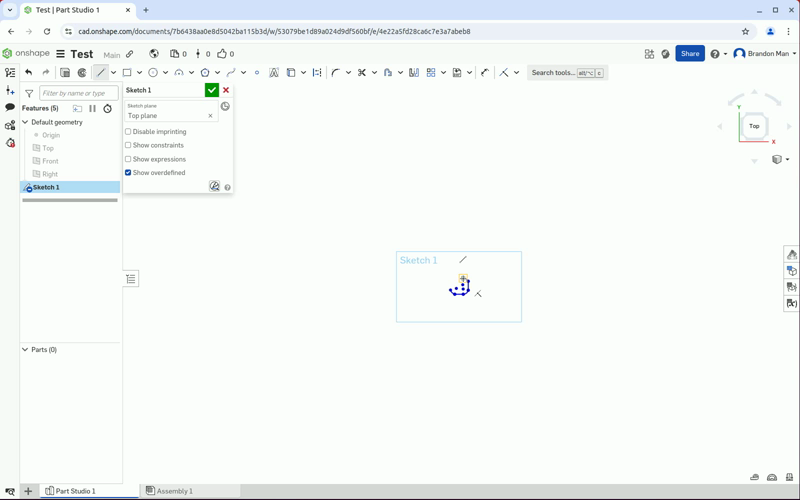
scroll(-6)
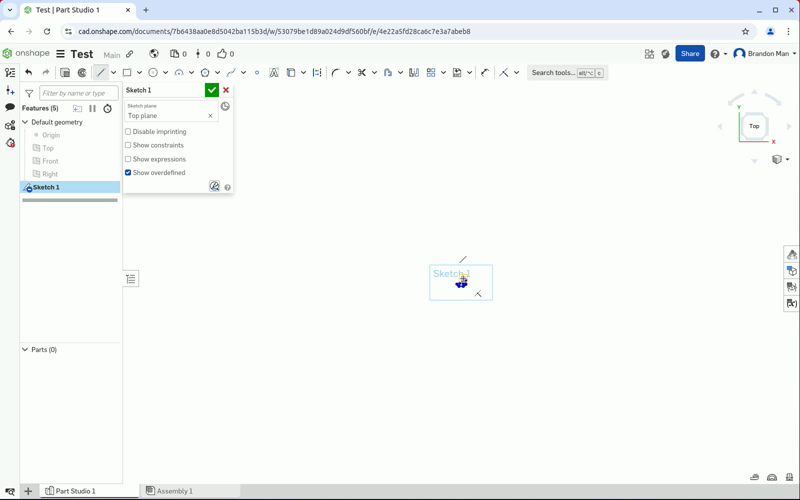
key_down(shift)
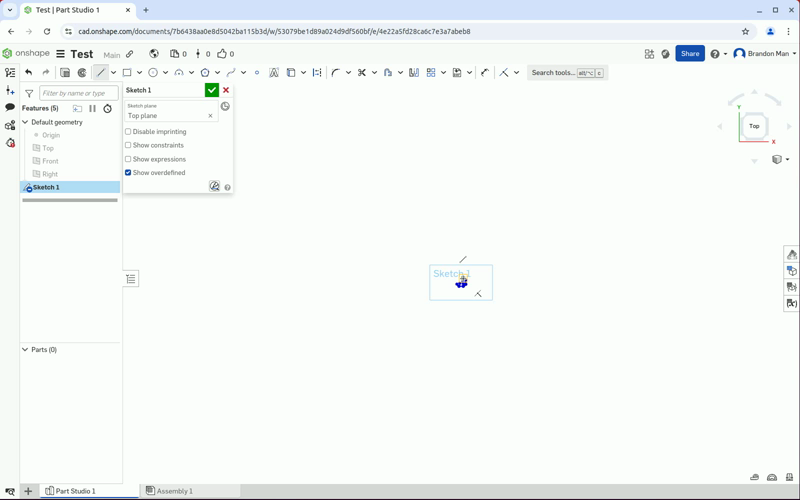
mouse_move(493, 278)
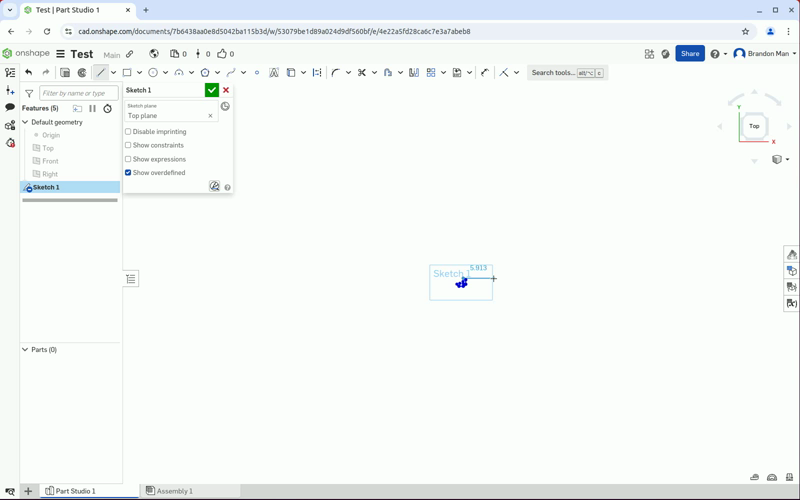
mouse_move(459, 278)
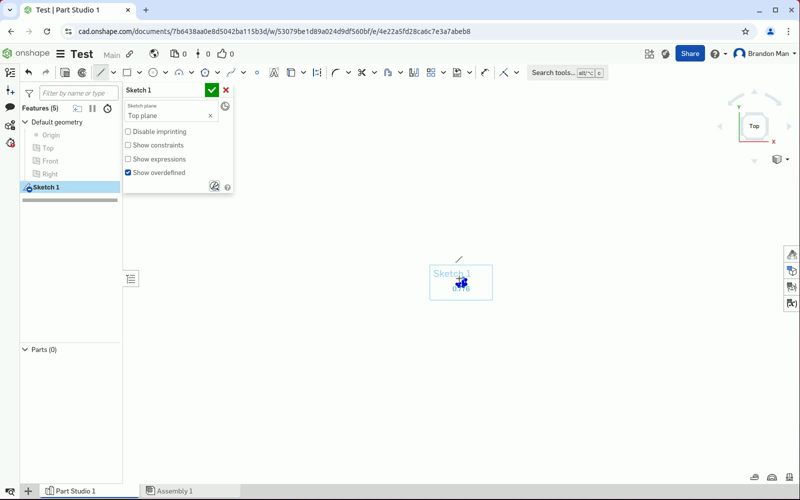
scroll(6)
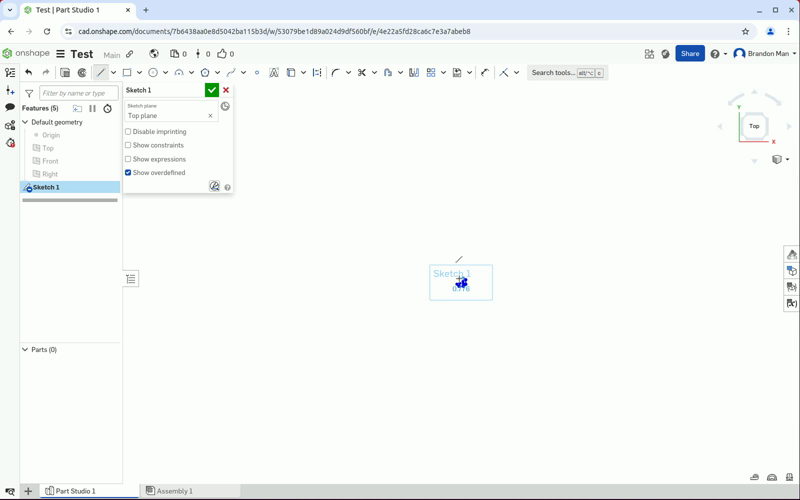
scroll(6)
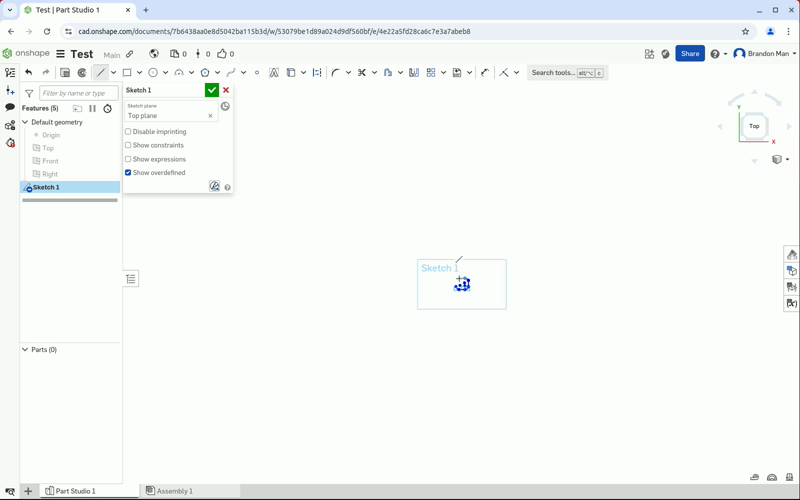
scroll(6)
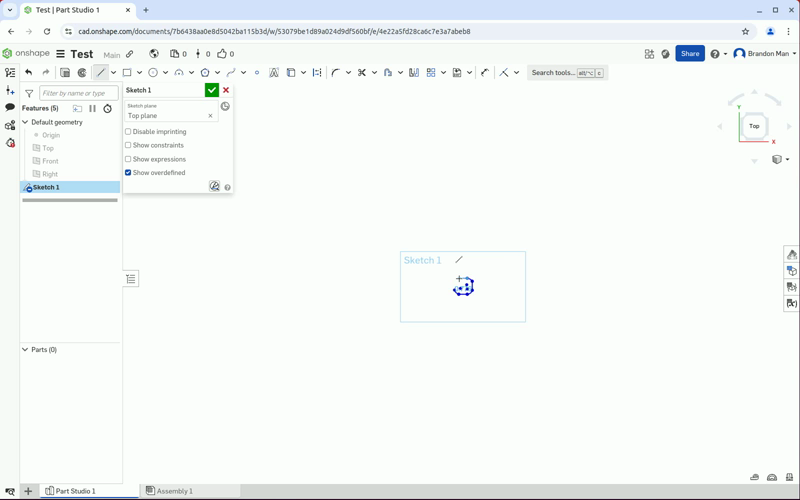
scroll(6)
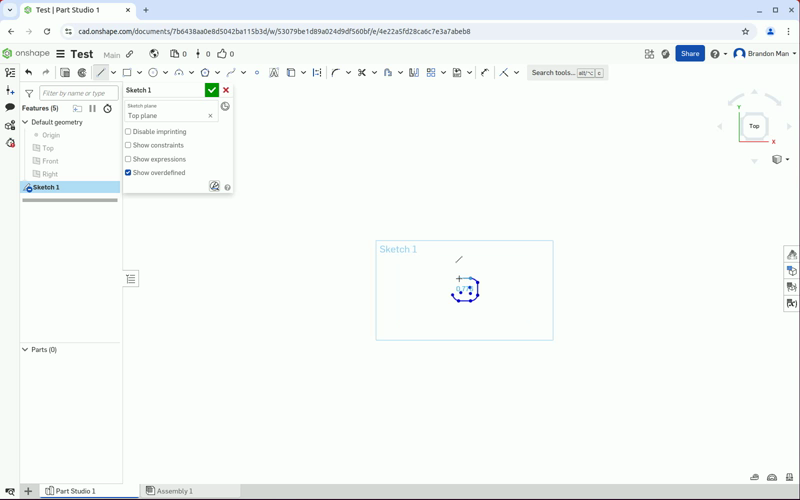
scroll(6)
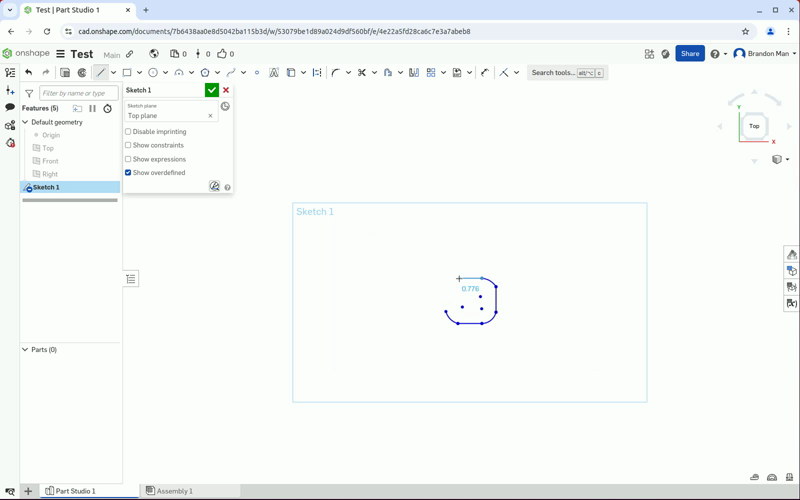
scroll(6)
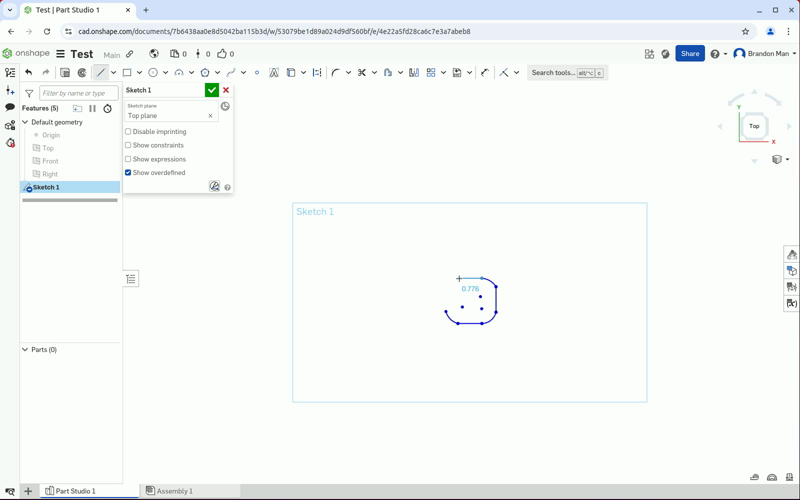
scroll(6)
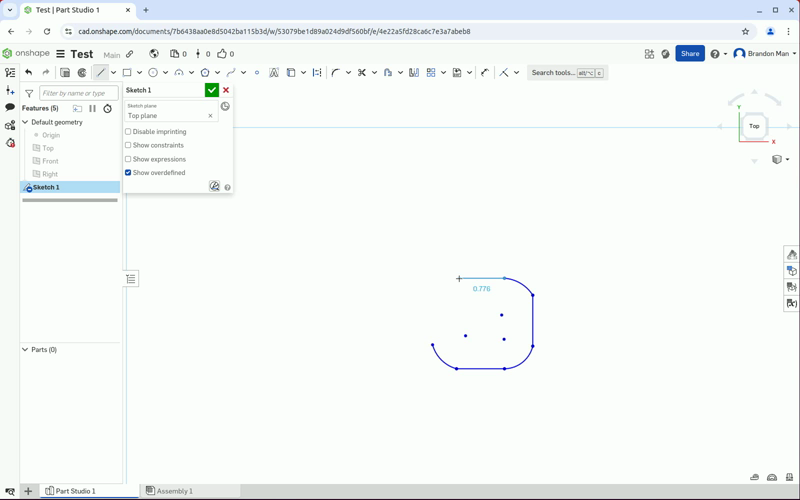
click(459, 278)
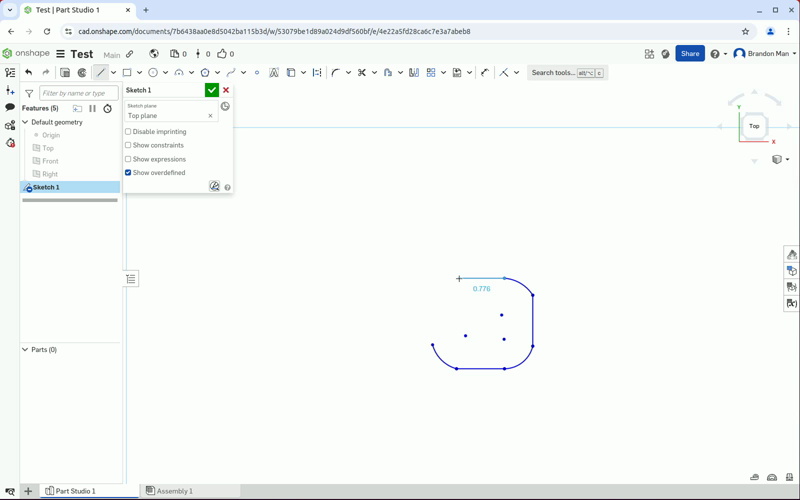
scroll(-6)
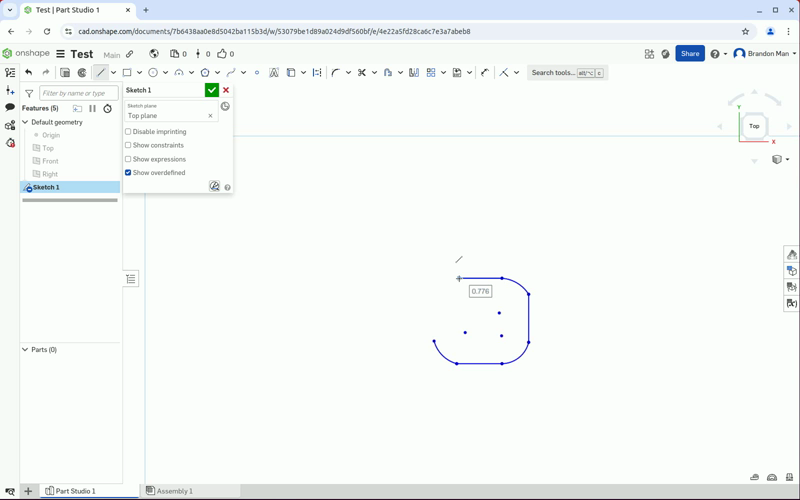
scroll(-6)
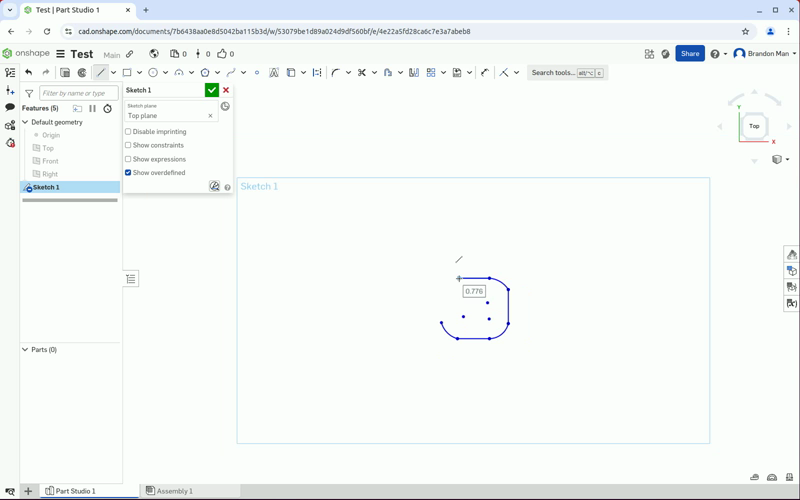
scroll(-6)
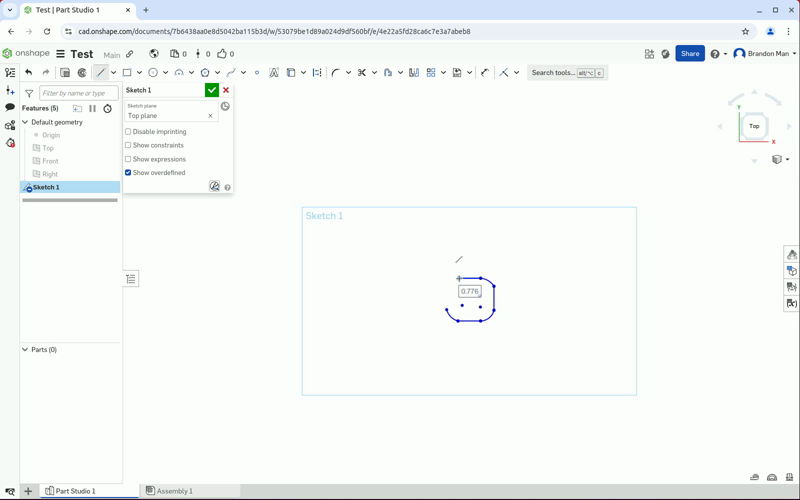
scroll(-6)
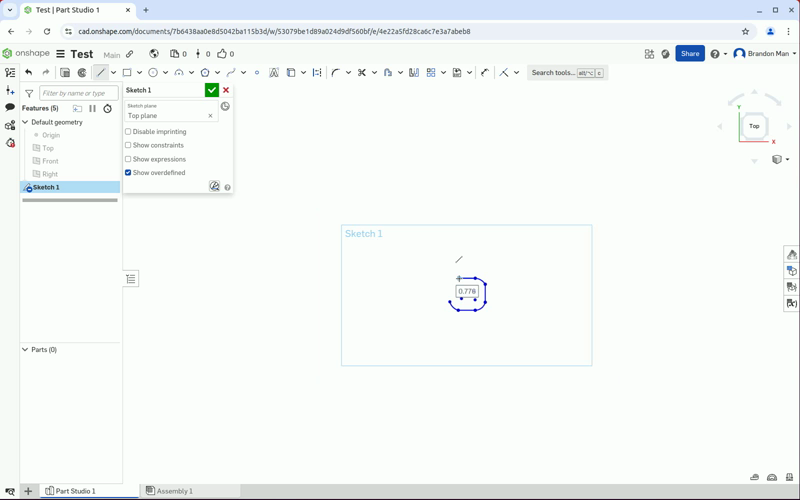
scroll(-6)
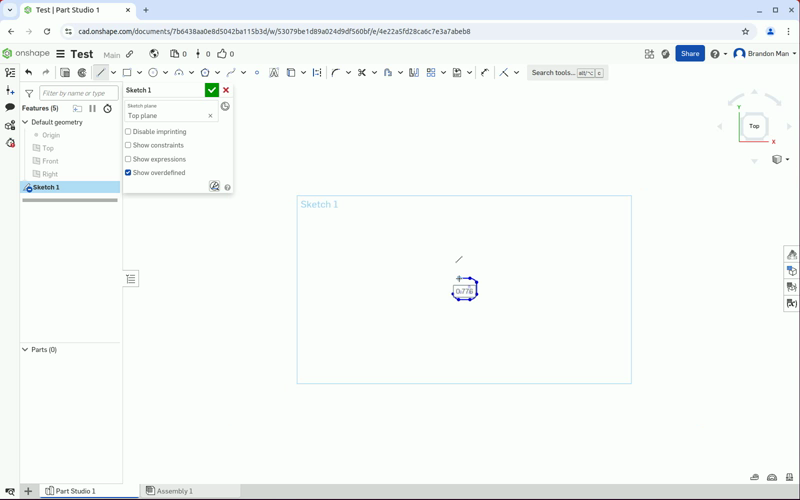
scroll(-6)
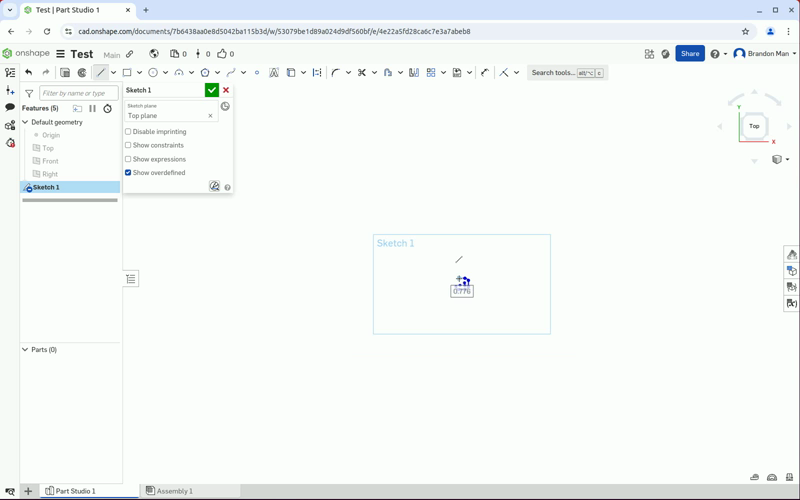
scroll(-6)
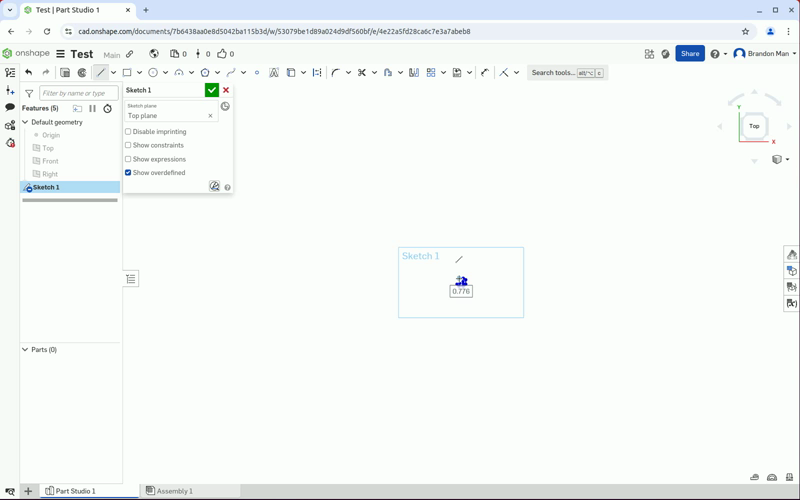
key_up(shift)
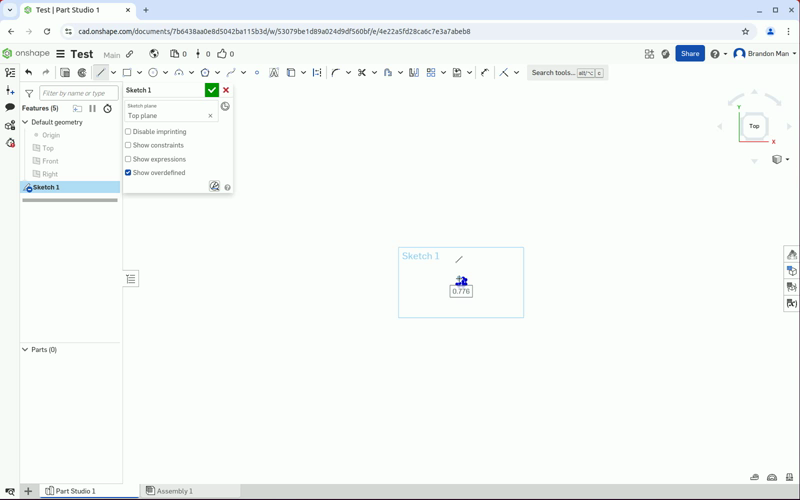
key(esc)
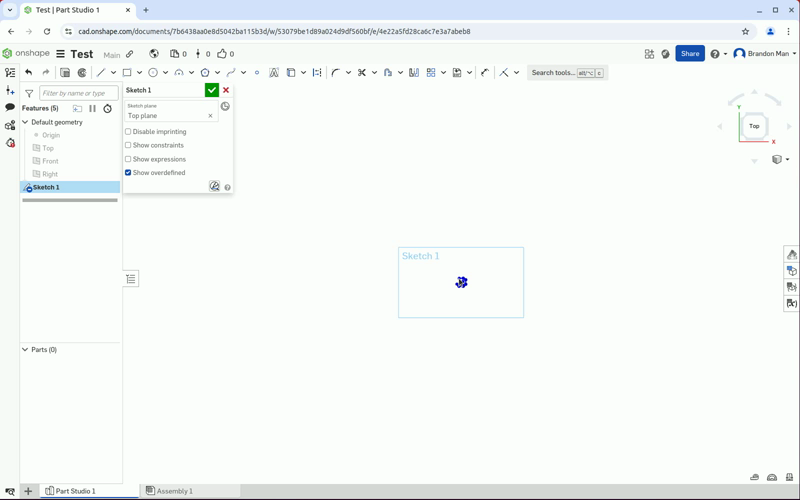
key(a)
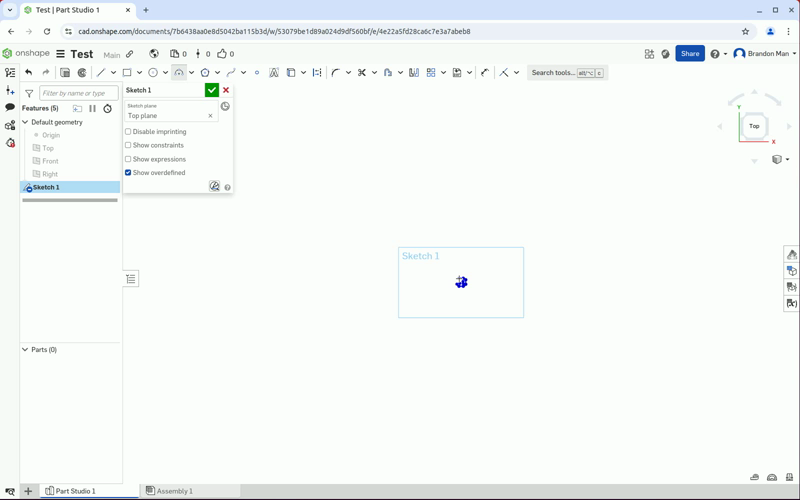
mouse_move(459, 278)
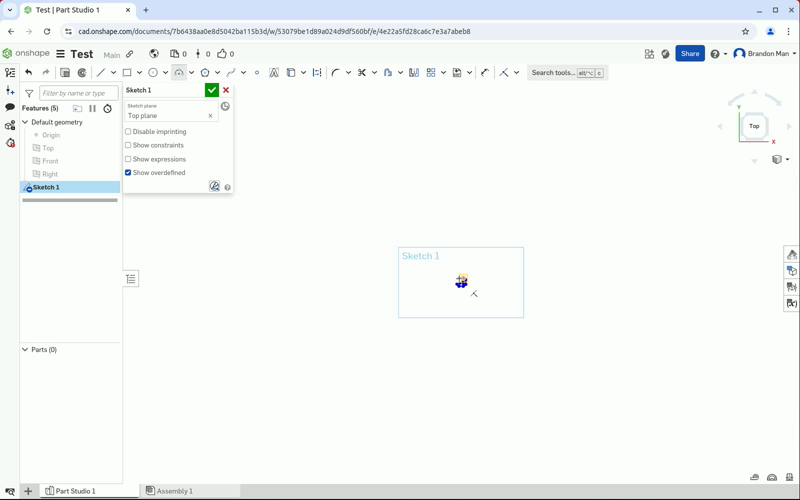
scroll(6)
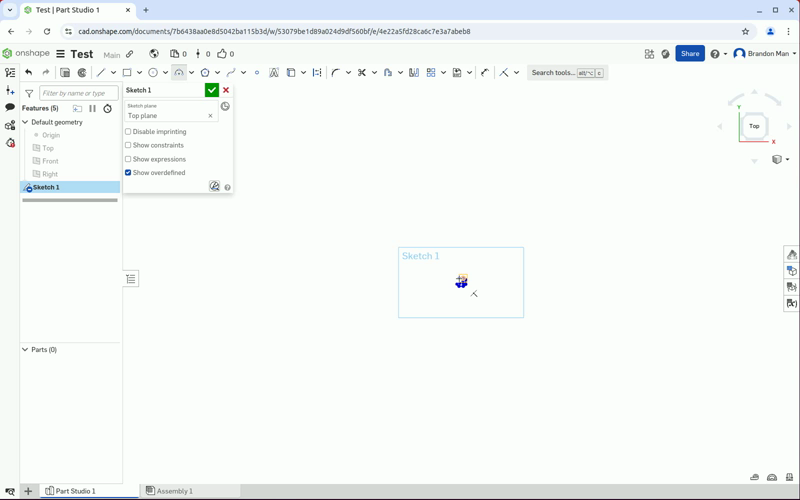
scroll(6)
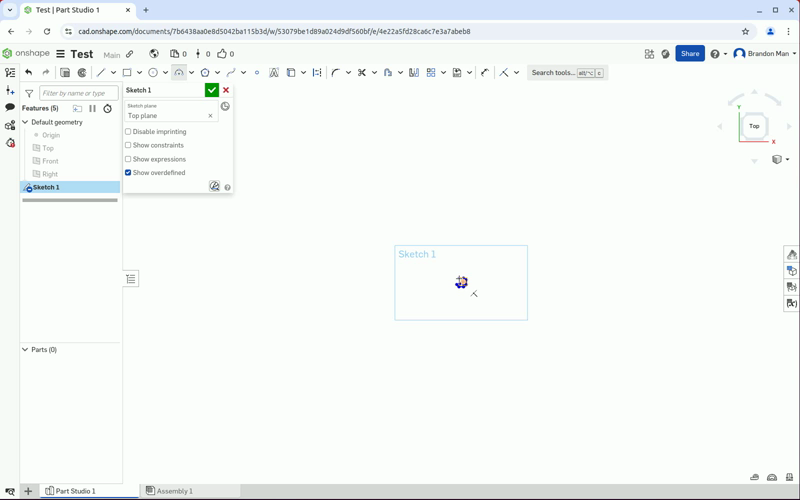
scroll(6)
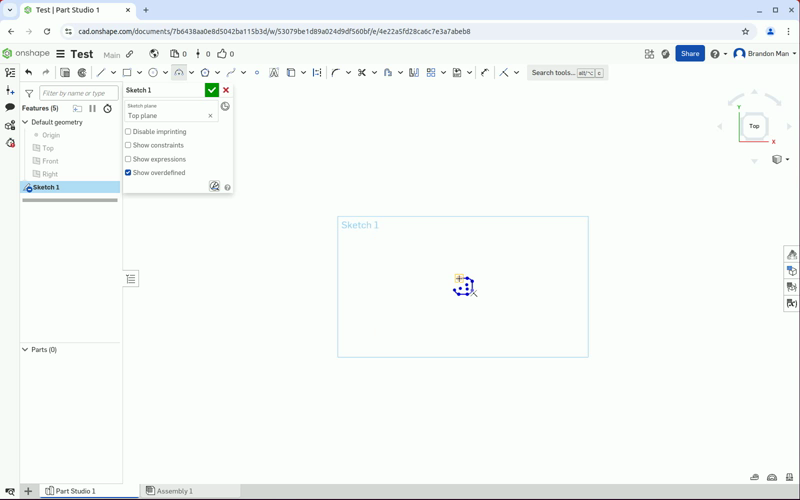
scroll(6)
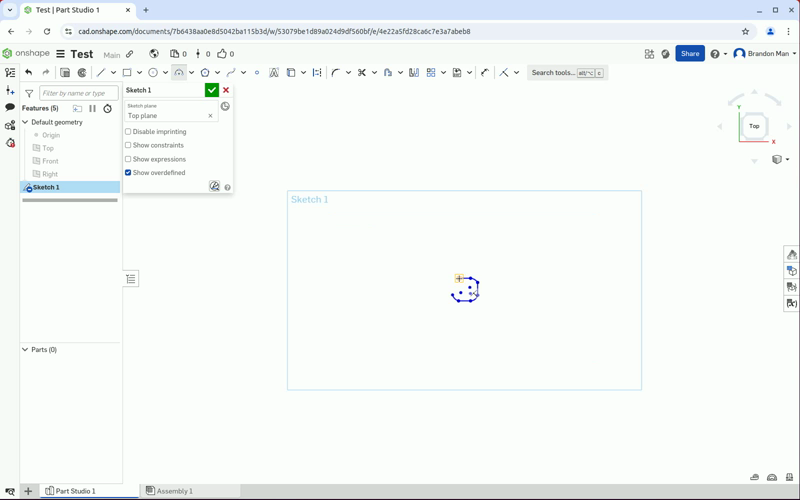
scroll(6)
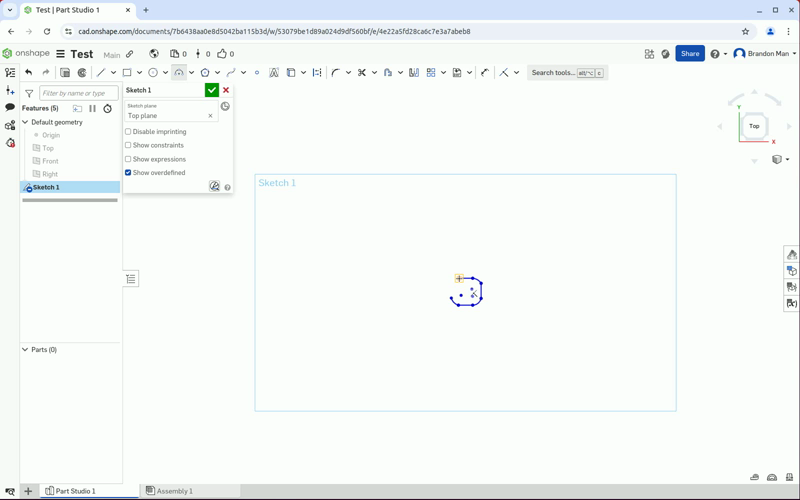
scroll(6)
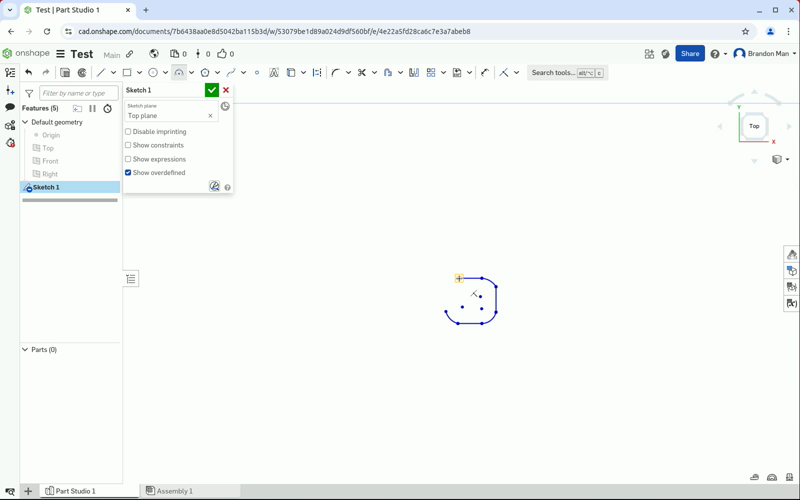
scroll(6)
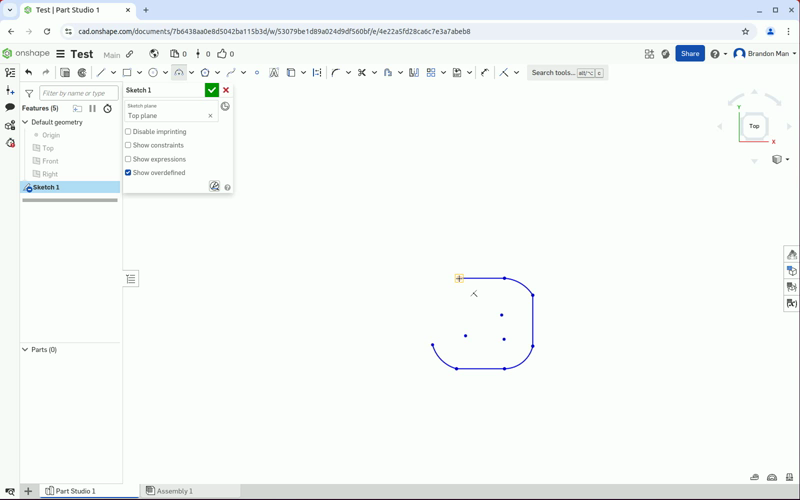
click(459, 278)
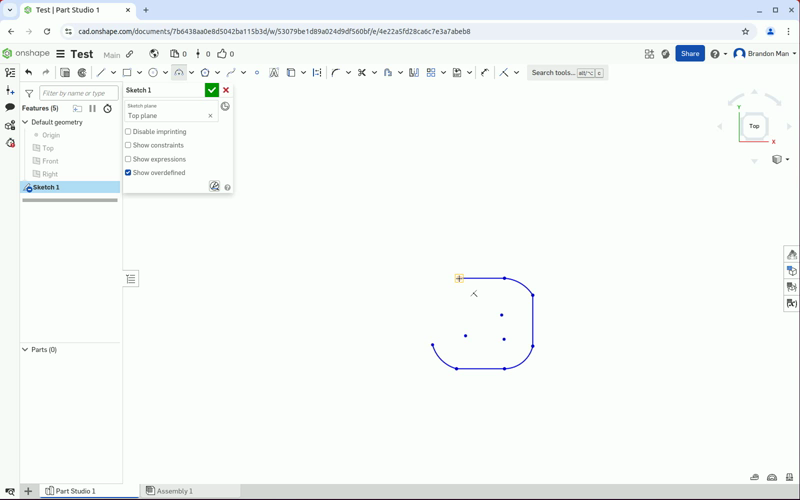
scroll(-6)
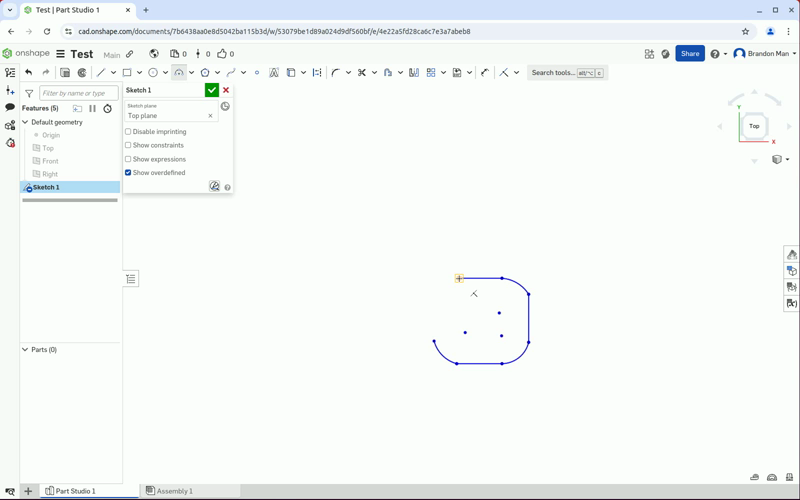
scroll(-6)
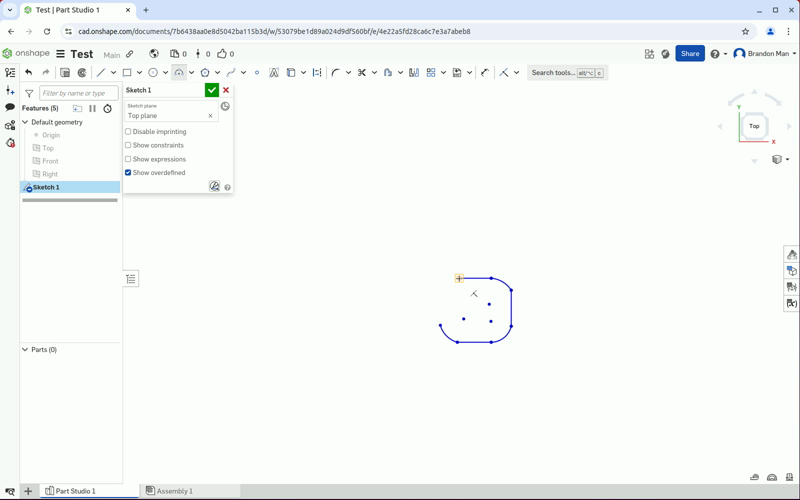
scroll(-6)
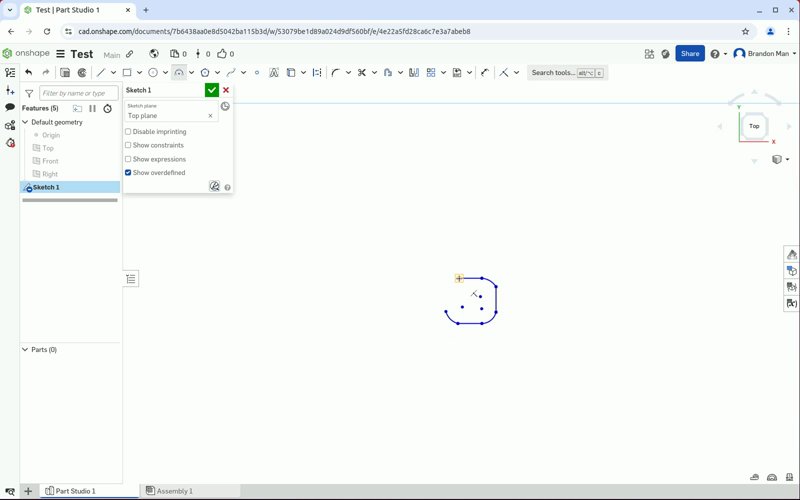
scroll(-6)
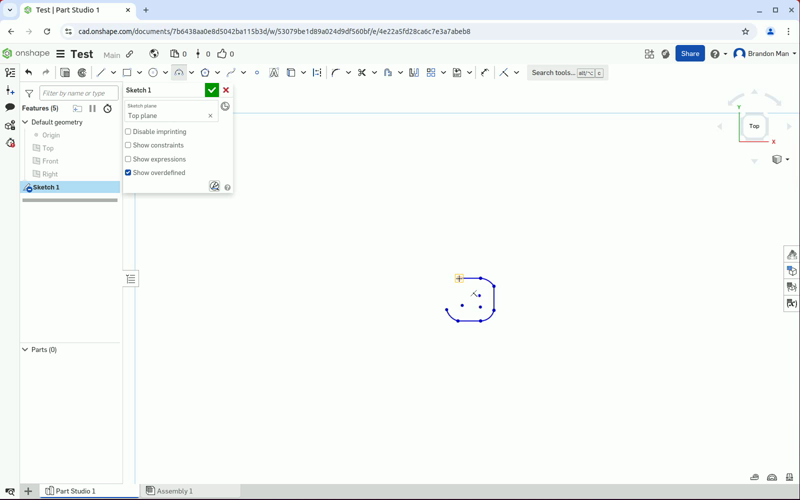
scroll(-6)
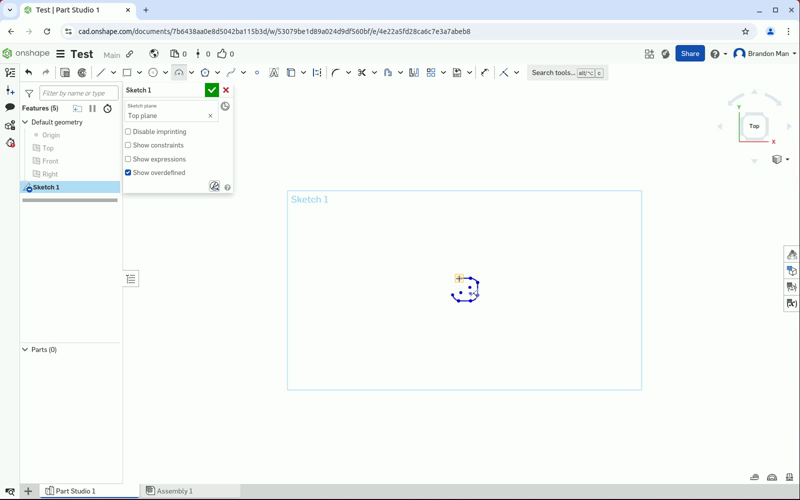
scroll(-6)
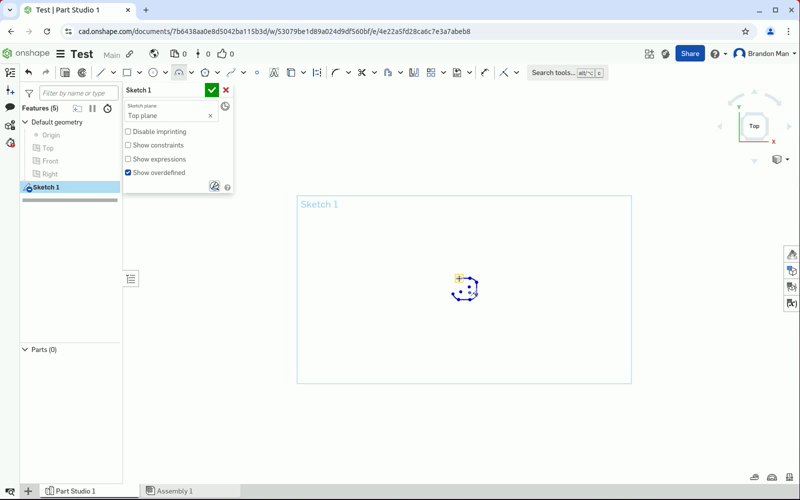
scroll(-6)
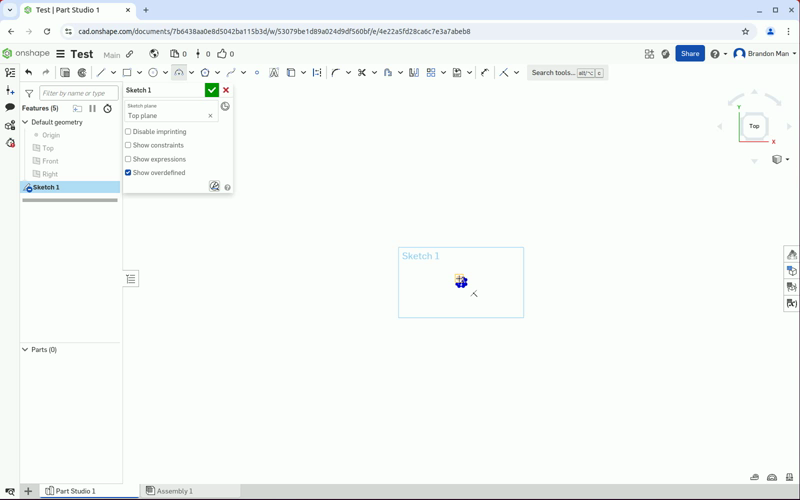
key_down(shift)
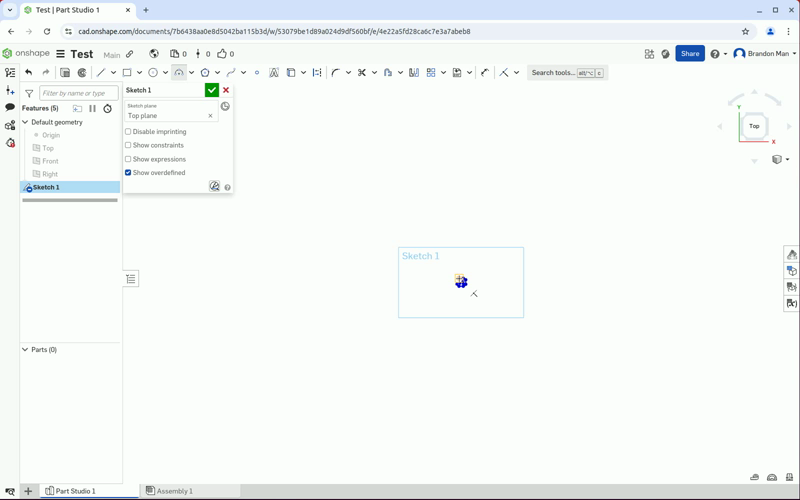
mouse_move(457, 279)
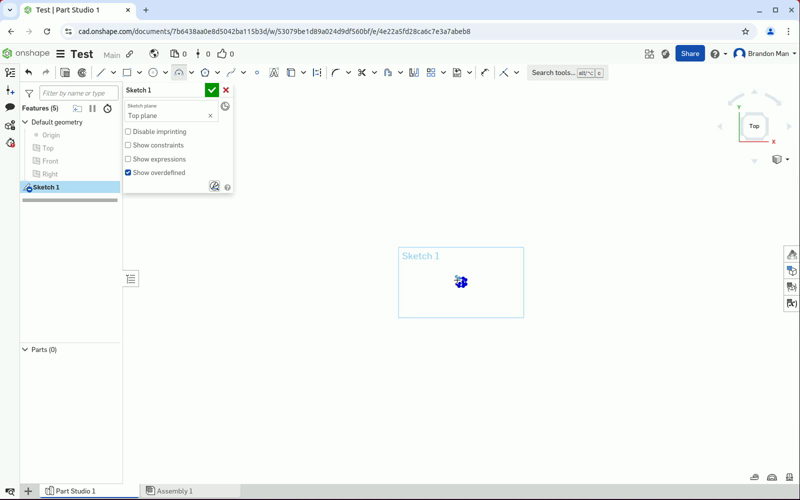
scroll(6)
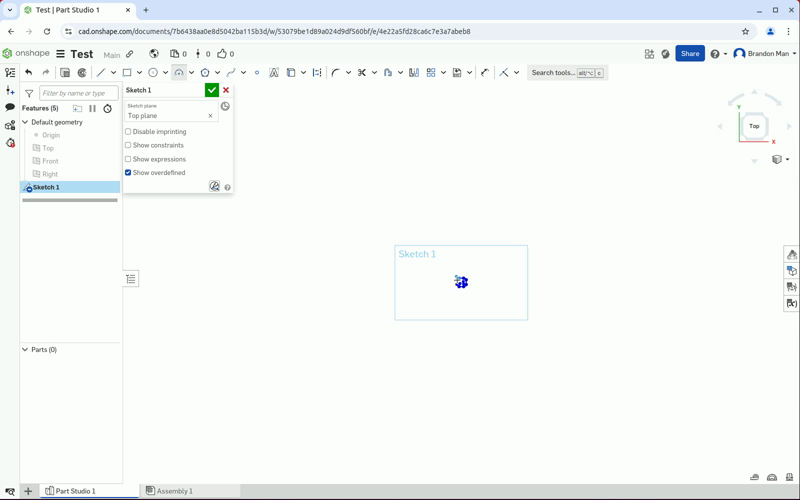
scroll(6)
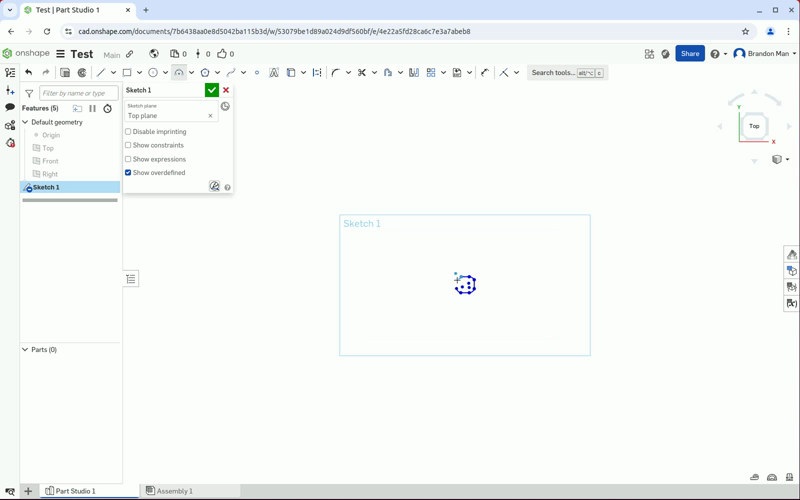
scroll(6)
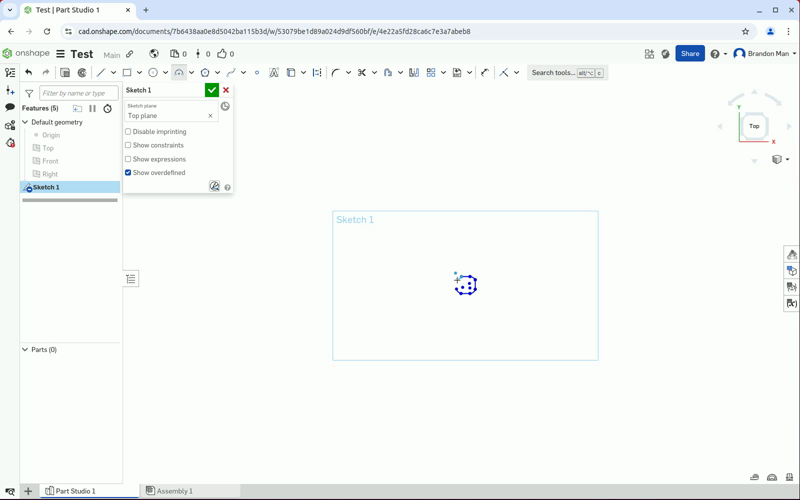
scroll(6)
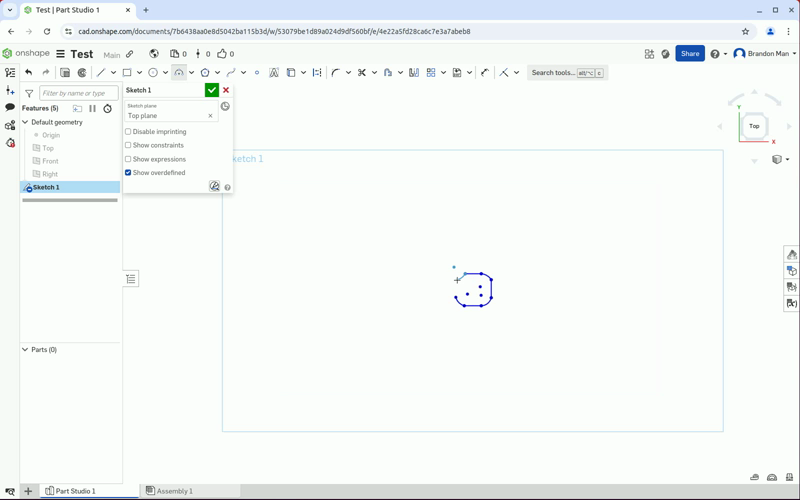
scroll(6)
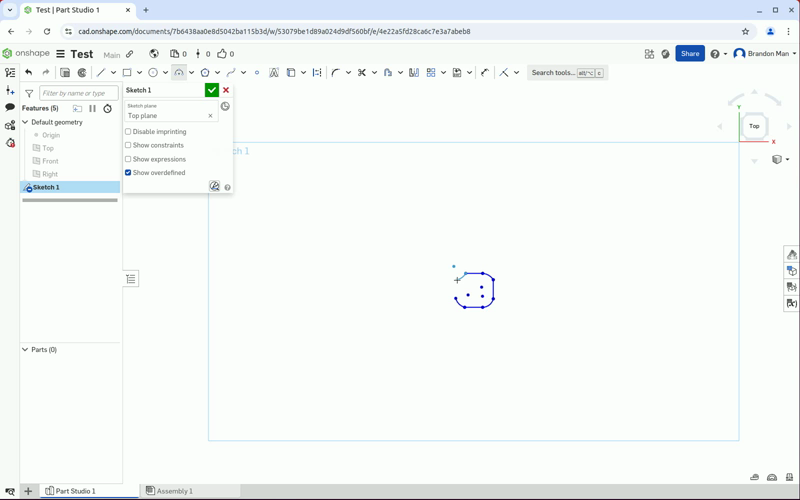
scroll(6)
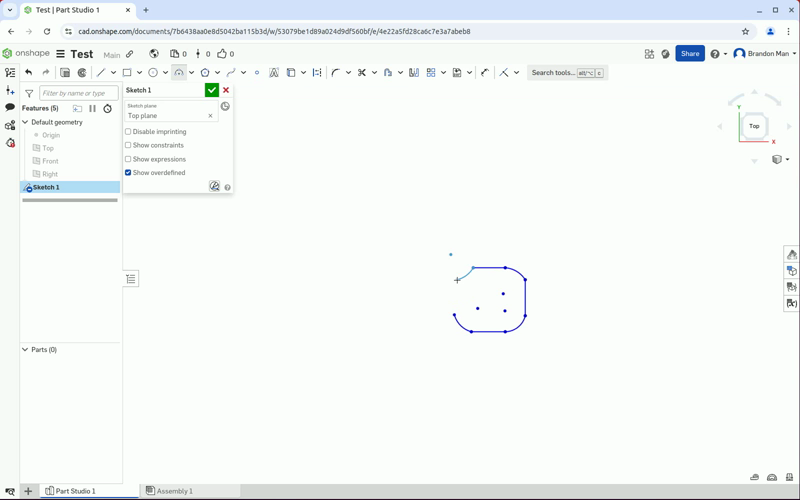
scroll(6)
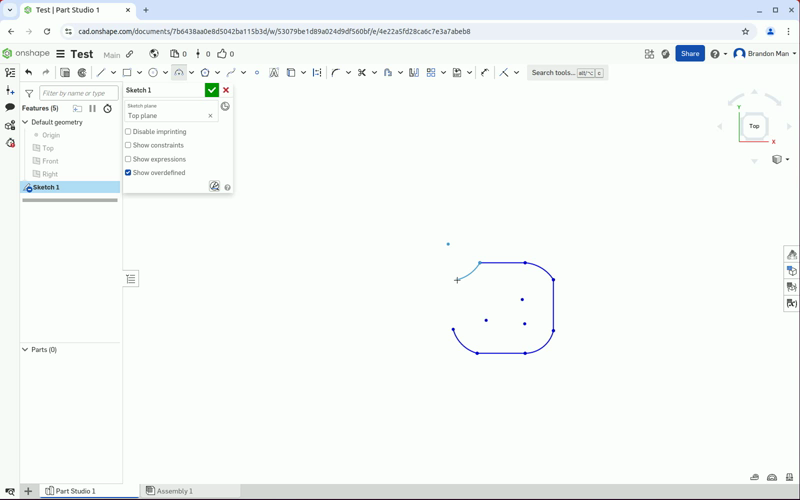
click(457, 279)
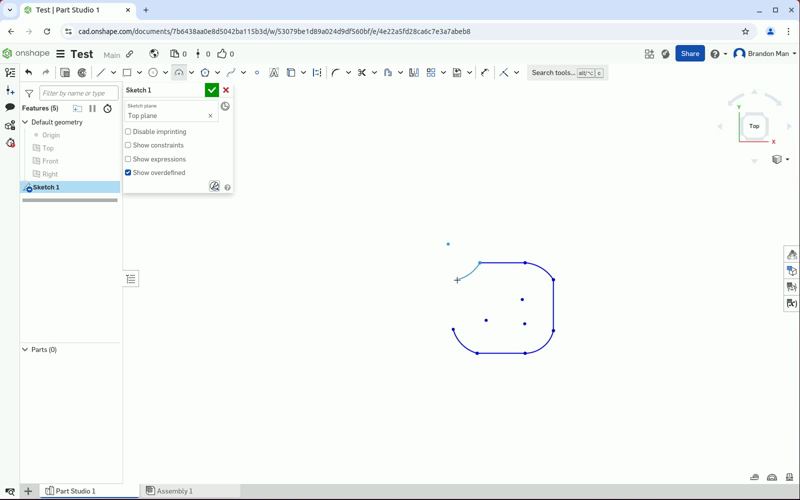
scroll(-6)
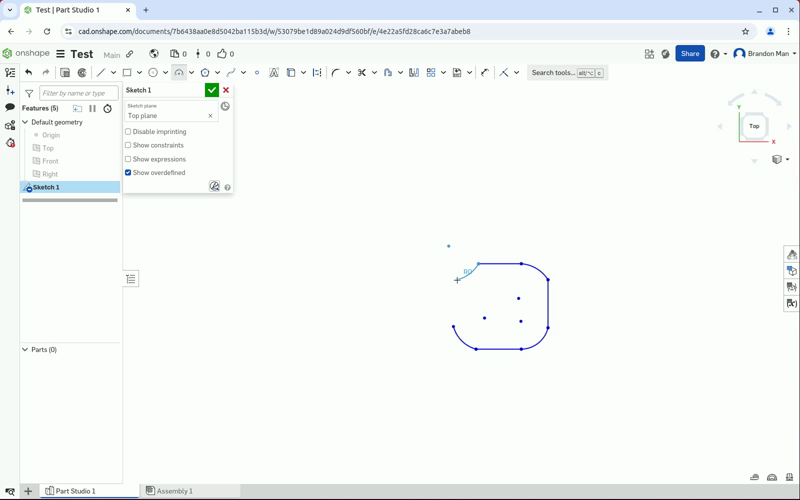
scroll(-6)
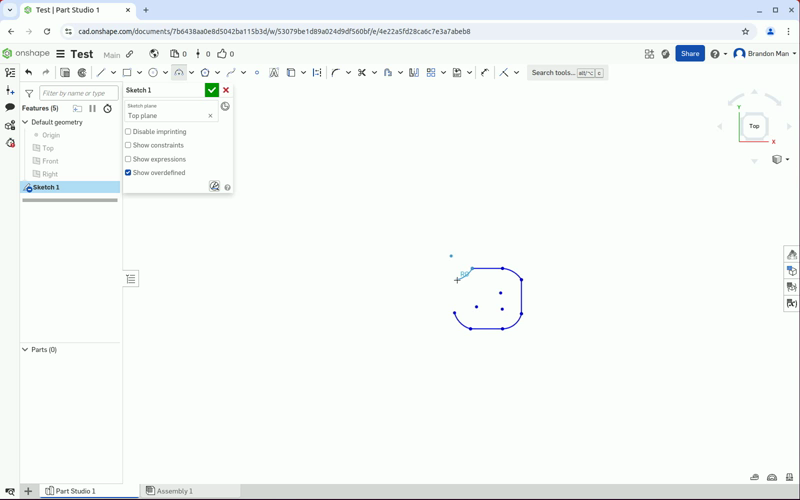
scroll(-6)
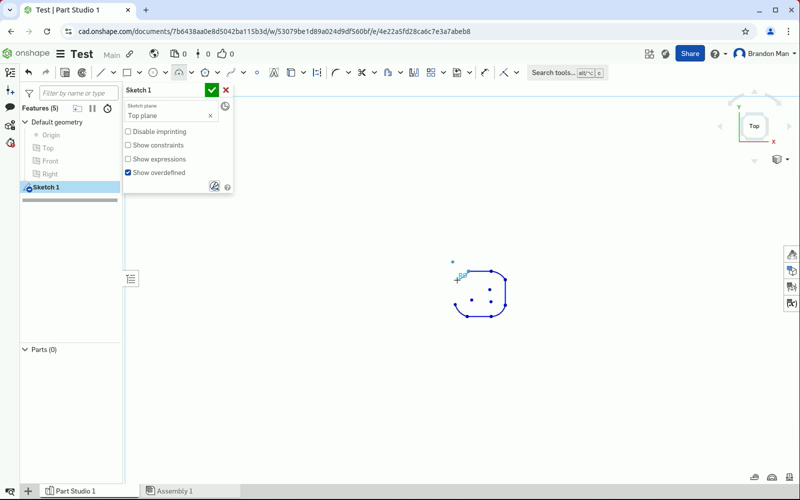
scroll(-6)
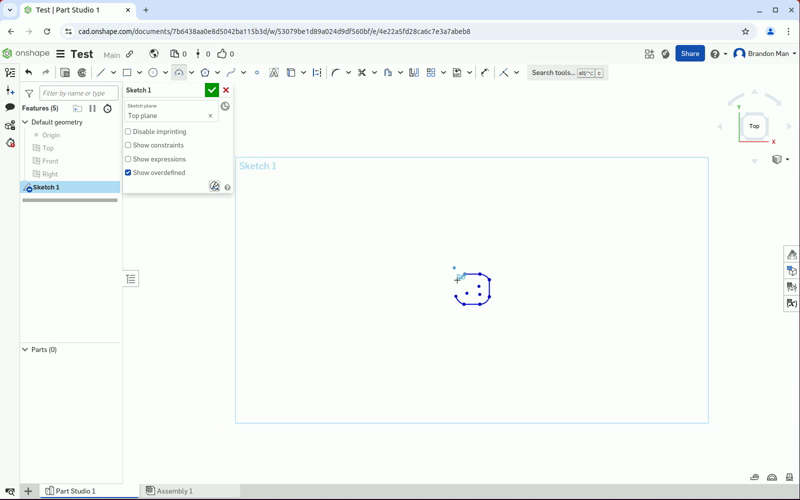
scroll(-6)
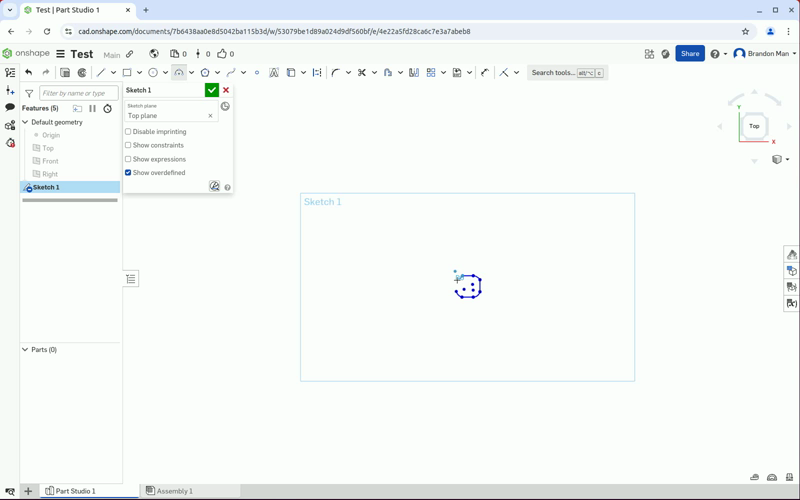
scroll(-6)
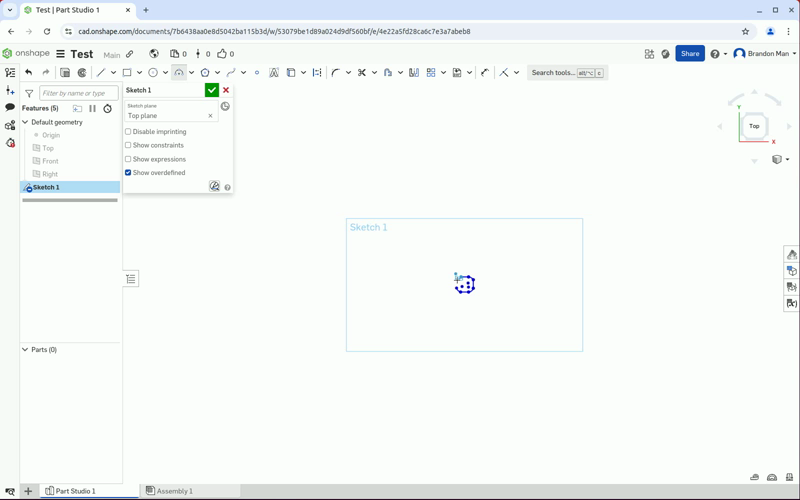
scroll(-6)
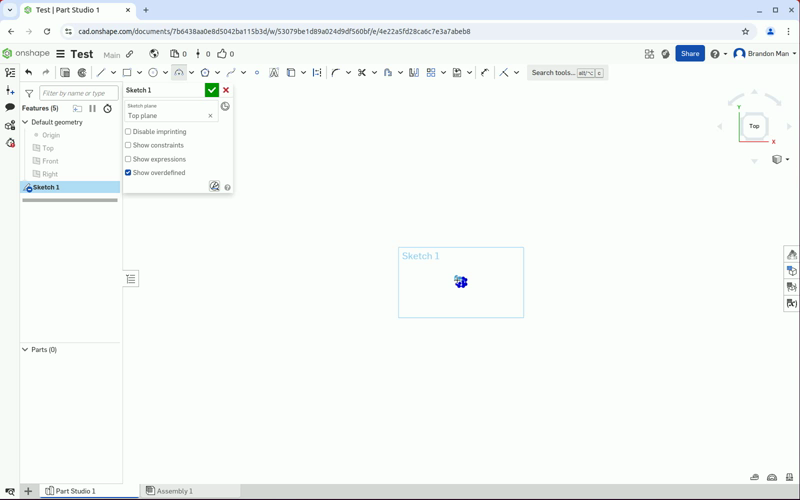
mouse_move(458, 278)
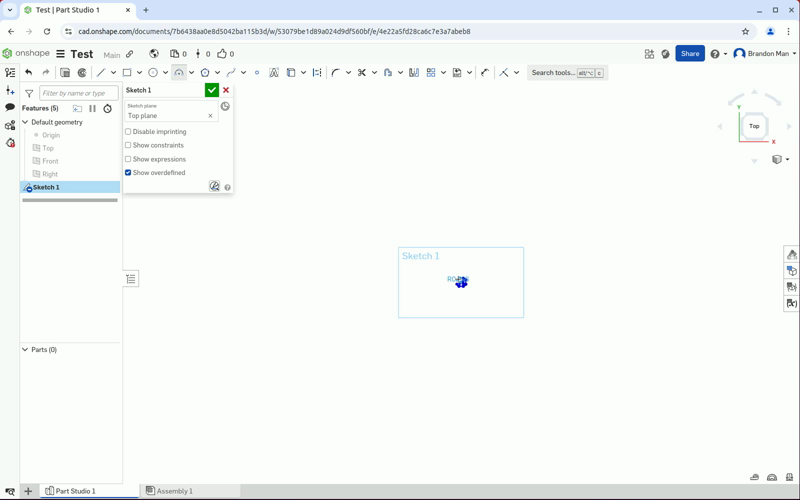
scroll(6)
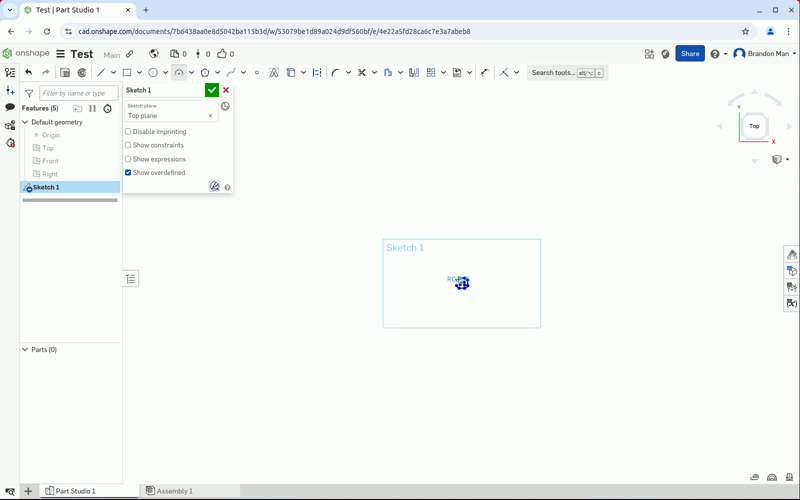
scroll(6)
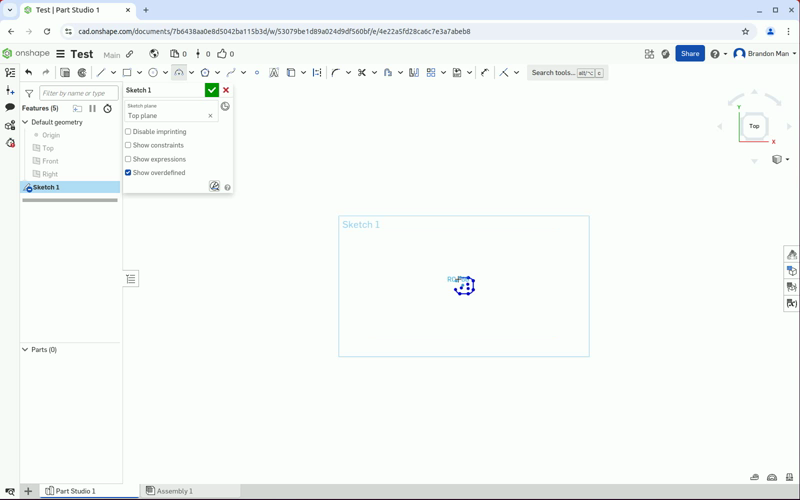
scroll(6)
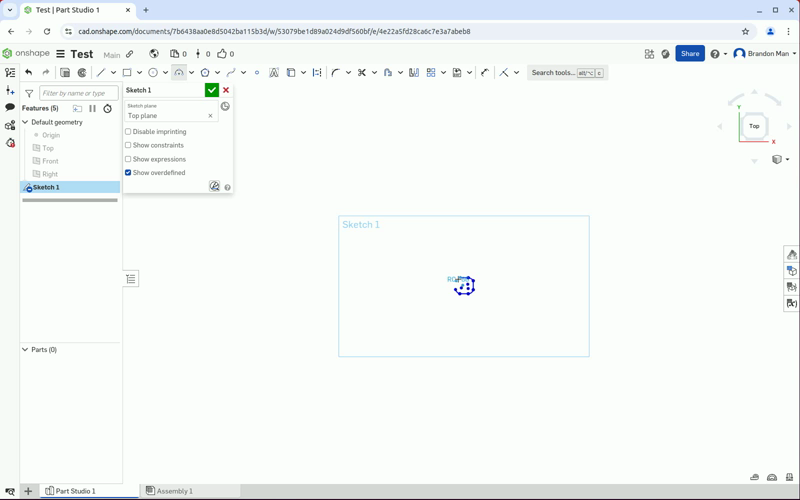
scroll(6)
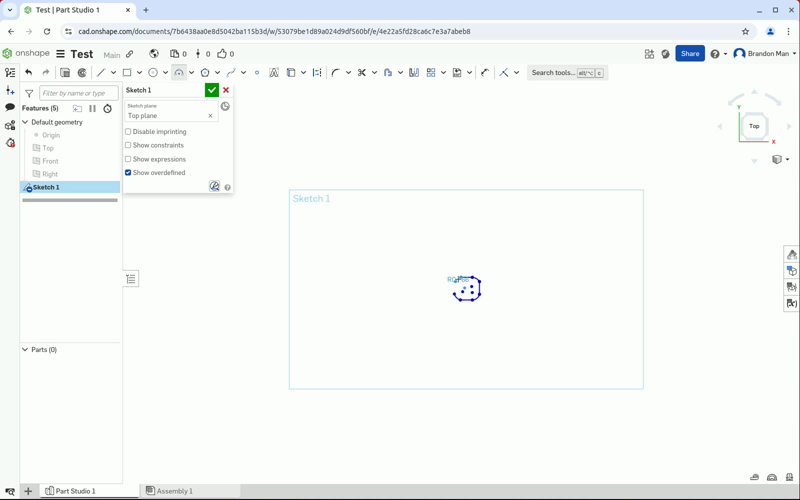
scroll(6)
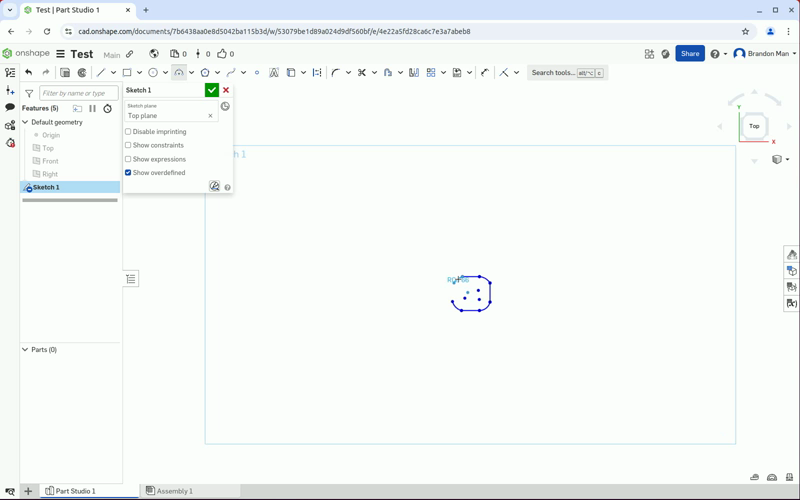
scroll(6)
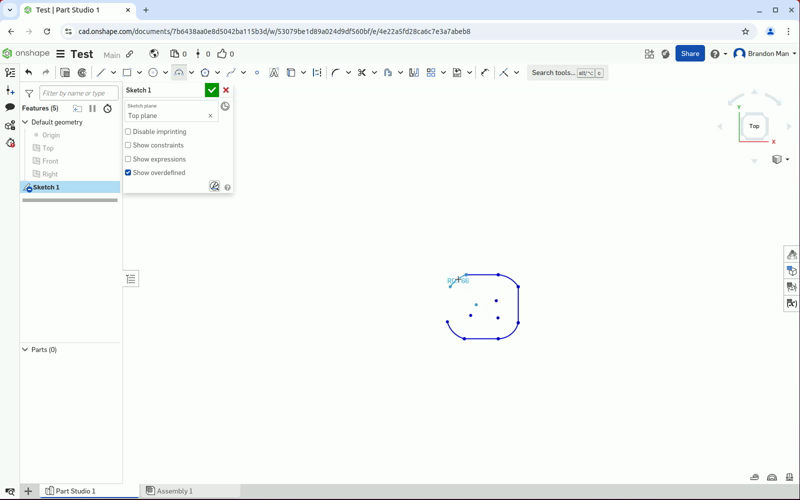
scroll(6)
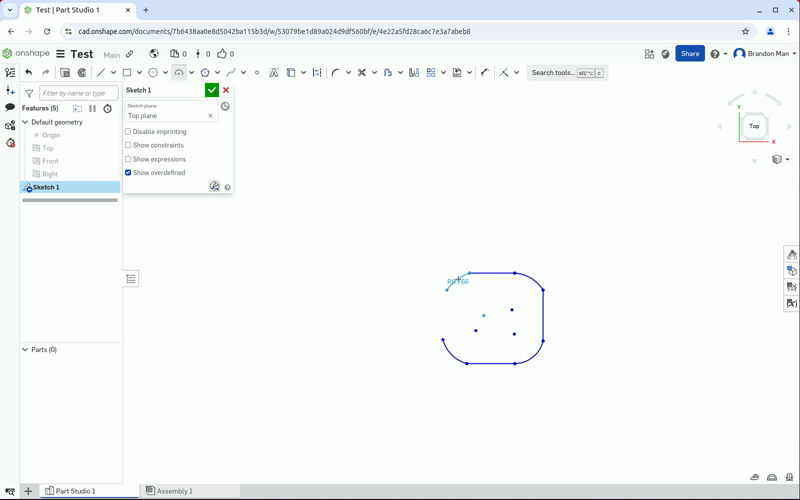
click(458, 278)
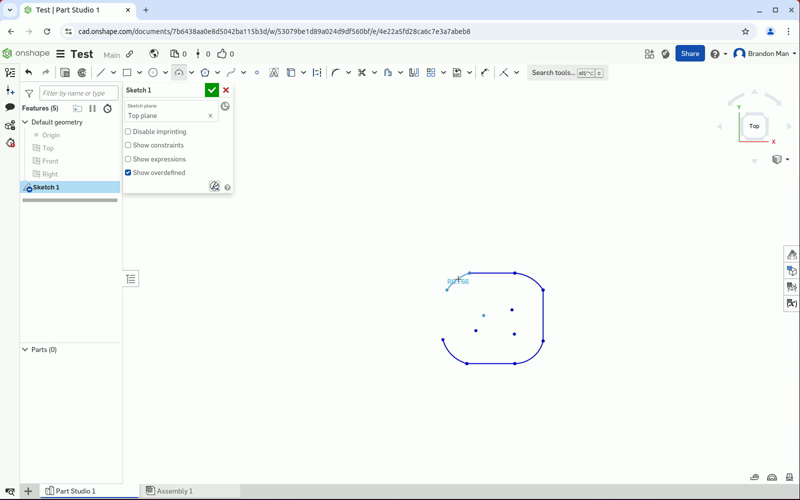
scroll(-6)
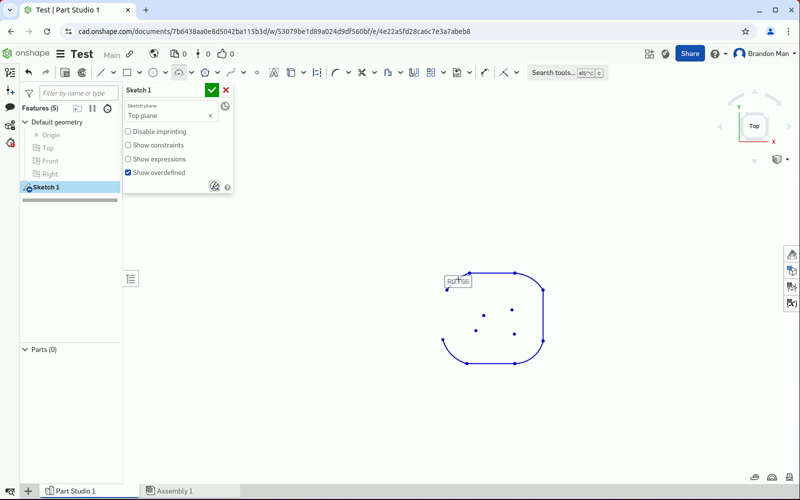
scroll(-6)
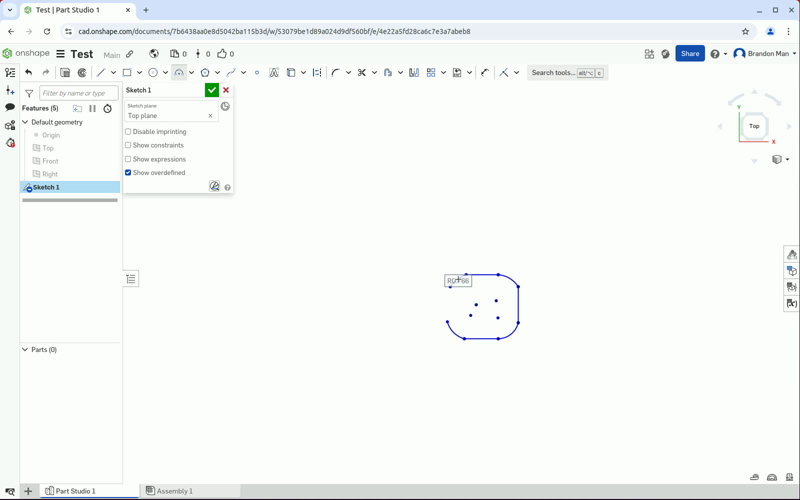
scroll(-6)
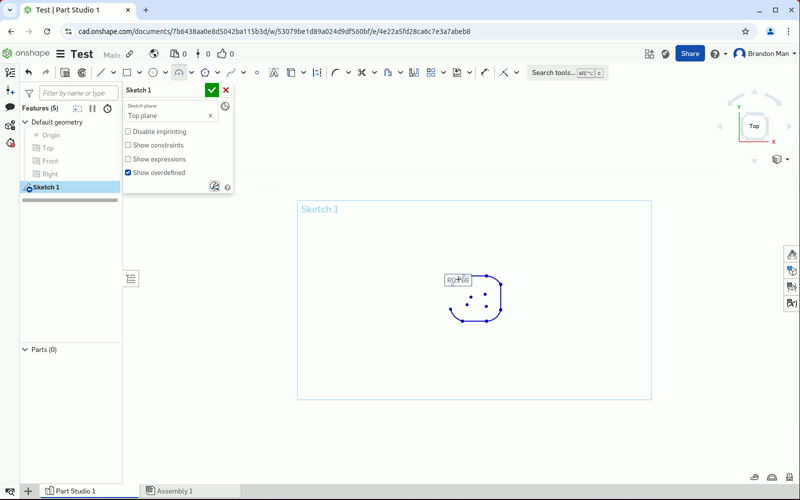
scroll(-6)
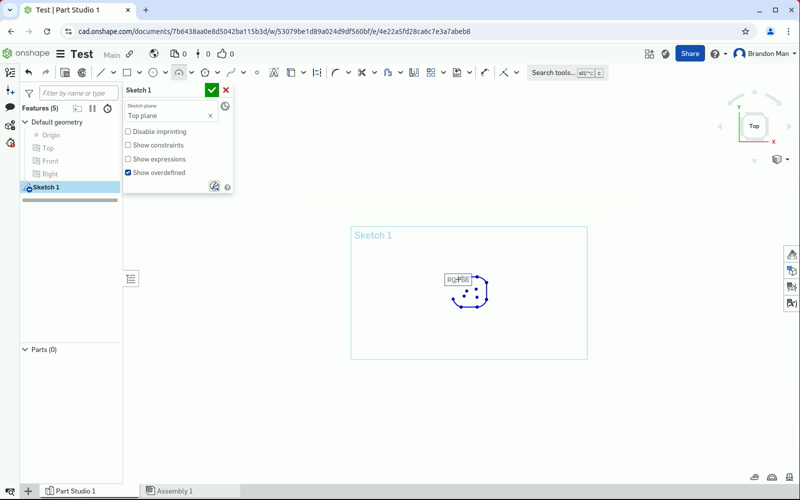
scroll(-6)
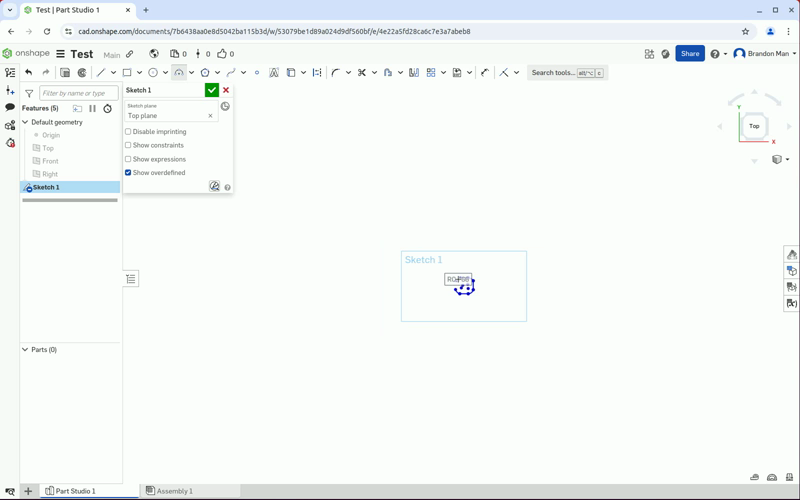
scroll(-6)
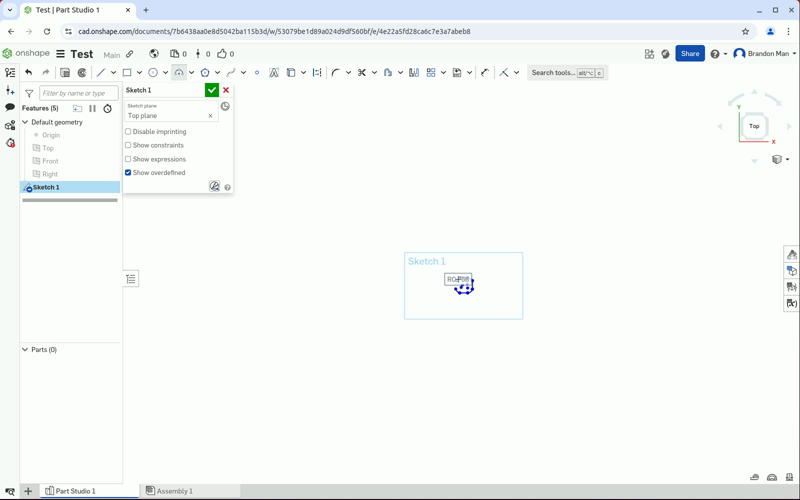
scroll(-6)
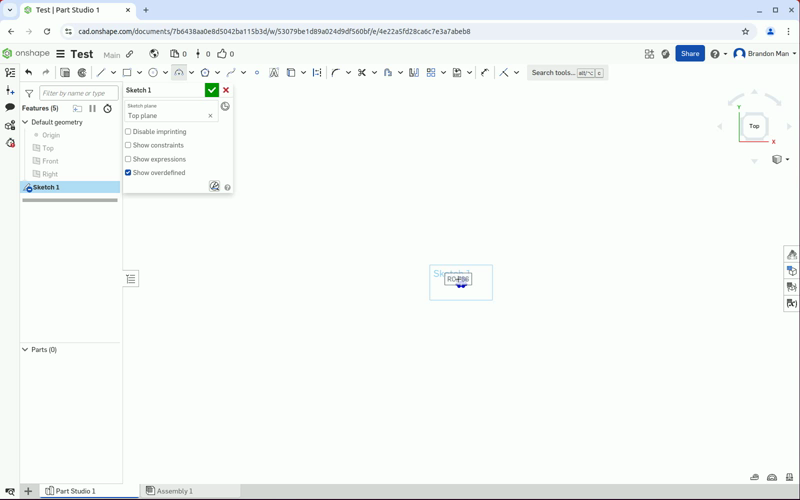
key_up(shift)
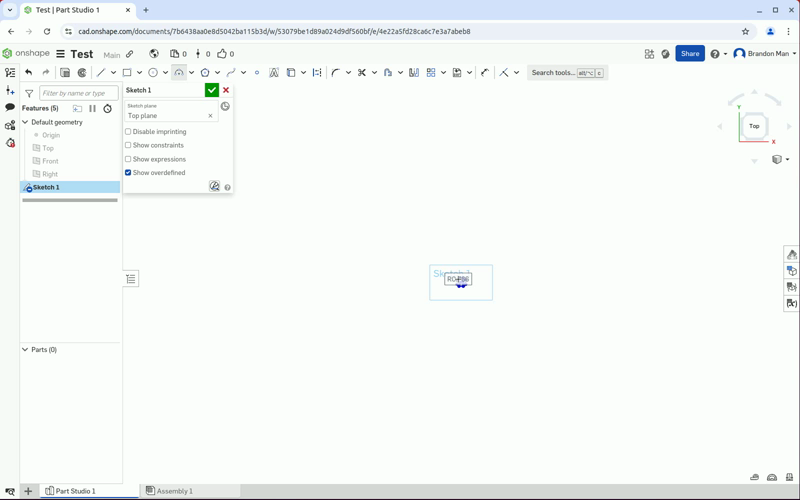
key(esc)
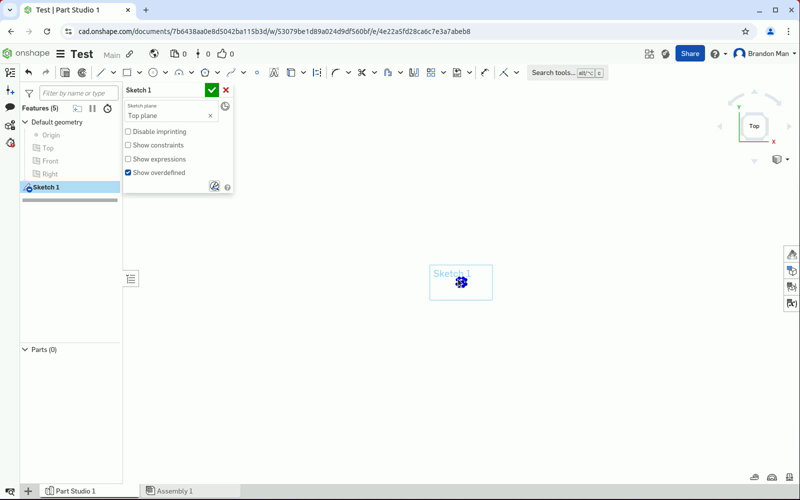
key(l)
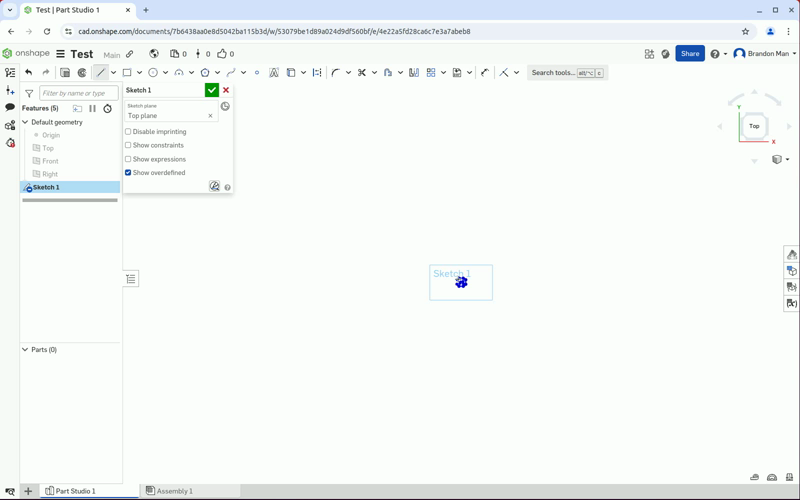
mouse_move(457, 279)
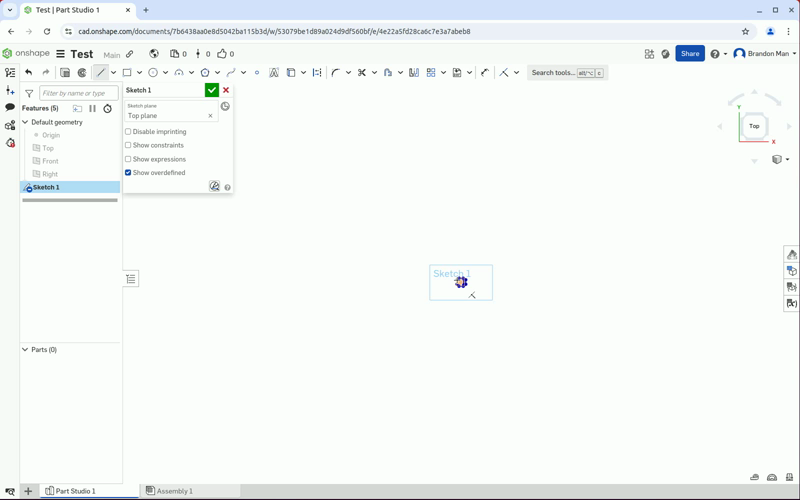
scroll(6)
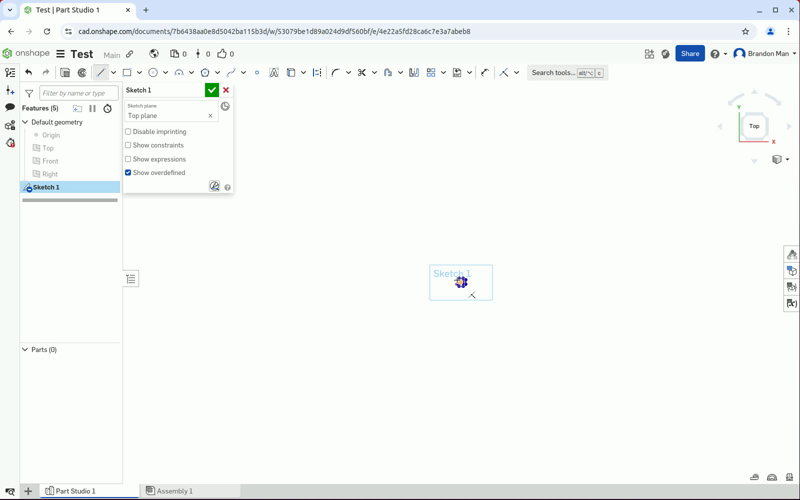
scroll(6)
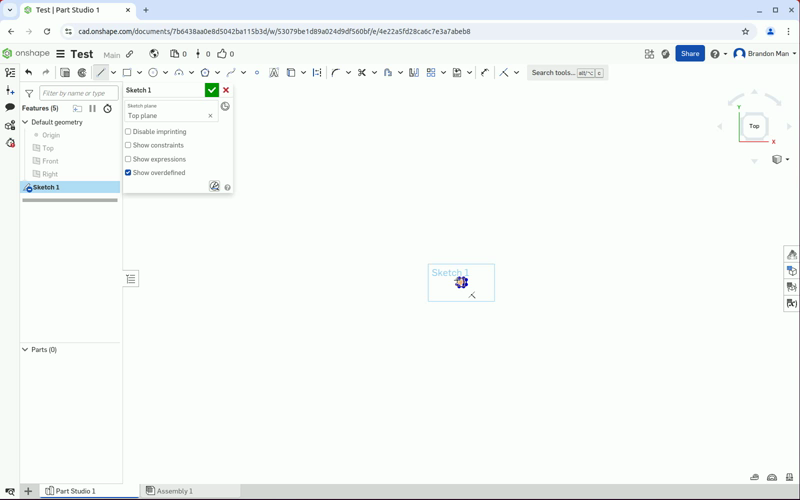
scroll(6)
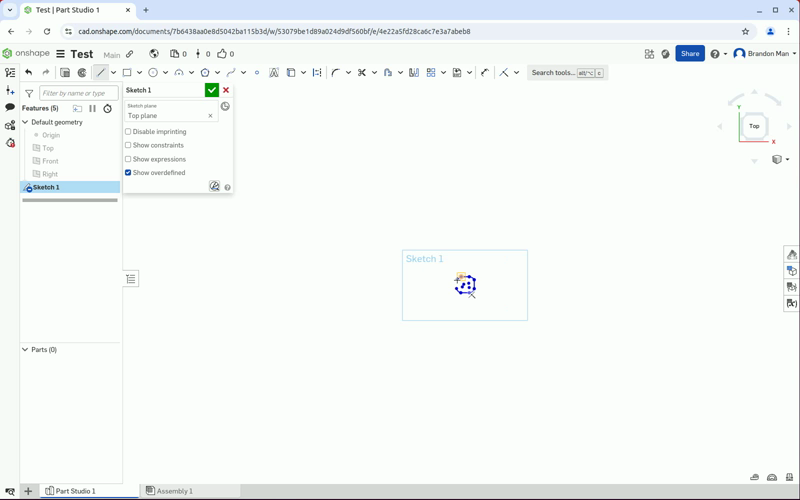
scroll(6)
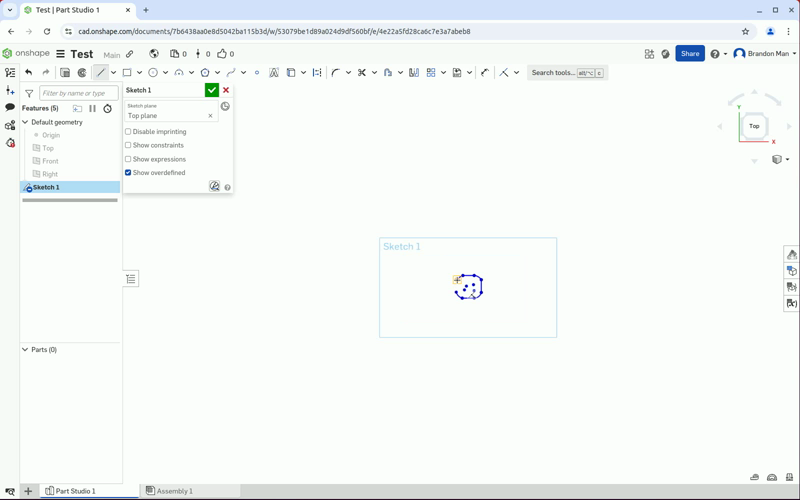
scroll(6)
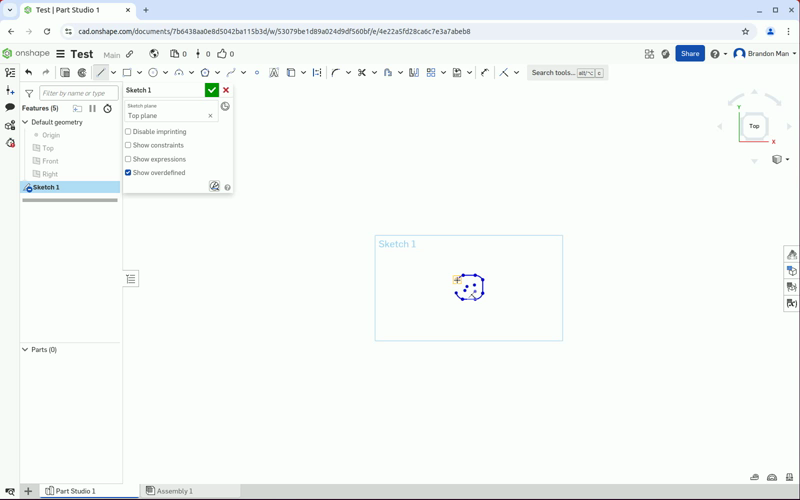
scroll(6)
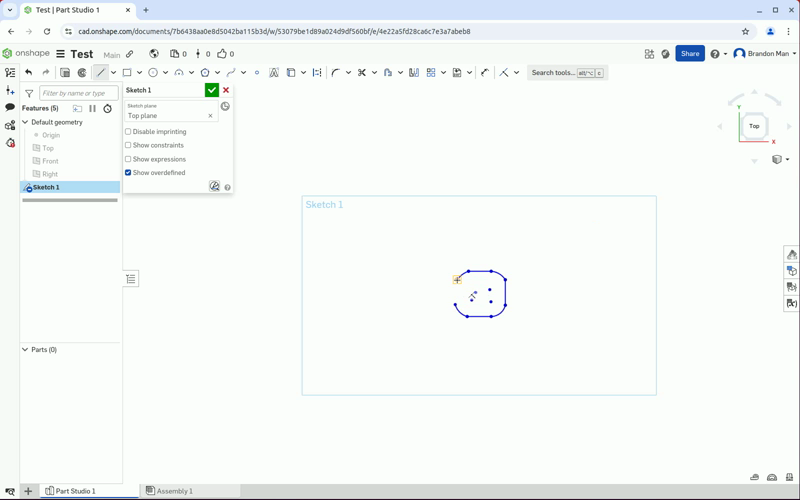
scroll(6)
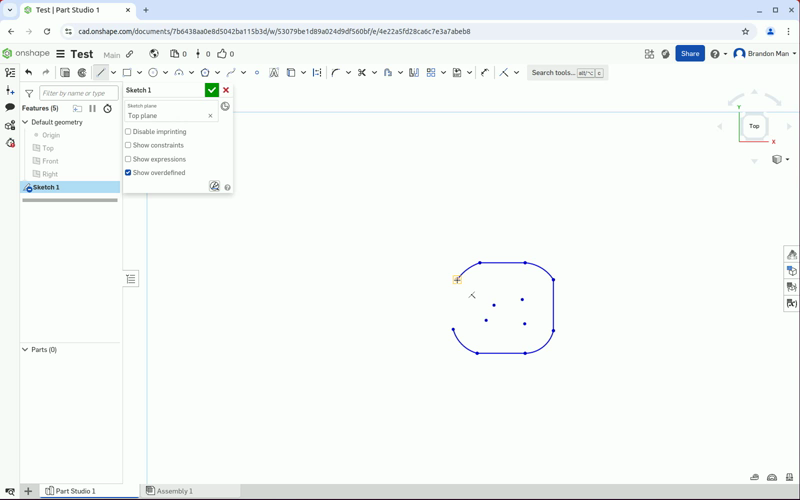
click(457, 279)
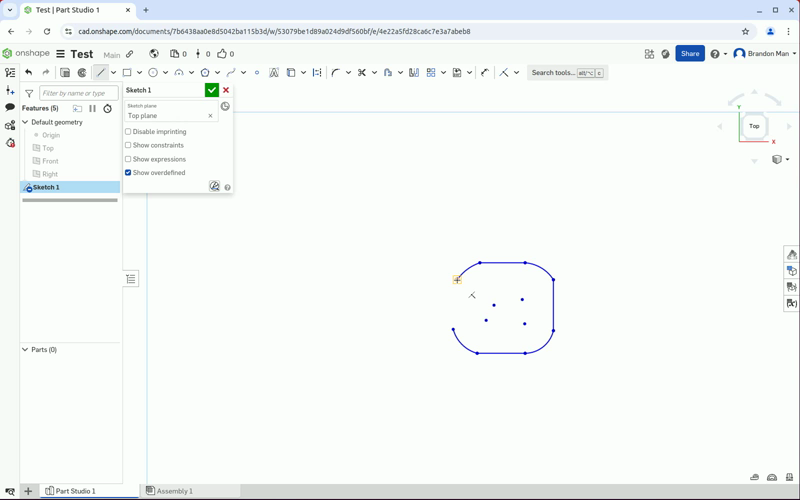
scroll(-6)
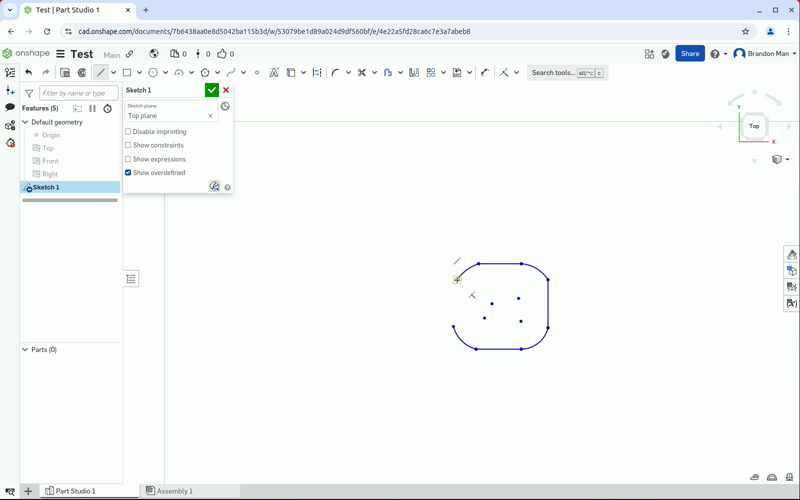
scroll(-6)
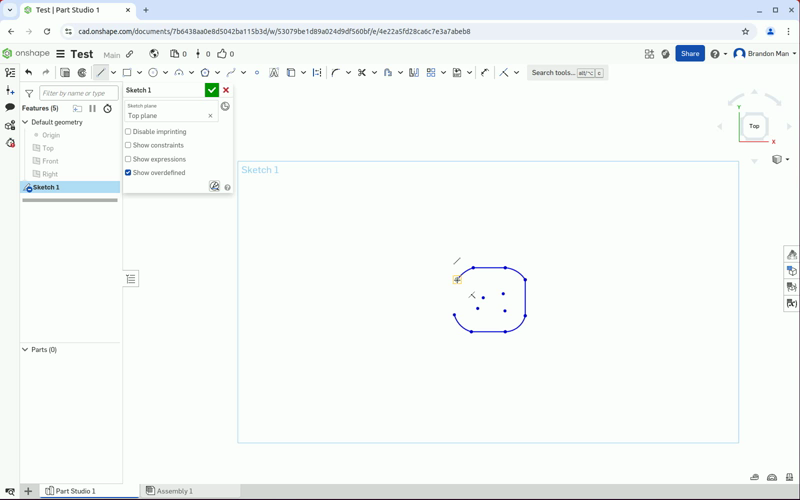
scroll(-6)
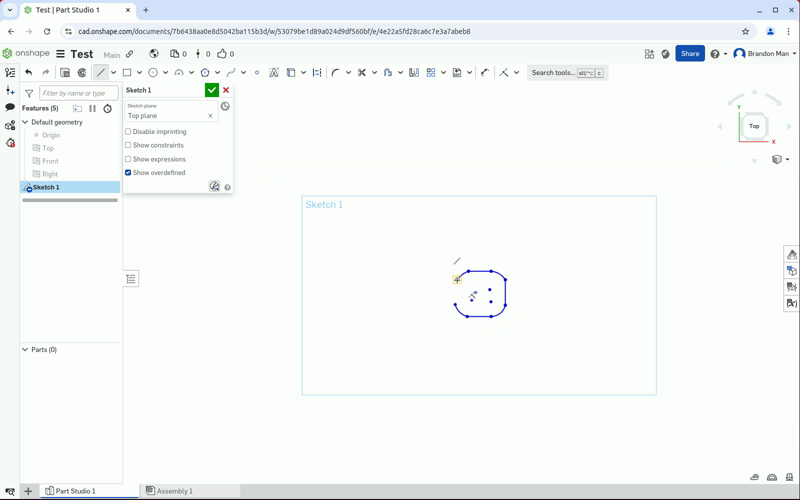
scroll(-6)
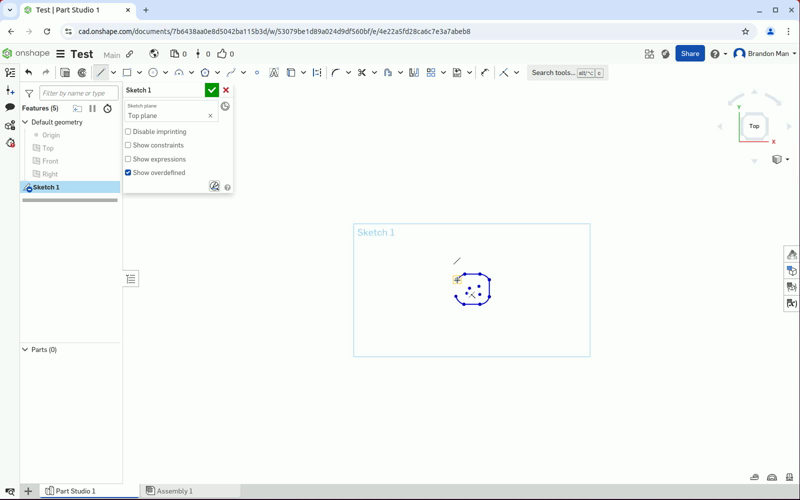
scroll(-6)
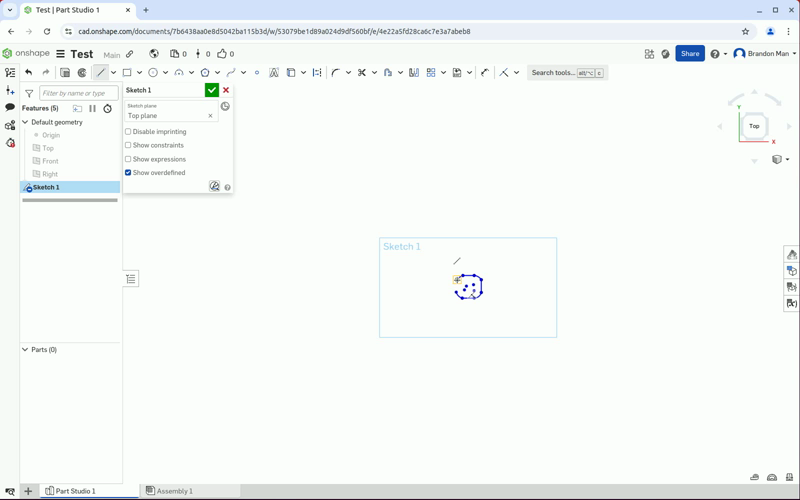
scroll(-6)
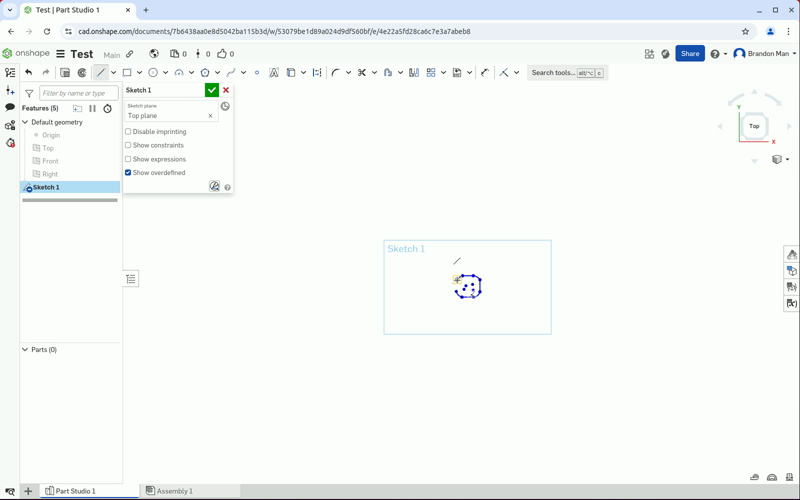
scroll(-6)
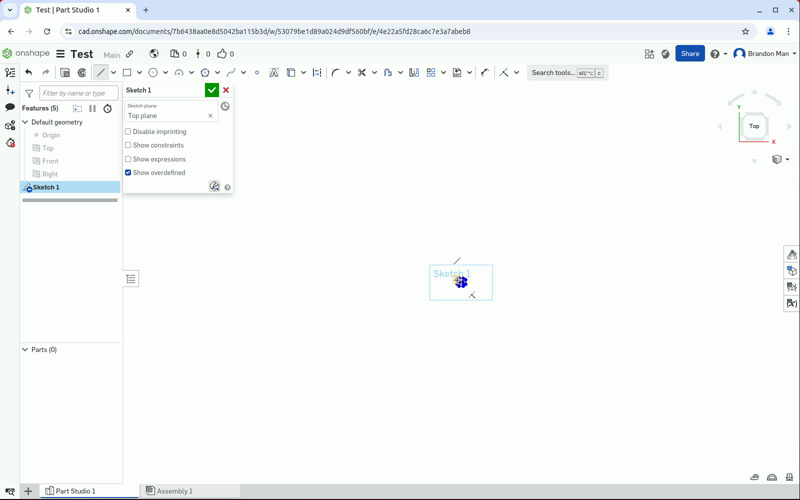
mouse_move(487, 279)
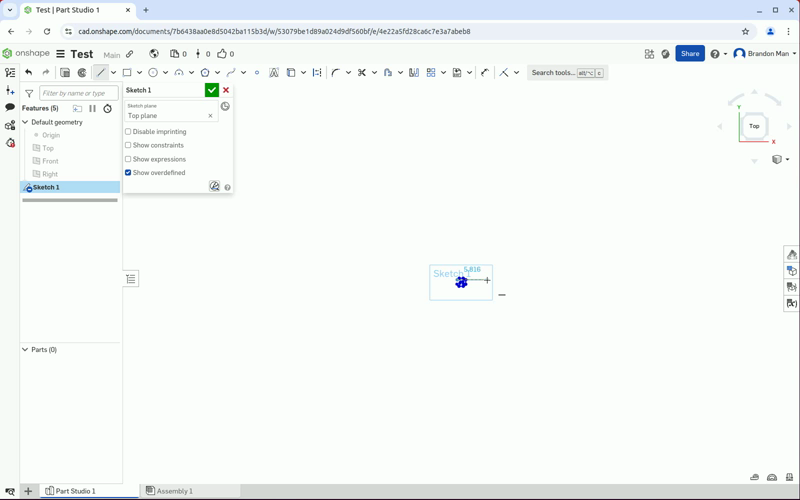
key_down(shift)
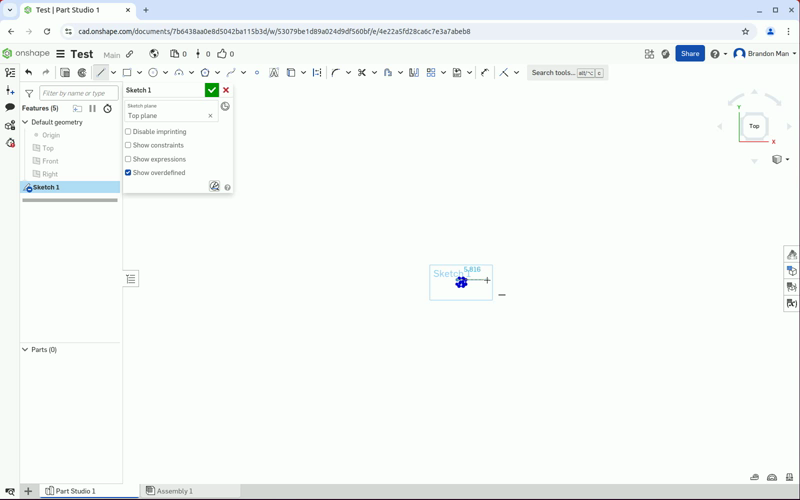
mouse_move(457, 284)
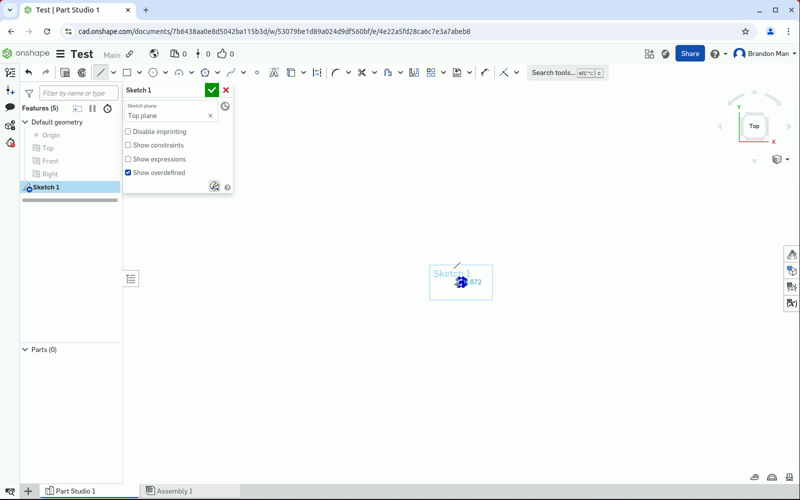
scroll(6)
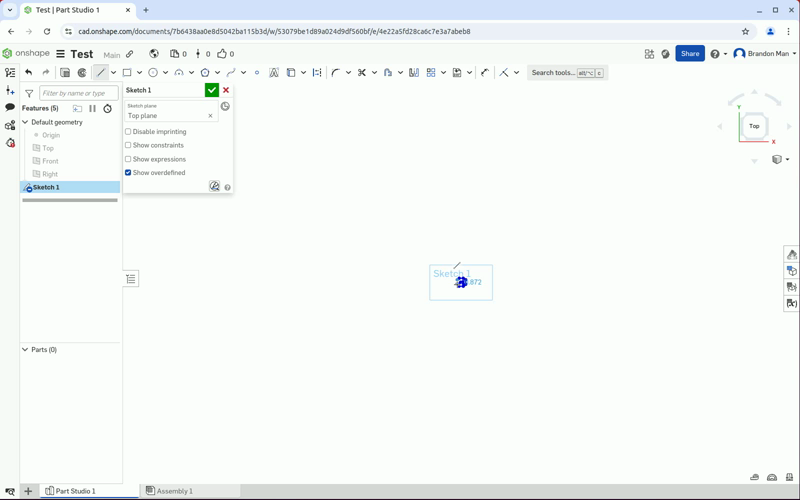
scroll(6)
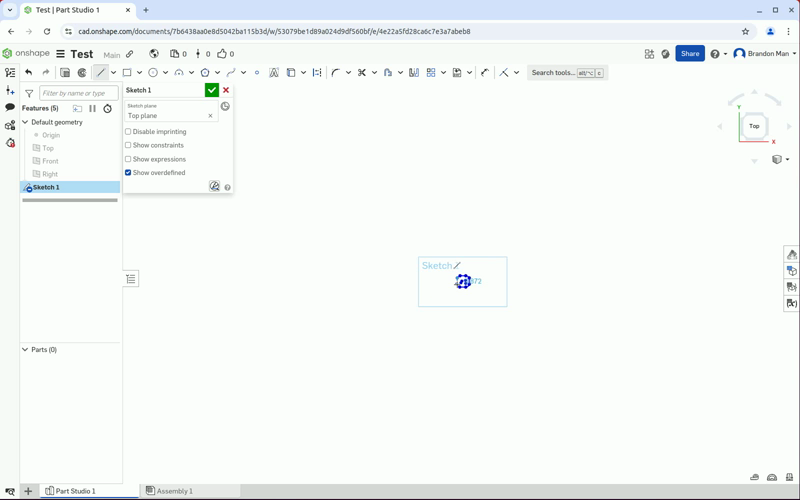
scroll(6)
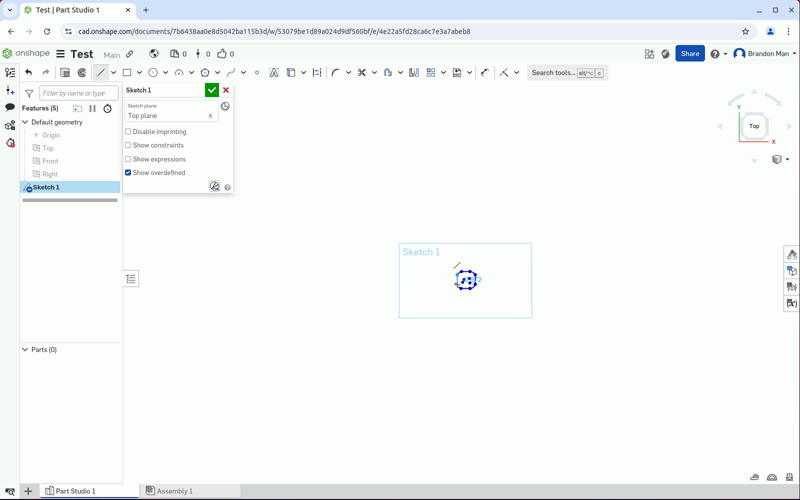
scroll(6)
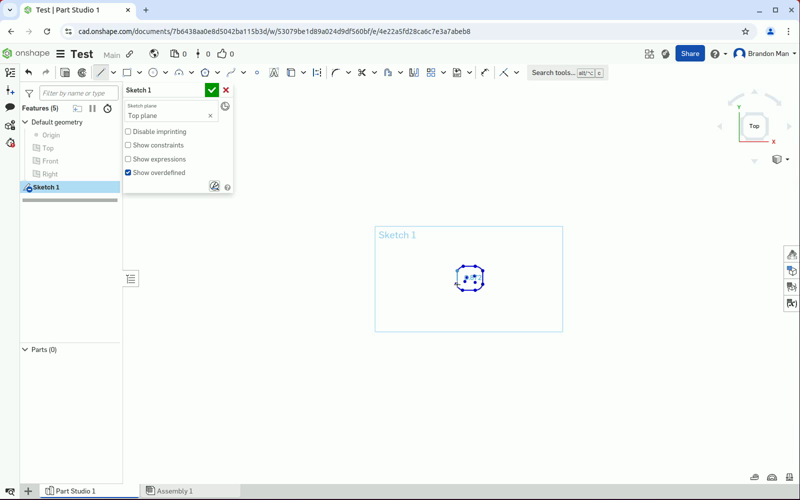
scroll(6)
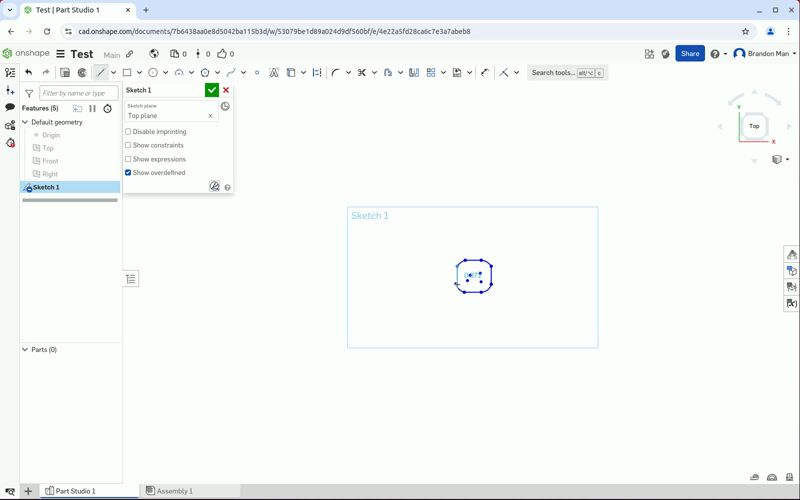
scroll(6)
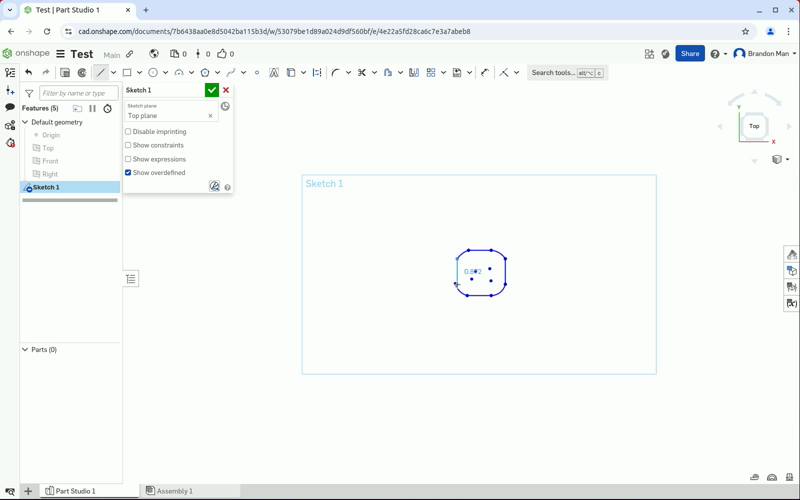
scroll(6)
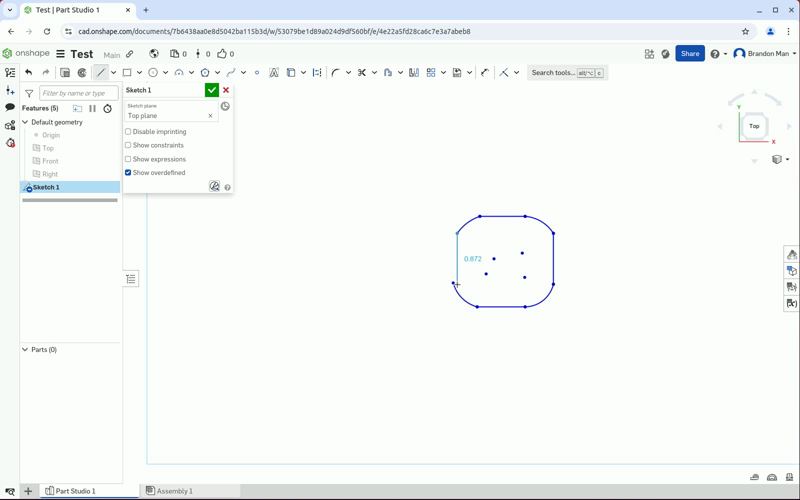
key_up(shift)
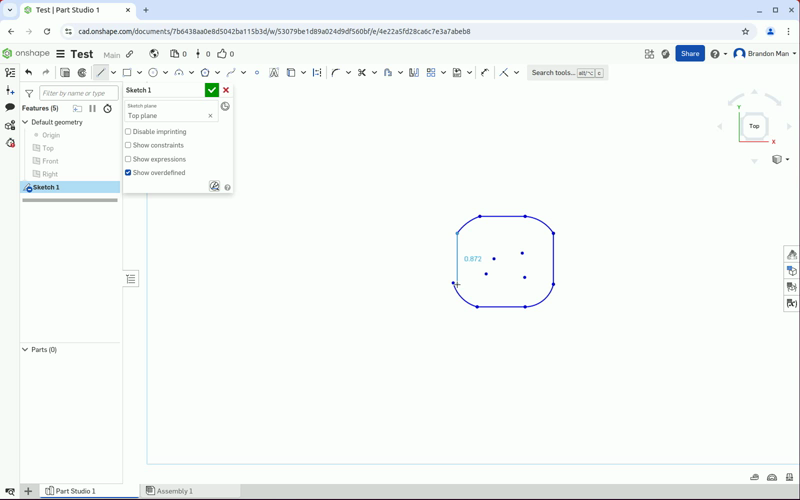
click(457, 284)
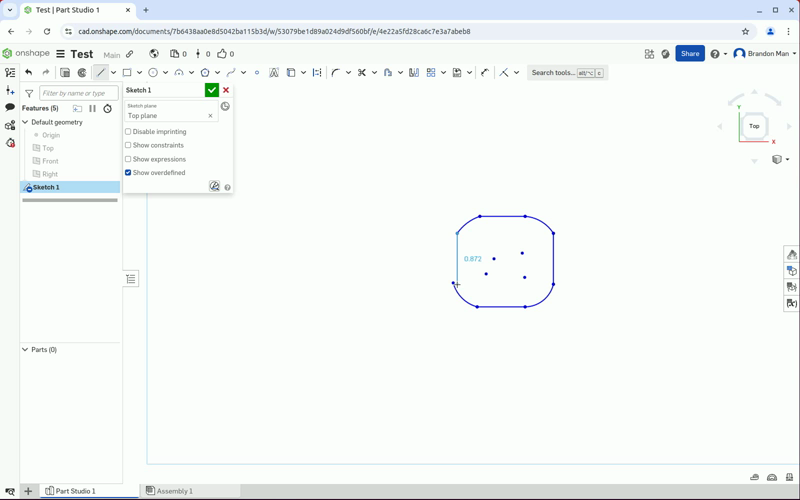
scroll(-6)
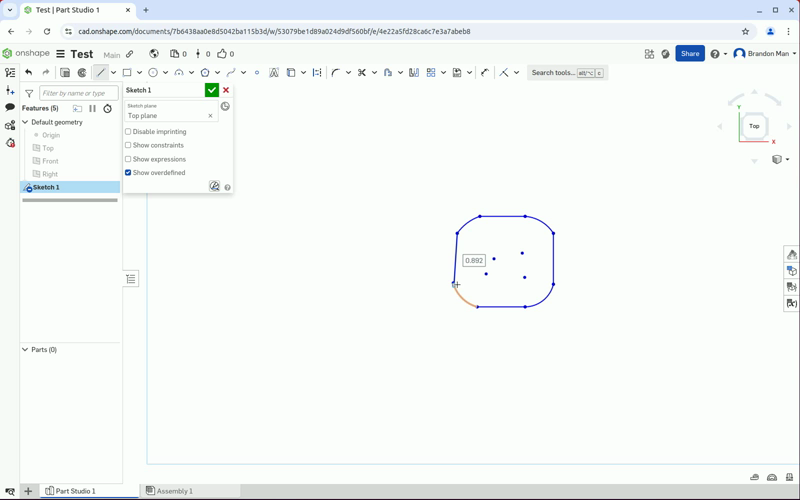
scroll(-6)
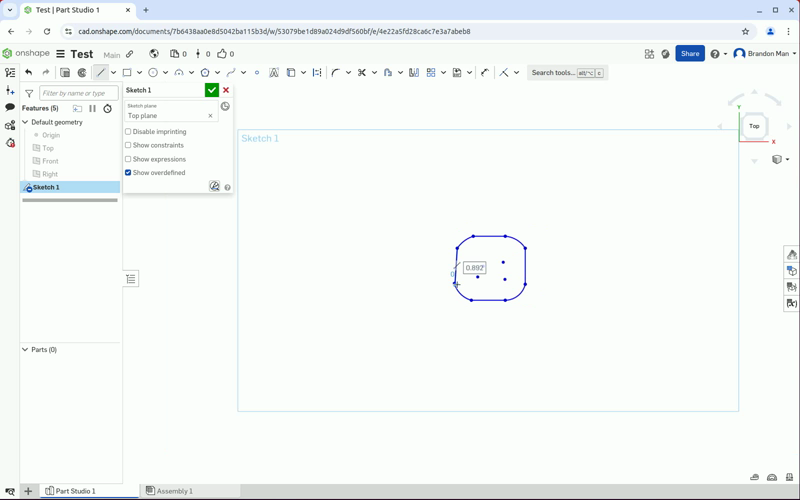
scroll(-6)
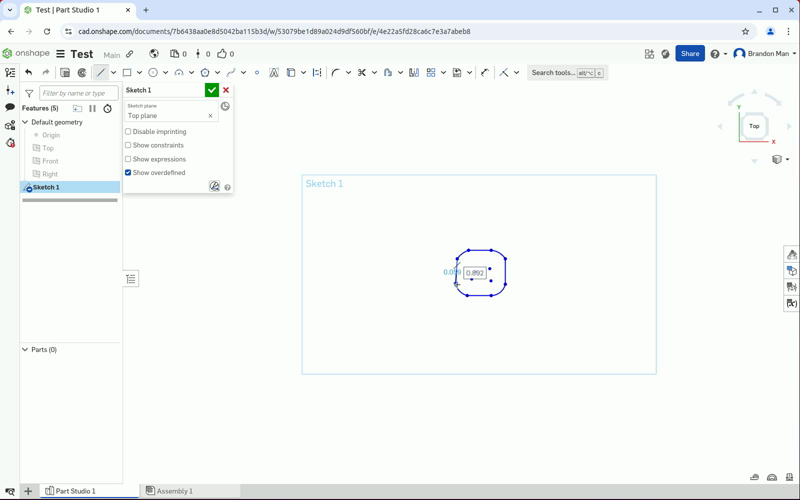
scroll(-6)
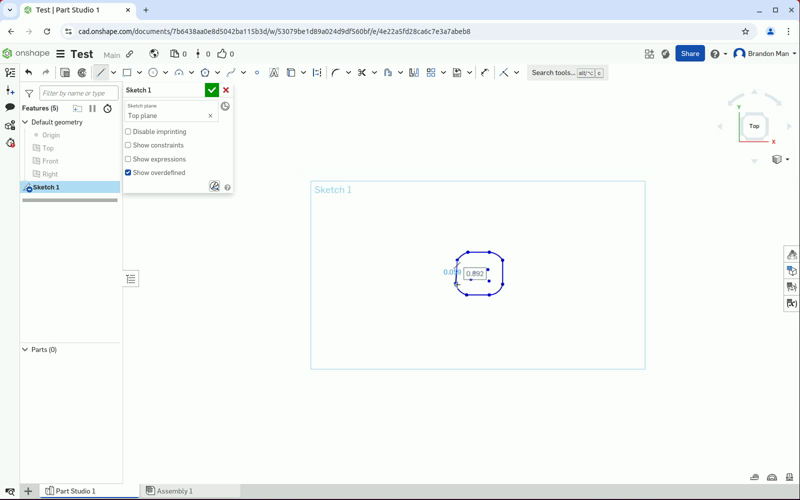
scroll(-6)
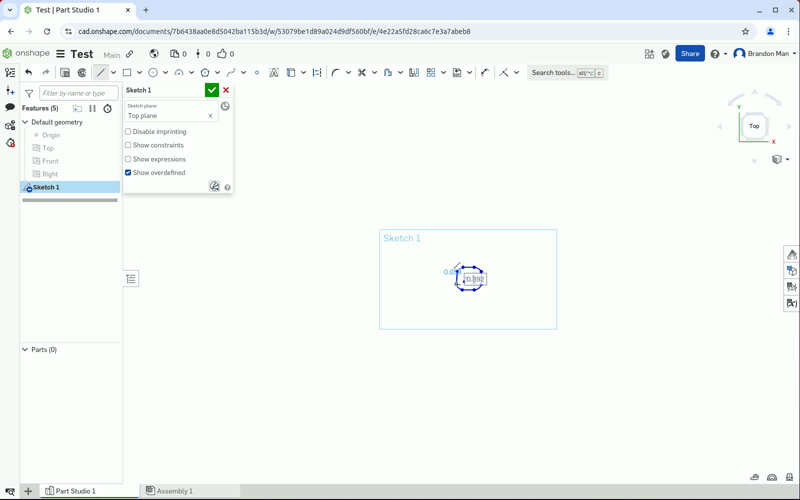
scroll(-6)
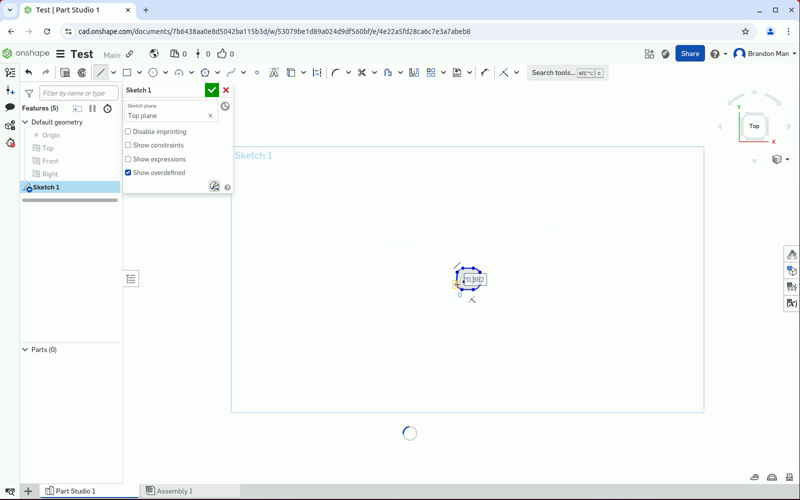
scroll(-6)
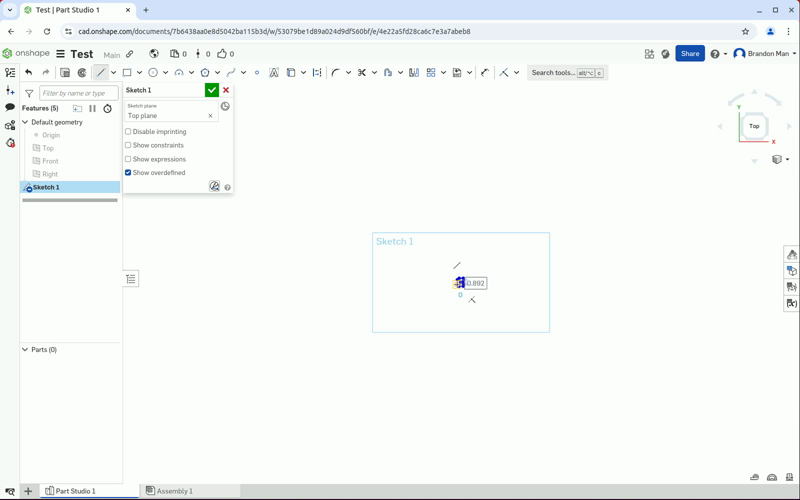
key(esc)
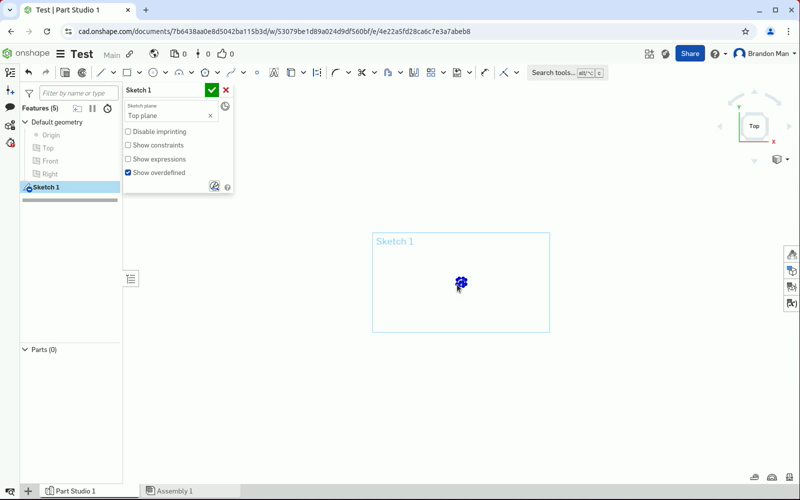
mouse_move(459, 282)
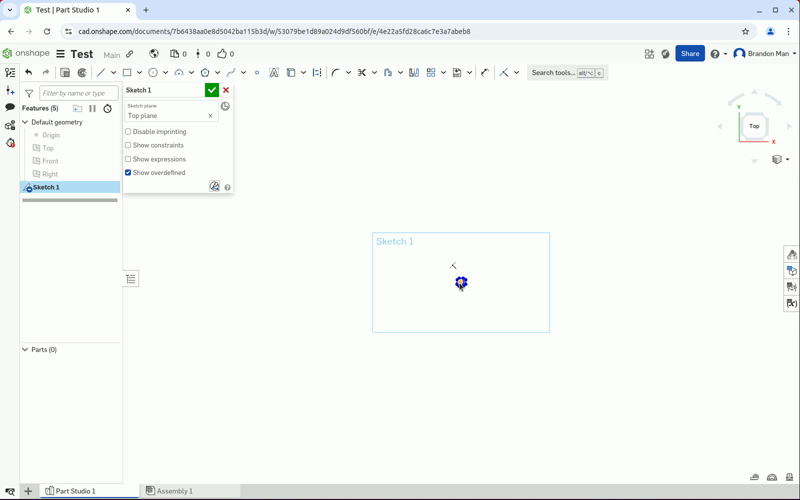
scroll(6)
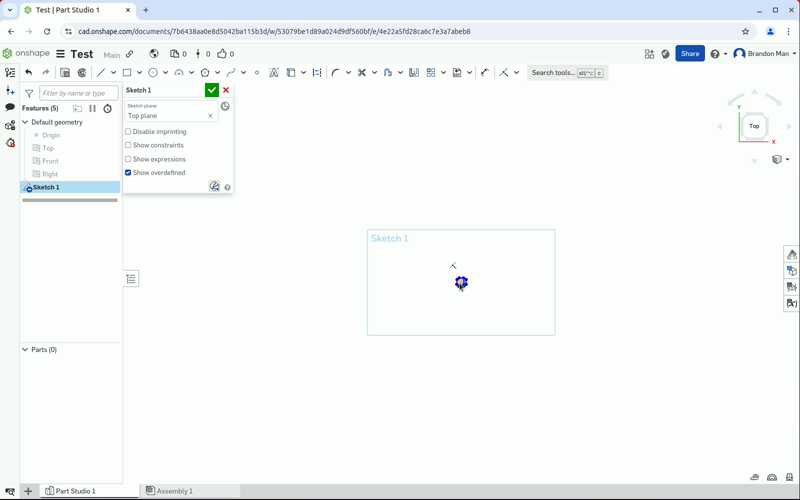
scroll(6)
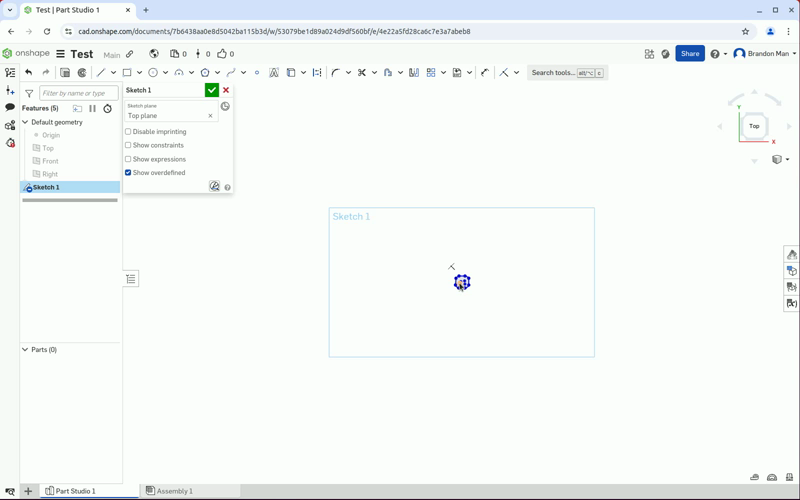
scroll(6)
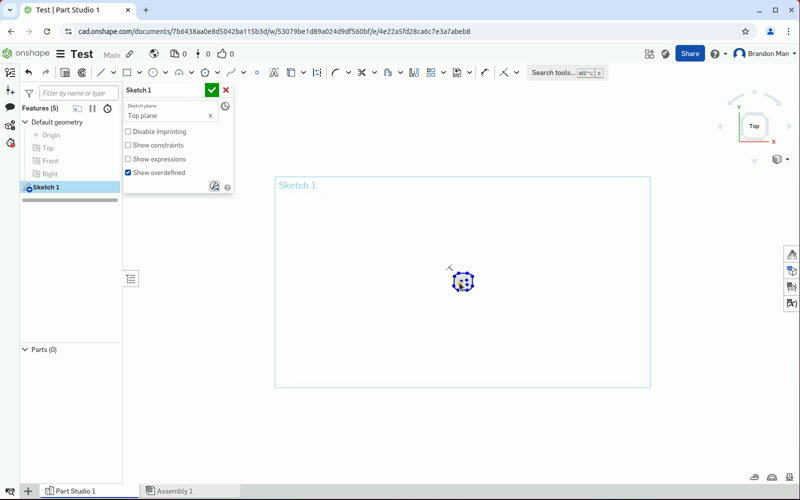
scroll(6)
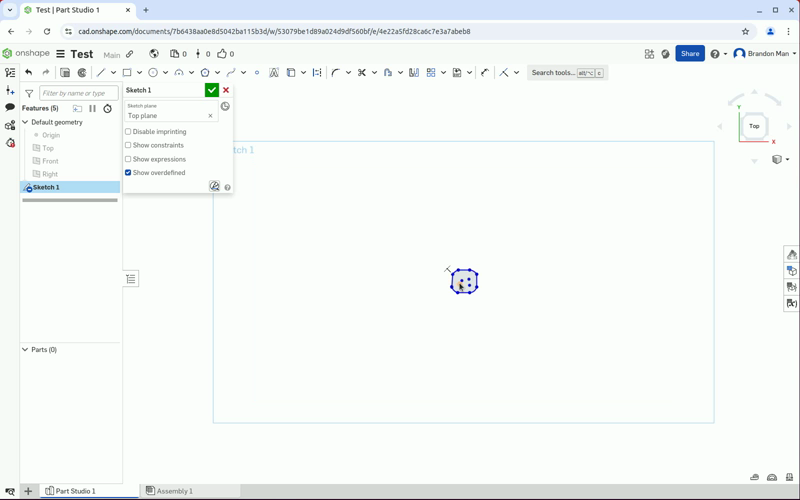
scroll(6)
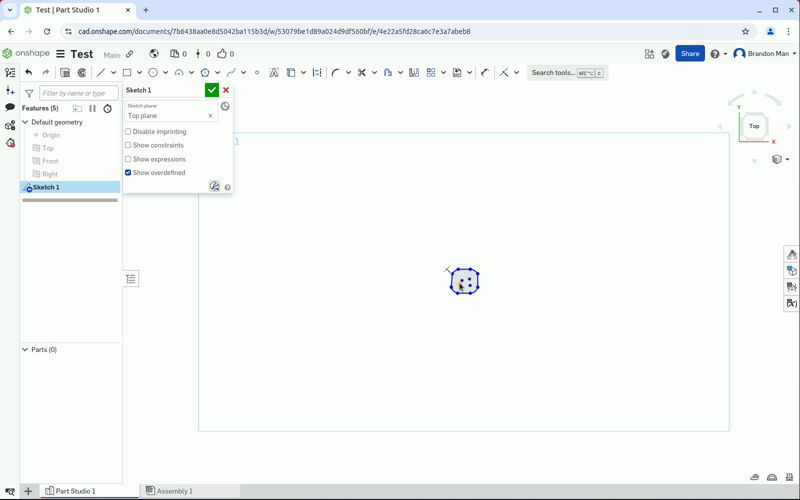
scroll(6)
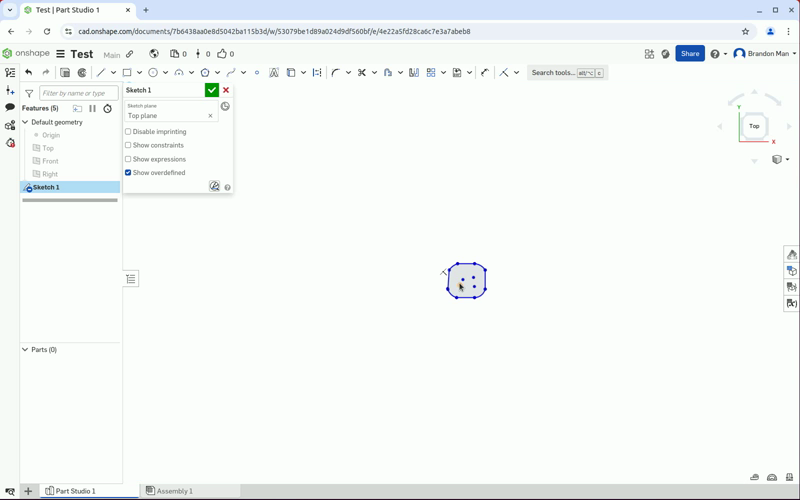
scroll(6)
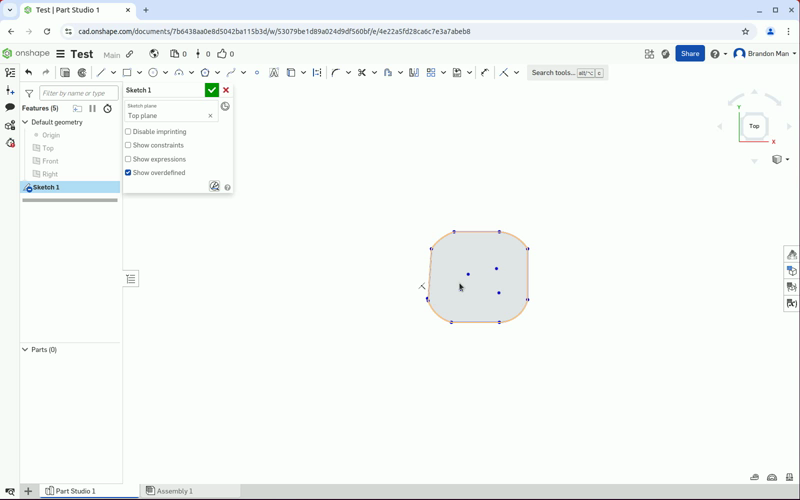
click(459, 282)
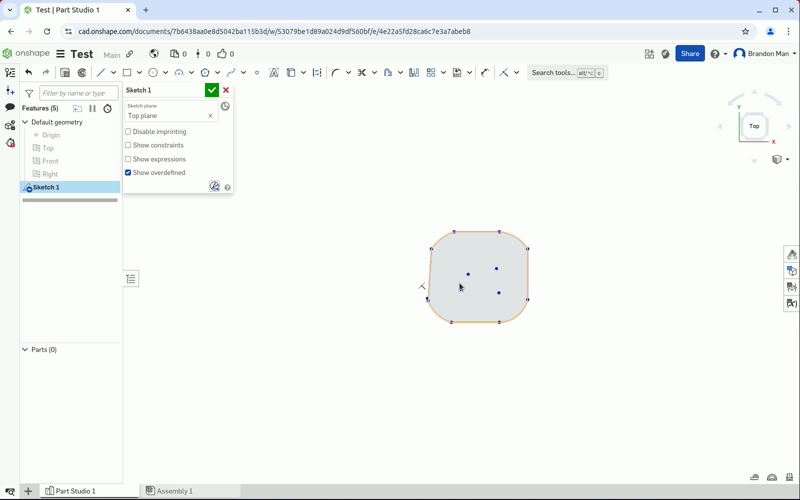
scroll(-6)
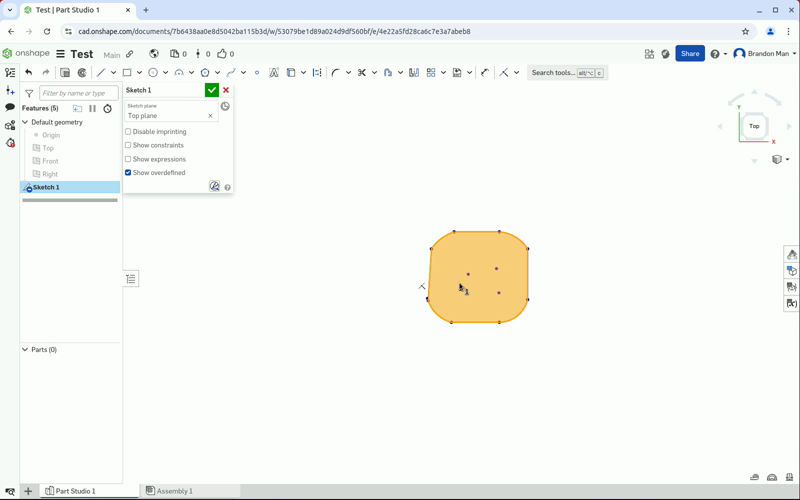
scroll(-6)
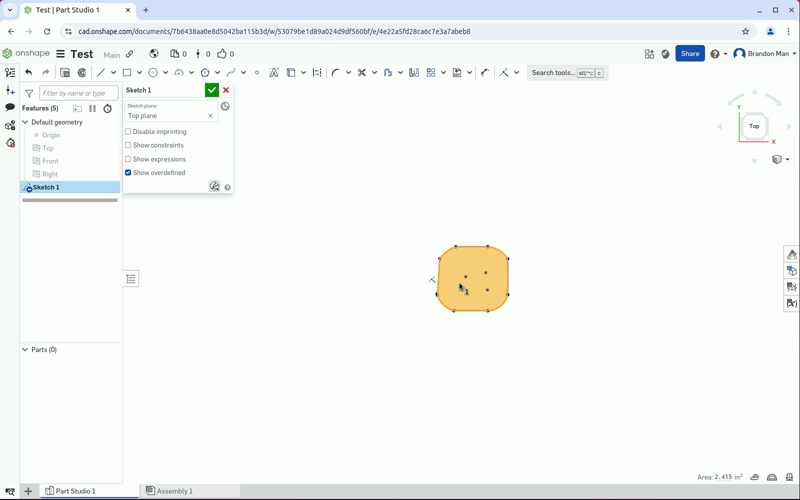
scroll(-6)
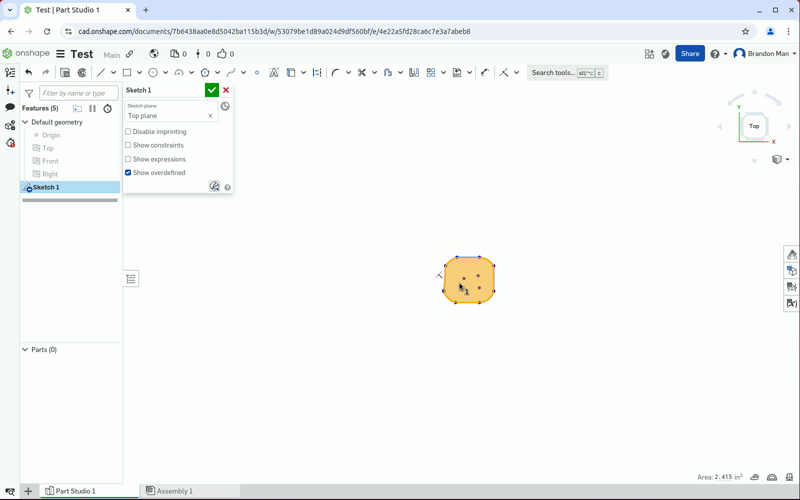
scroll(-6)
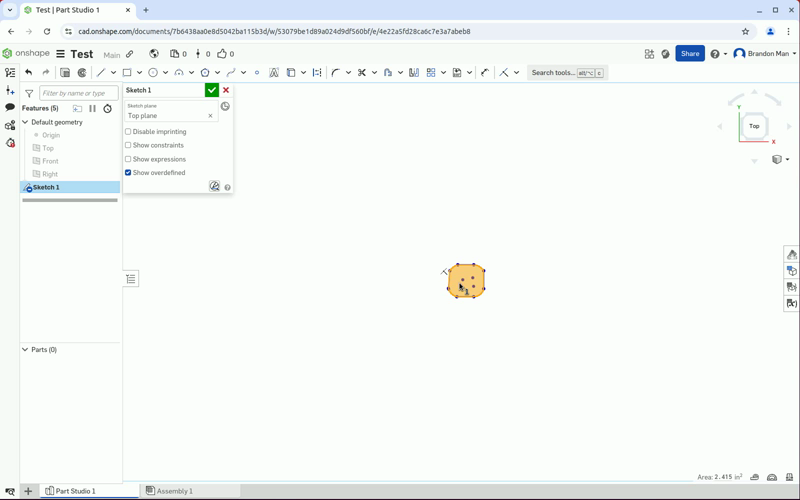
scroll(-6)
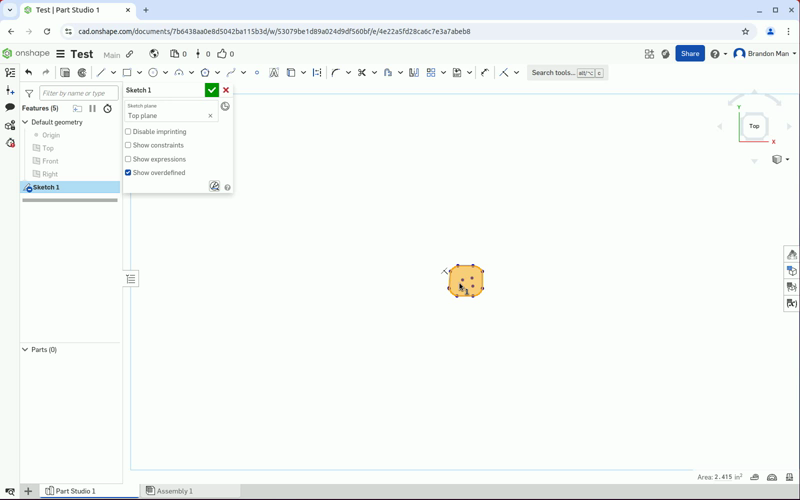
scroll(-6)
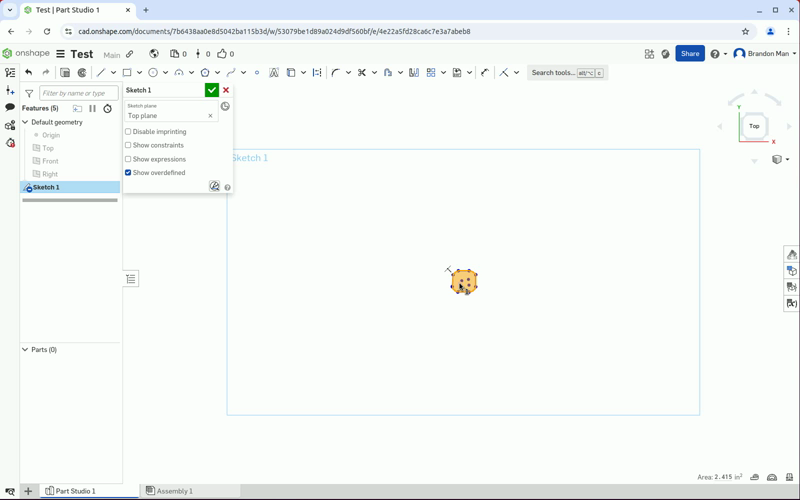
scroll(-6)
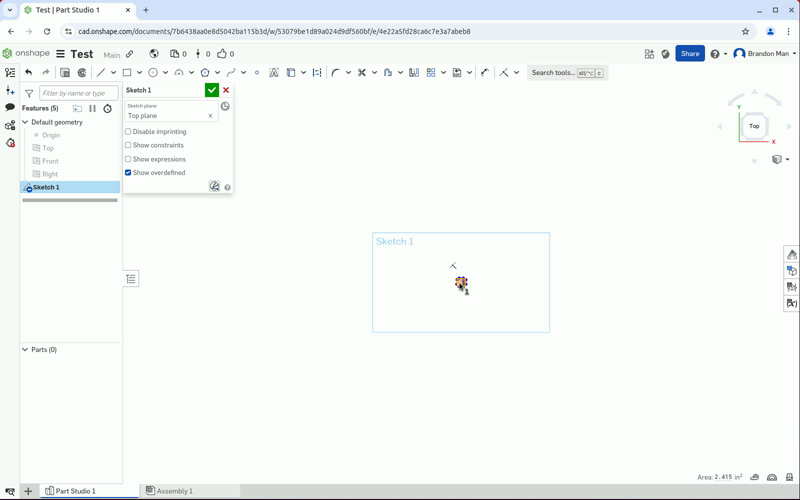
mouse_move(73, 352)
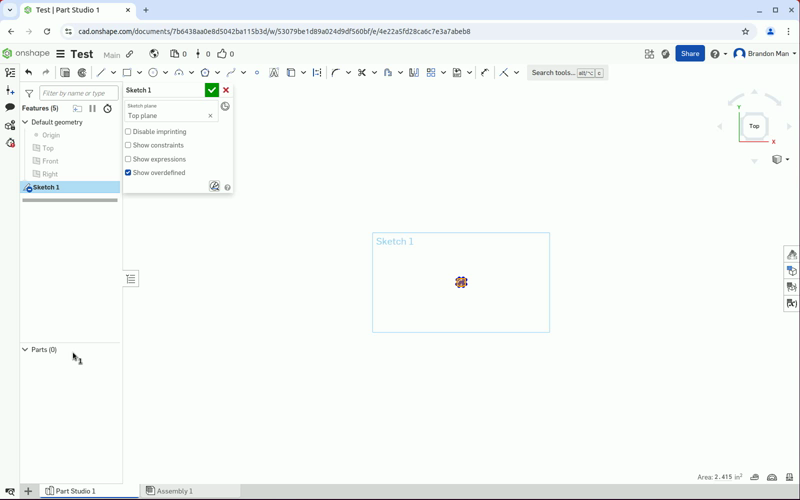
key(shift+y)
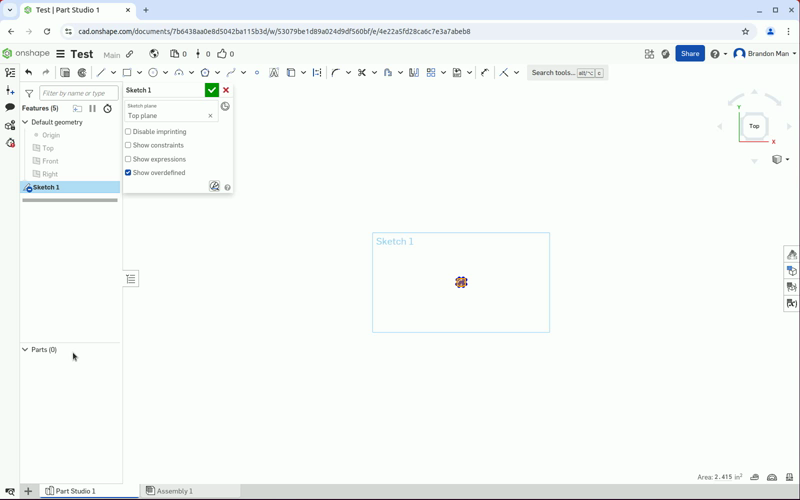
key(shift+e)
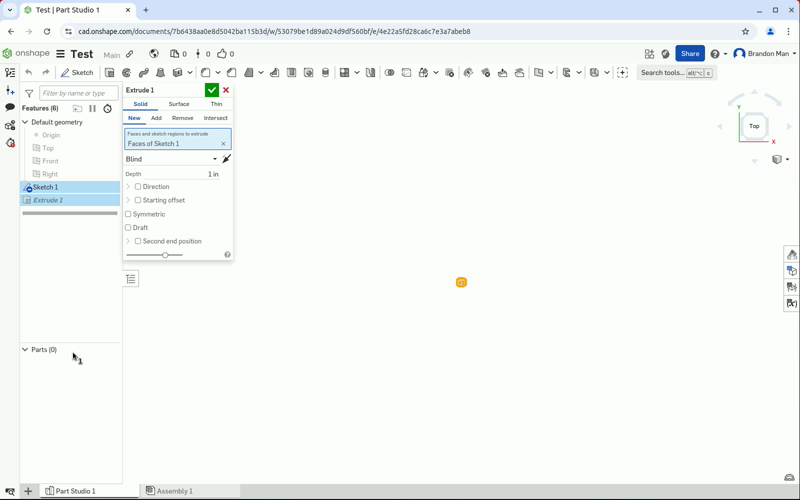
mouse_move(143, 106)
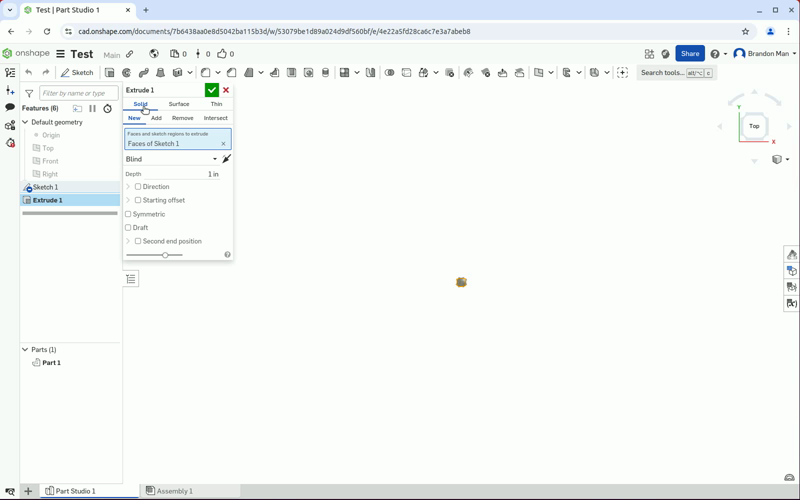
click(143, 106)
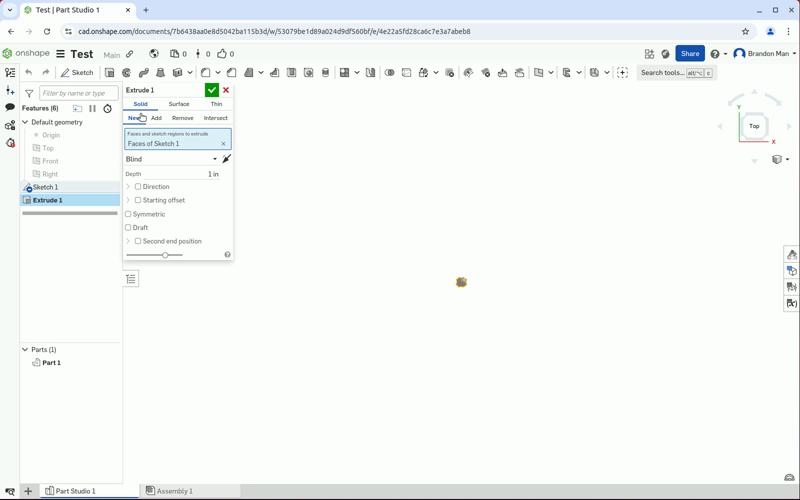
mouse_move(137, 120)
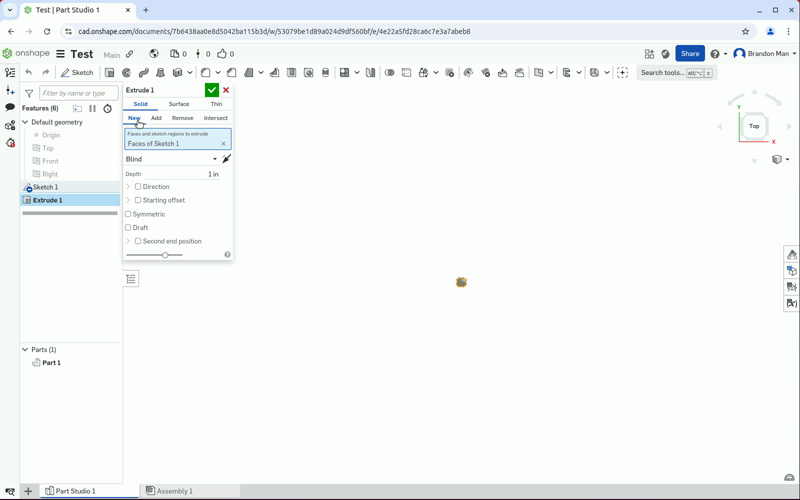
click(137, 120)
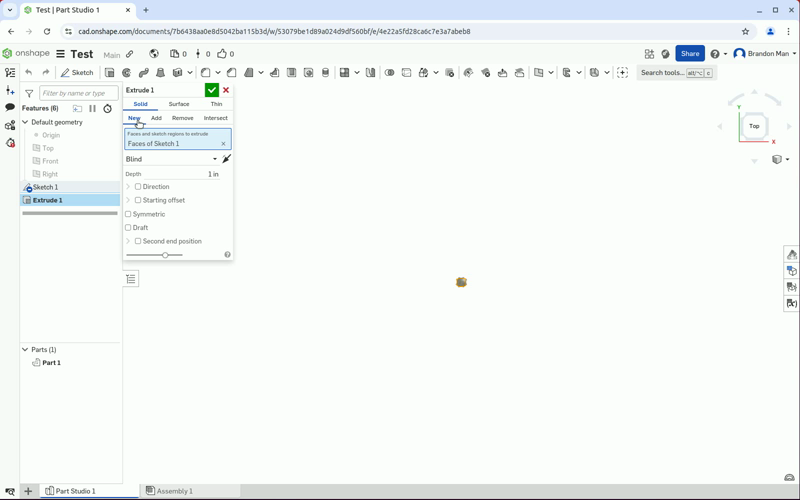
key(tab, 4)
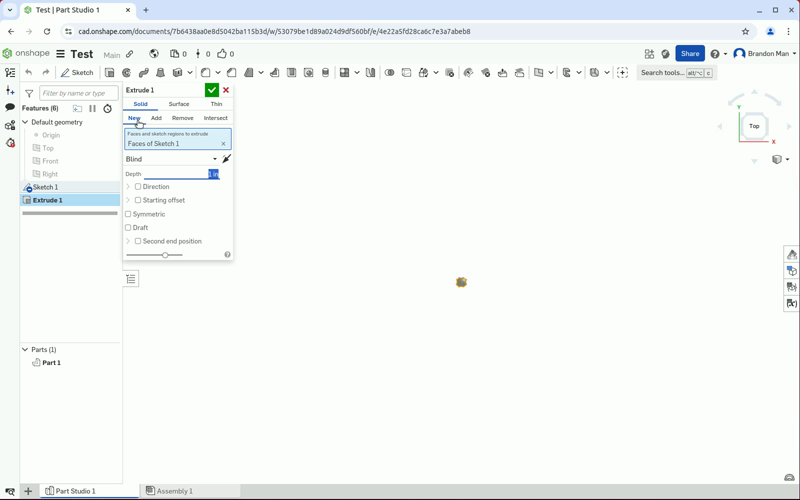
text(23.108)
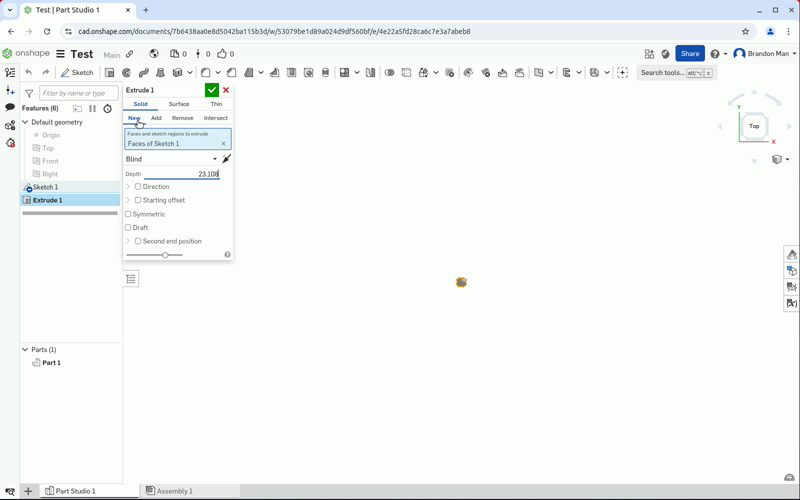
key(enter)
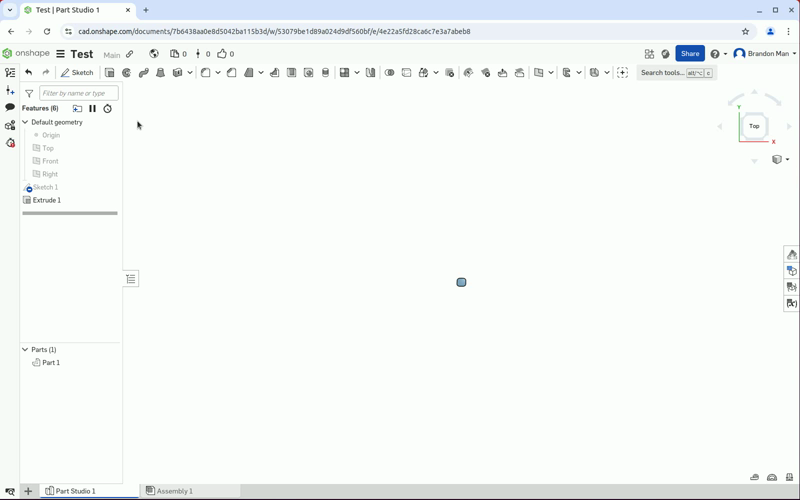
key(shift+h)
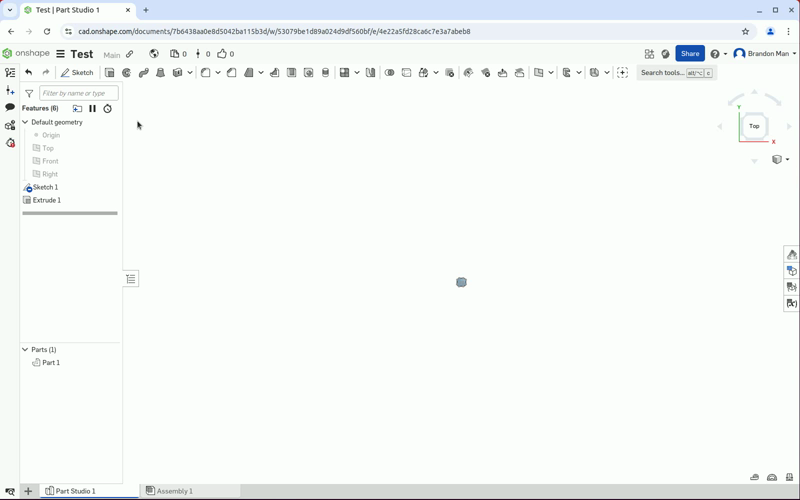
key(shift+h)
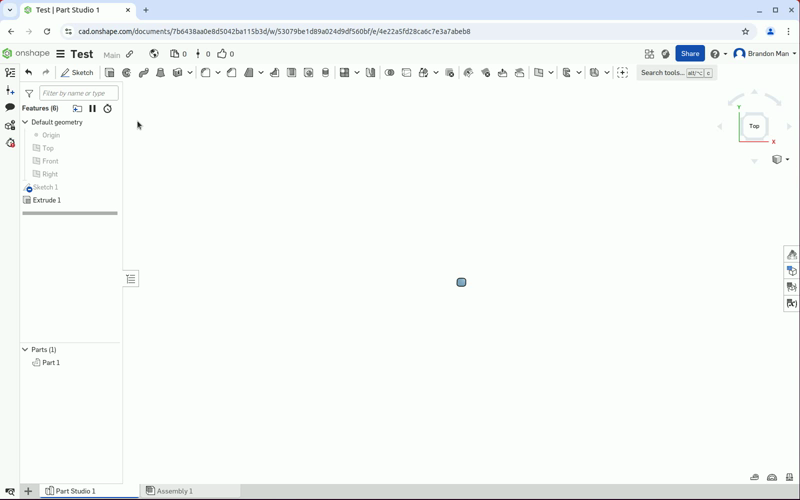
mouse_move(73, 189)
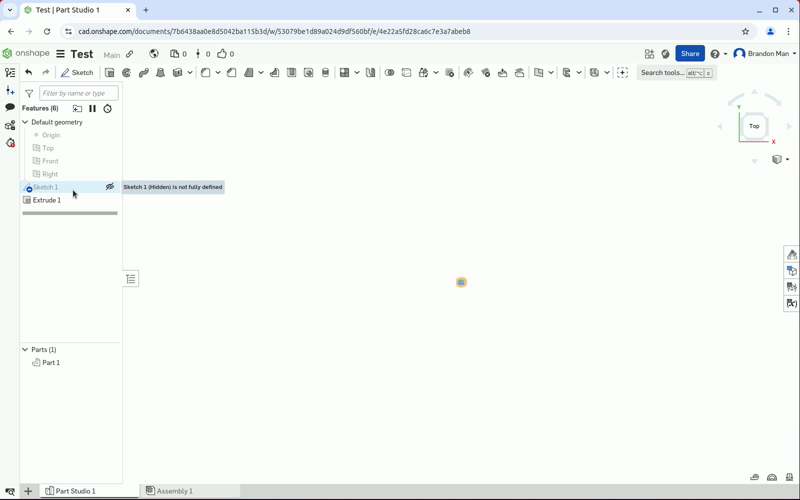
click(73, 189)
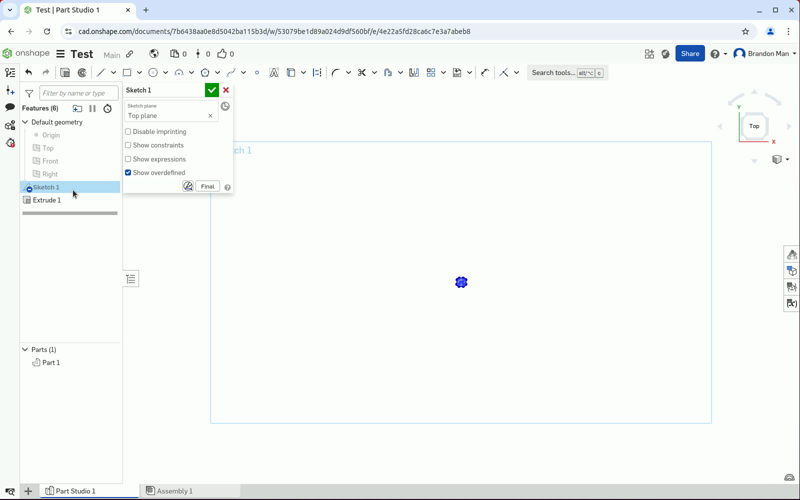
mouse_move(229, 92)
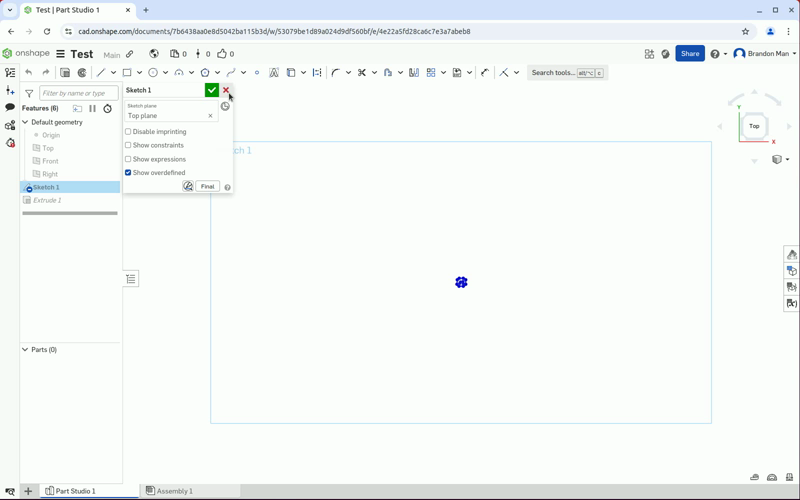
click(229, 92)
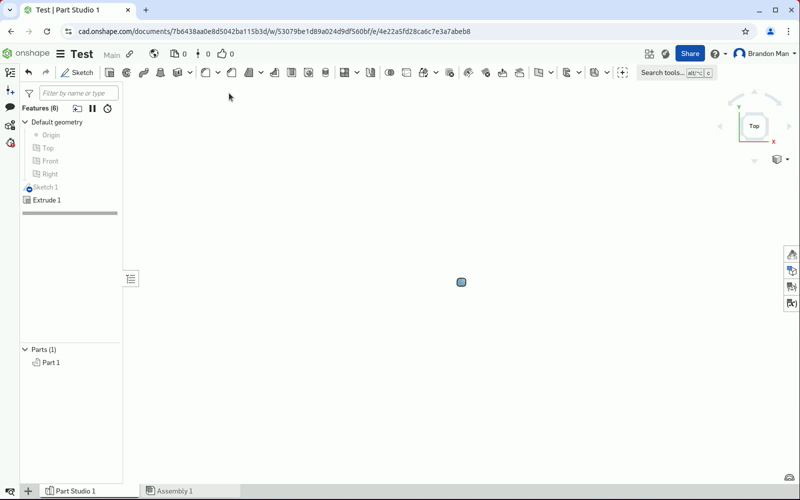
mouse_move(73, 352)
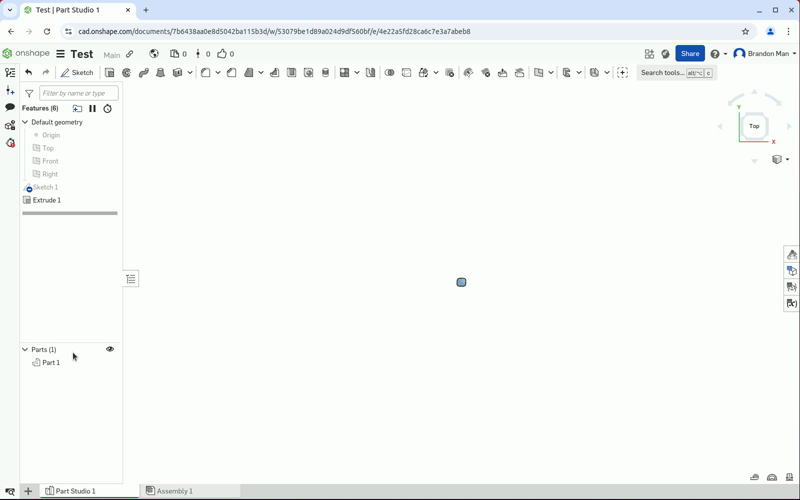
key(y)
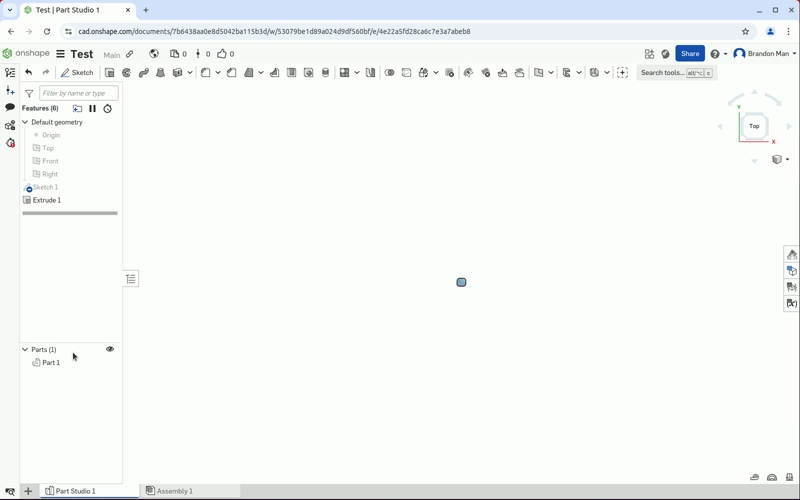
key(shift+p)
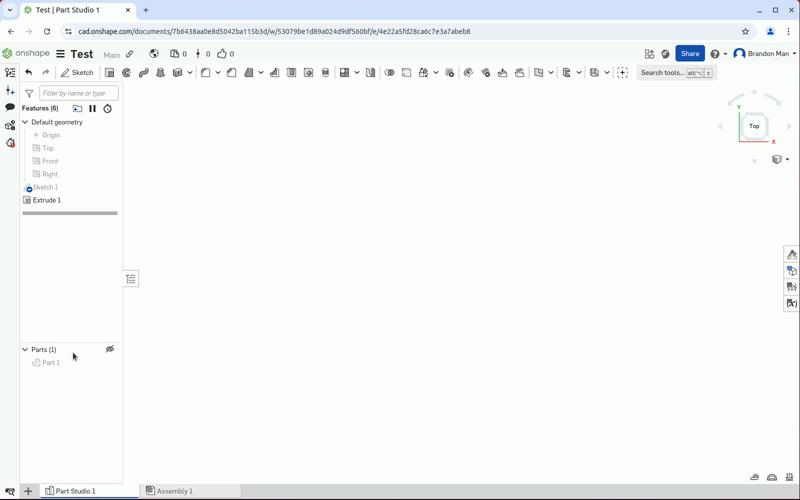
key(space)
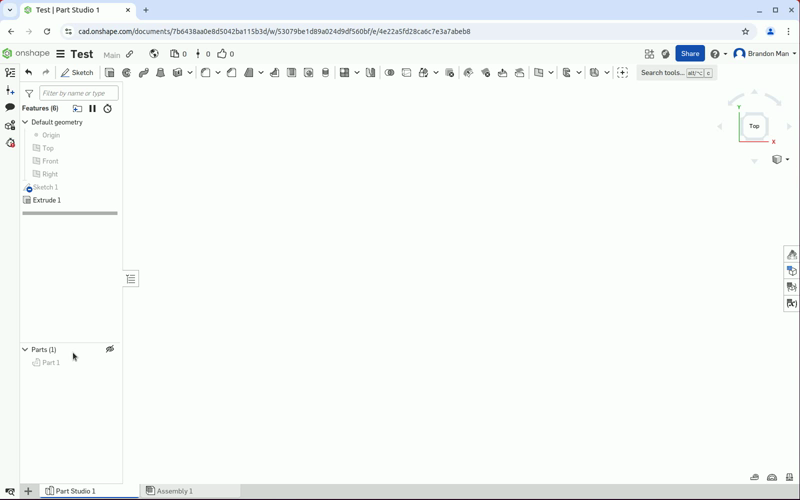
key_down(shift)
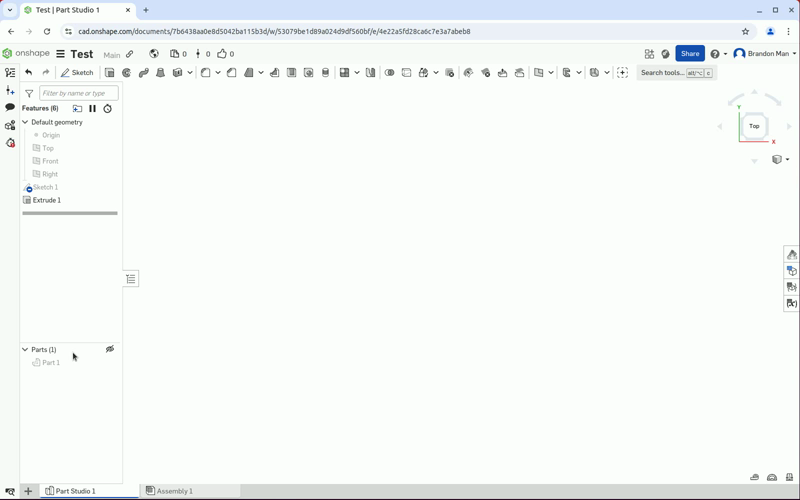
key(up)
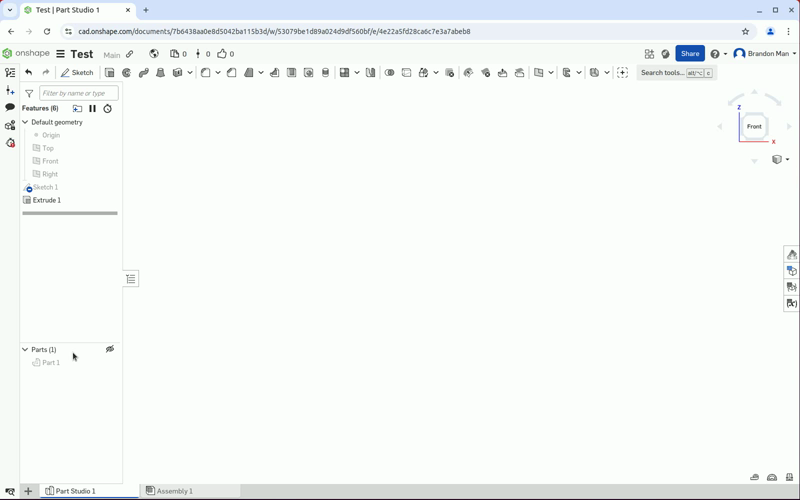
key_up(shift)
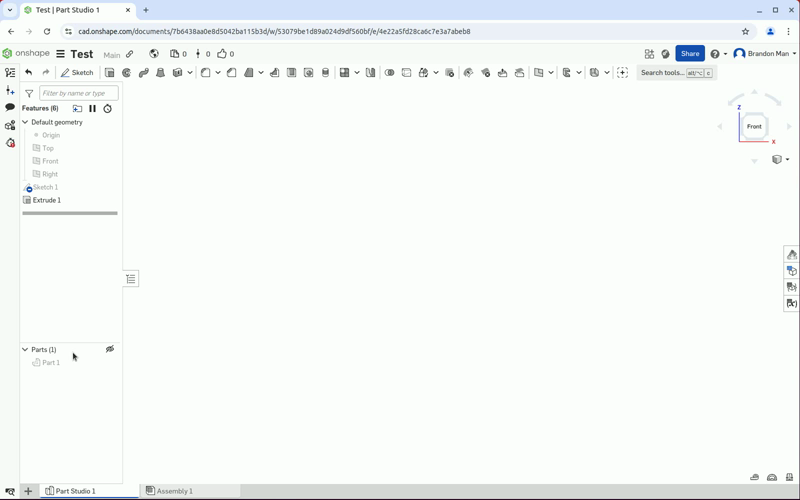
key(space)
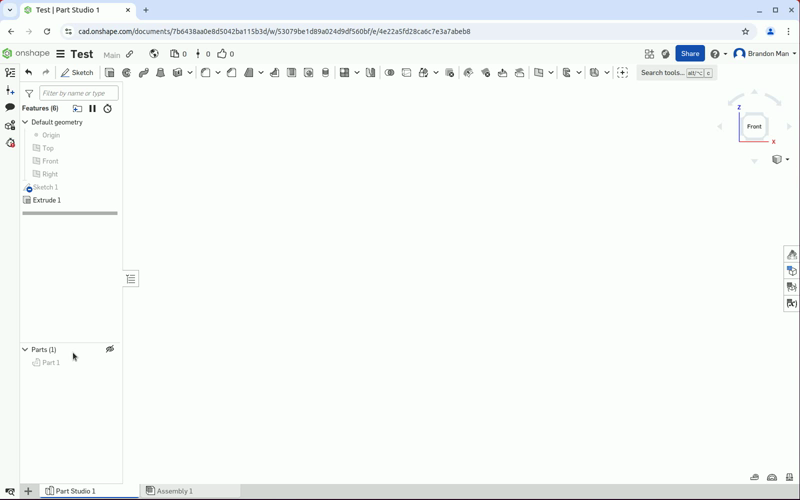
key_down(shift)
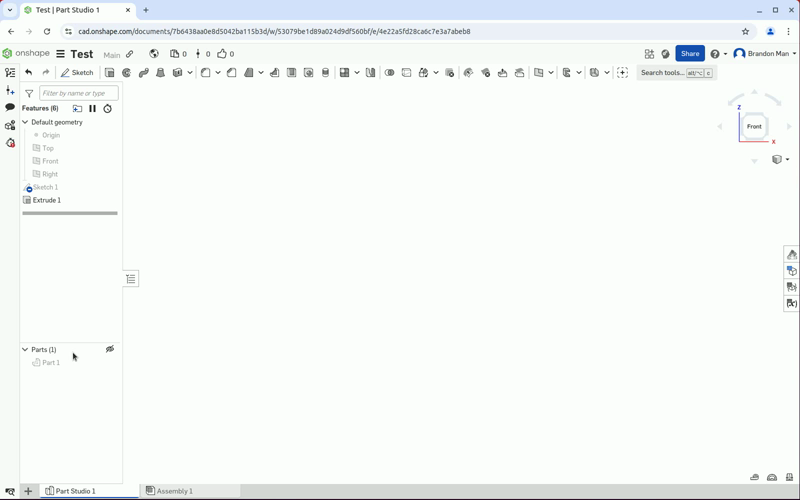
key(left)
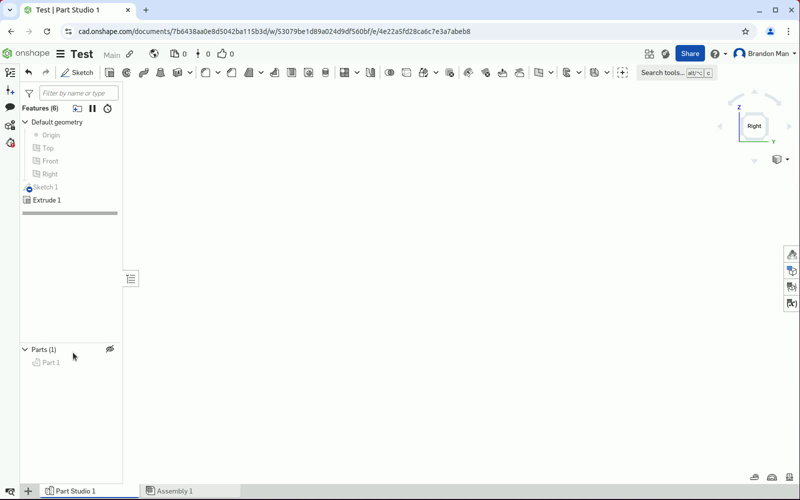
key_up(shift)
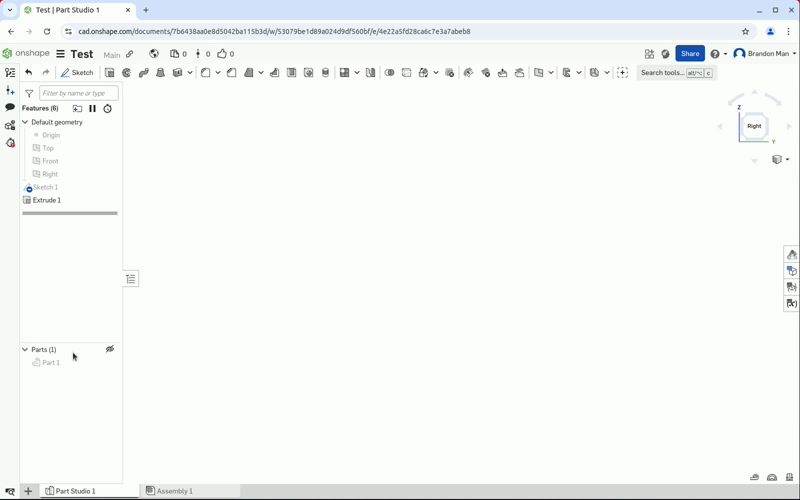
mouse_move(73, 352)
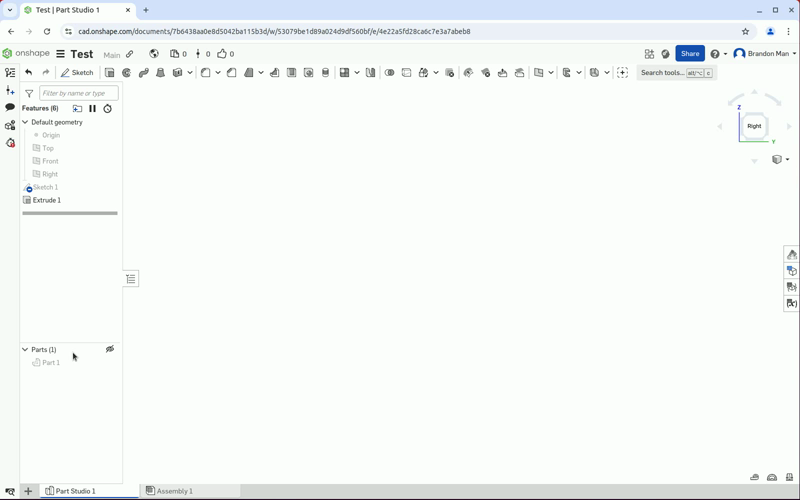
key(shift+y)
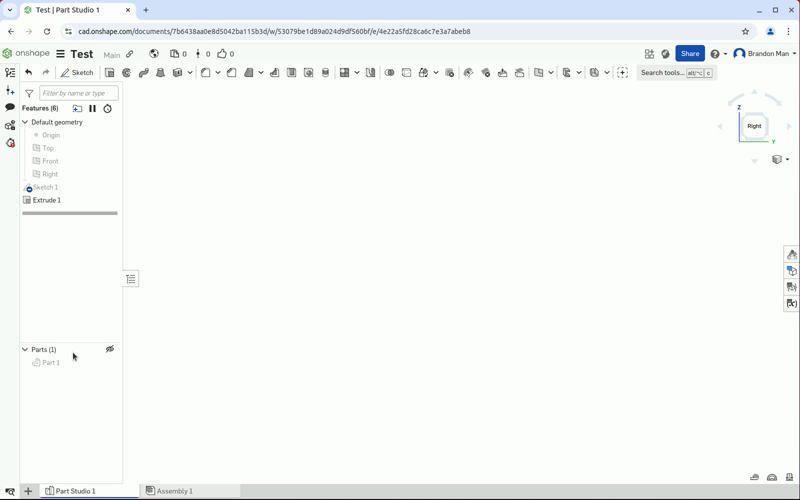
key(shift+s)
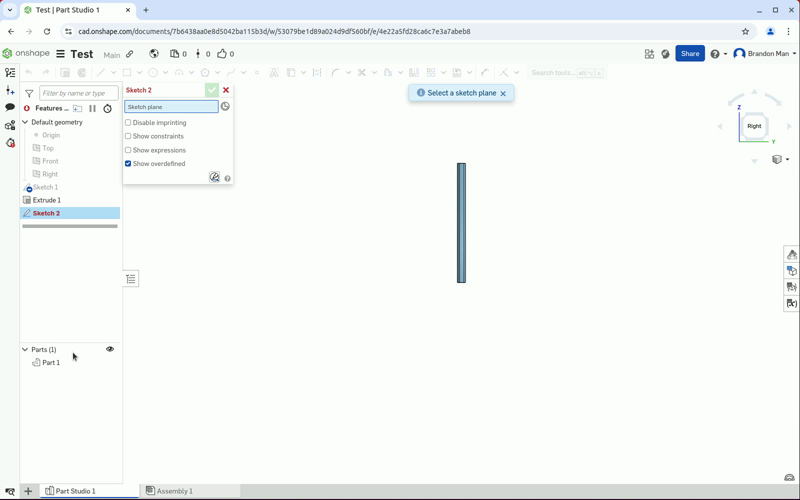
mouse_move(73, 176)
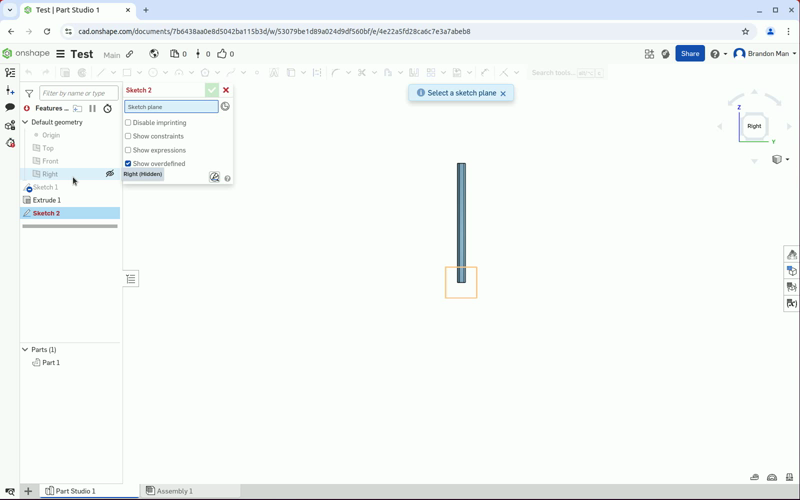
click(73, 176)
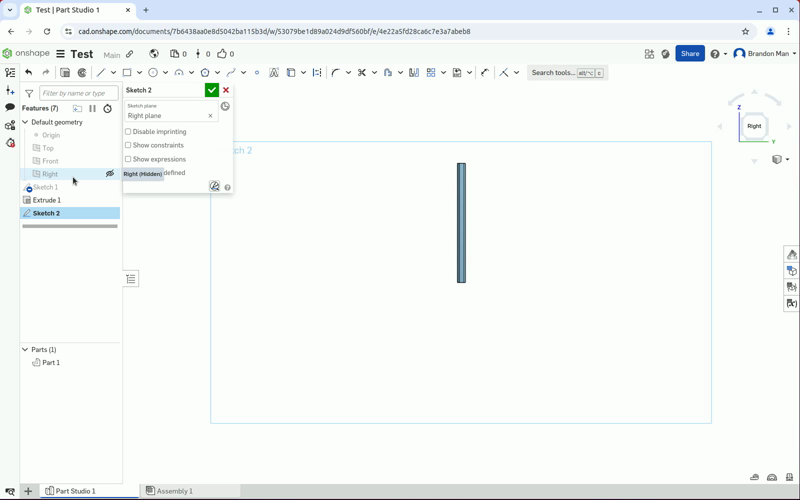
mouse_move(73, 352)
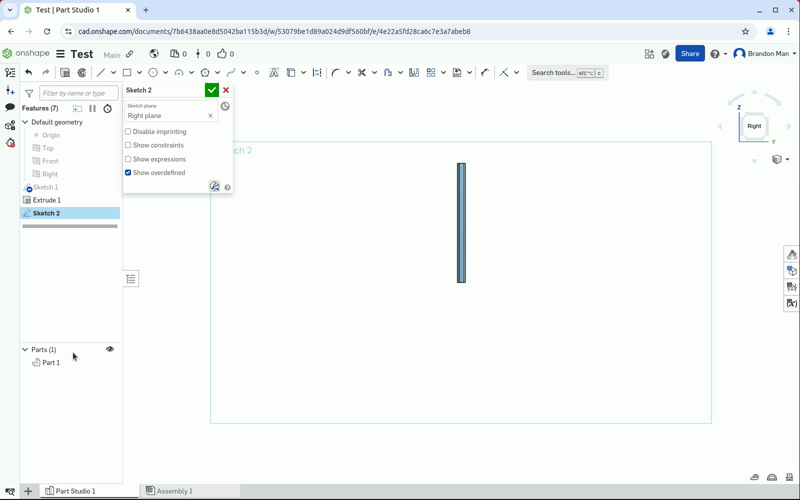
key(y)
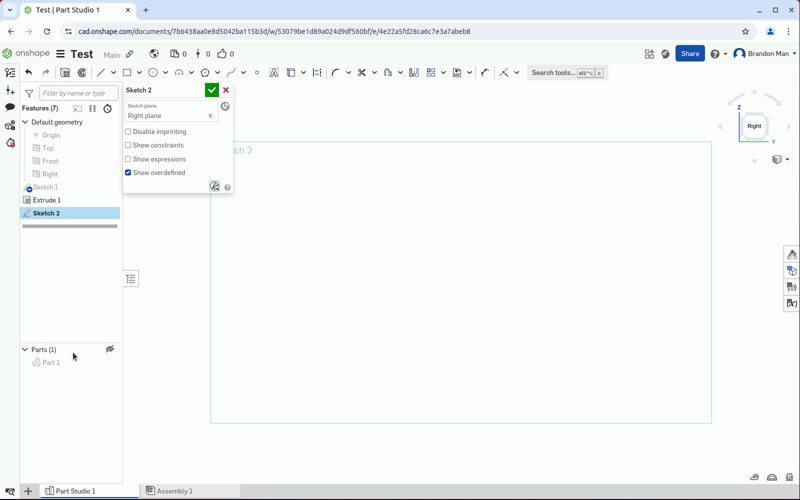
key(l)
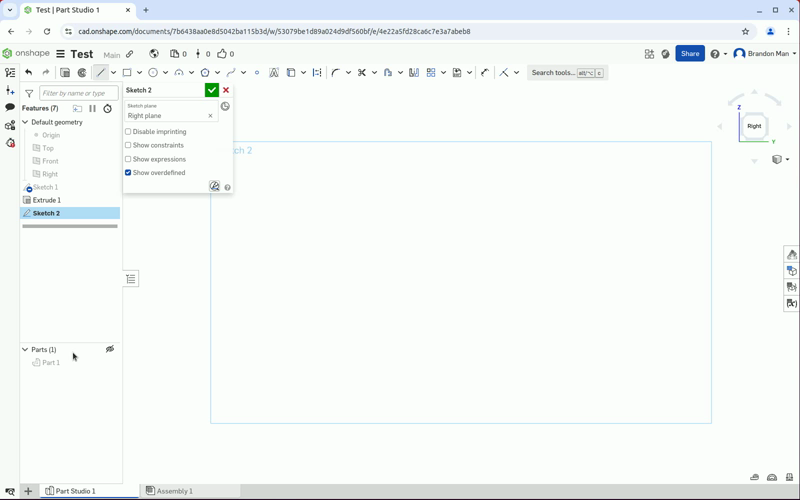
key_down(shift)
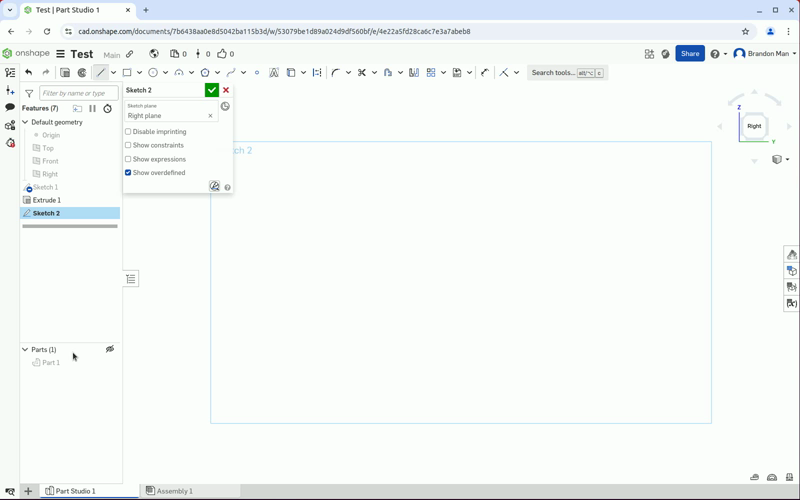
mouse_move(404, 316)
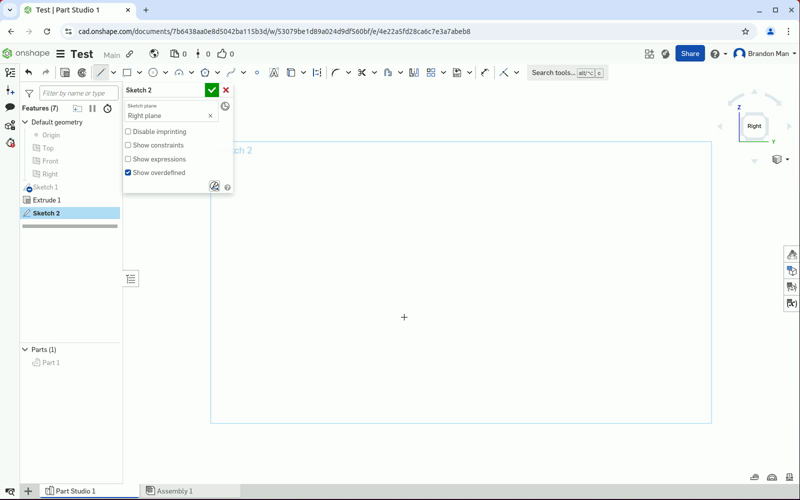
click(404, 316)
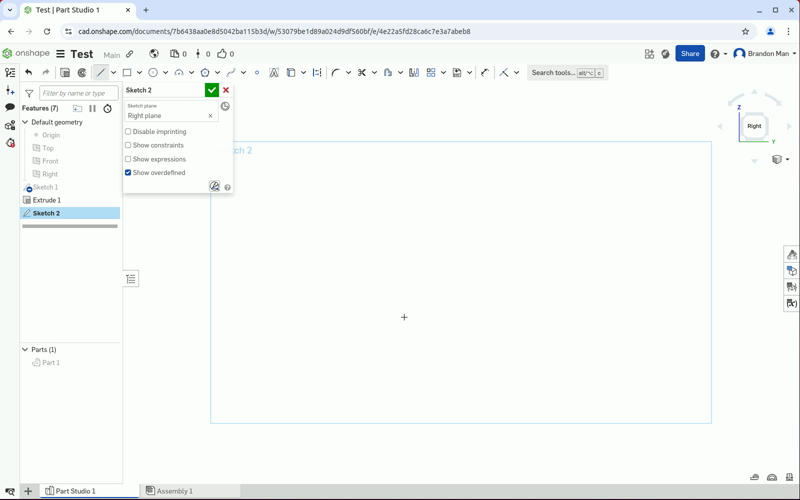
key_up(shift)
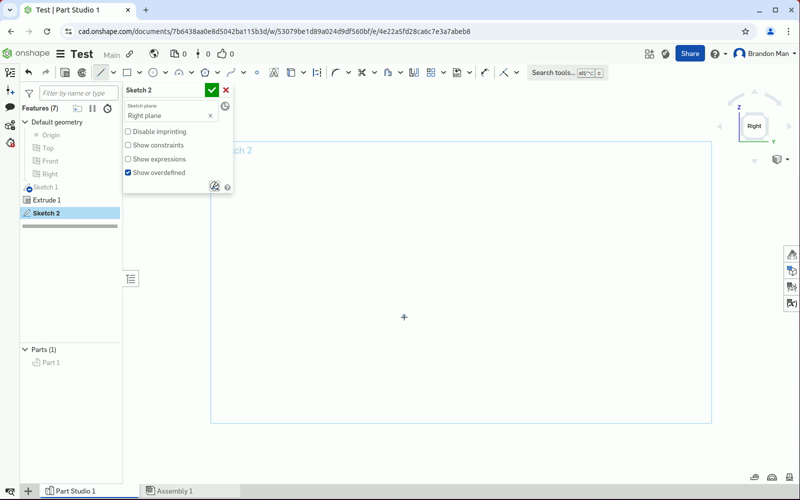
key_down(shift)
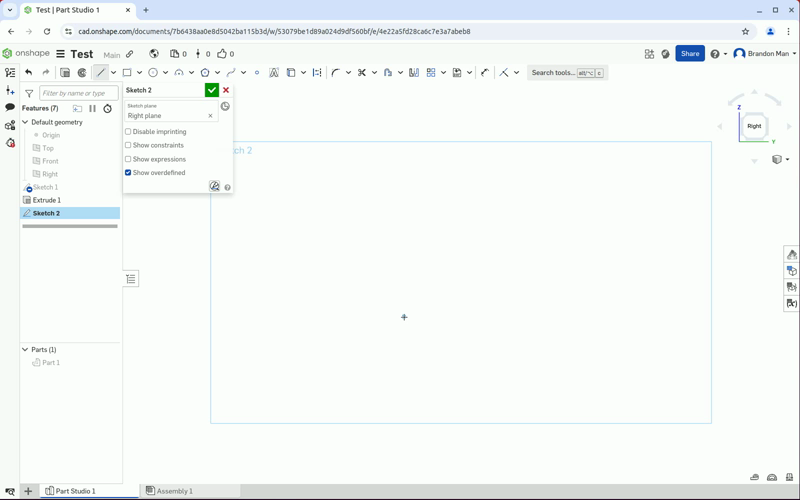
mouse_move(434, 316)
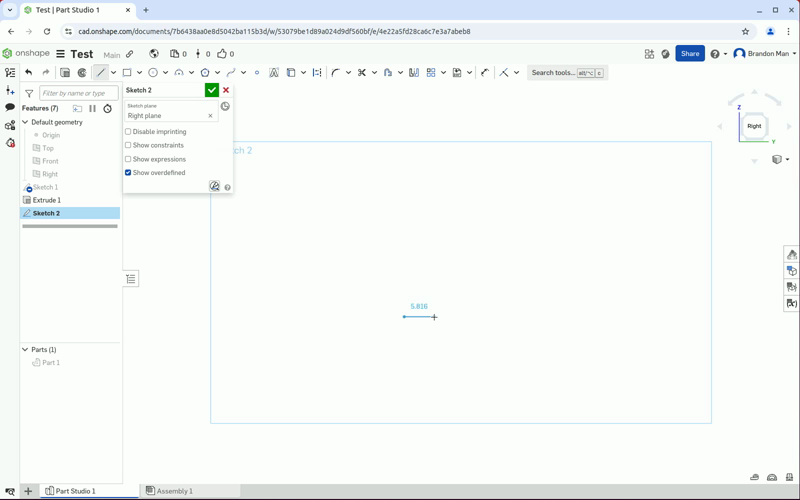
mouse_move(406, 316)
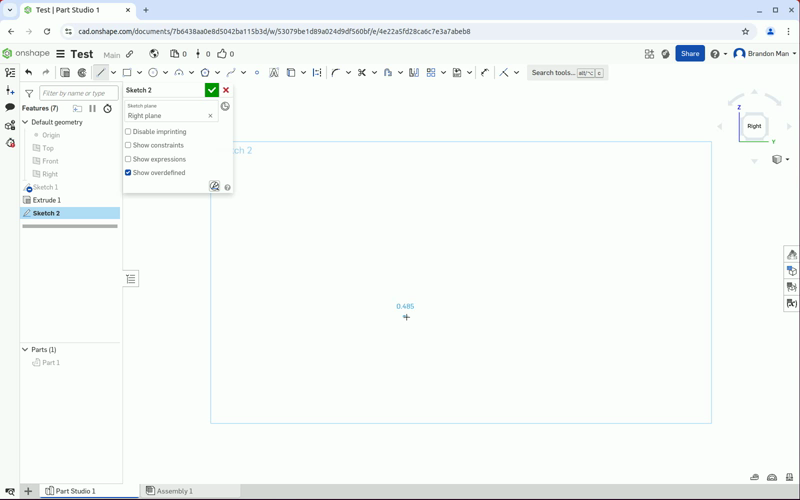
scroll(6)
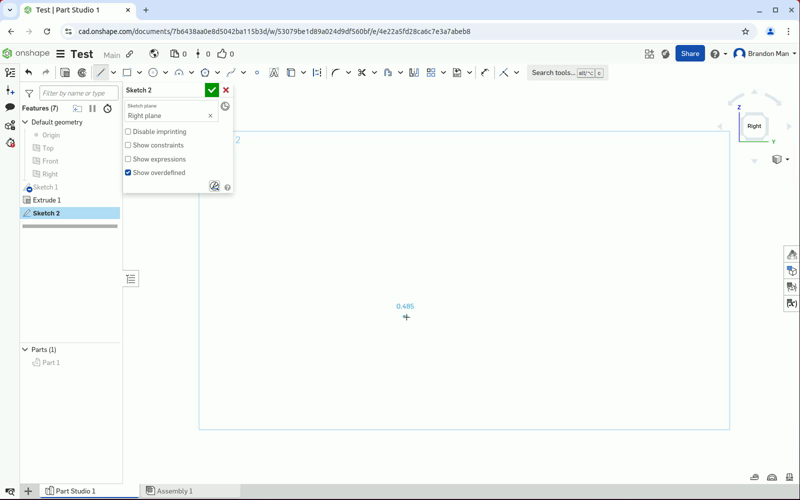
scroll(6)
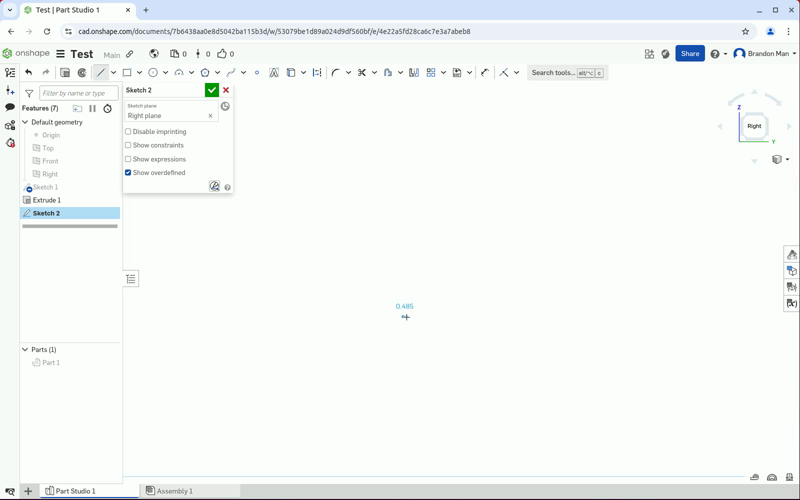
scroll(6)
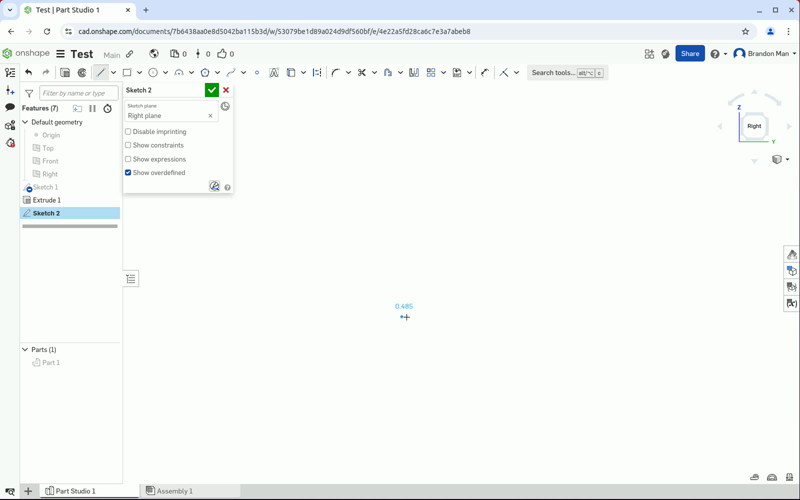
scroll(6)
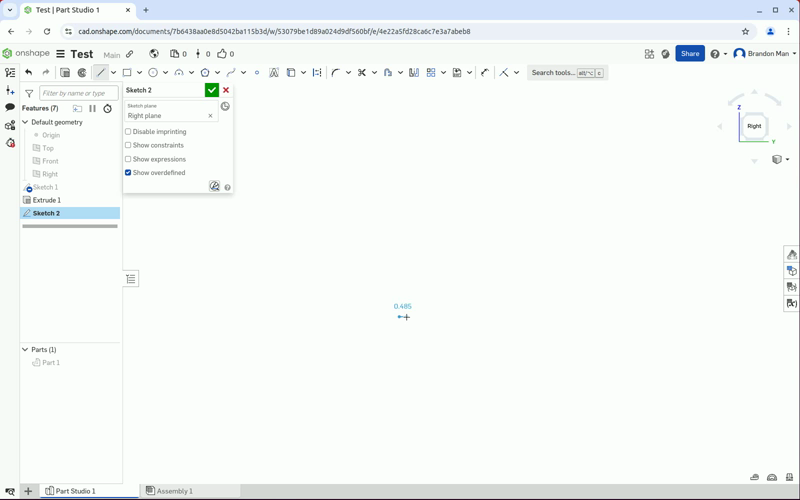
scroll(6)
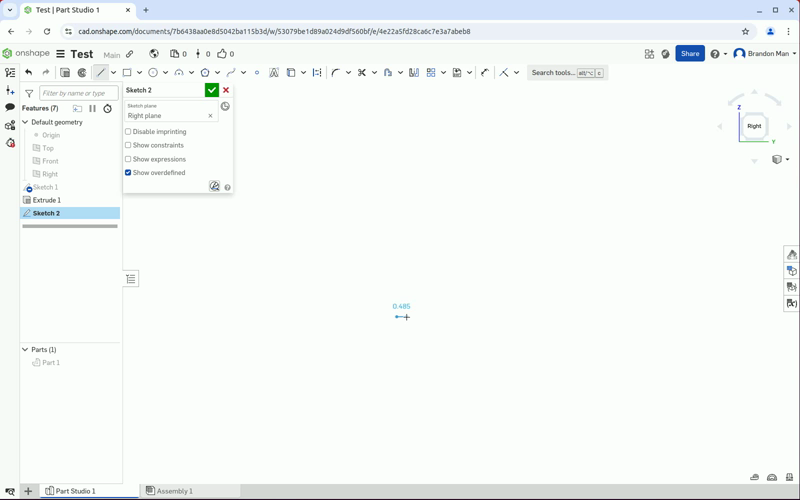
scroll(6)
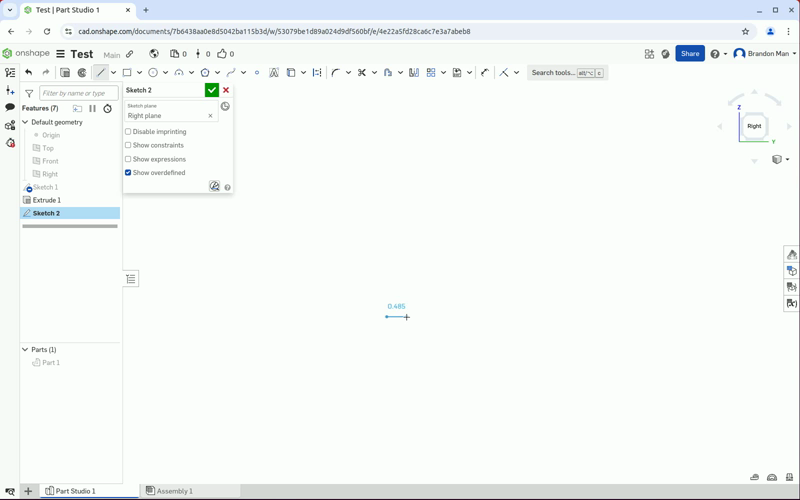
scroll(6)
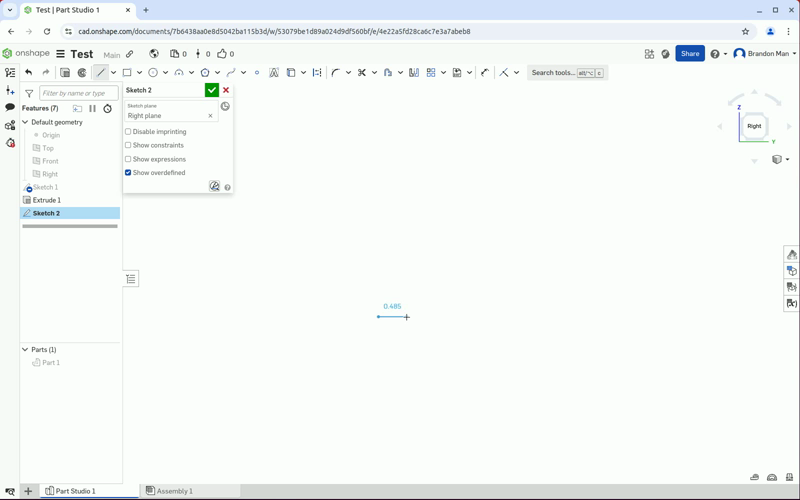
click(406, 316)
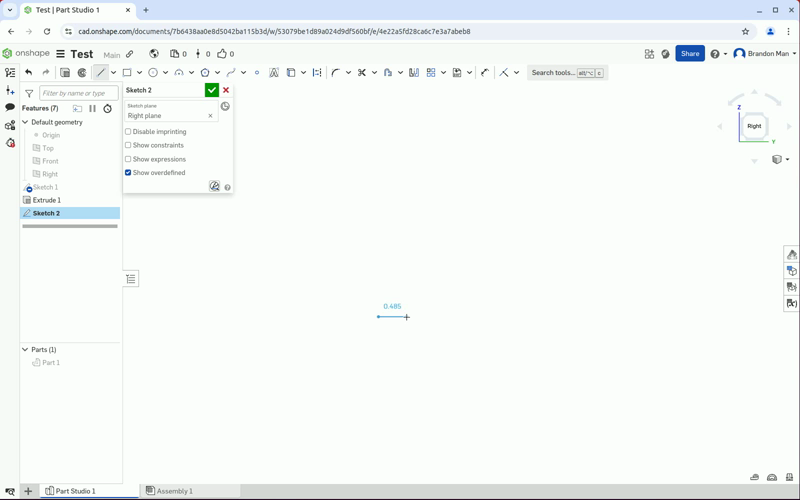
scroll(-6)
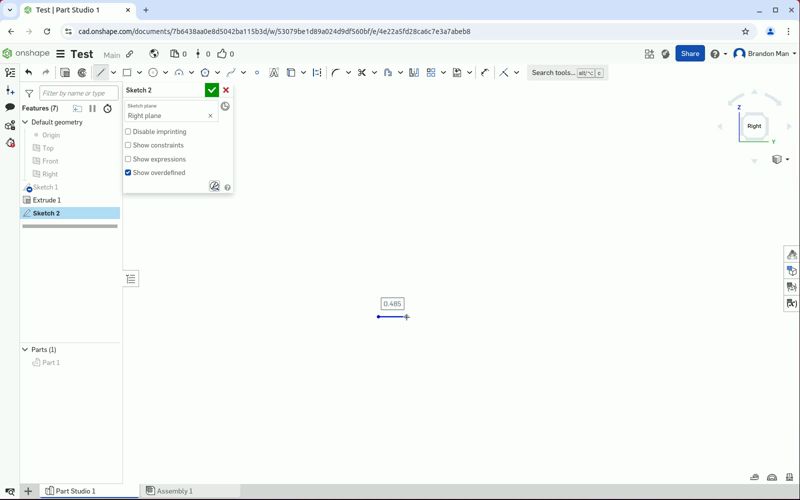
scroll(-6)
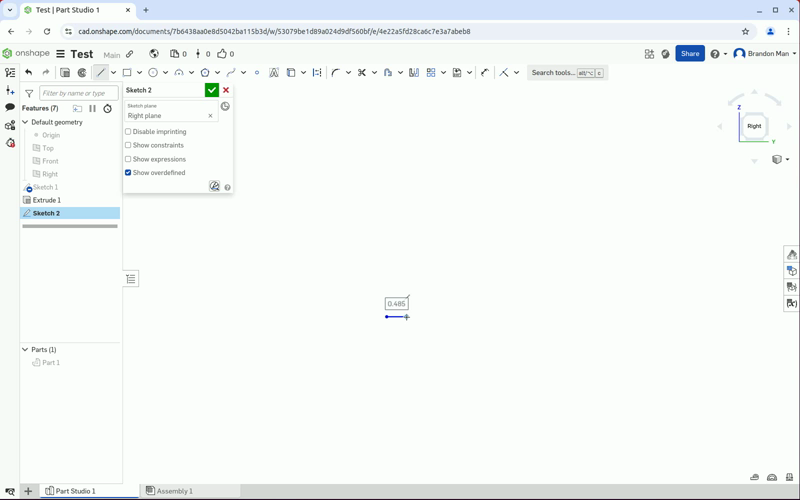
scroll(-6)
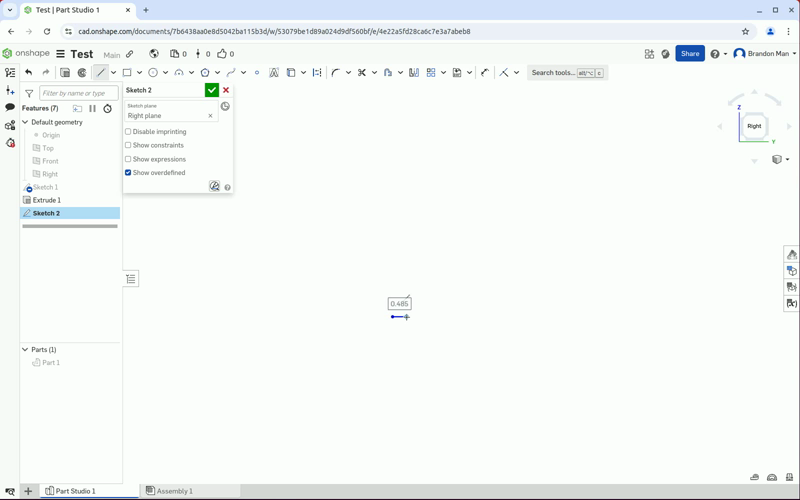
scroll(-6)
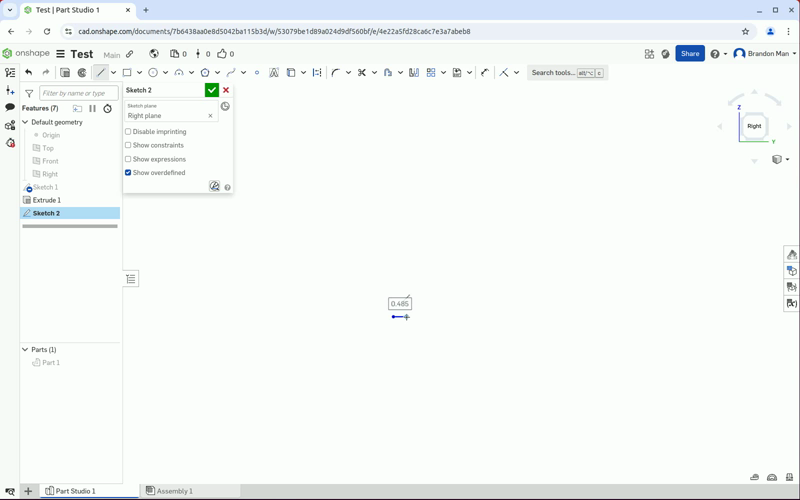
scroll(-6)
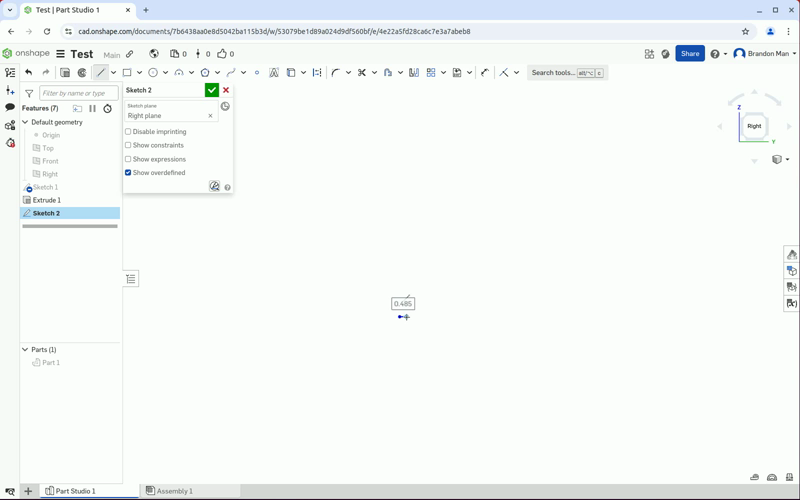
scroll(-6)
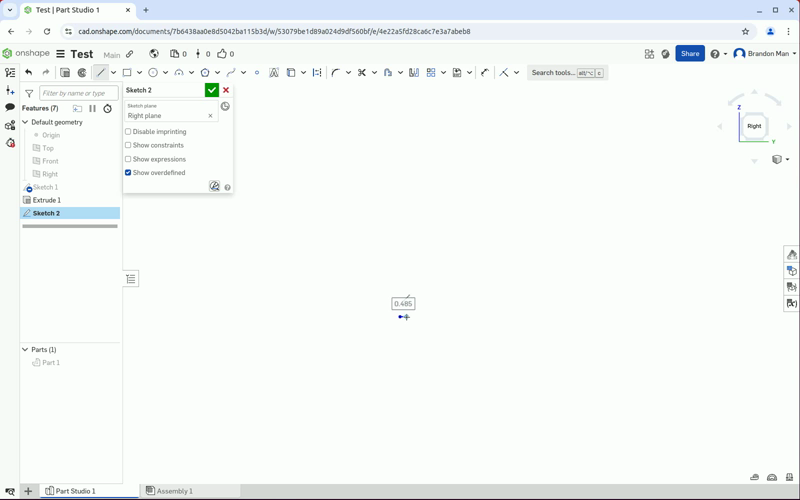
scroll(-6)
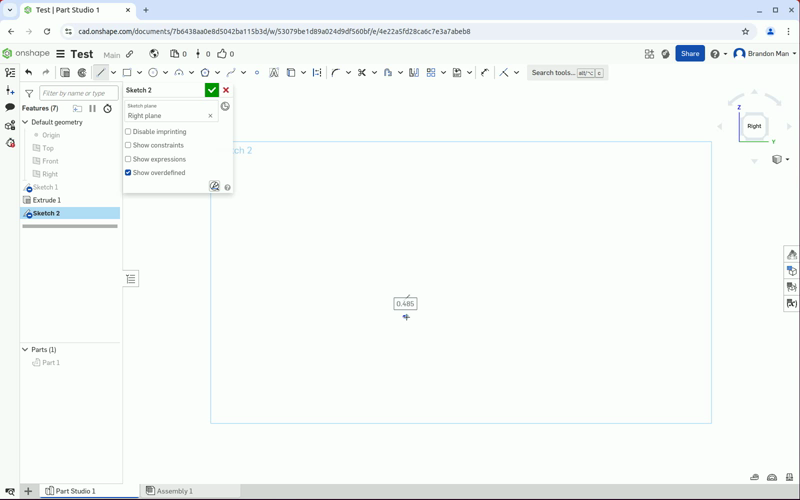
key_up(shift)
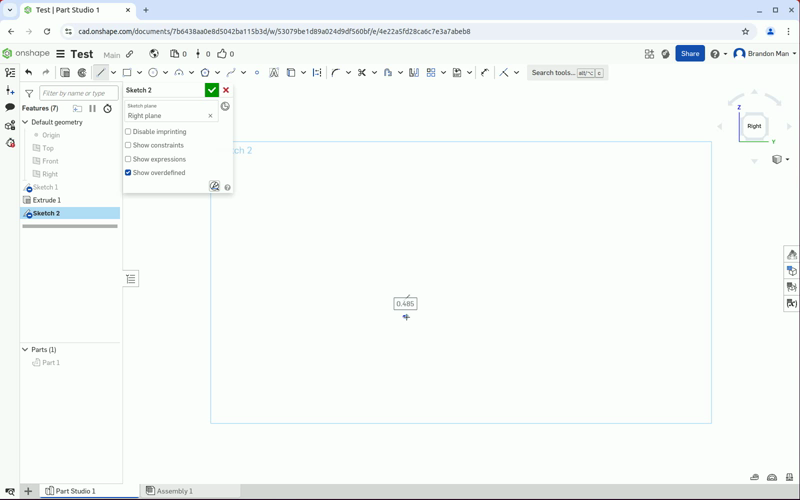
key_down(shift)
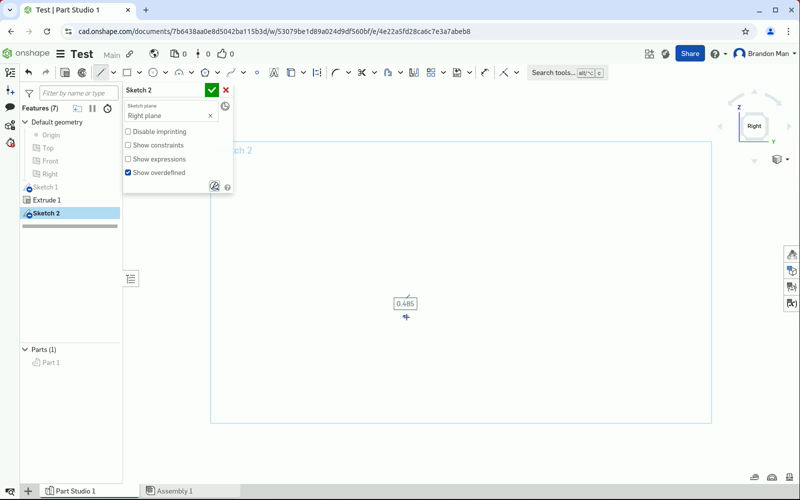
mouse_move(406, 204)
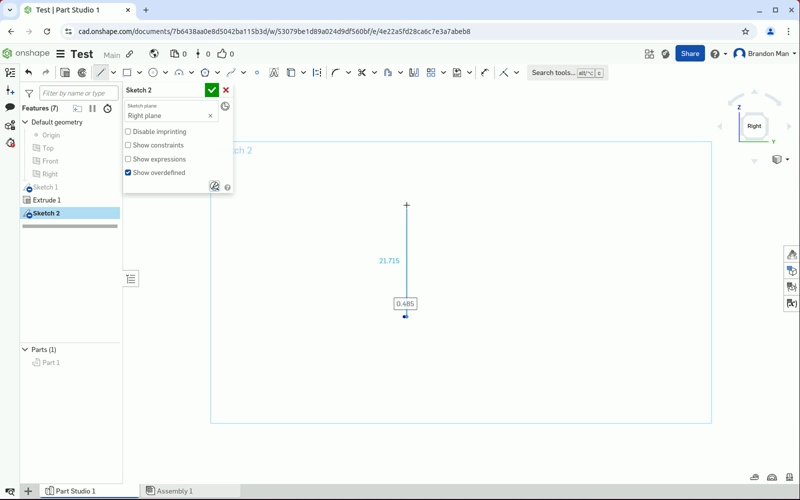
click(406, 204)
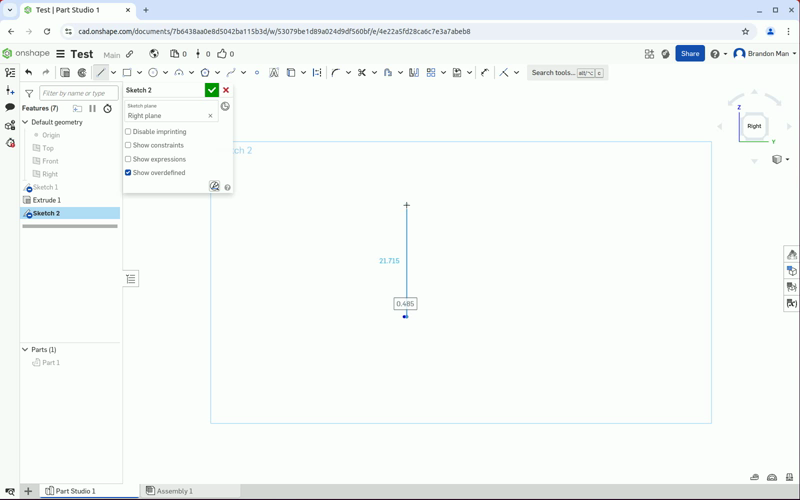
key_up(shift)
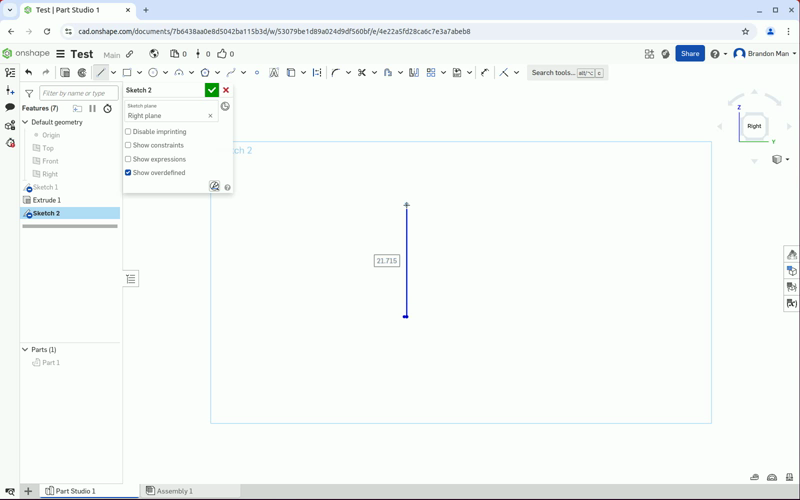
key_down(shift)
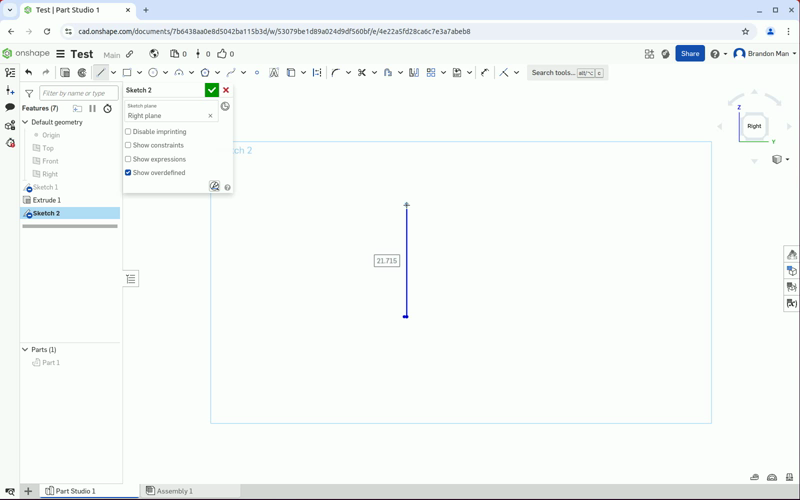
mouse_move(436, 204)
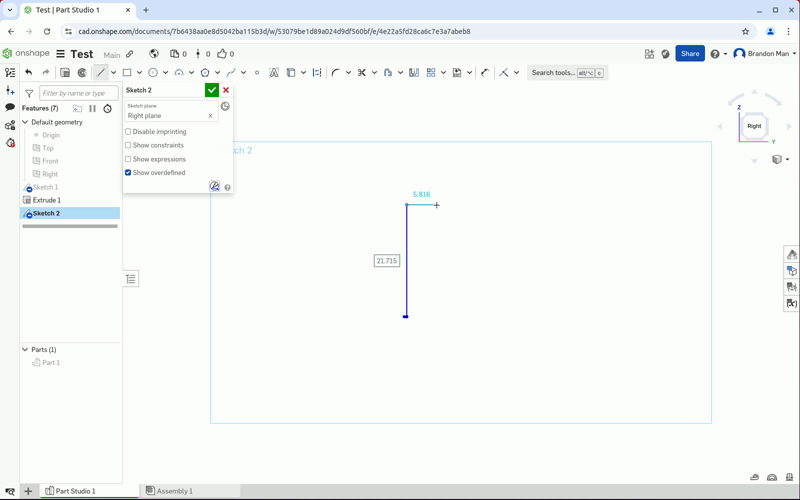
mouse_move(404, 204)
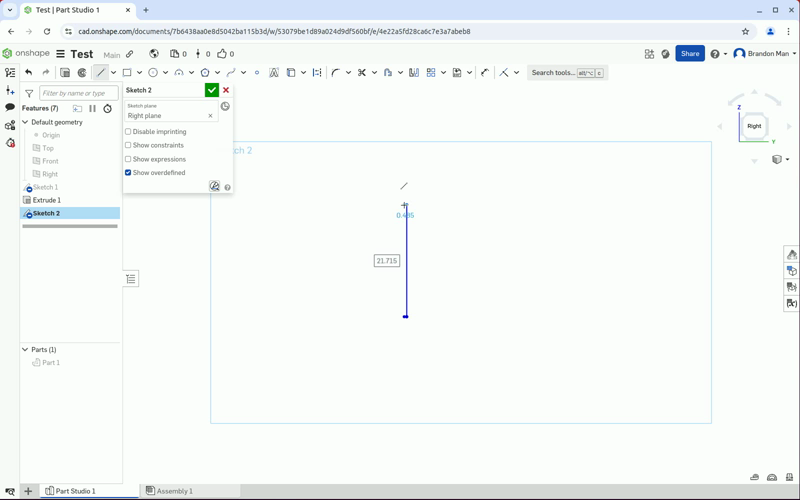
scroll(6)
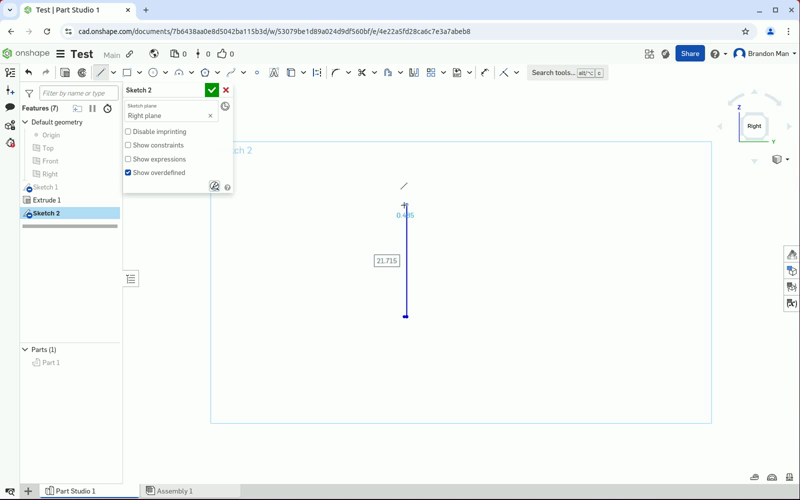
scroll(6)
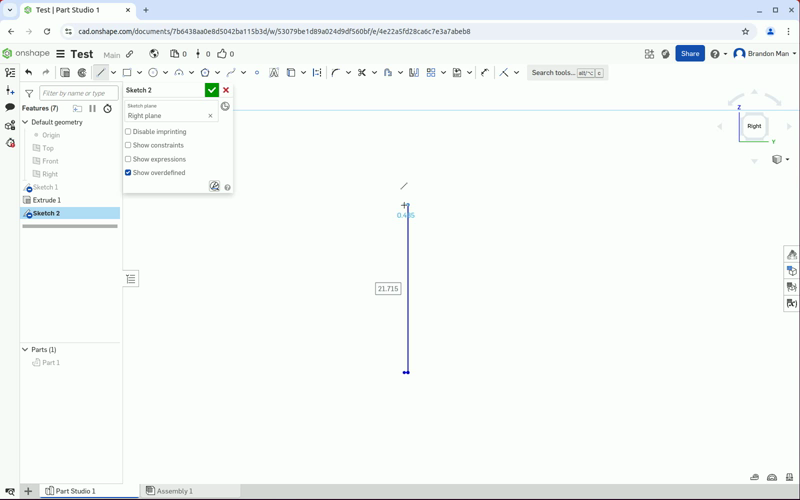
scroll(6)
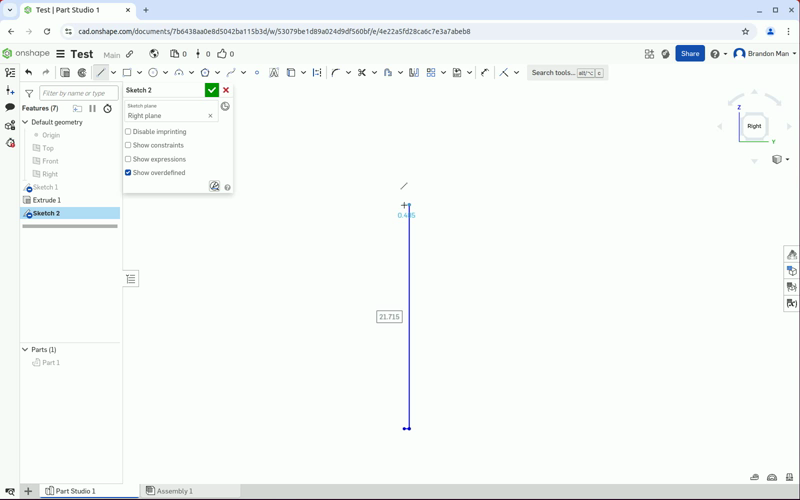
scroll(6)
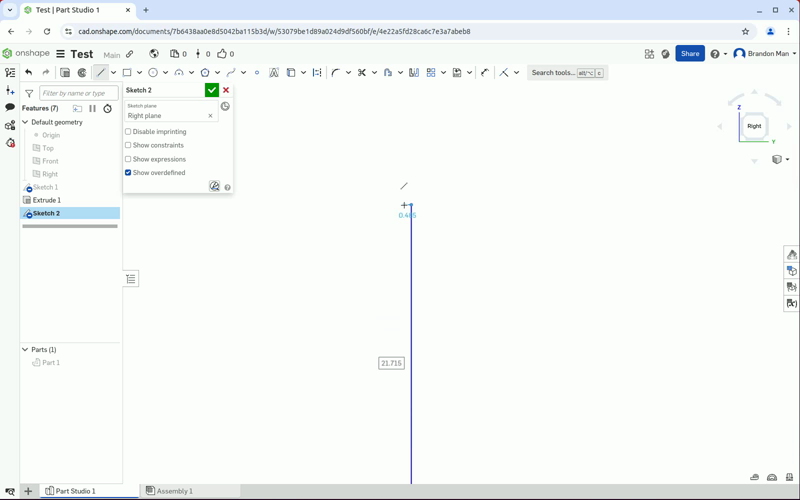
scroll(6)
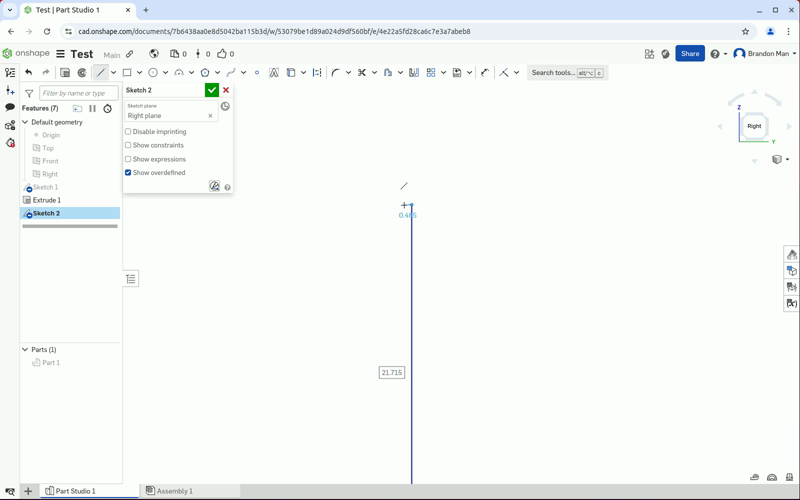
scroll(6)
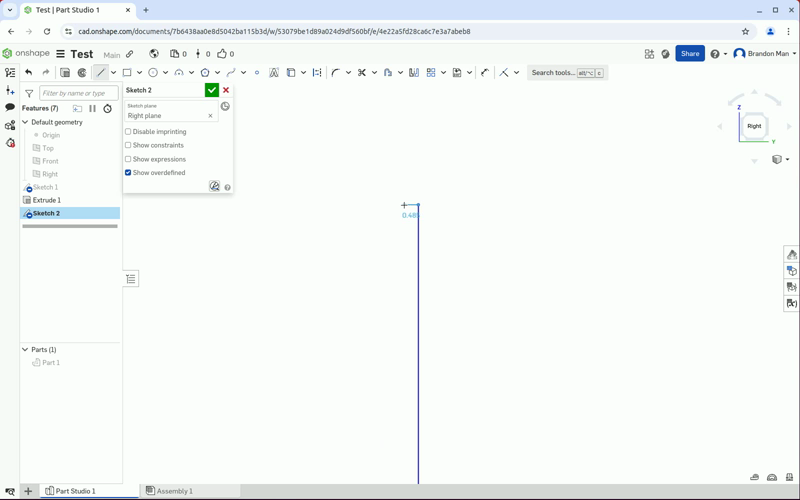
scroll(6)
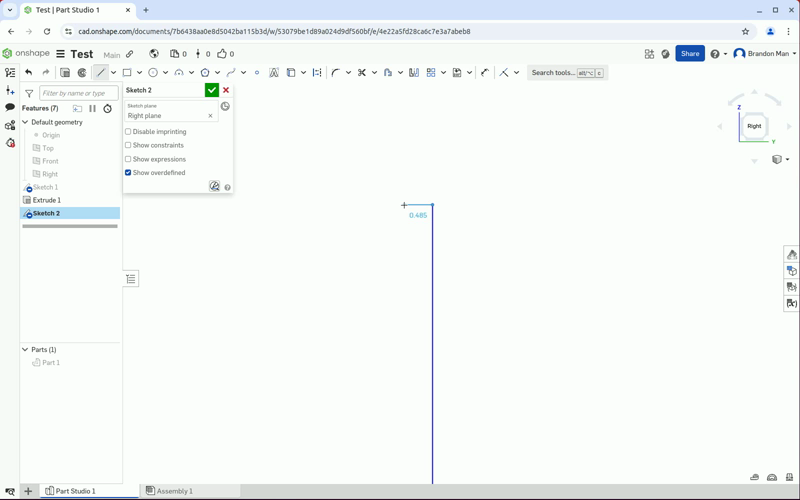
click(404, 204)
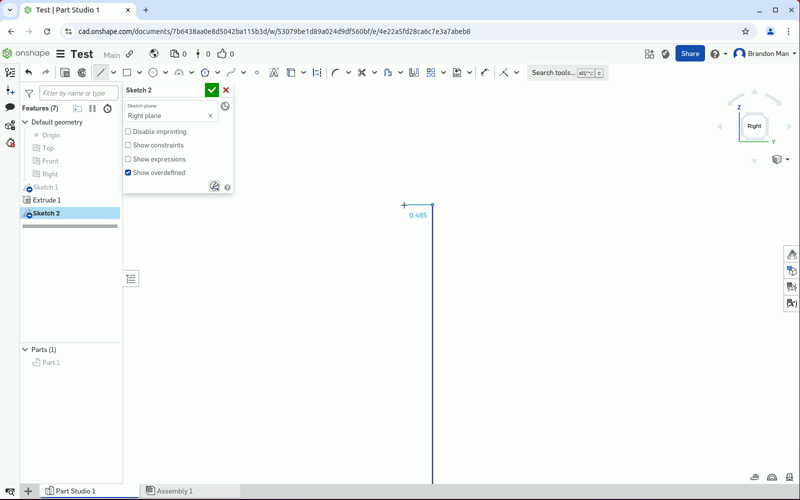
scroll(-6)
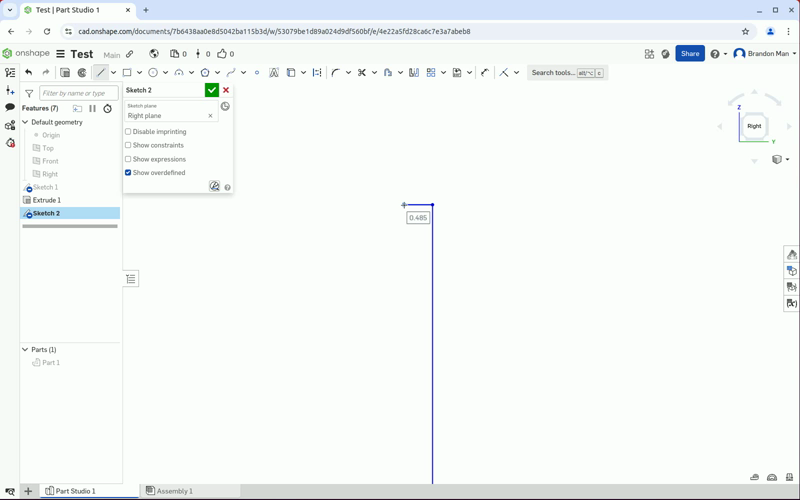
scroll(-6)
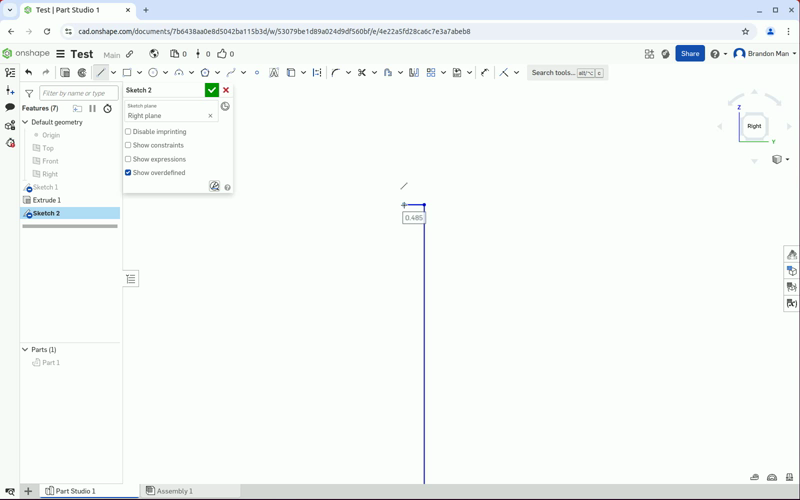
scroll(-6)
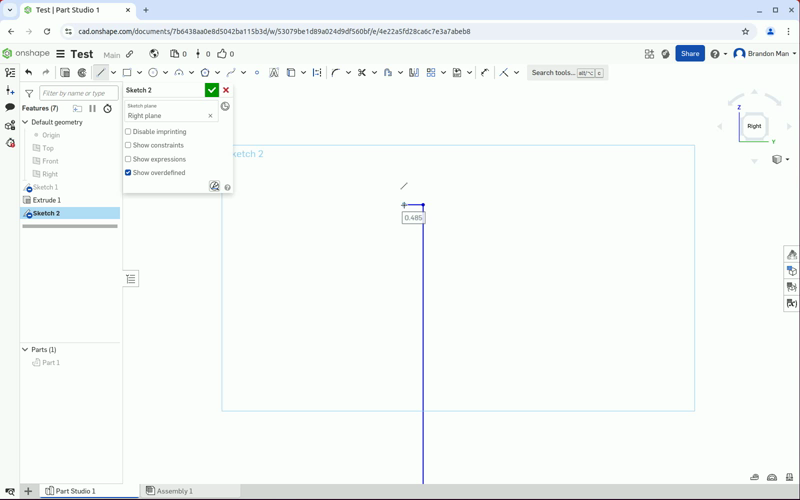
scroll(-6)
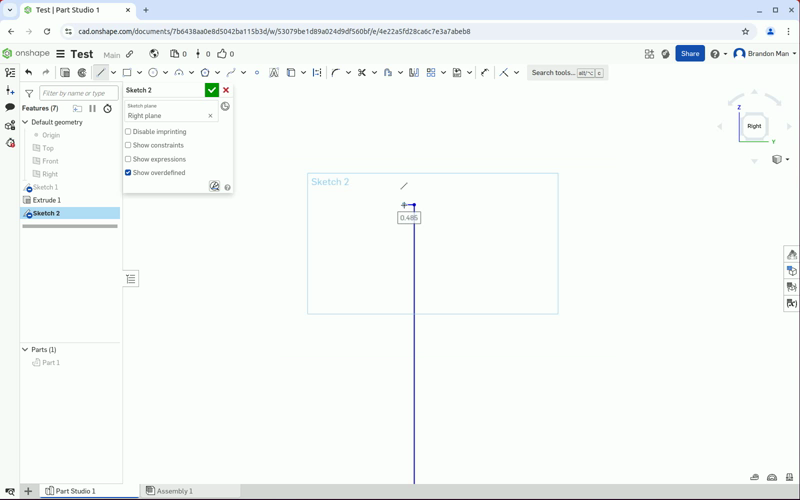
scroll(-6)
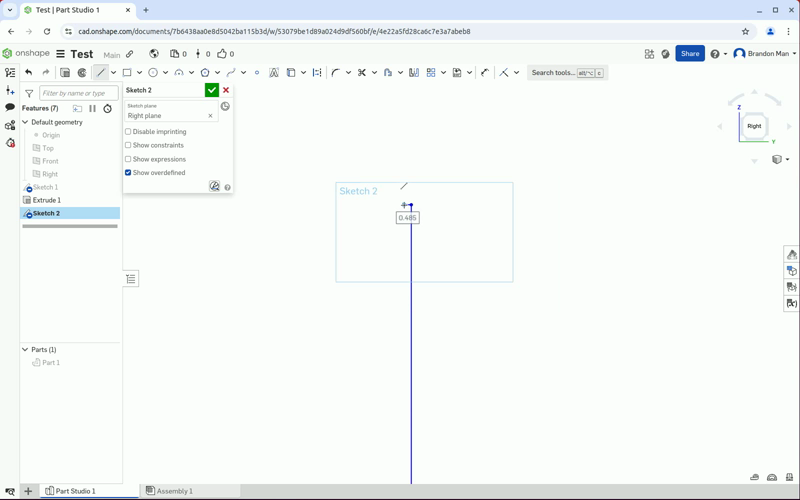
scroll(-6)
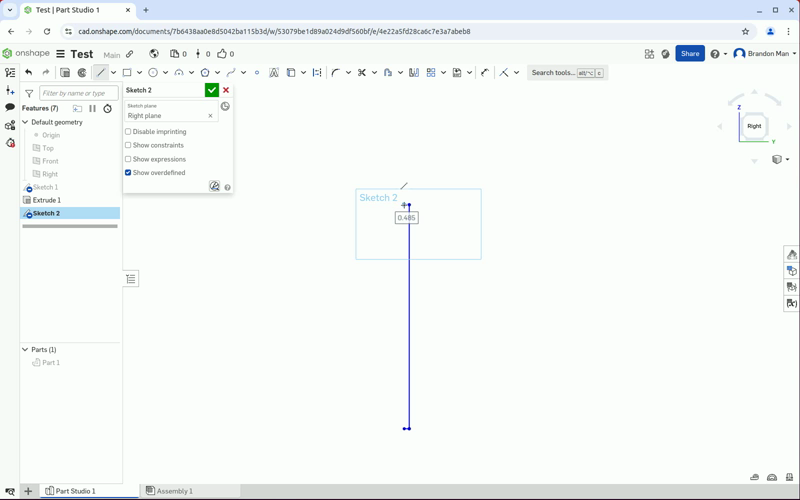
scroll(-6)
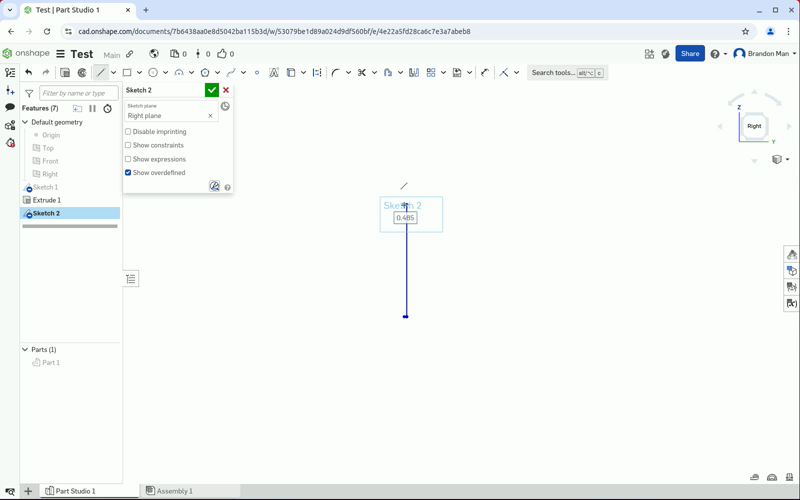
key_up(shift)
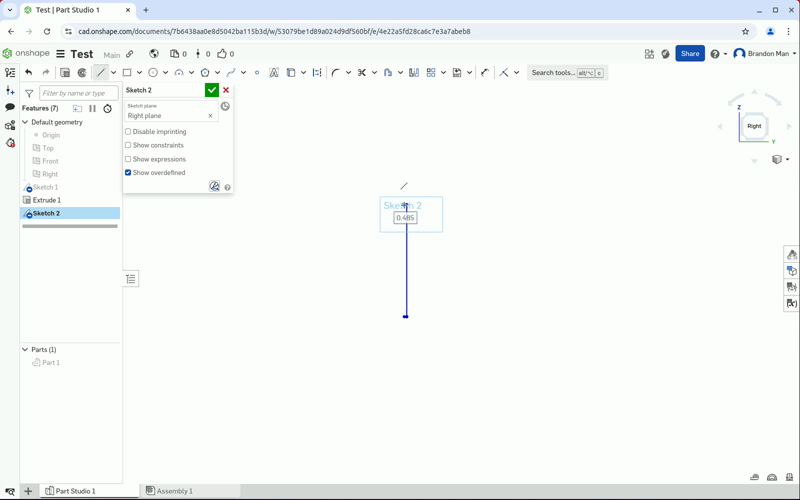
key_down(shift)
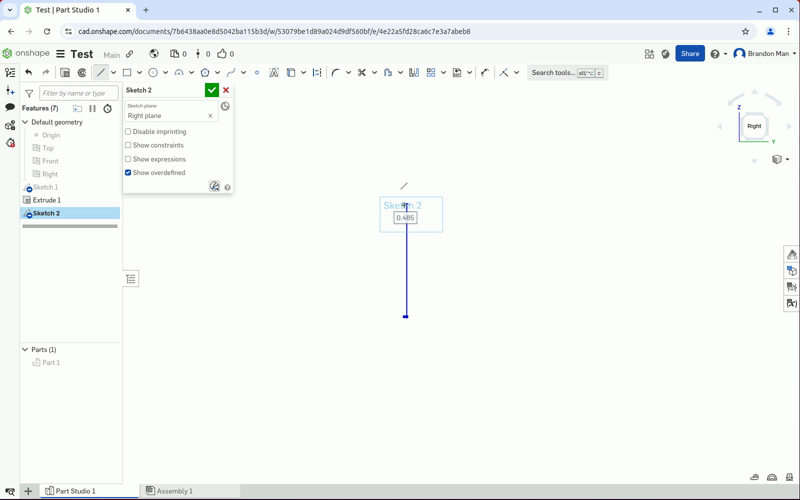
mouse_move(404, 316)
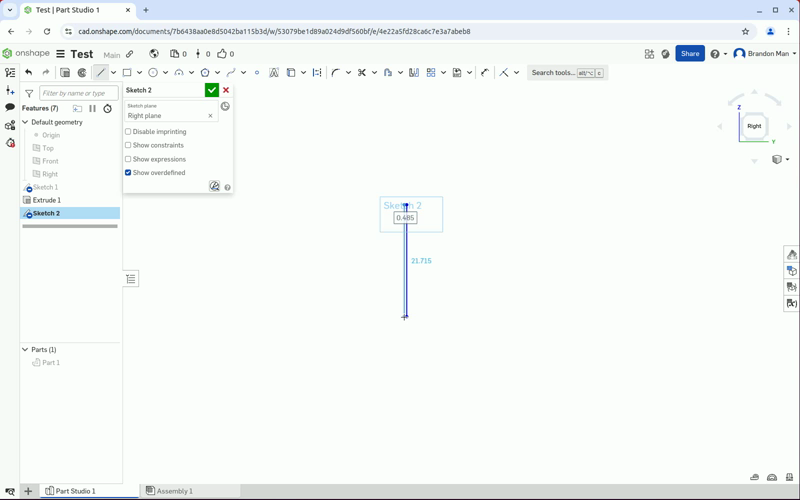
scroll(6)
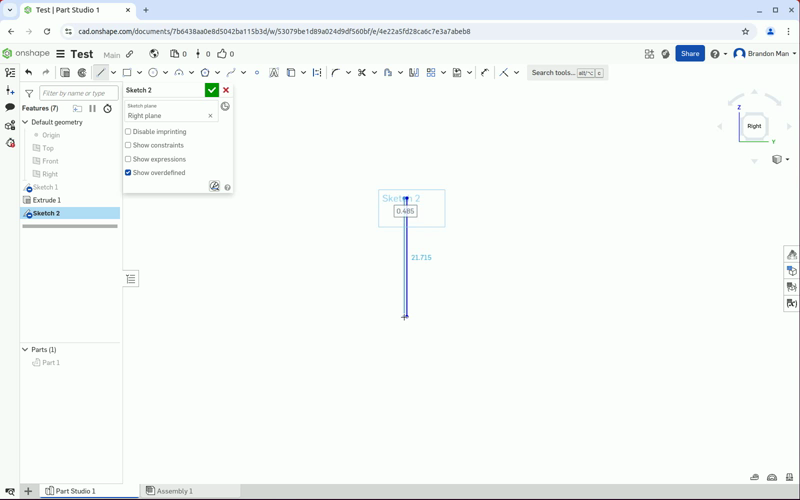
scroll(6)
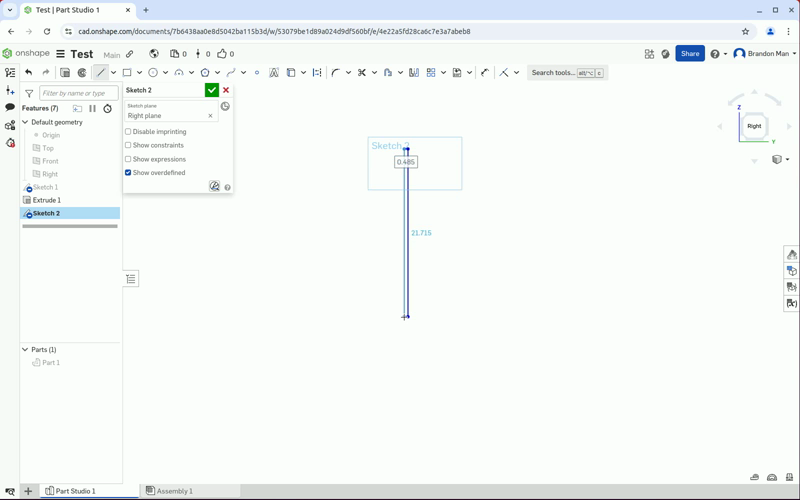
scroll(6)
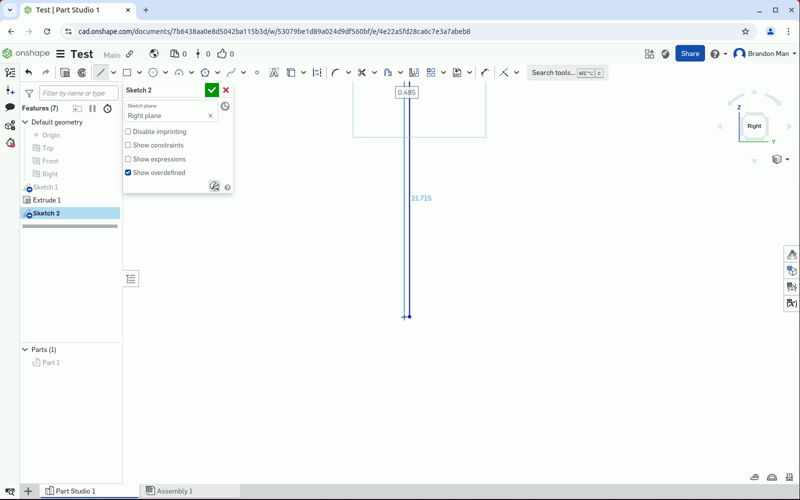
scroll(6)
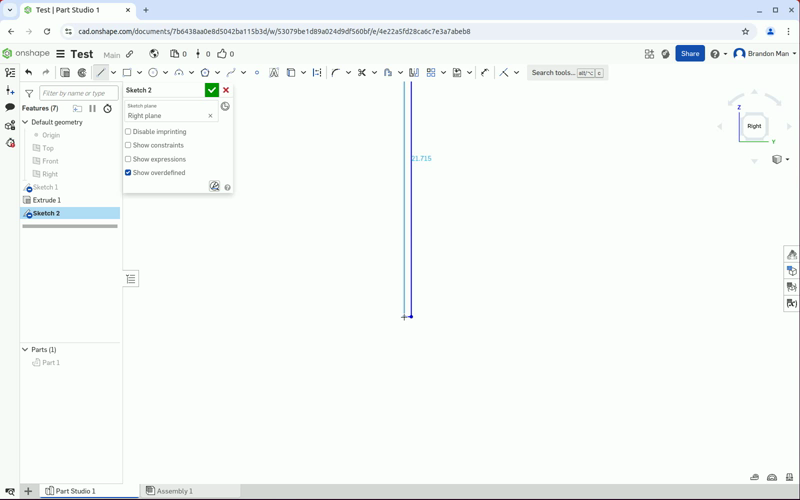
scroll(6)
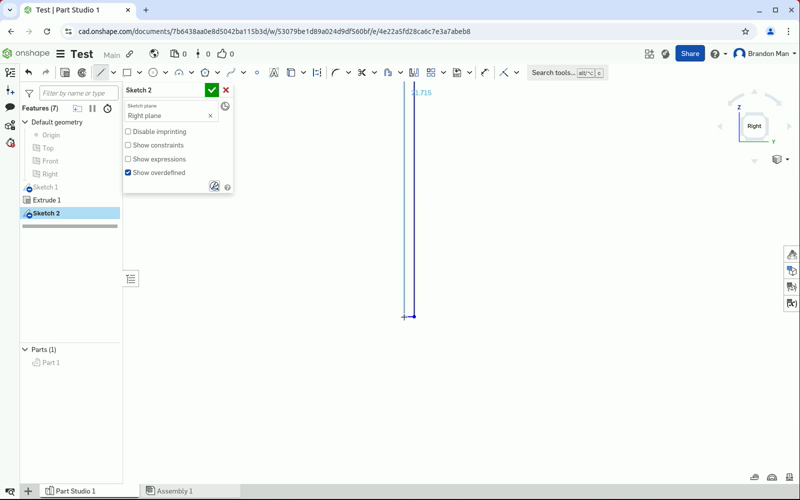
scroll(6)
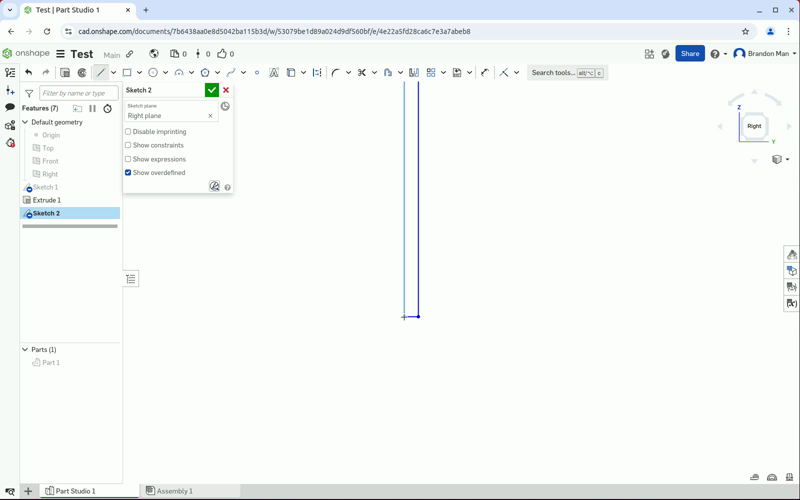
scroll(6)
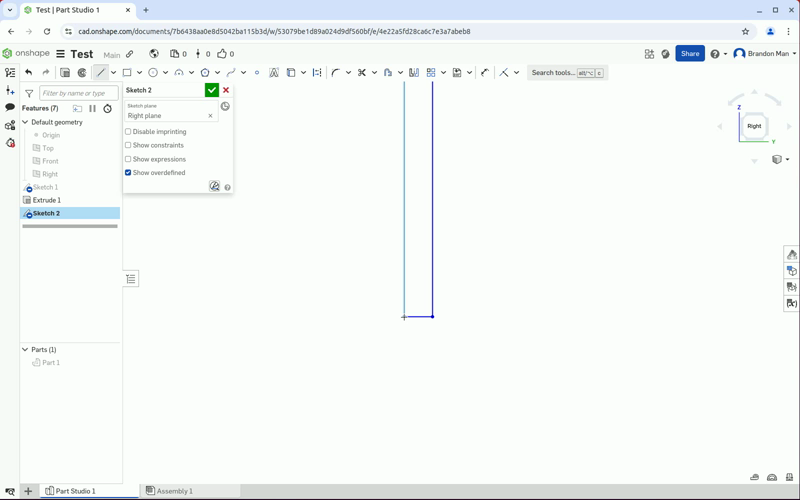
key_up(shift)
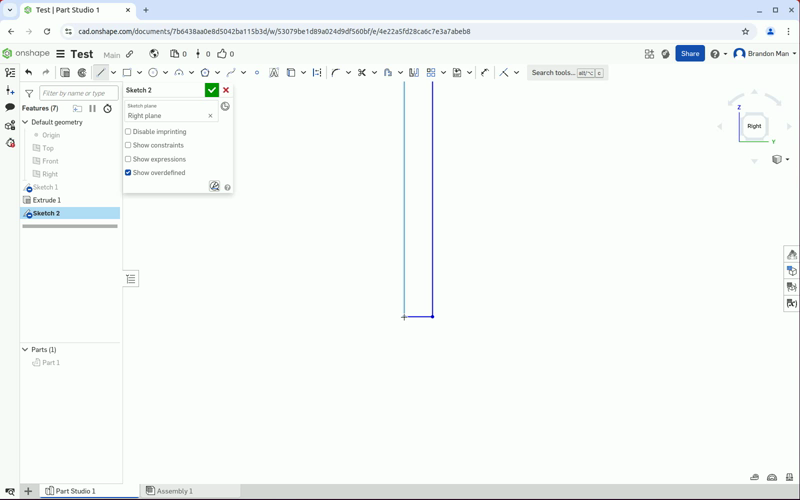
click(404, 316)
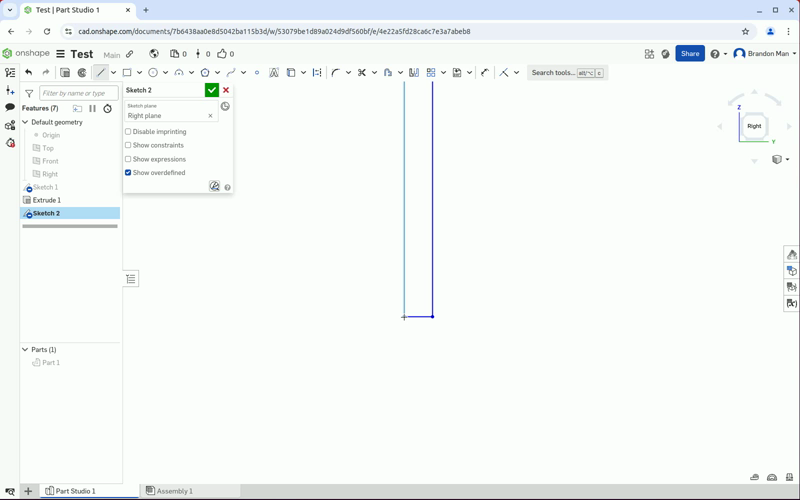
scroll(-6)
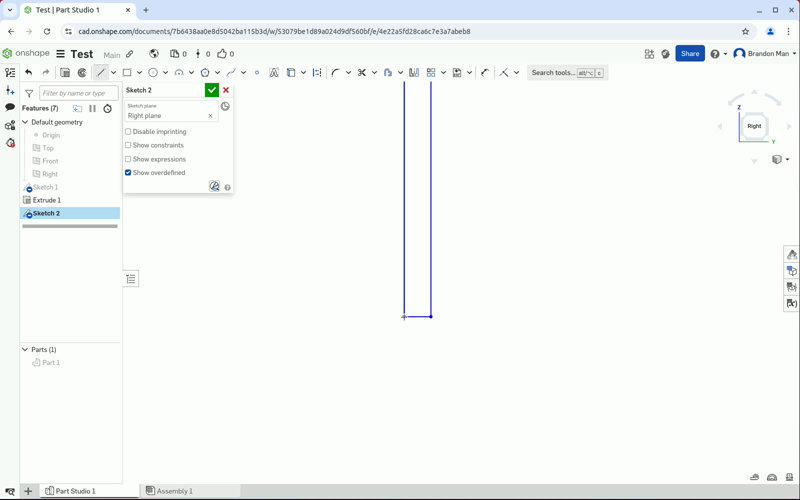
scroll(-6)
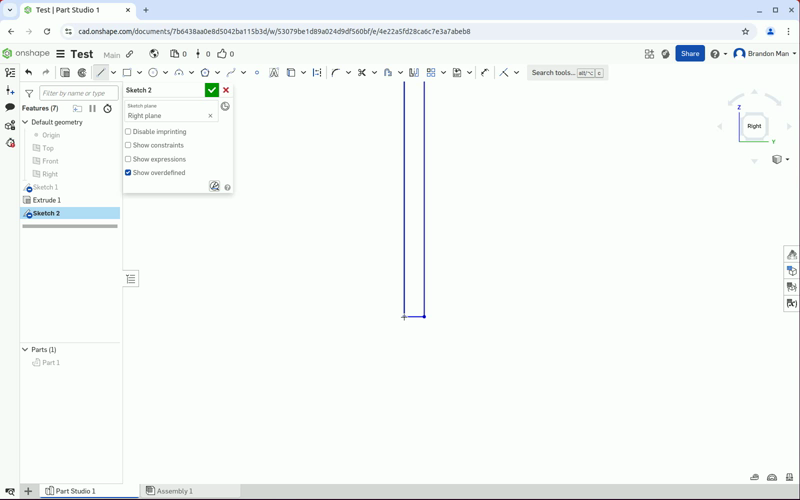
scroll(-6)
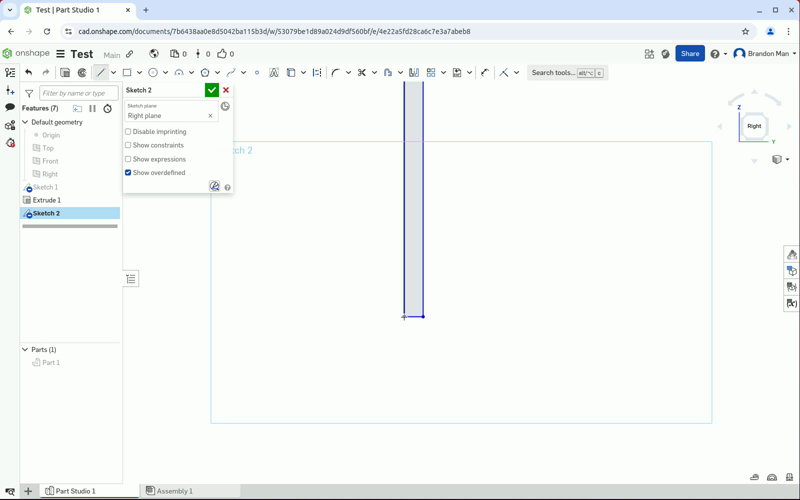
scroll(-6)
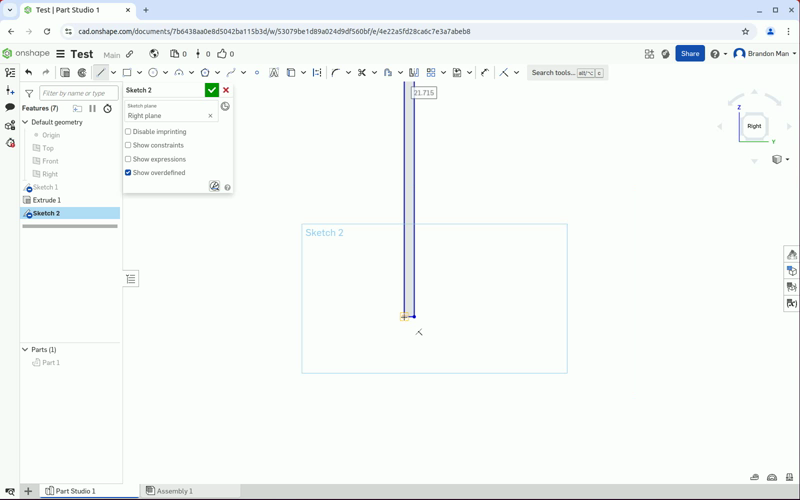
scroll(-6)
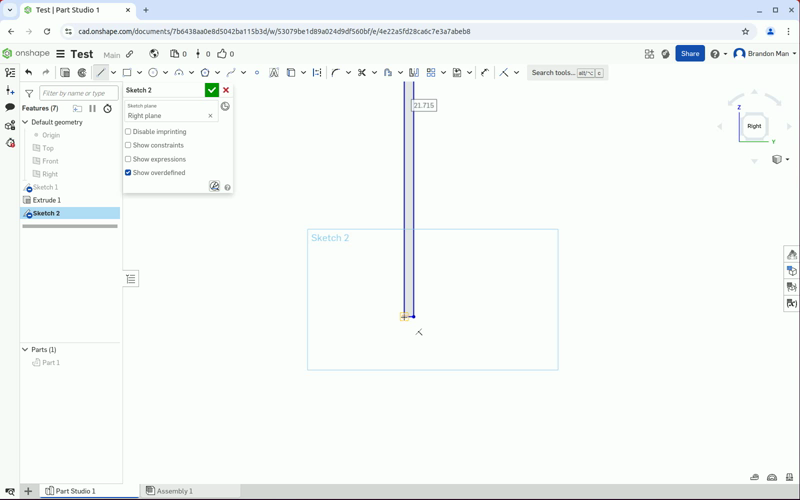
scroll(-6)
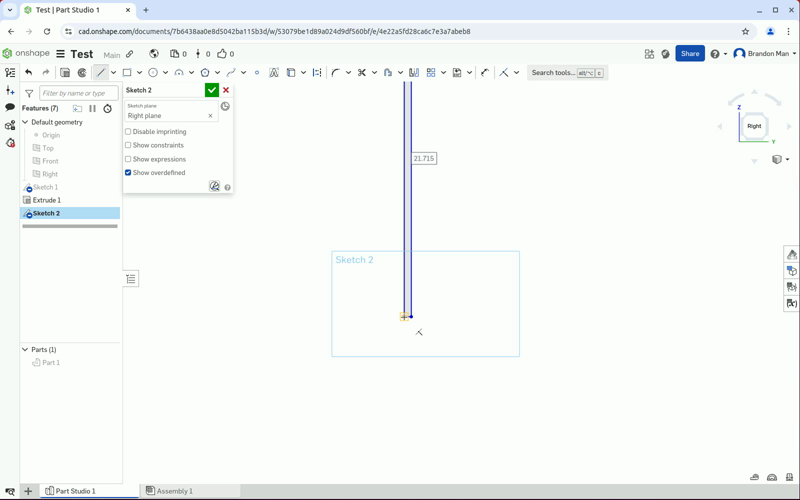
scroll(-6)
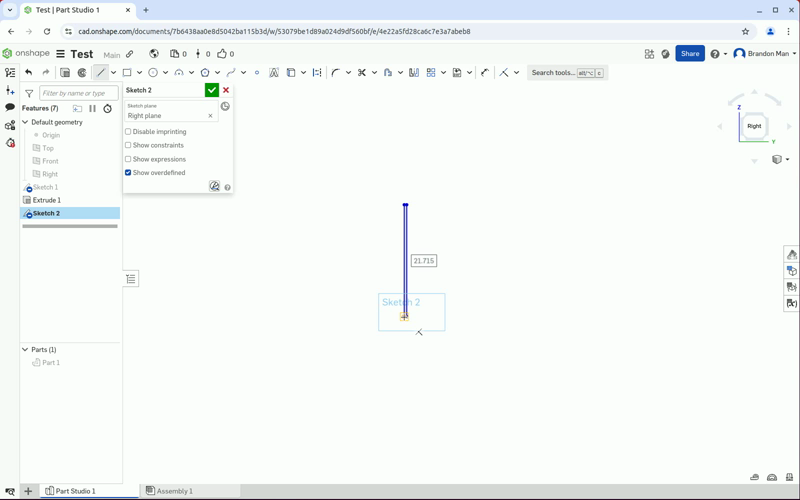
key(esc)
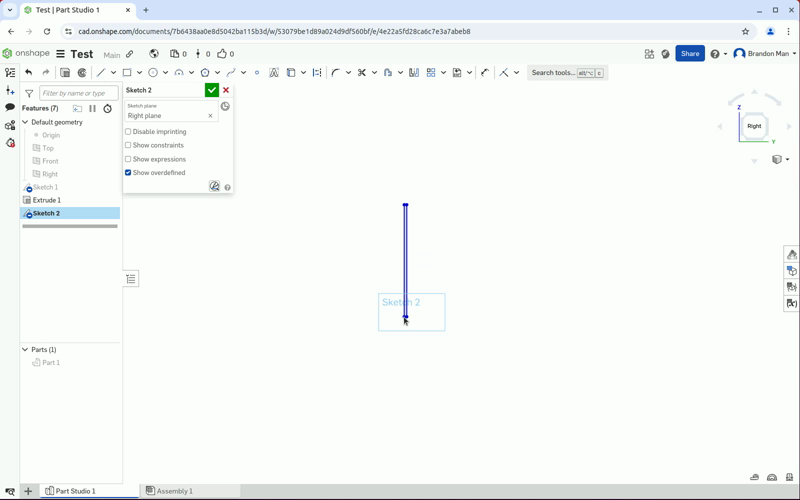
mouse_move(405, 237)
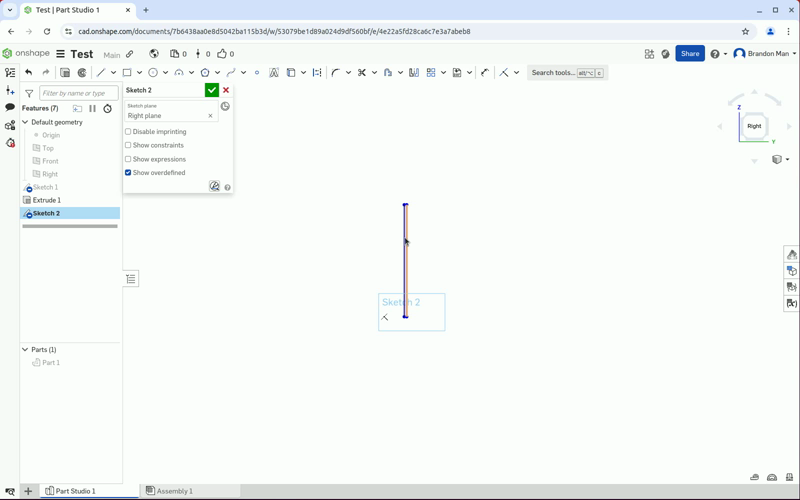
scroll(6)
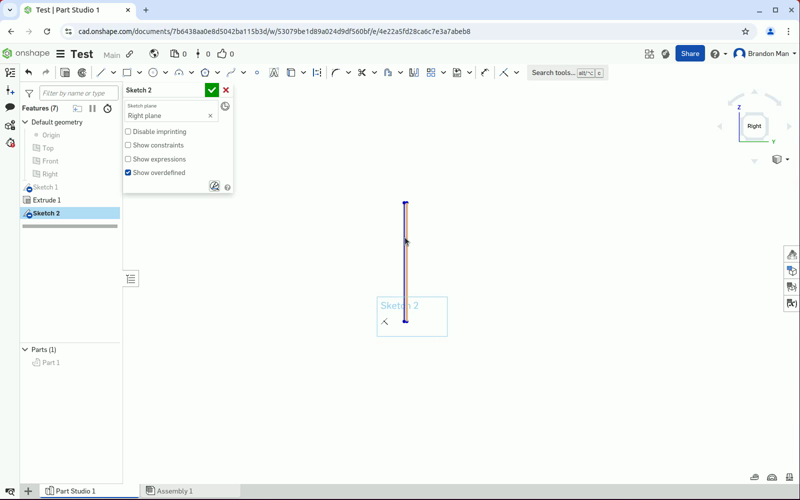
scroll(6)
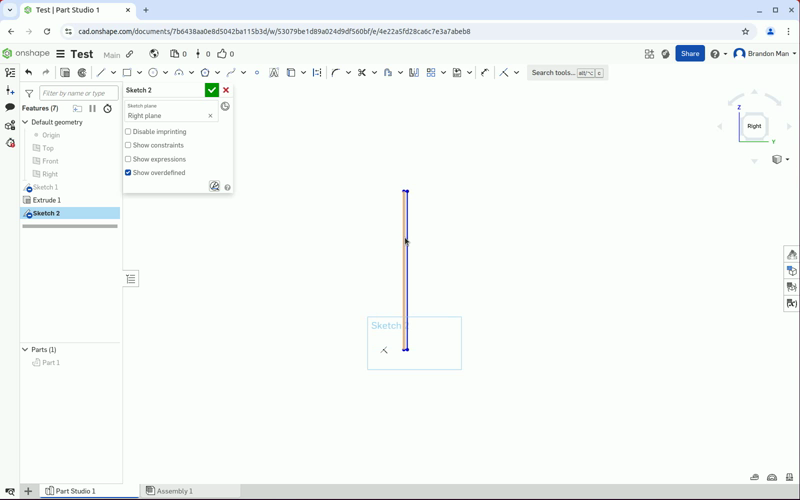
scroll(6)
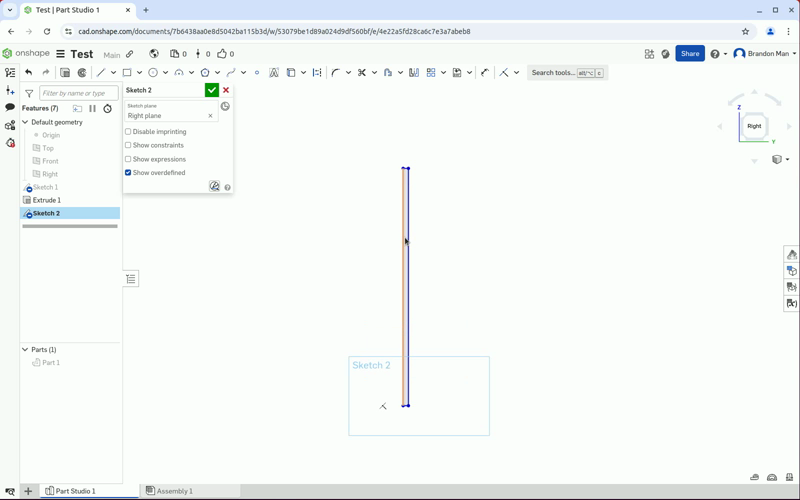
scroll(6)
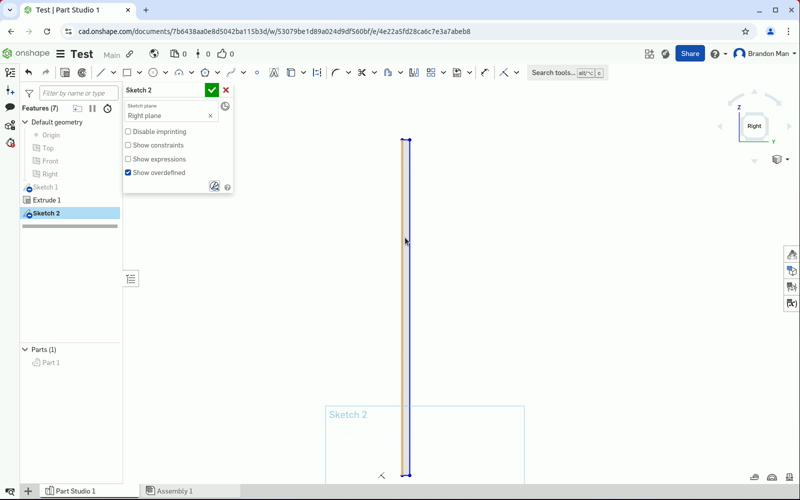
scroll(6)
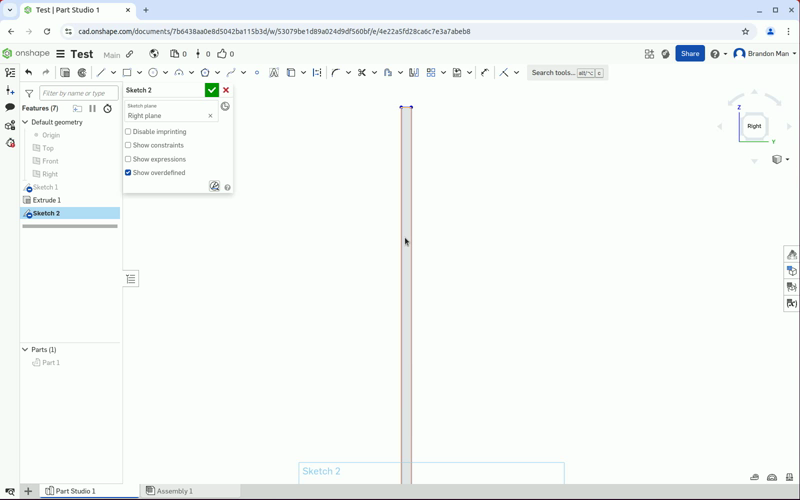
scroll(6)
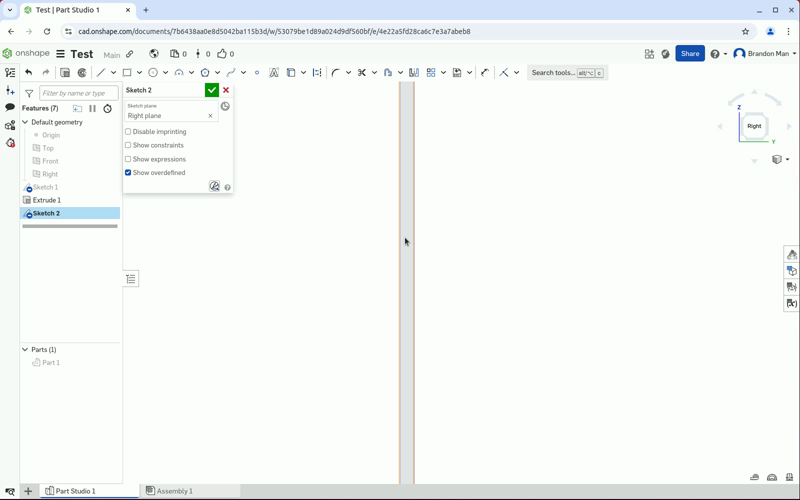
scroll(6)
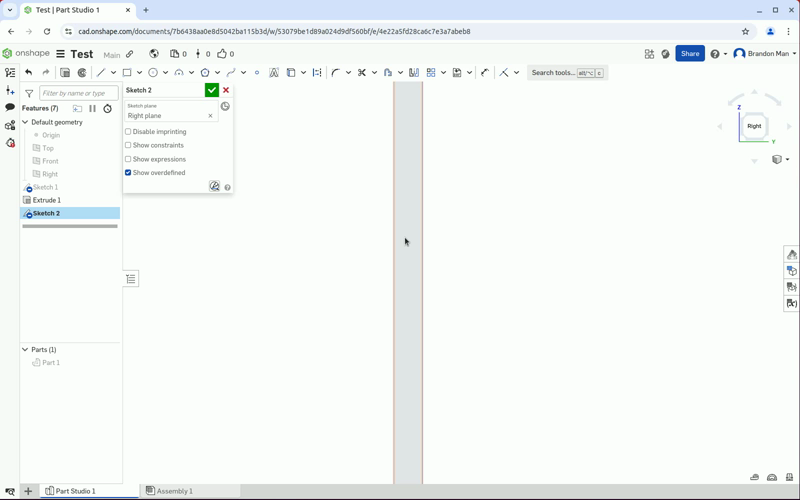
click(405, 237)
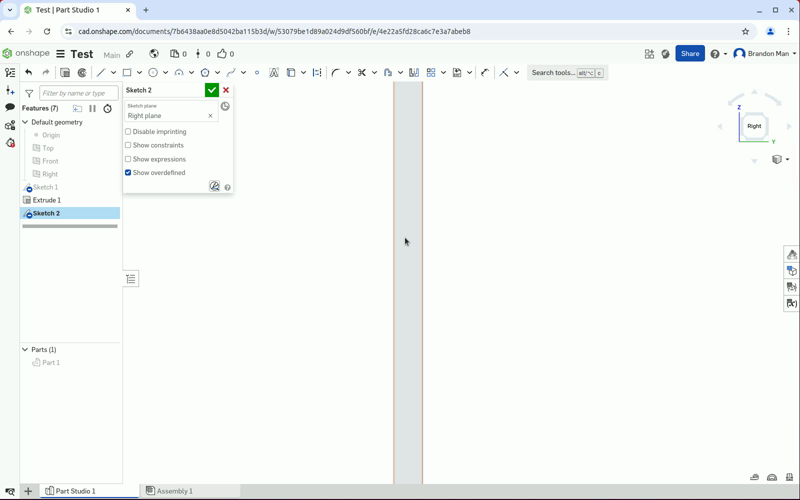
scroll(-6)
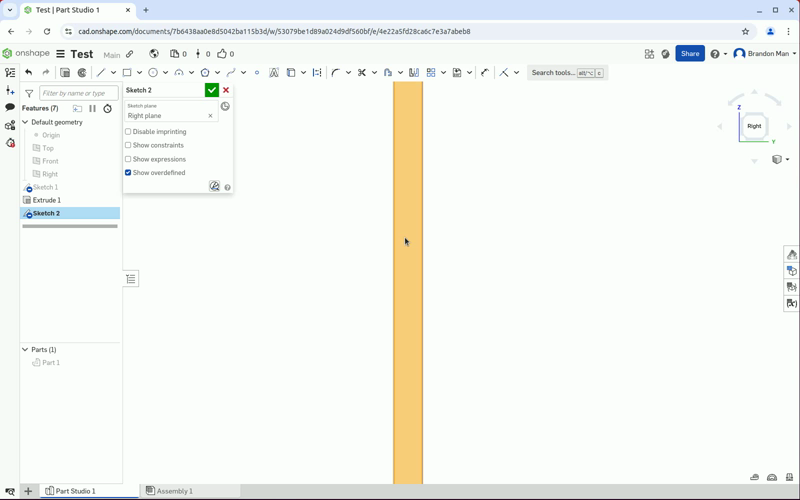
scroll(-6)
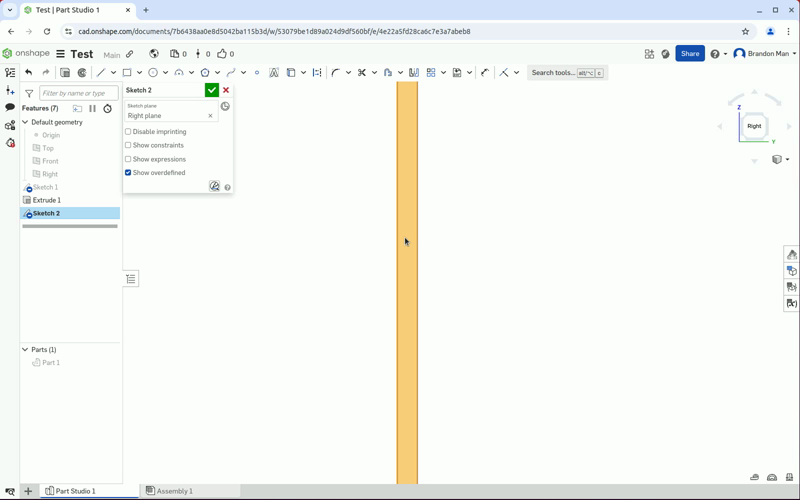
scroll(-6)
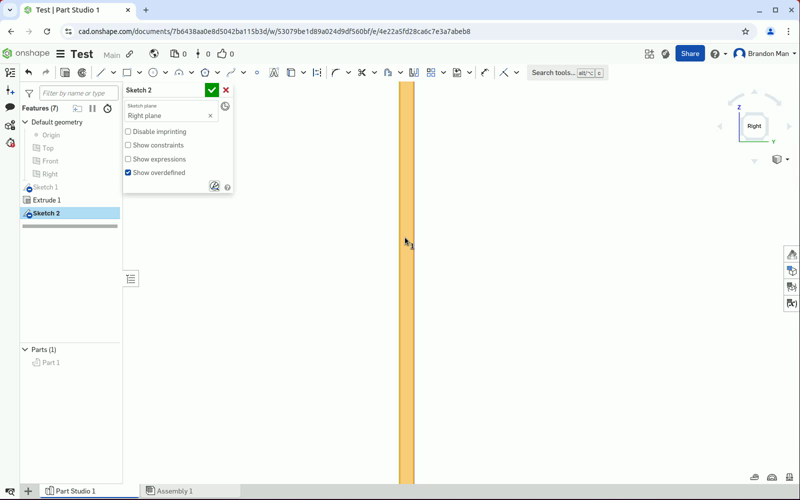
scroll(-6)
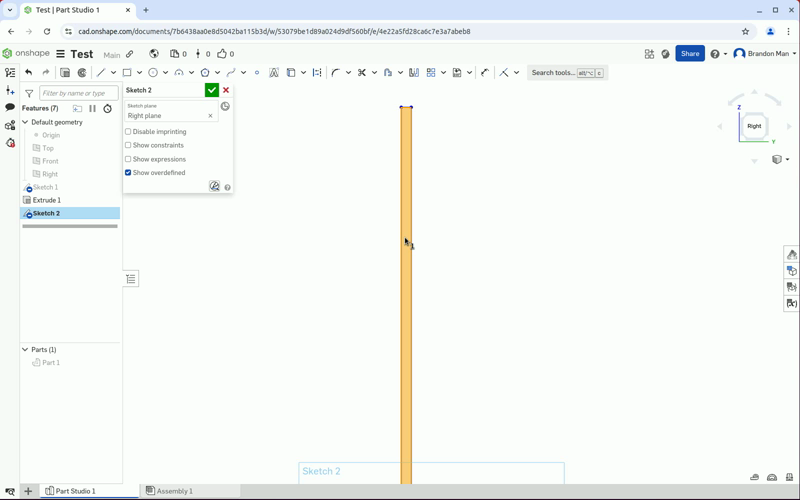
scroll(-6)
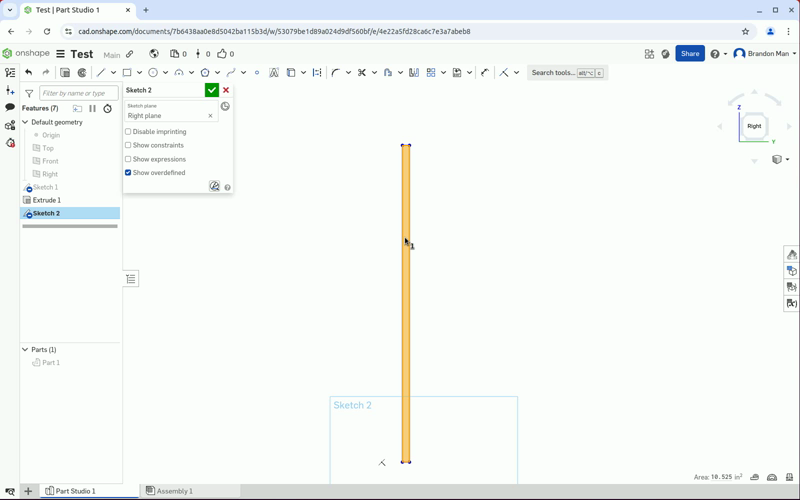
scroll(-6)
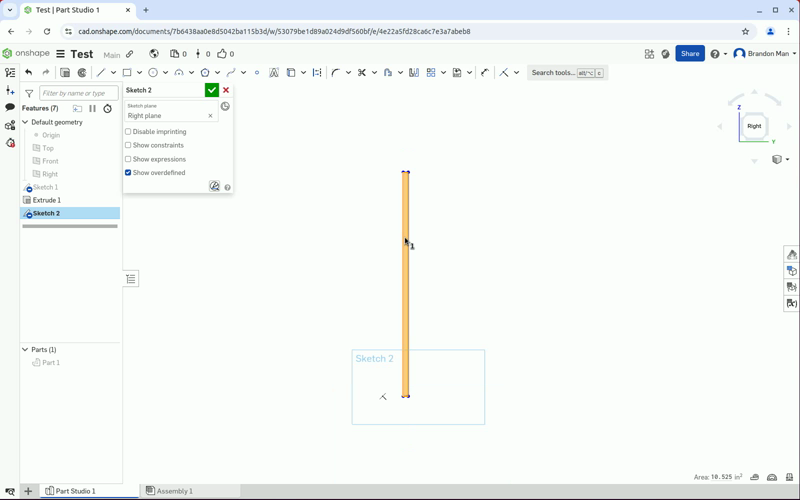
scroll(-6)
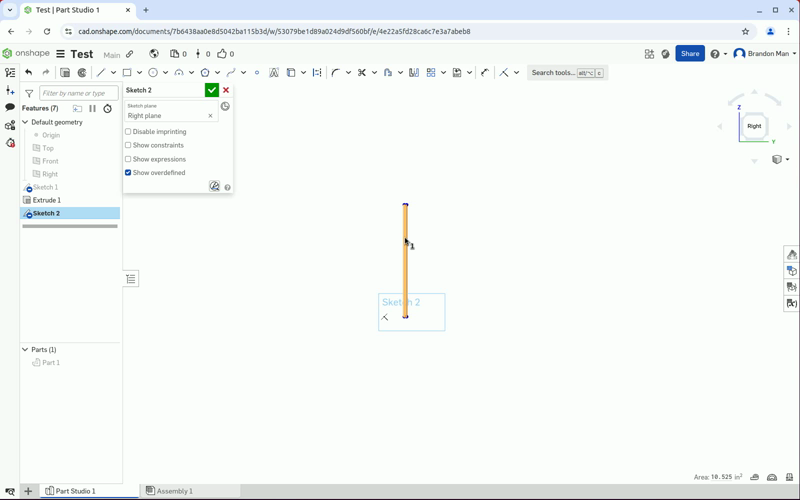
mouse_move(73, 352)
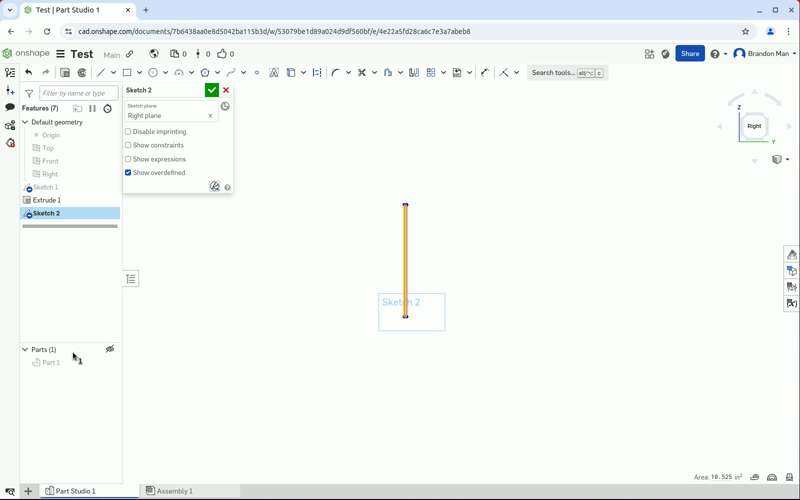
key(shift+y)
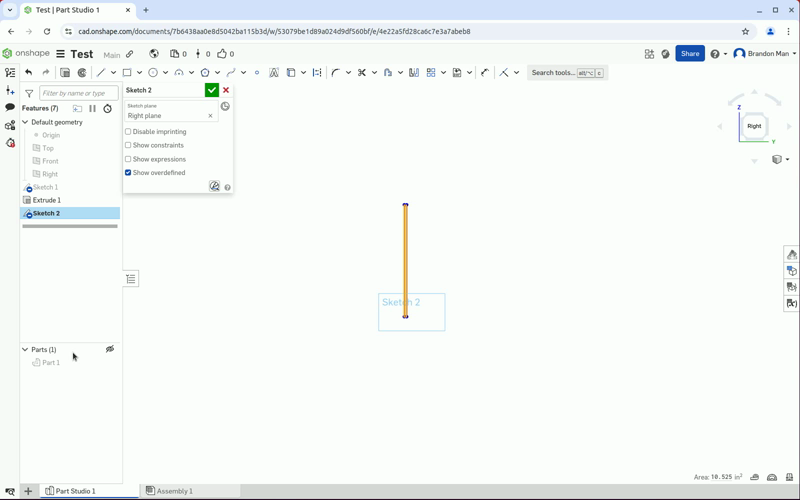
key(shift+e)
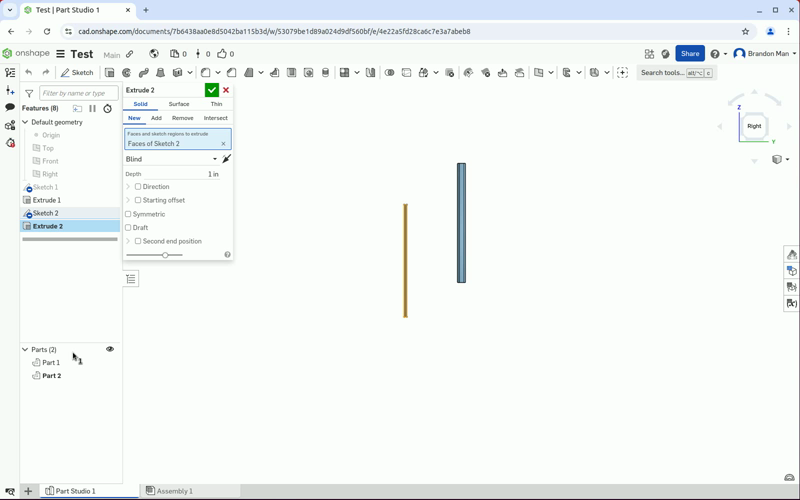
mouse_move(143, 106)
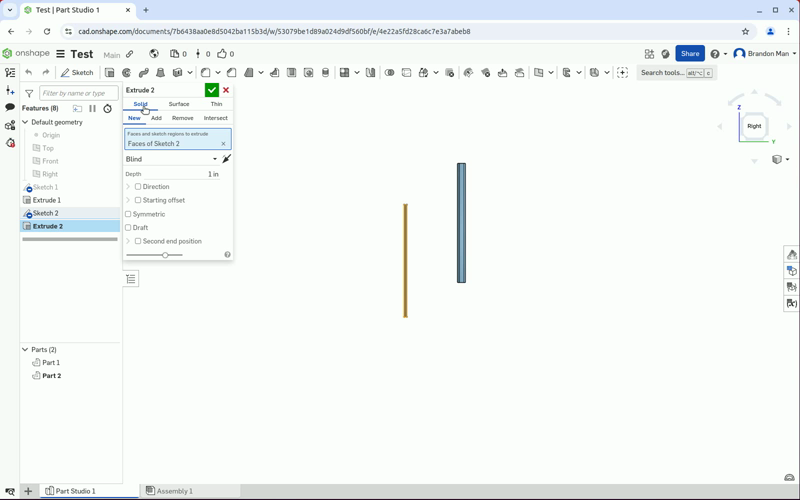
click(143, 106)
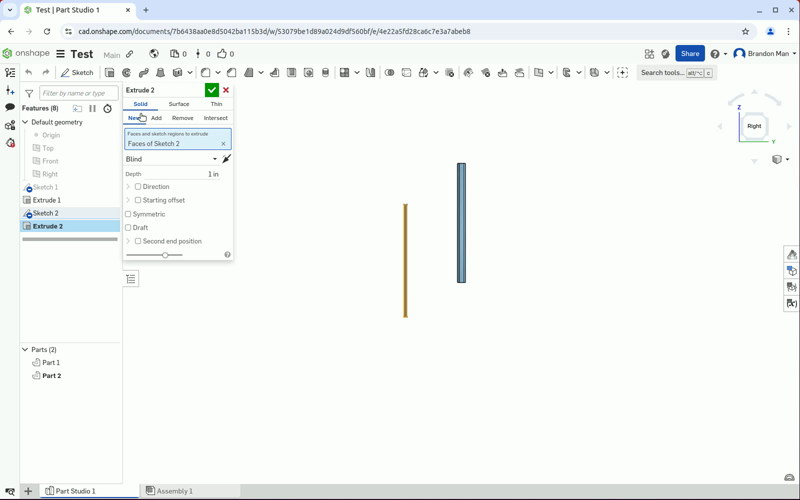
mouse_move(137, 120)
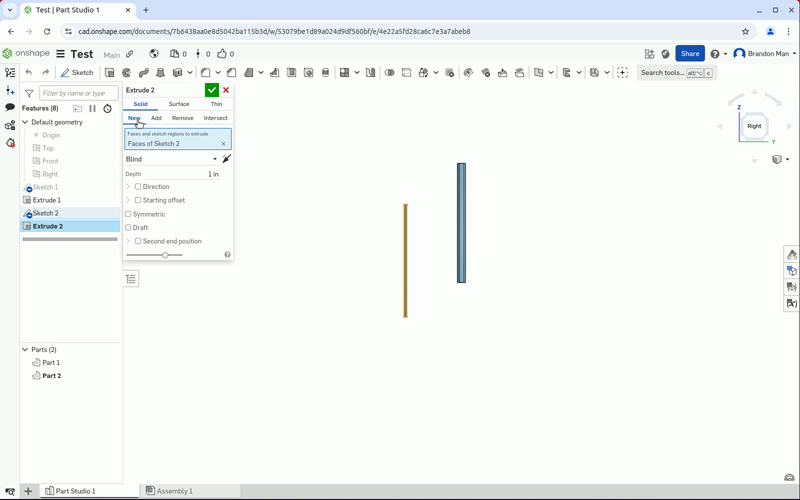
click(137, 120)
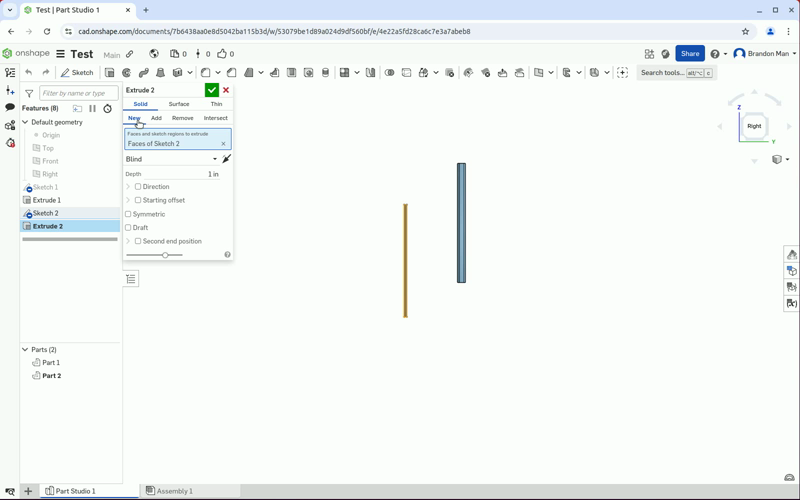
key(tab, 4)
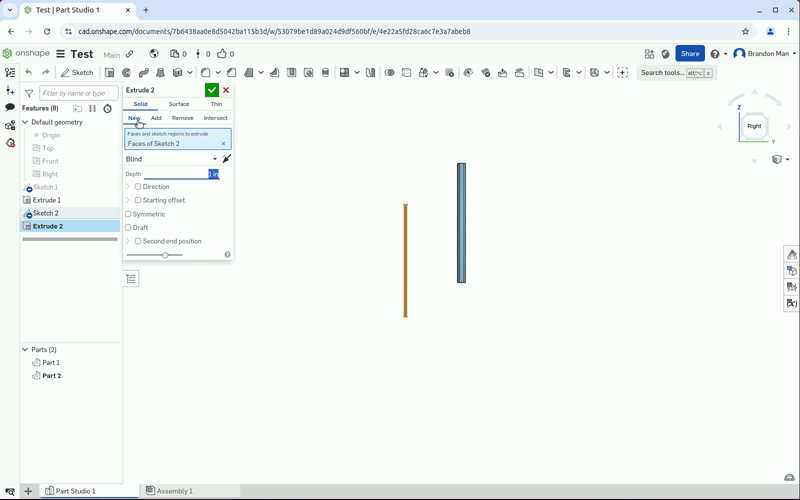
text(-0.241)
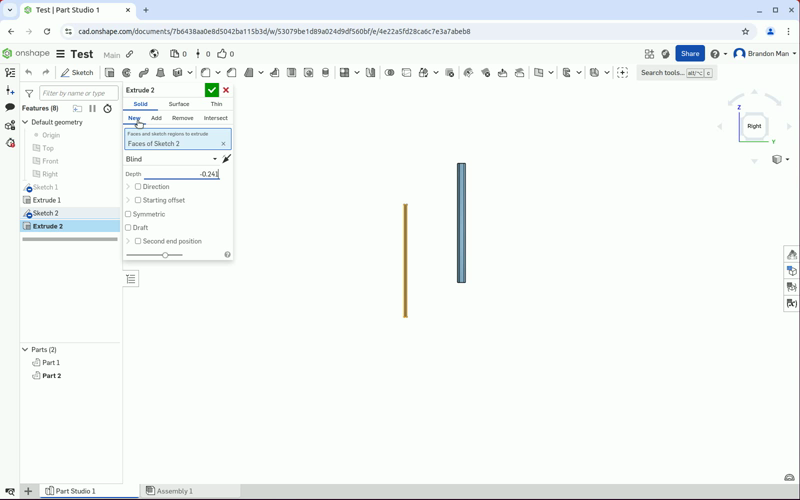
key(enter)
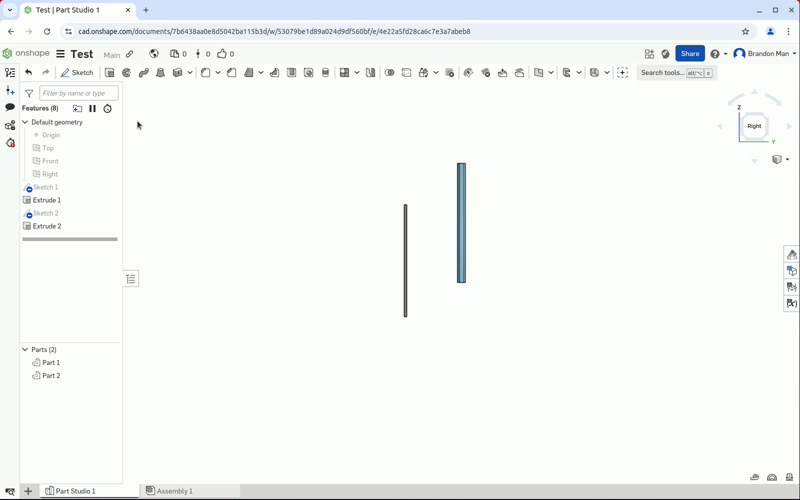
key(shift+h)
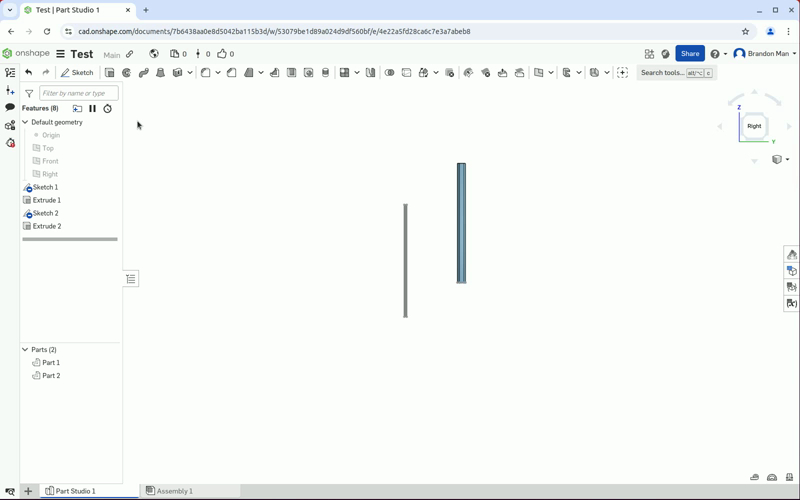
key(shift+h)
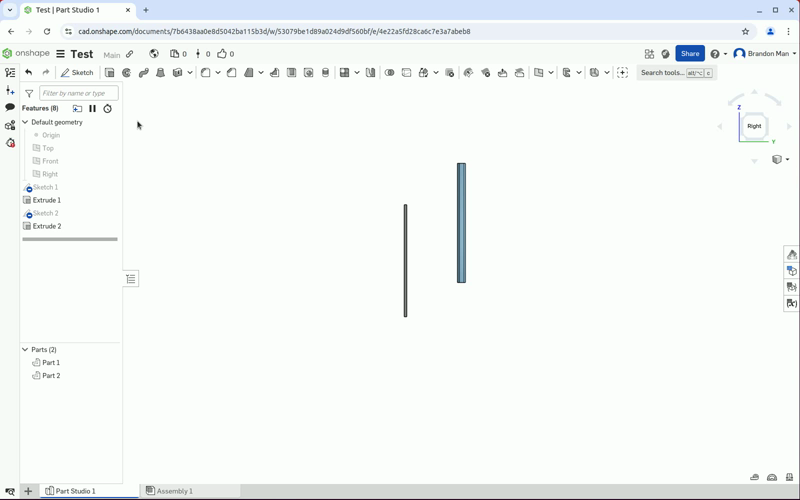
mouse_move(73, 189)
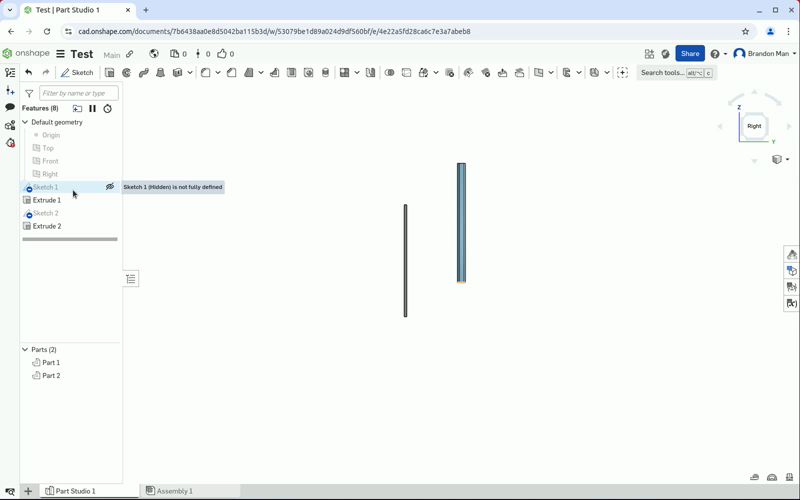
click(73, 189)
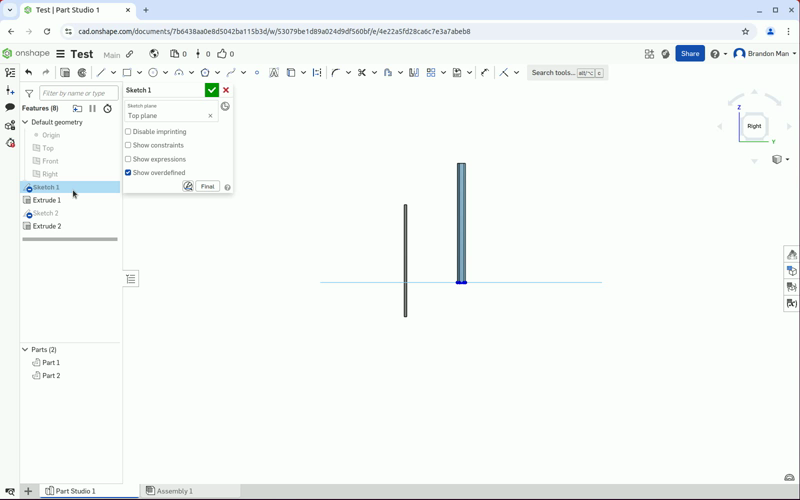
mouse_move(229, 92)
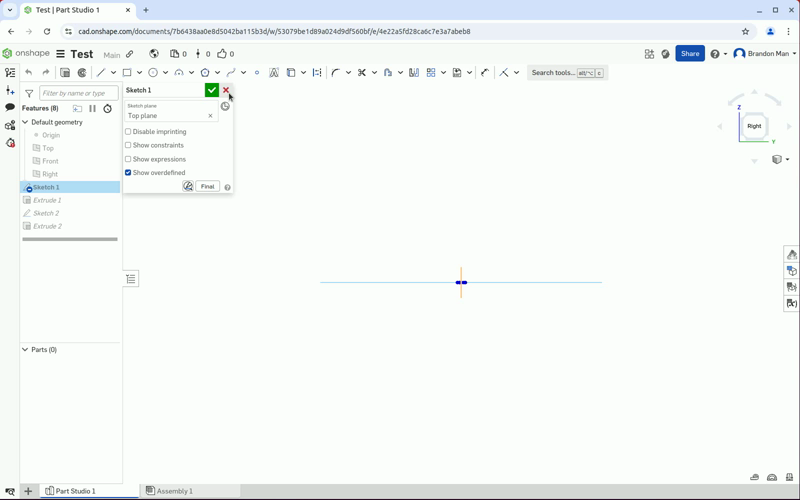
click(229, 92)
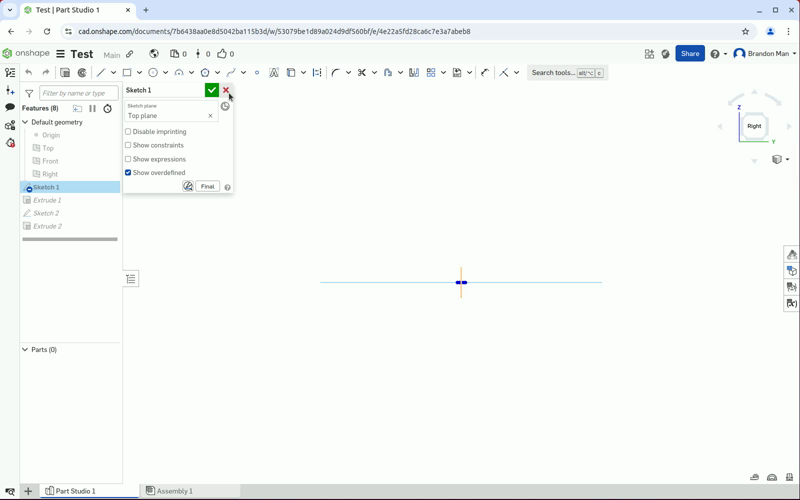
key(shift+s)
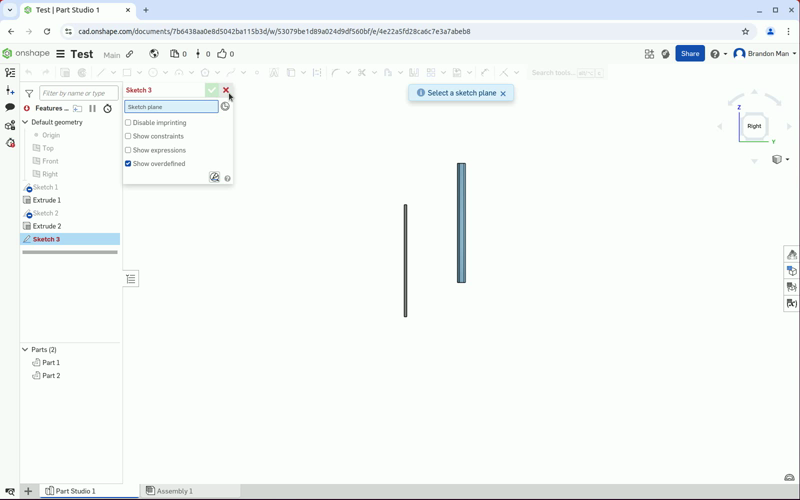
mouse_move(73, 176)
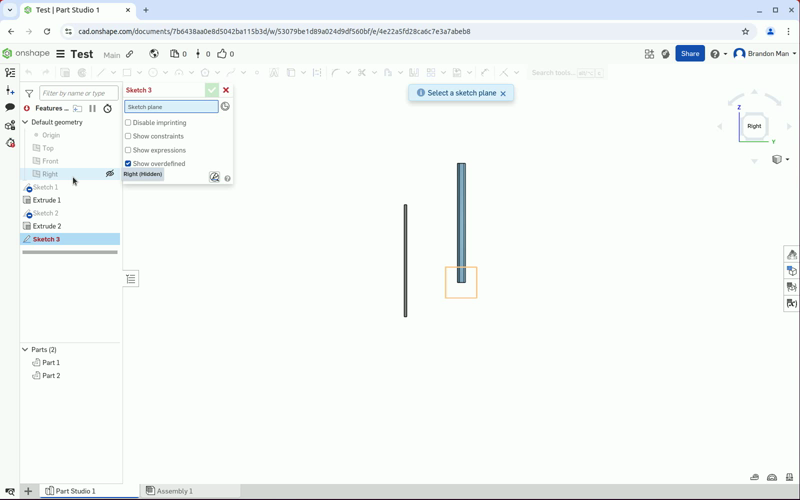
click(73, 176)
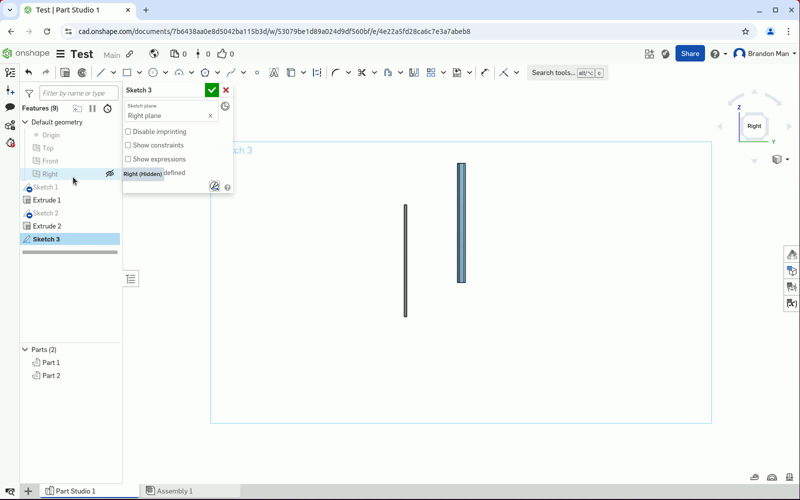
mouse_move(73, 352)
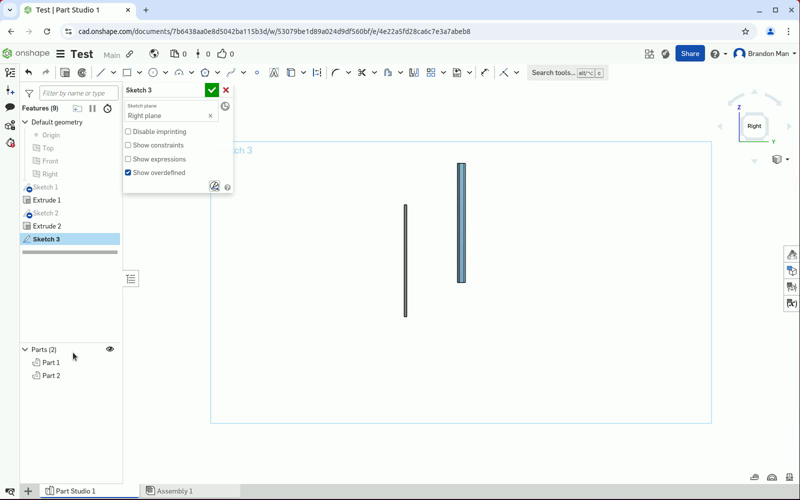
key(y)
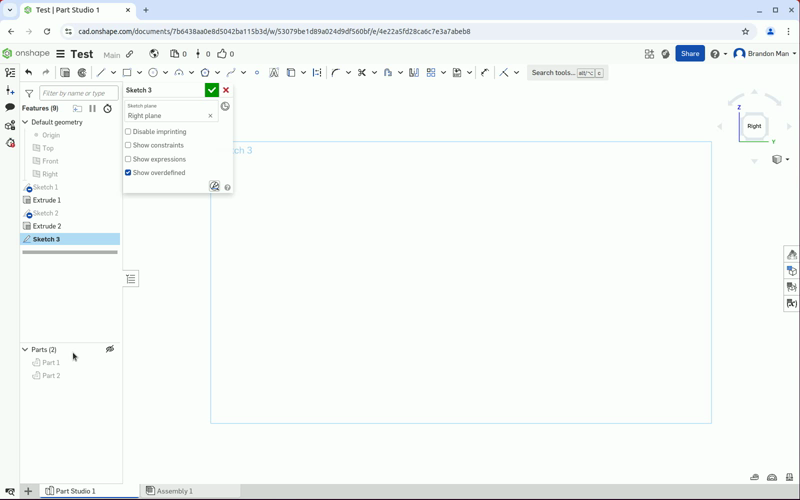
key(l)
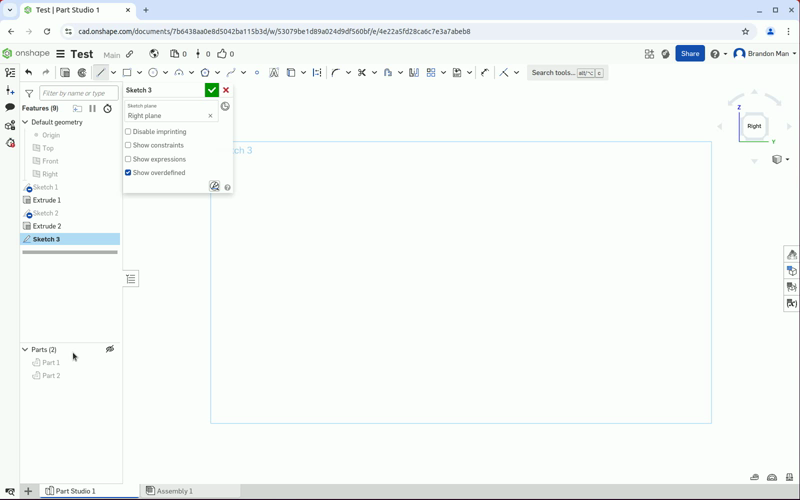
key_down(shift)
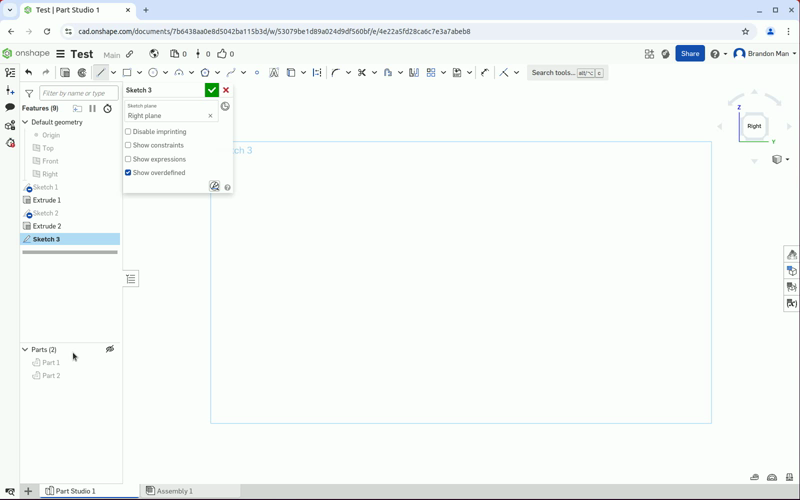
mouse_move(505, 308)
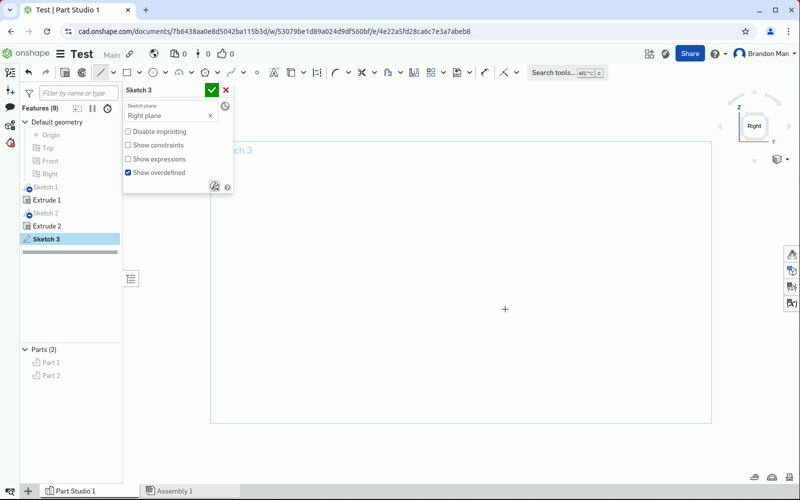
click(505, 308)
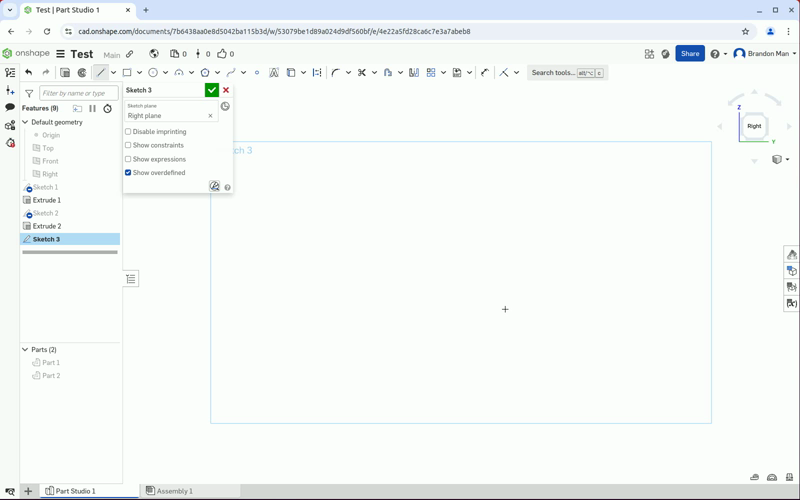
key_up(shift)
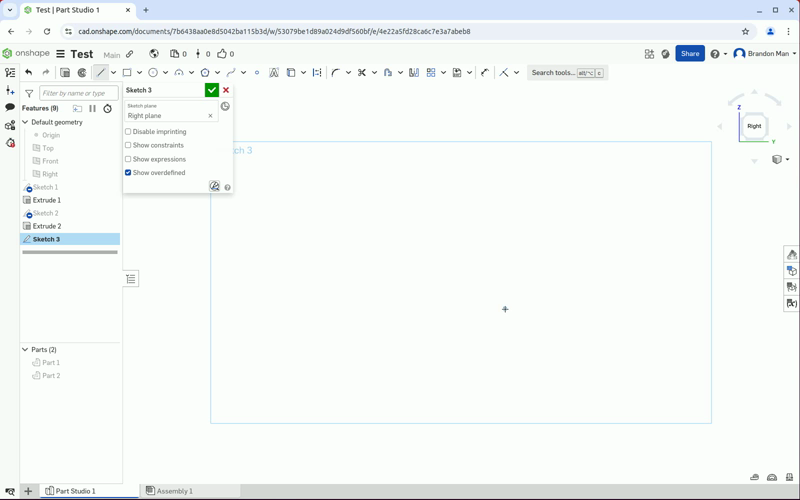
key_down(shift)
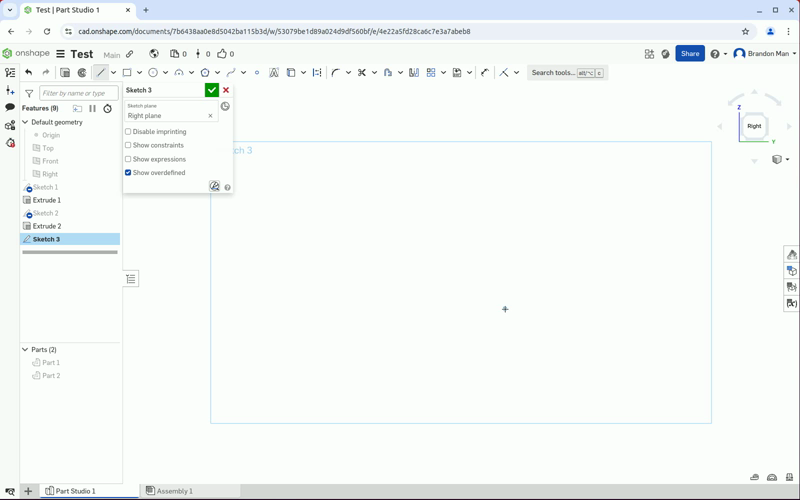
mouse_move(535, 308)
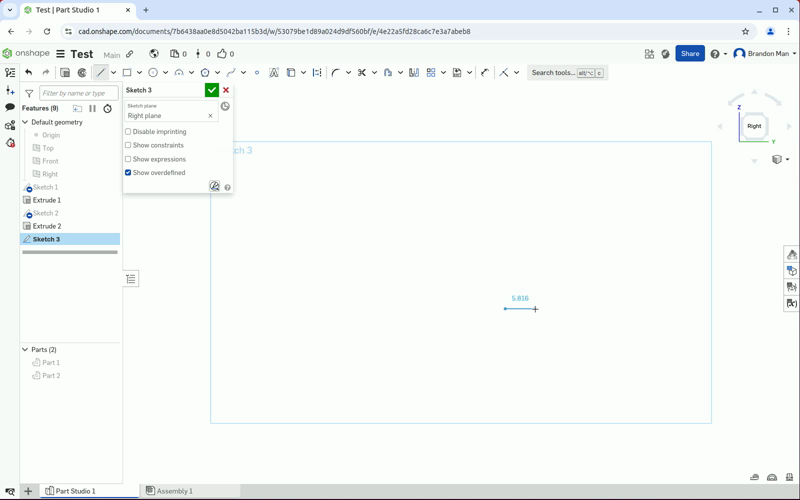
mouse_move(507, 308)
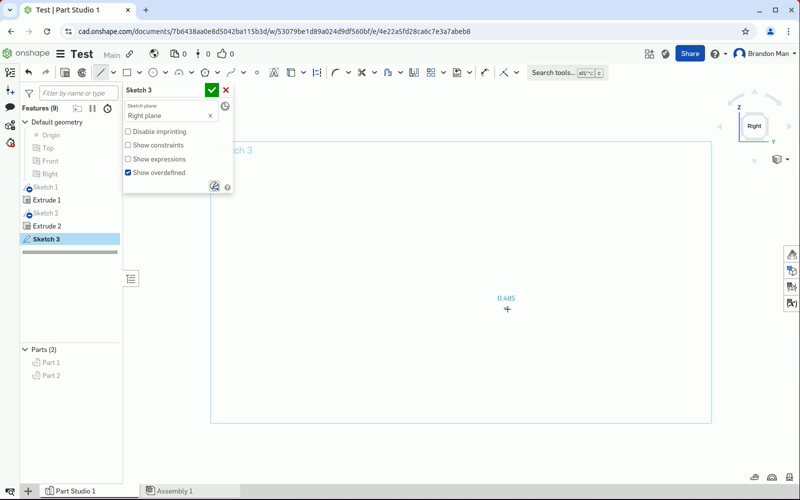
scroll(6)
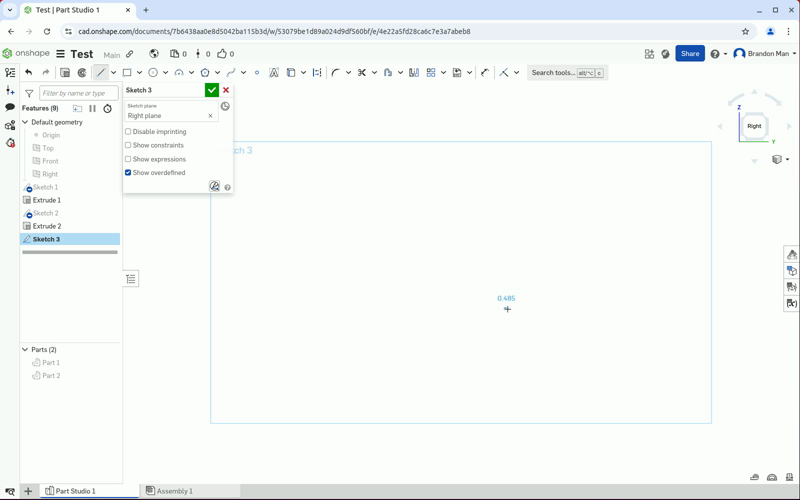
scroll(6)
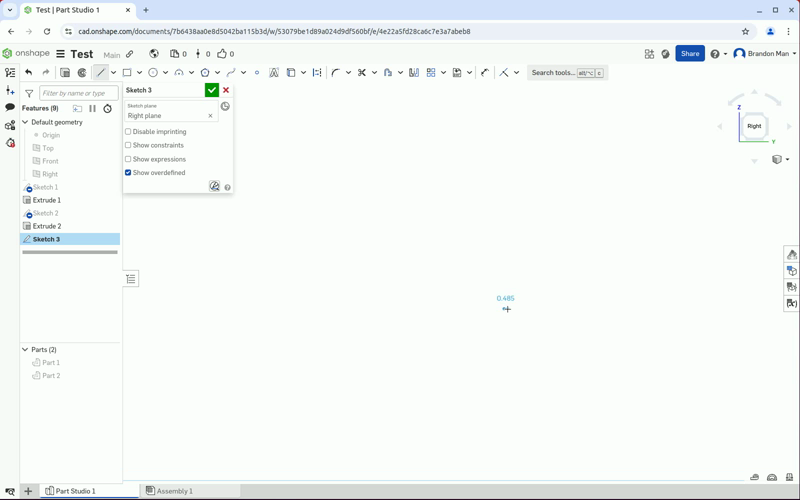
scroll(6)
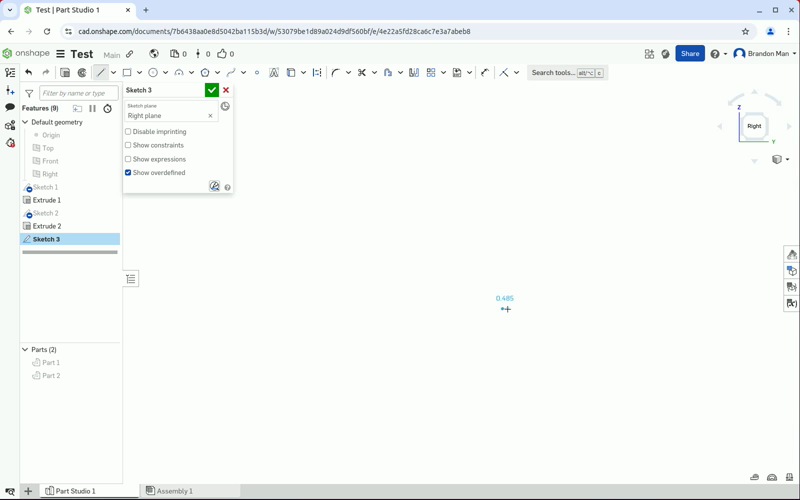
scroll(6)
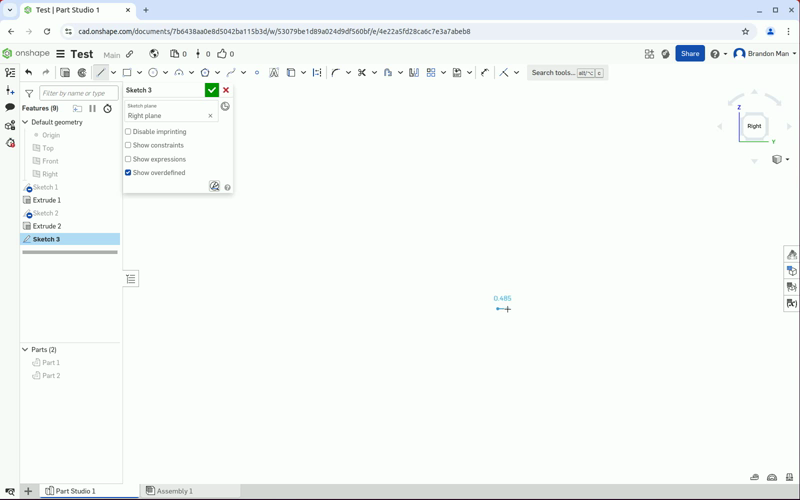
scroll(6)
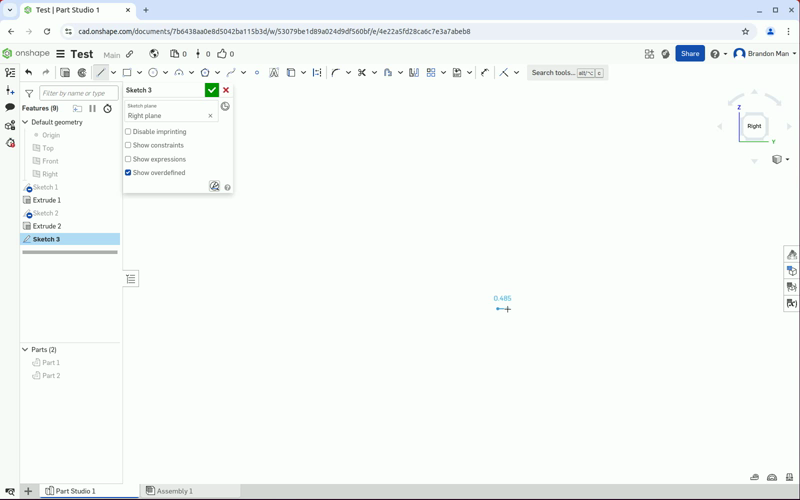
scroll(6)
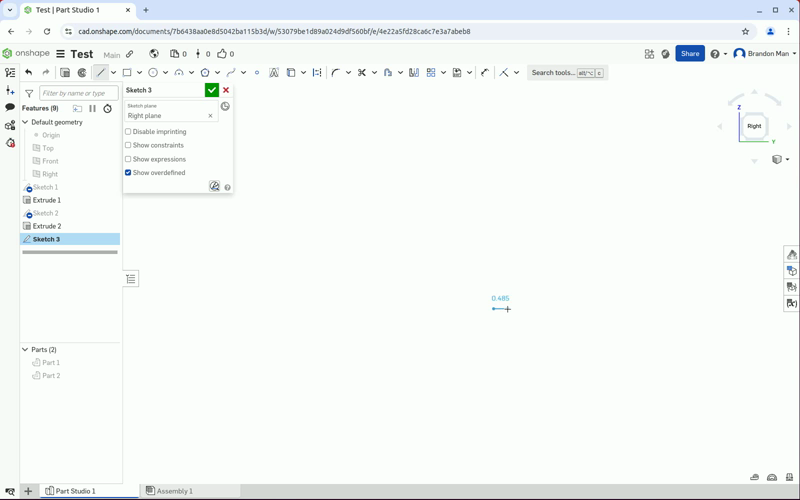
scroll(6)
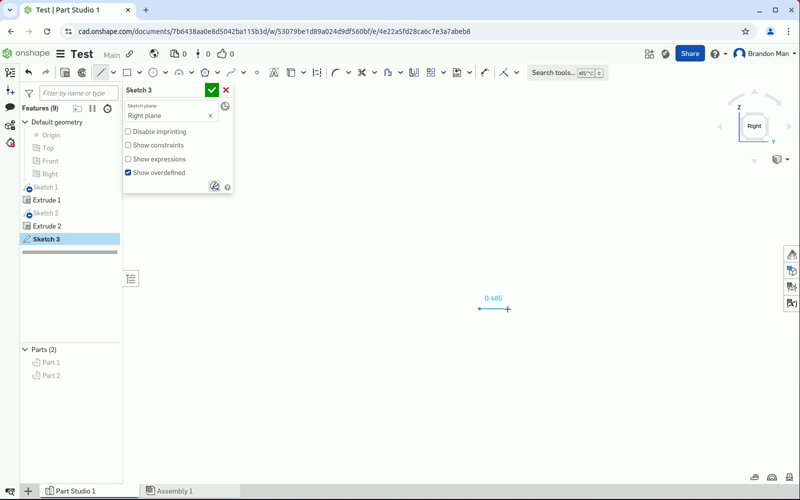
click(507, 308)
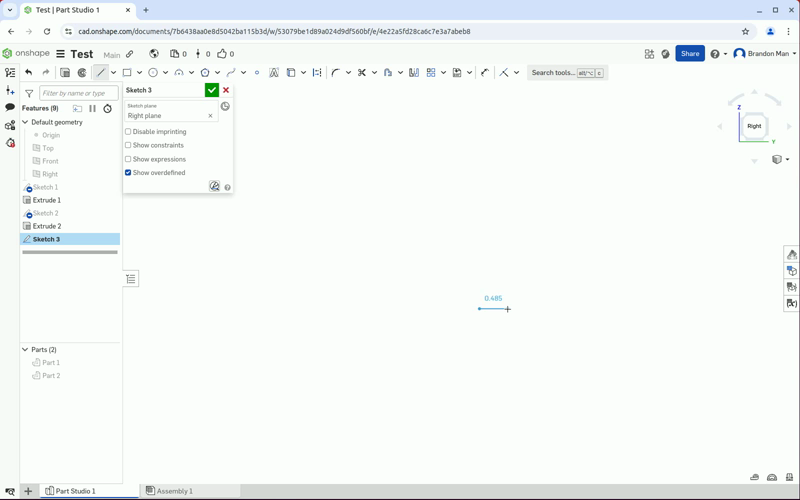
scroll(-6)
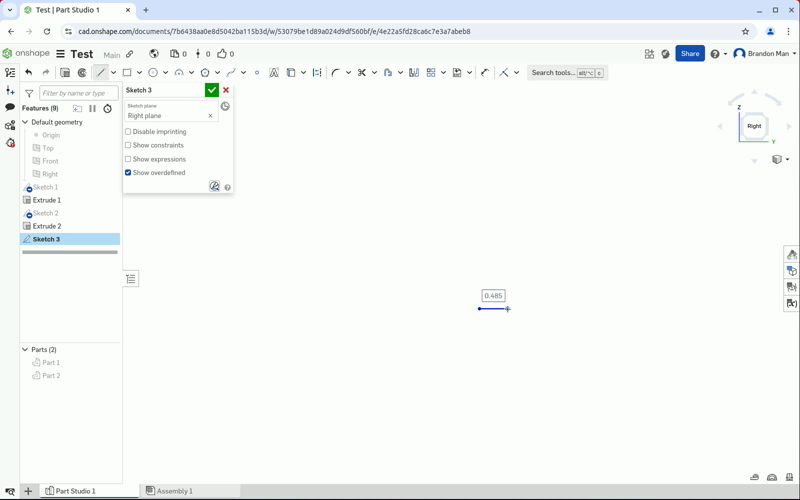
scroll(-6)
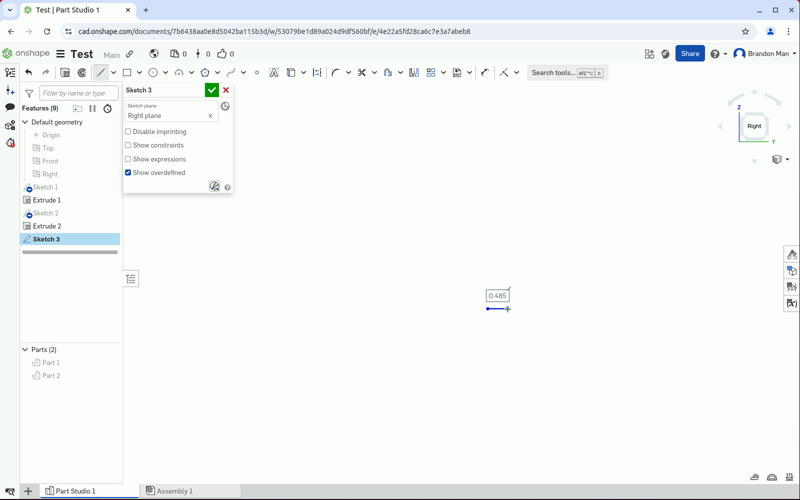
scroll(-6)
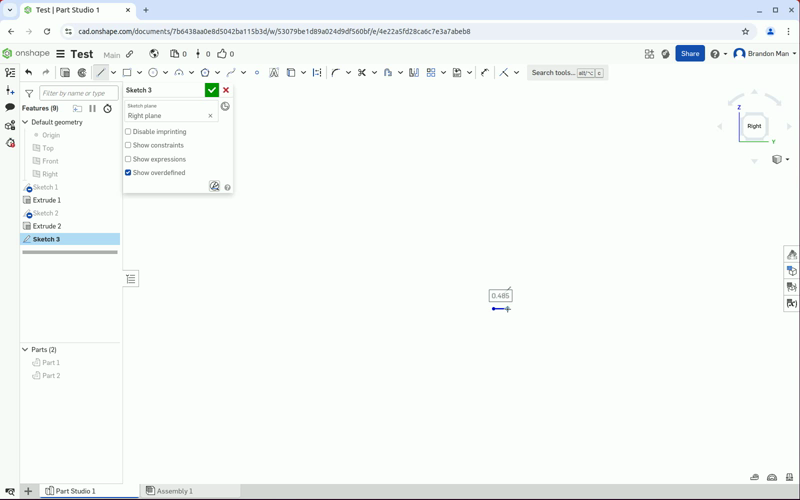
scroll(-6)
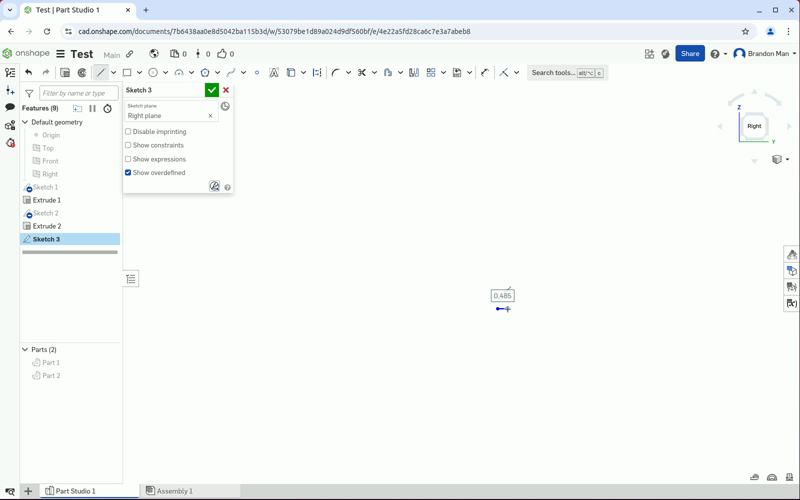
scroll(-6)
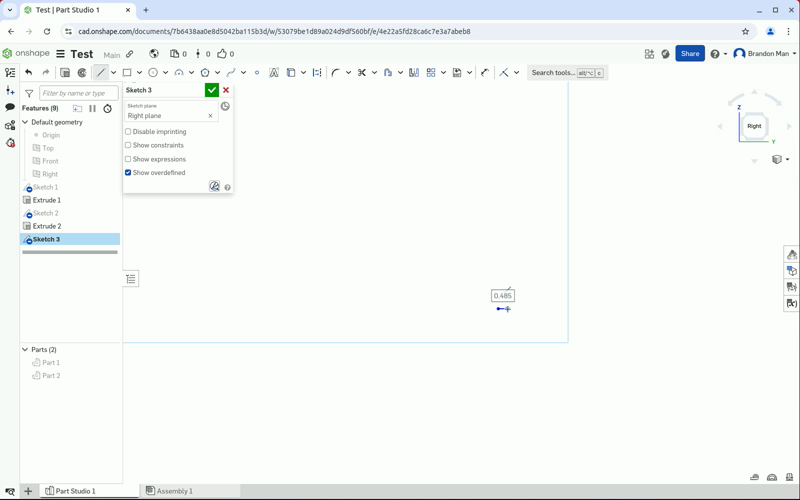
scroll(-6)
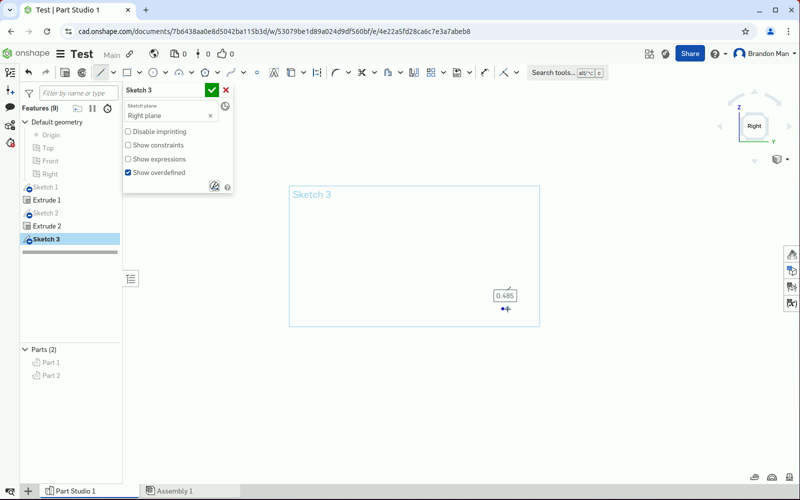
scroll(-6)
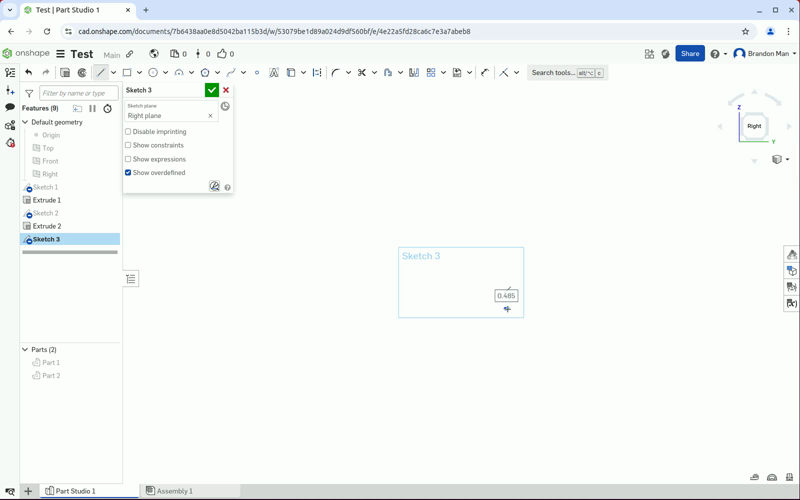
key_up(shift)
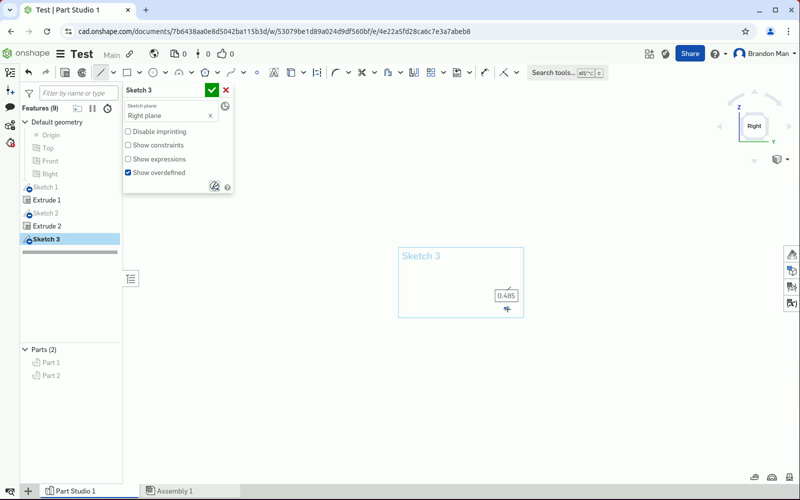
key_down(shift)
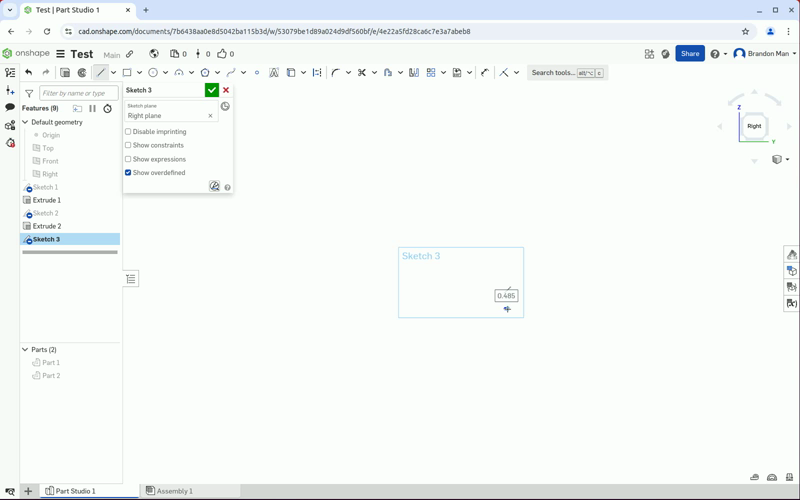
mouse_move(507, 196)
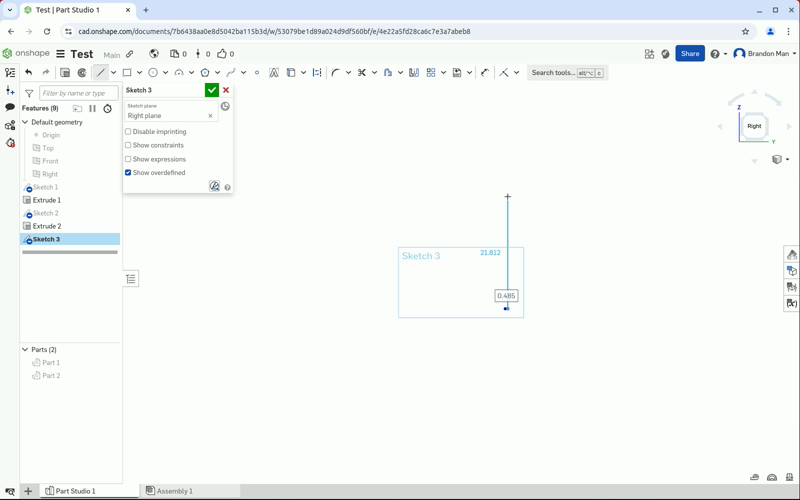
click(507, 196)
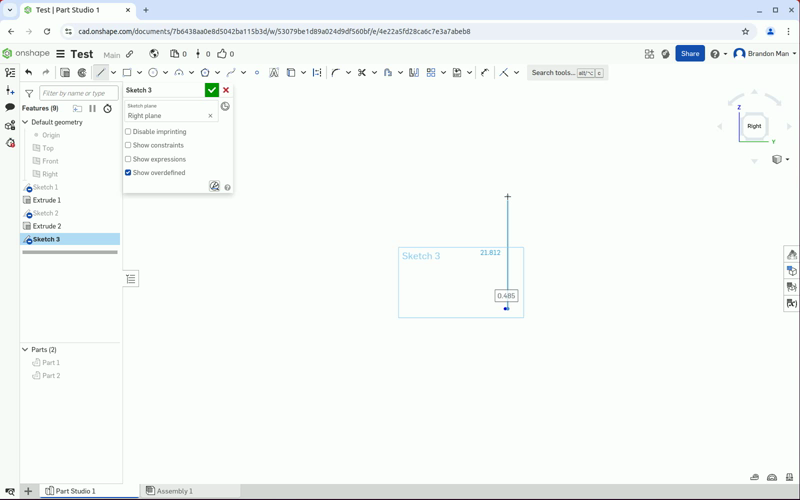
key_up(shift)
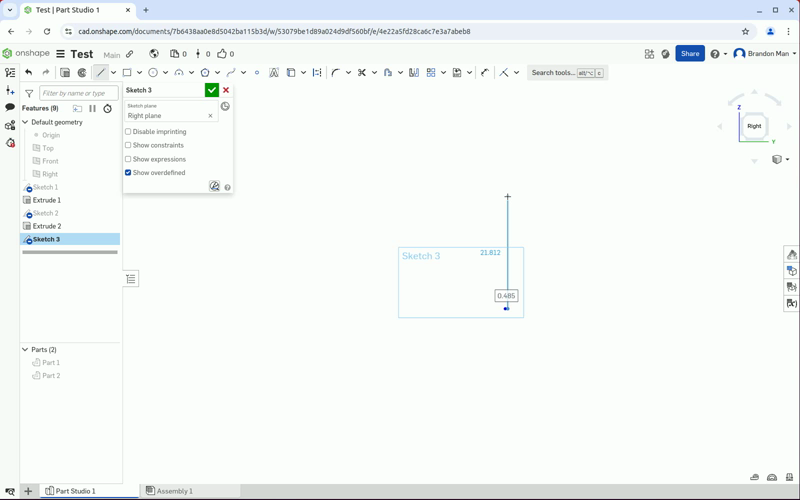
key_down(shift)
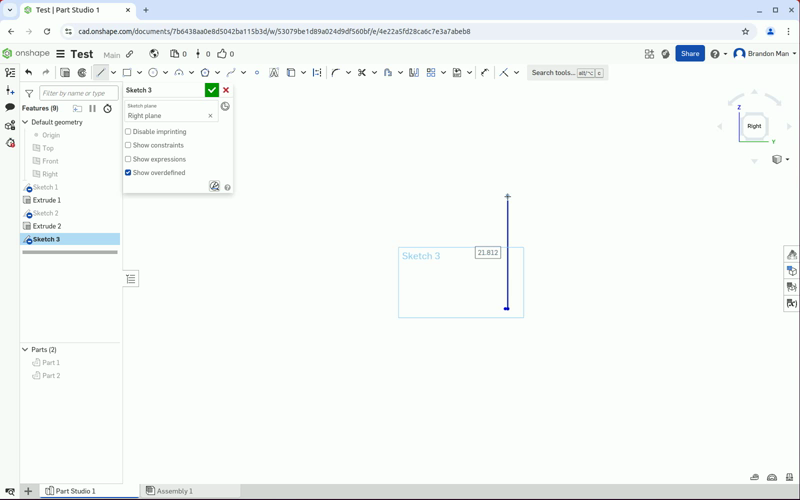
mouse_move(537, 196)
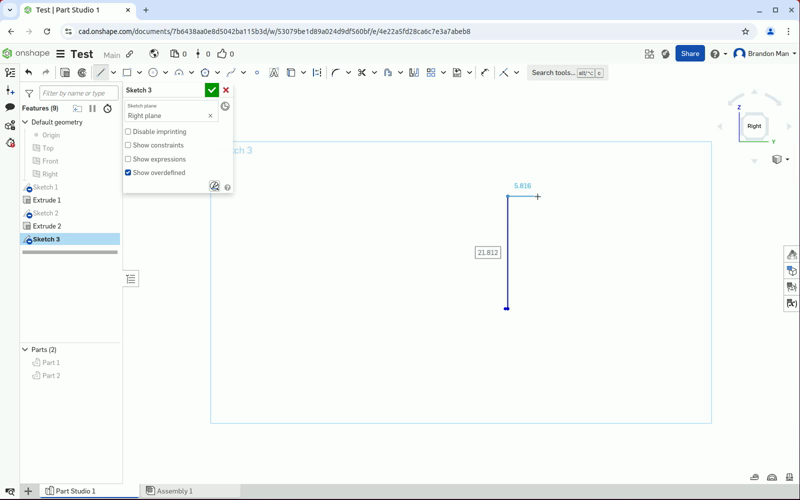
mouse_move(505, 196)
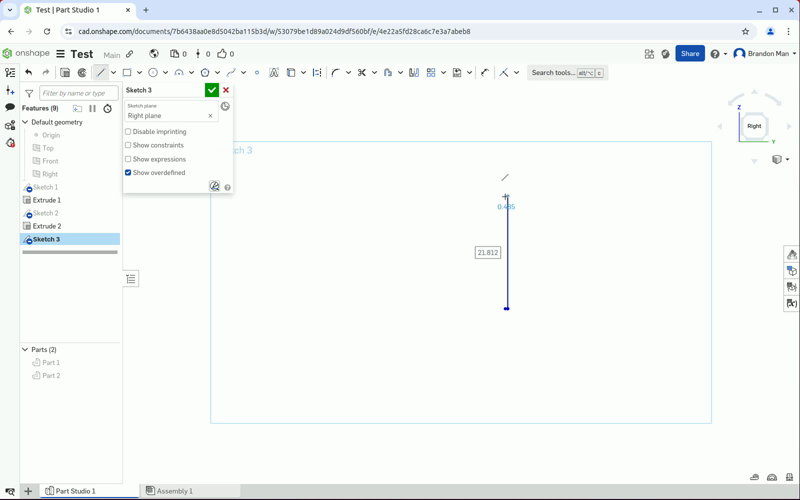
scroll(6)
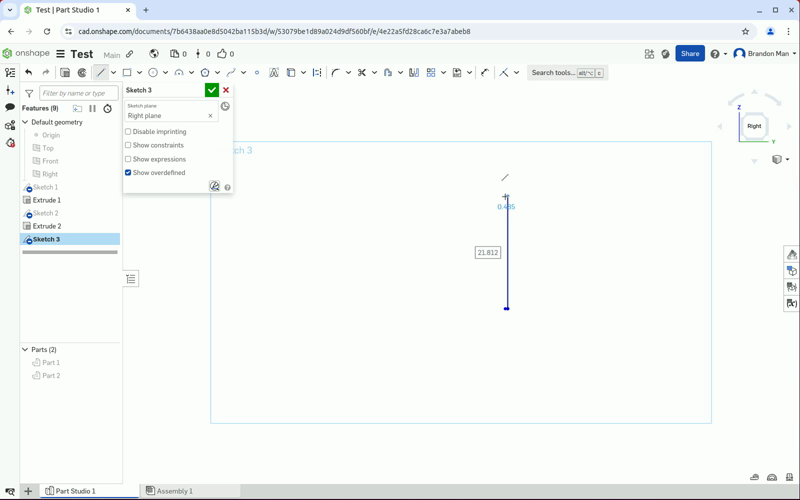
scroll(6)
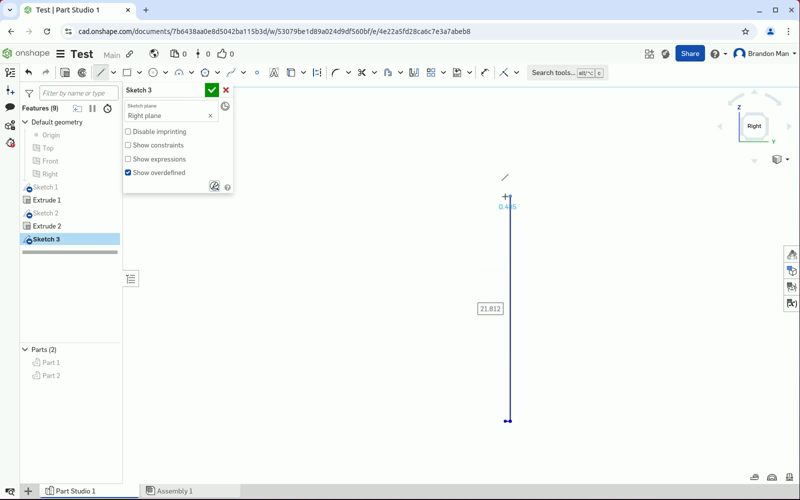
scroll(6)
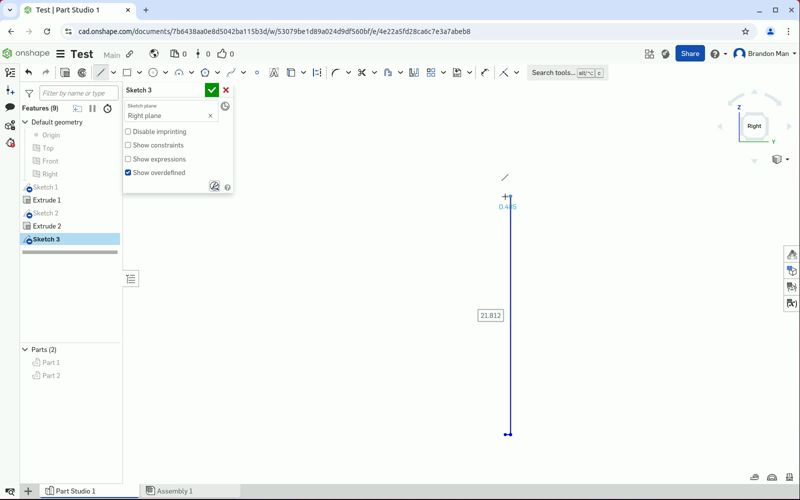
scroll(6)
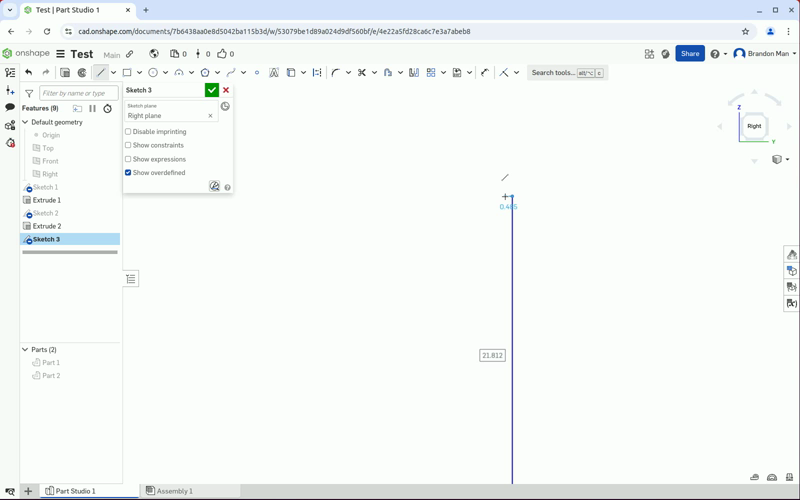
scroll(6)
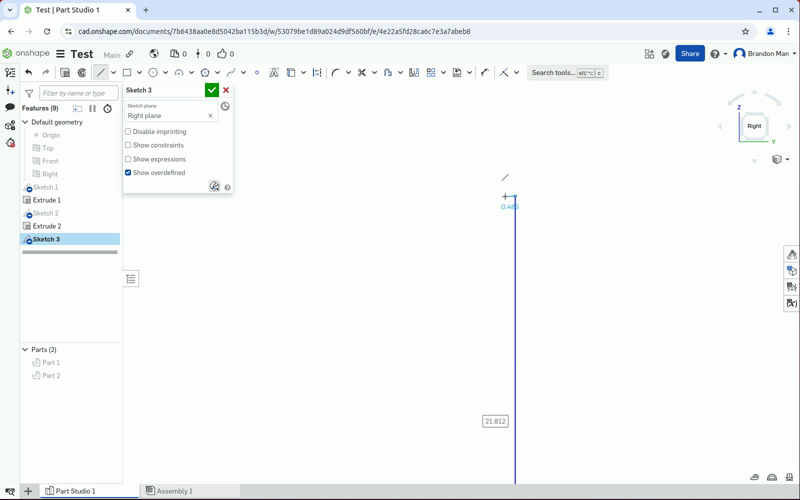
scroll(6)
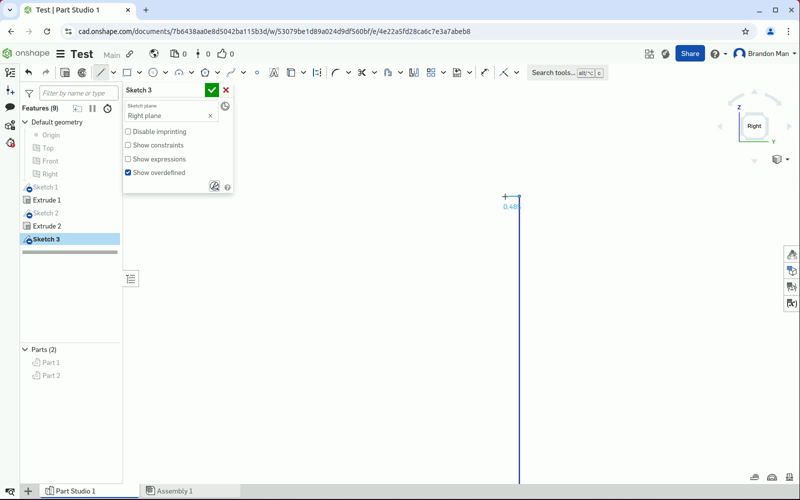
scroll(6)
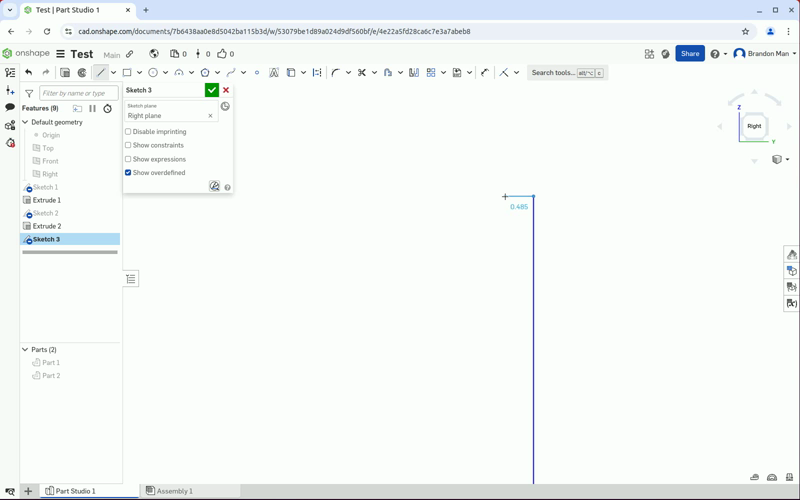
click(505, 196)
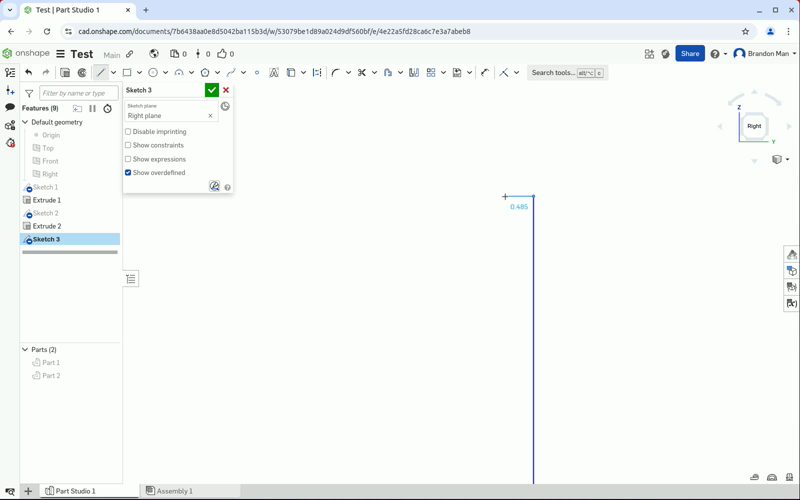
scroll(-6)
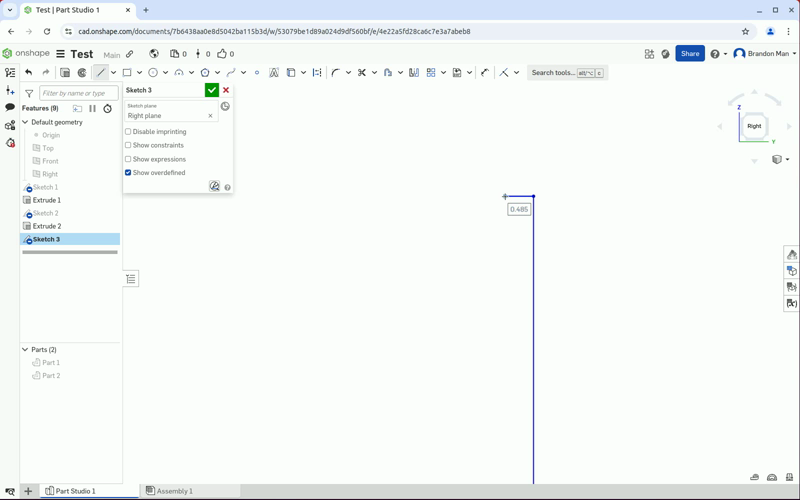
scroll(-6)
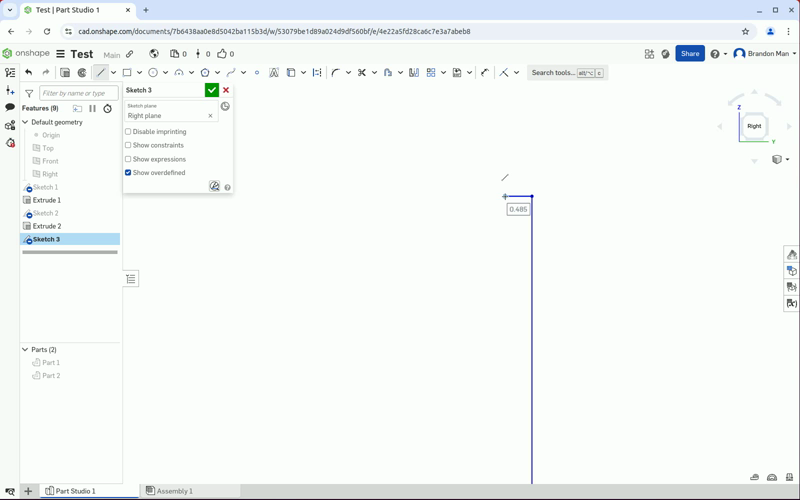
scroll(-6)
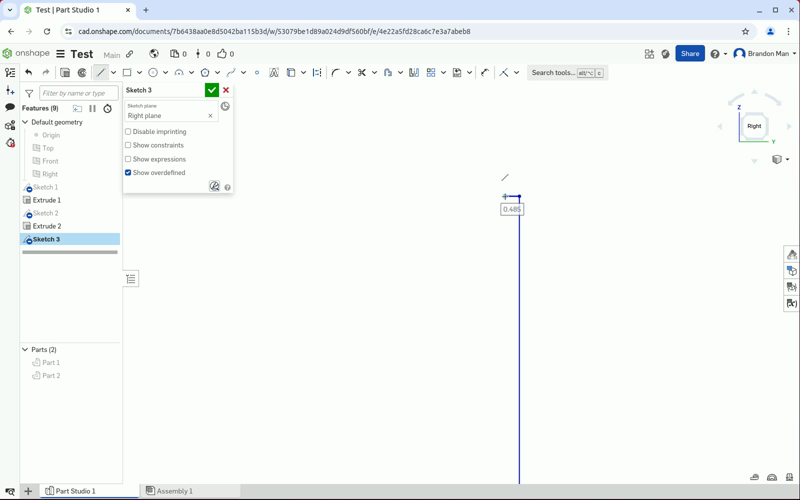
scroll(-6)
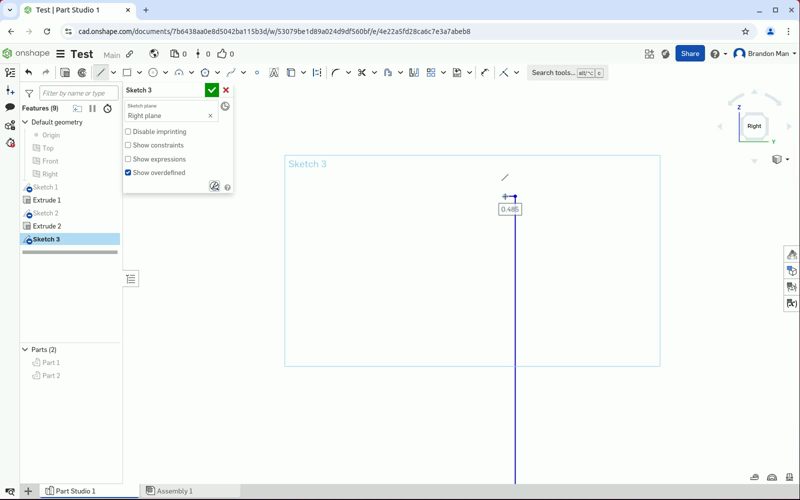
scroll(-6)
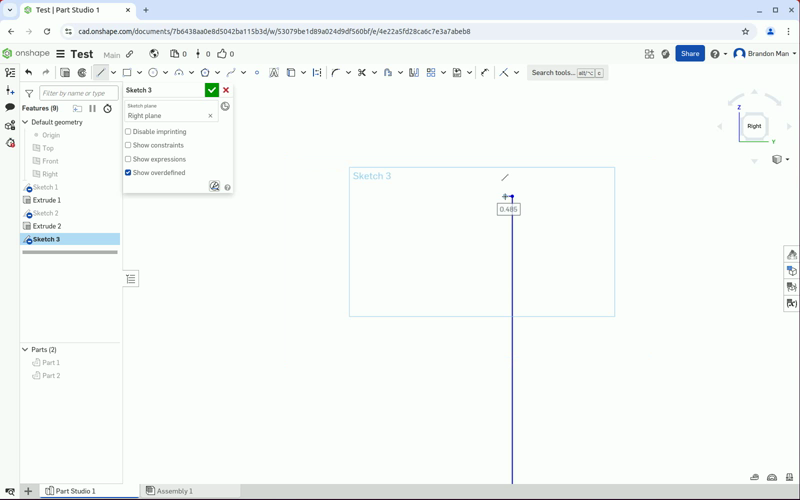
scroll(-6)
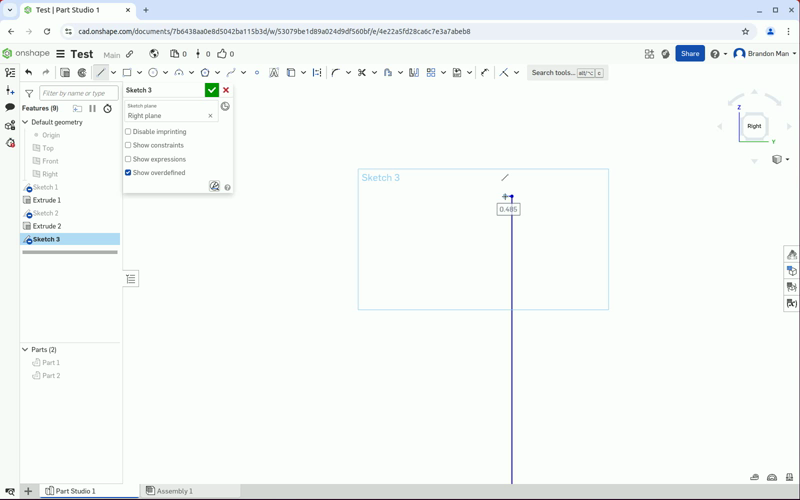
scroll(-6)
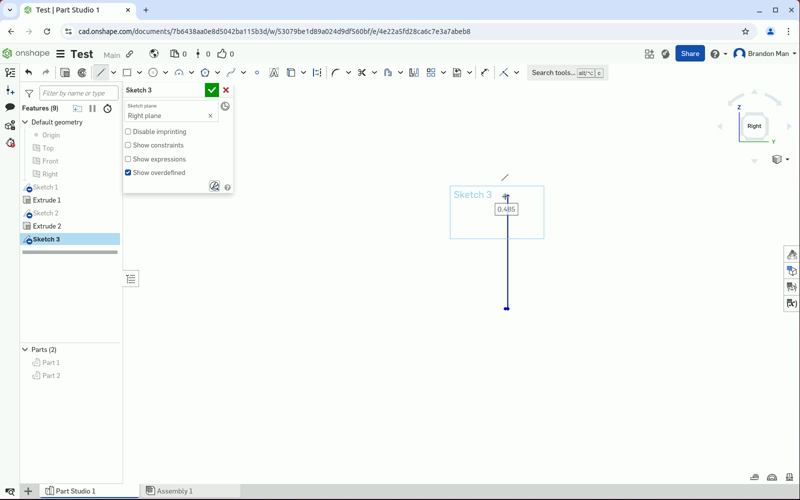
key_up(shift)
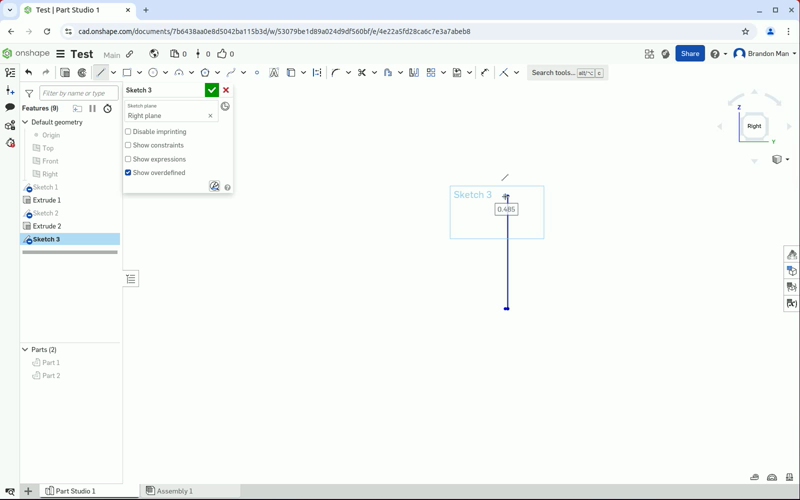
key_down(shift)
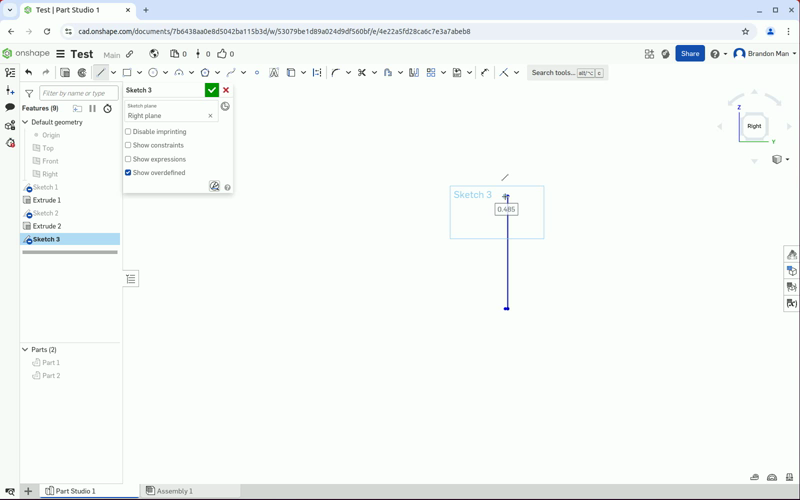
mouse_move(505, 308)
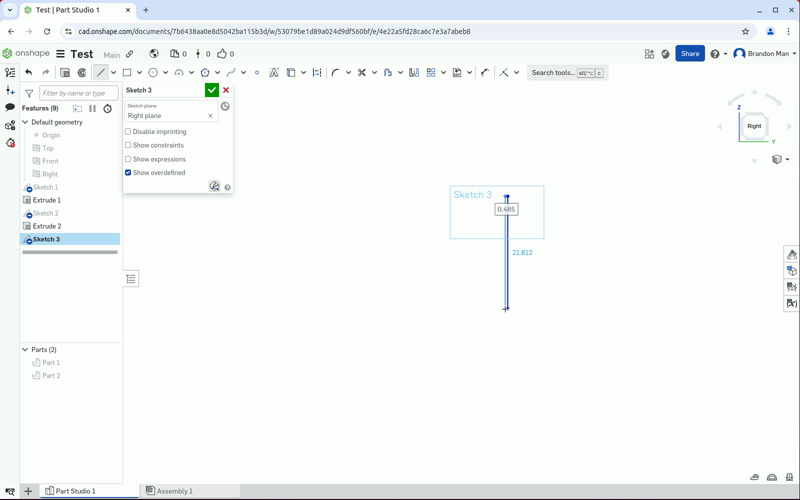
scroll(6)
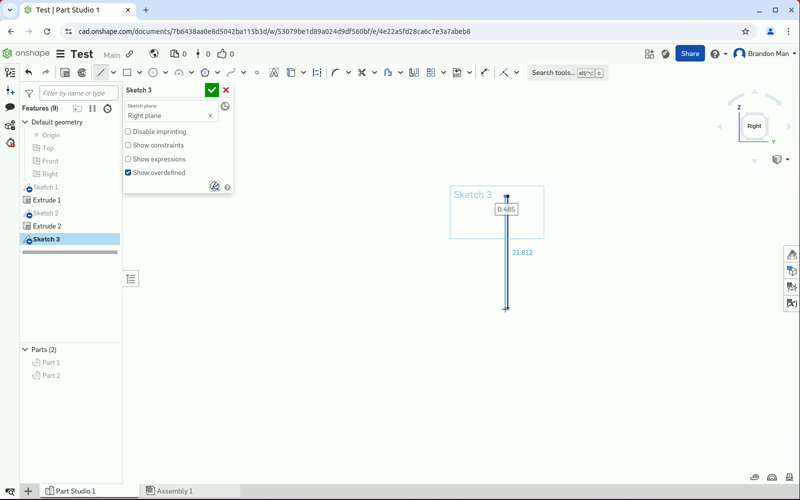
scroll(6)
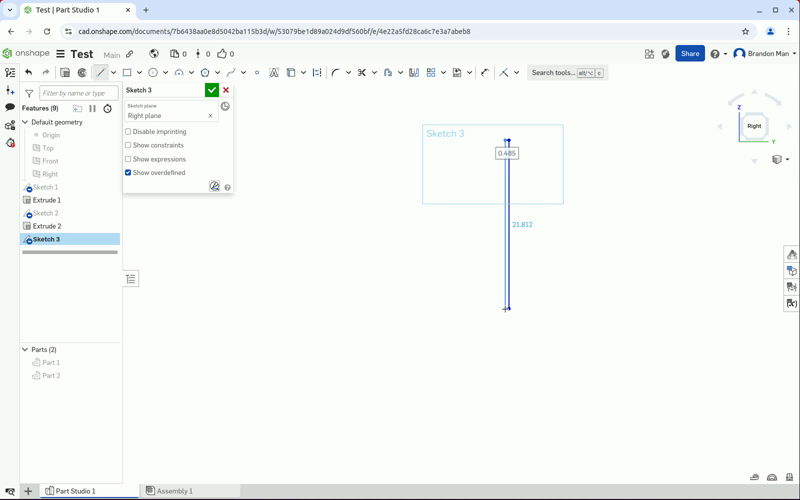
scroll(6)
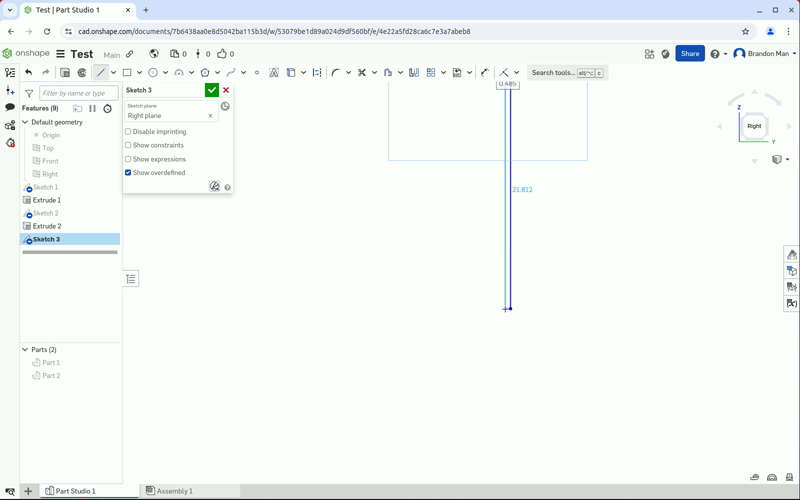
scroll(6)
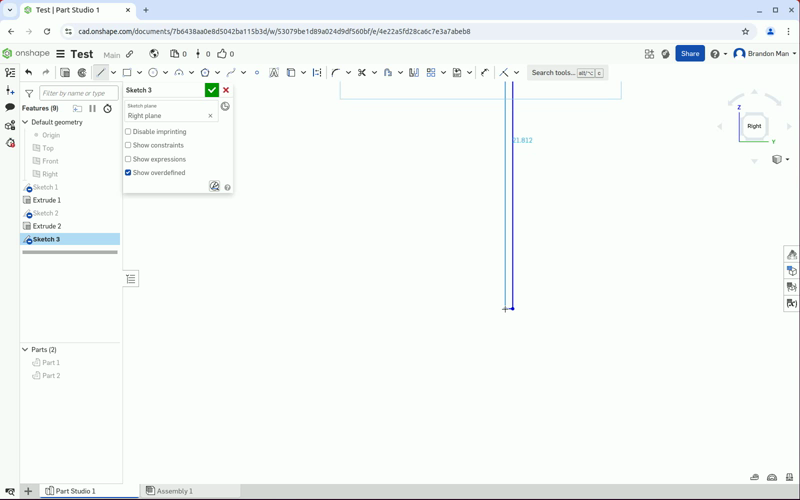
scroll(6)
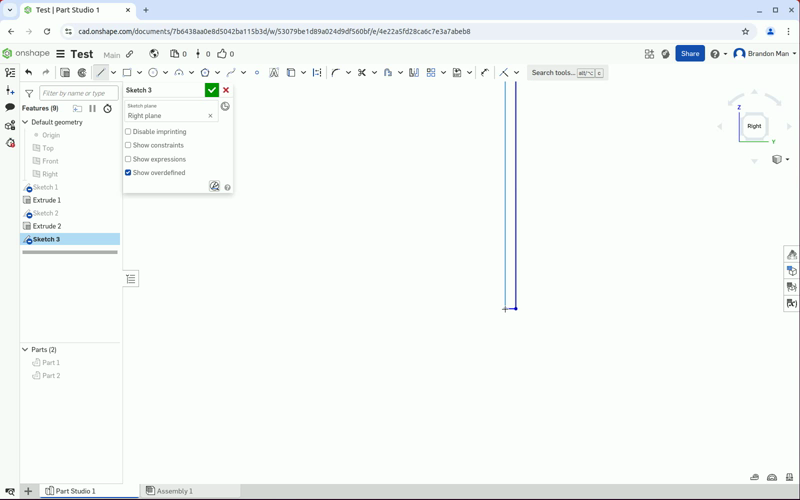
scroll(6)
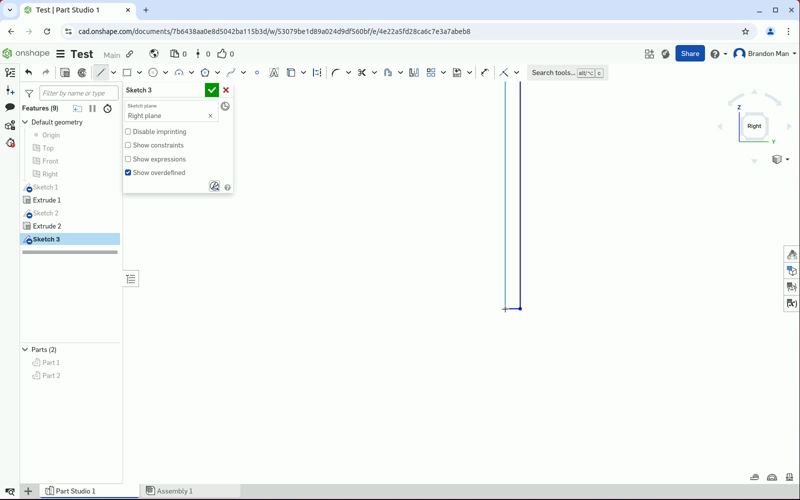
scroll(6)
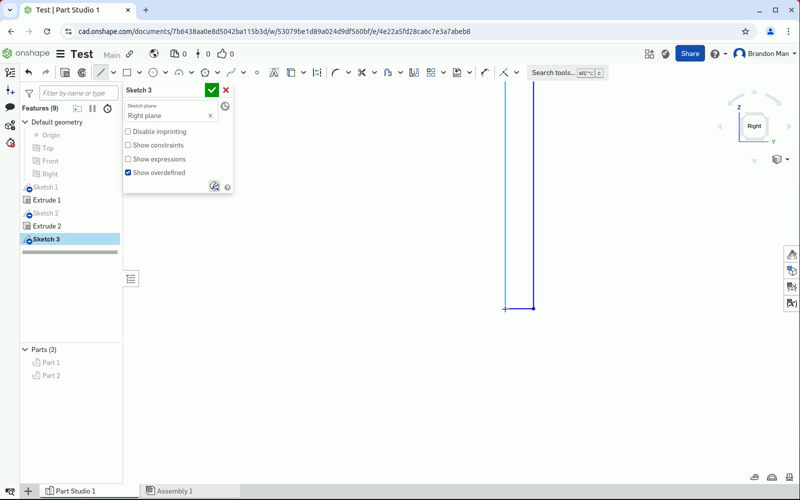
key_up(shift)
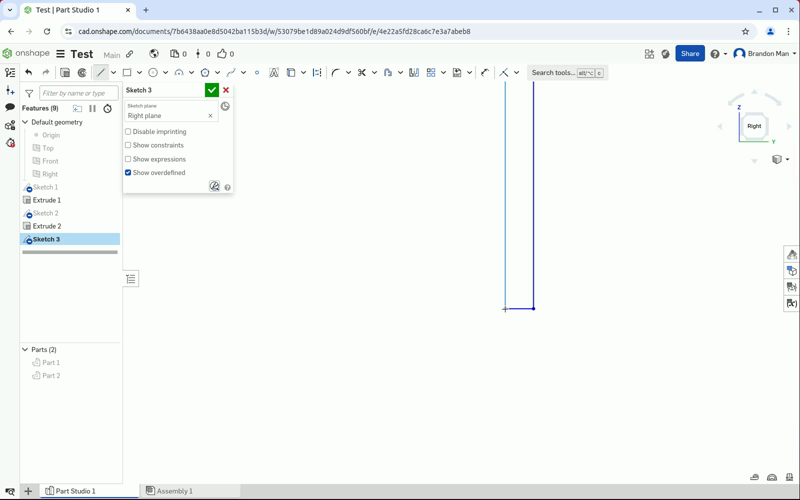
click(505, 308)
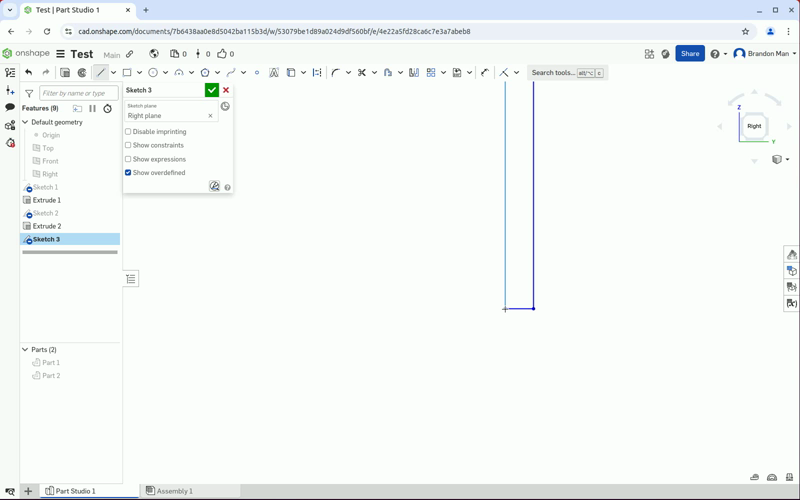
scroll(-6)
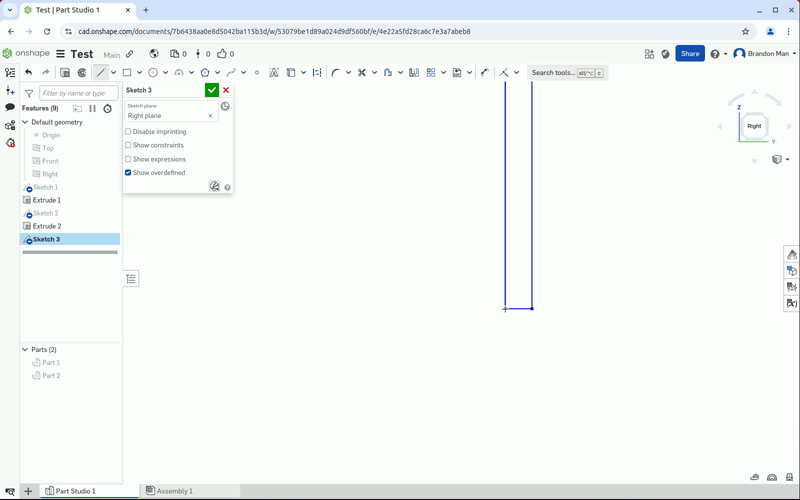
scroll(-6)
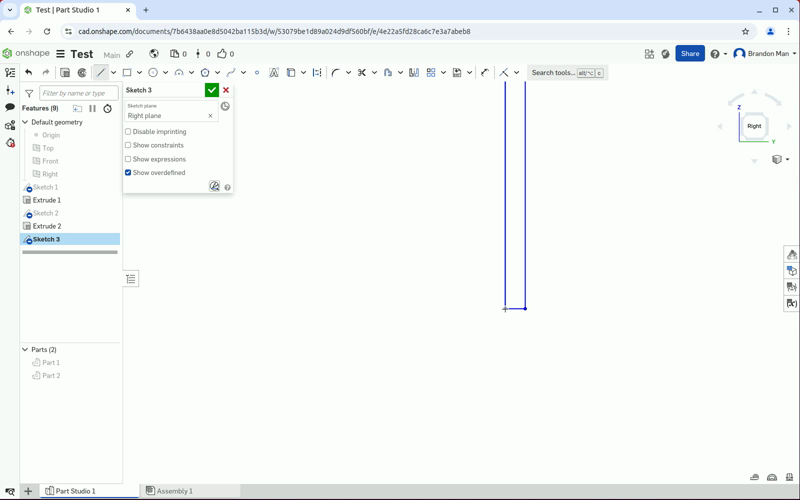
scroll(-6)
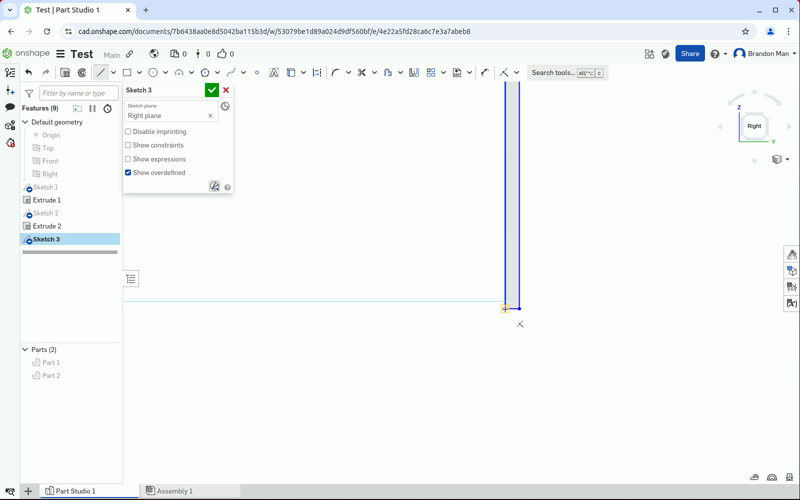
scroll(-6)
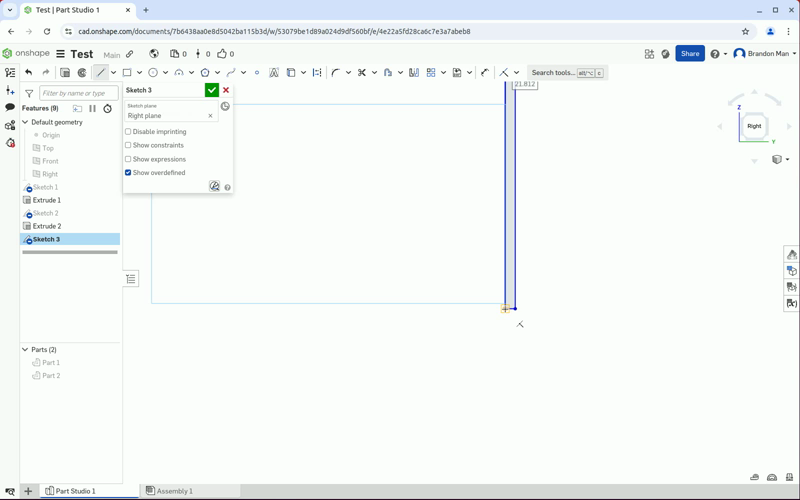
scroll(-6)
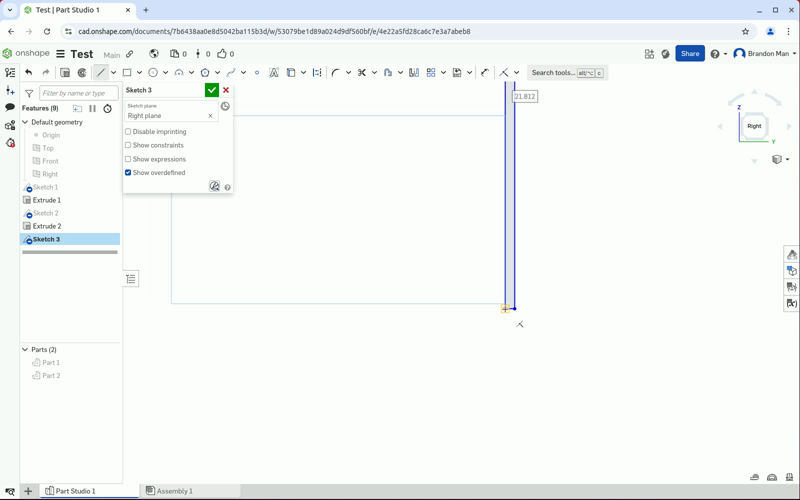
scroll(-6)
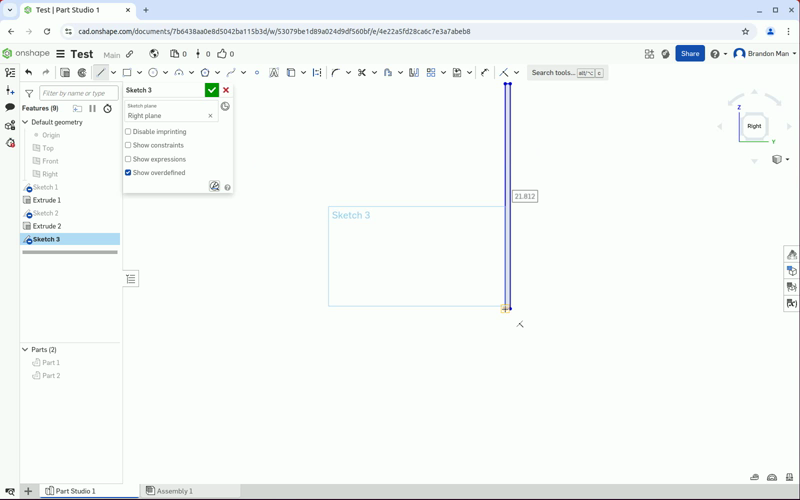
scroll(-6)
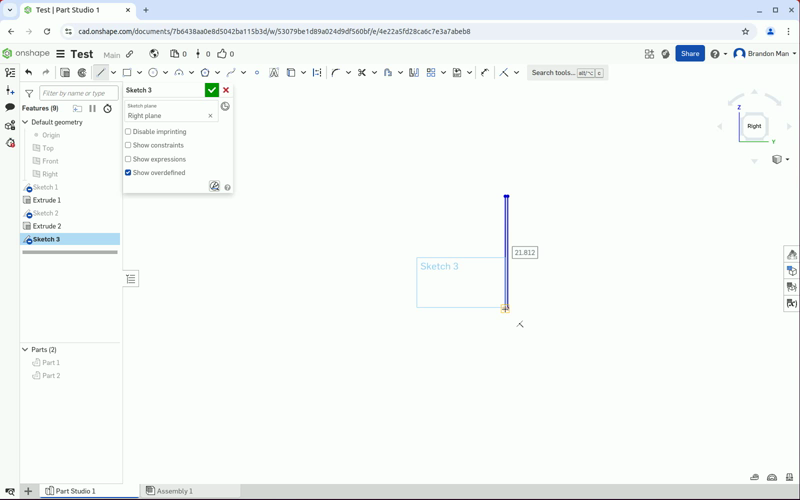
key(esc)
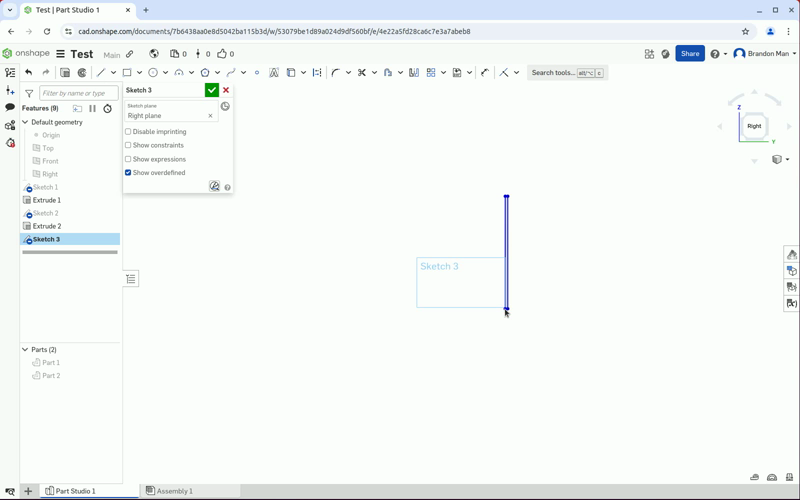
mouse_move(506, 299)
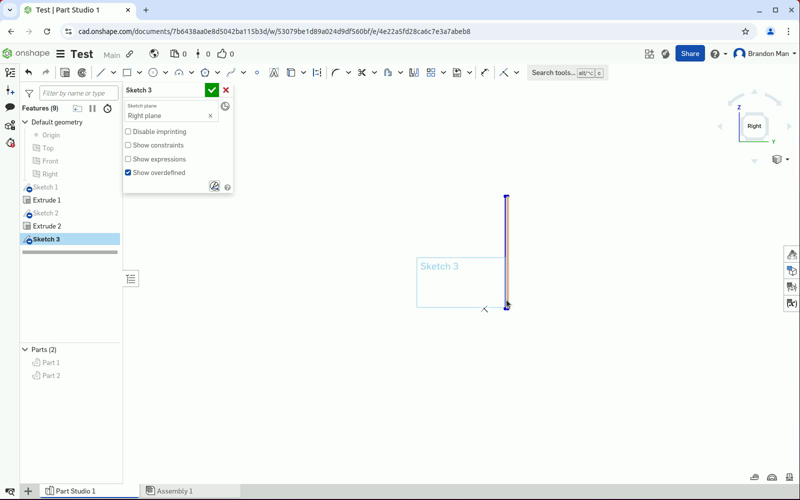
scroll(6)
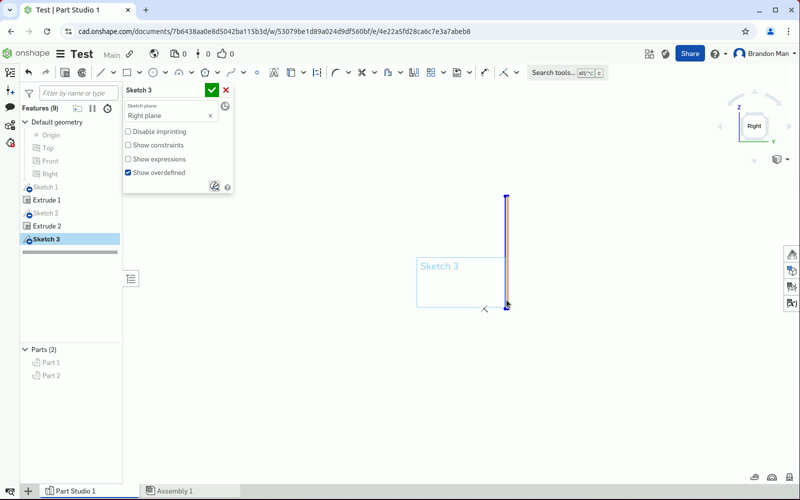
scroll(6)
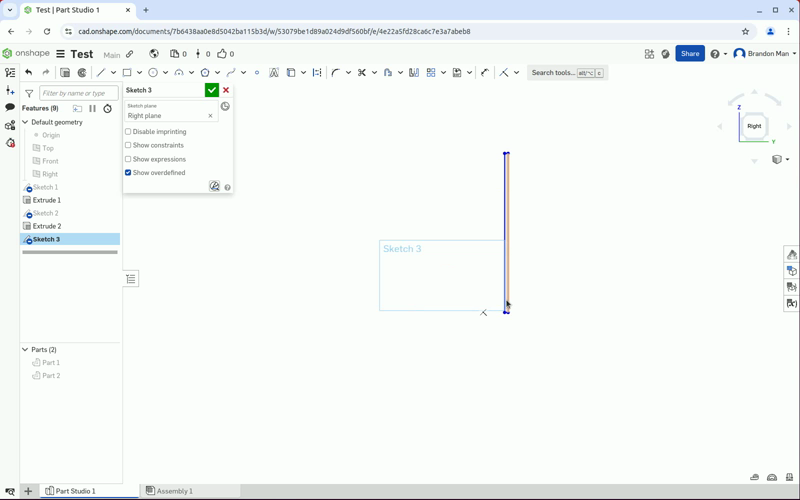
scroll(6)
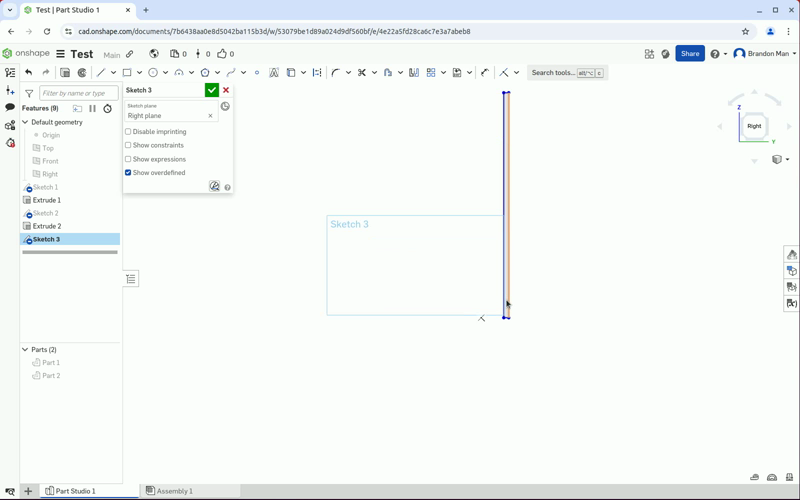
scroll(6)
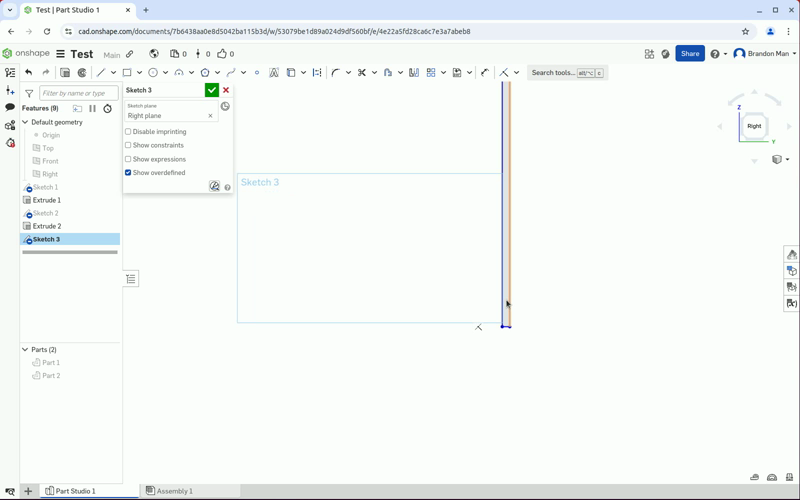
scroll(6)
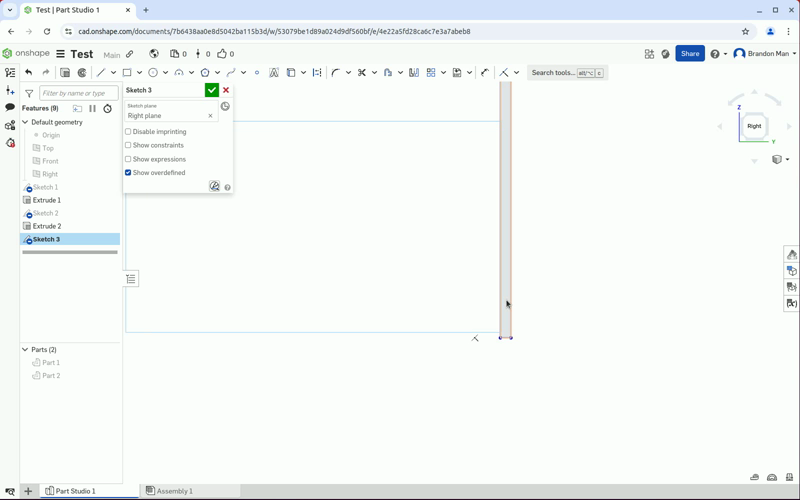
scroll(6)
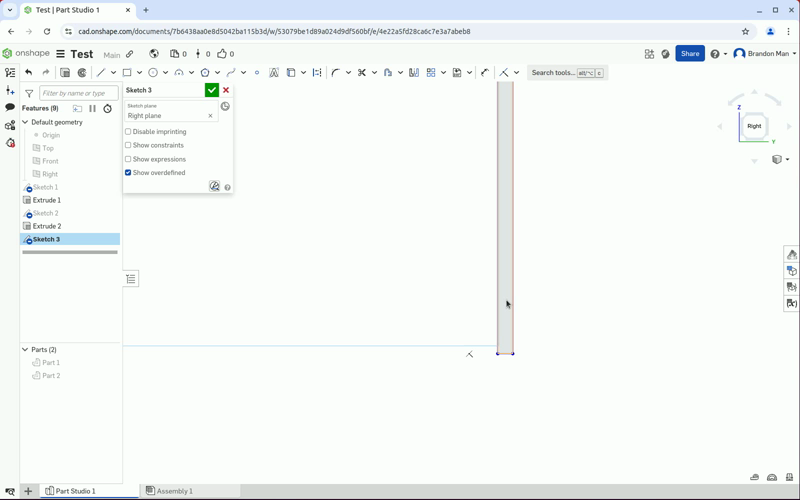
scroll(6)
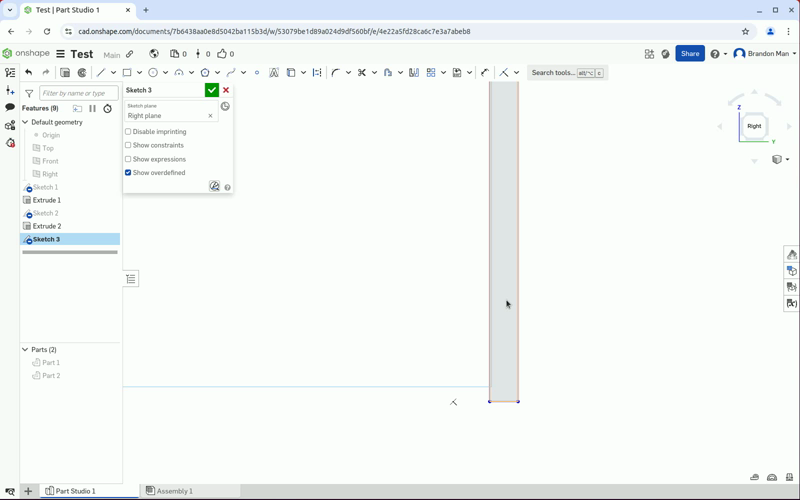
click(506, 299)
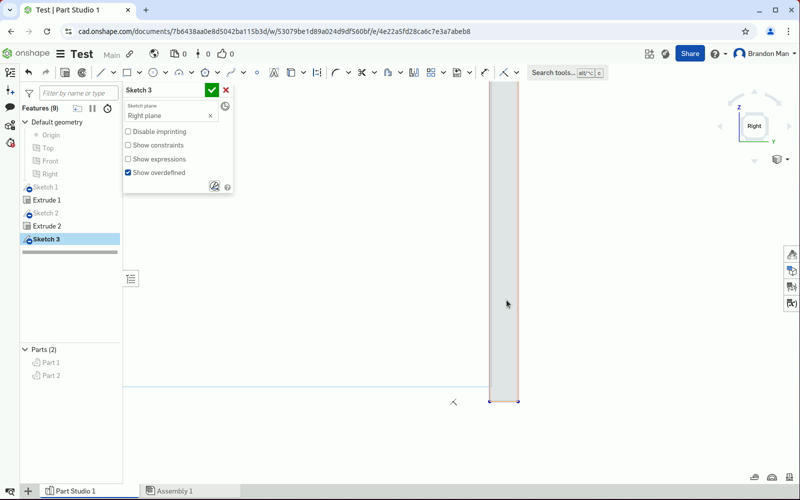
scroll(-6)
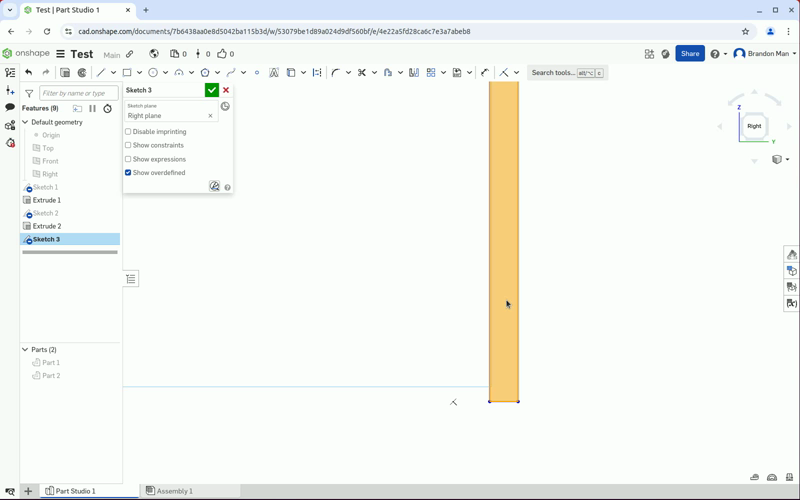
scroll(-6)
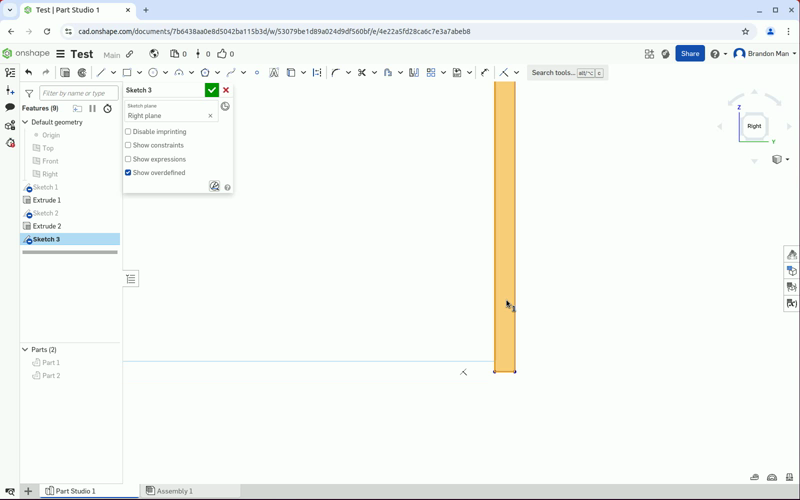
scroll(-6)
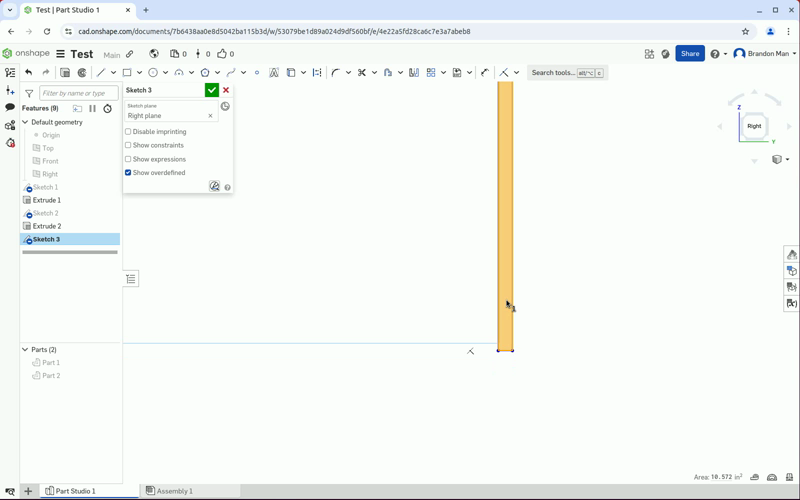
scroll(-6)
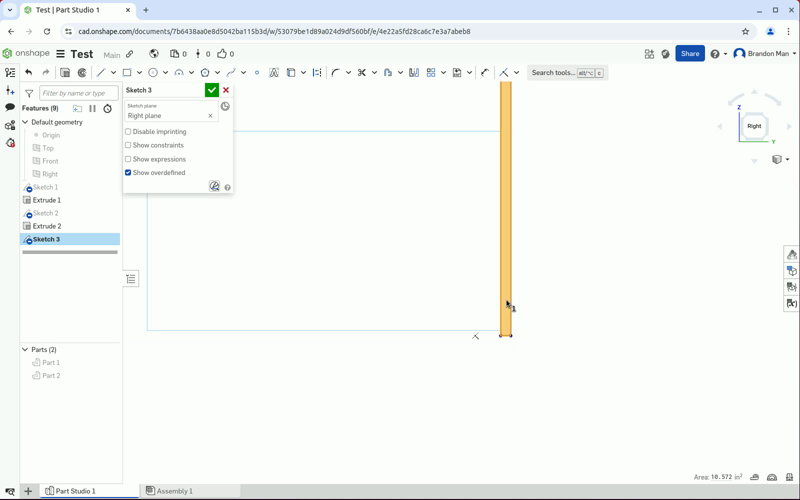
scroll(-6)
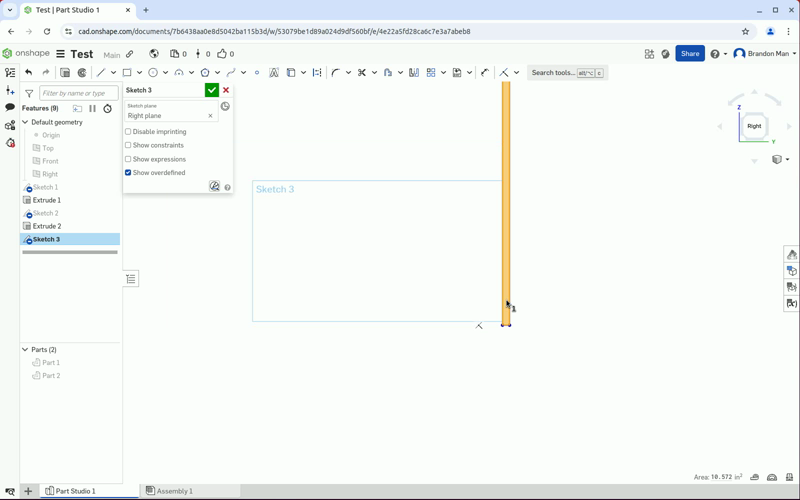
scroll(-6)
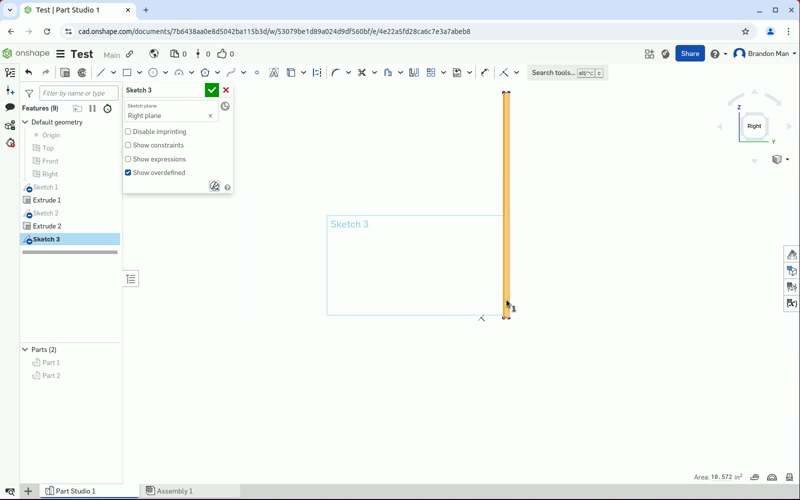
scroll(-6)
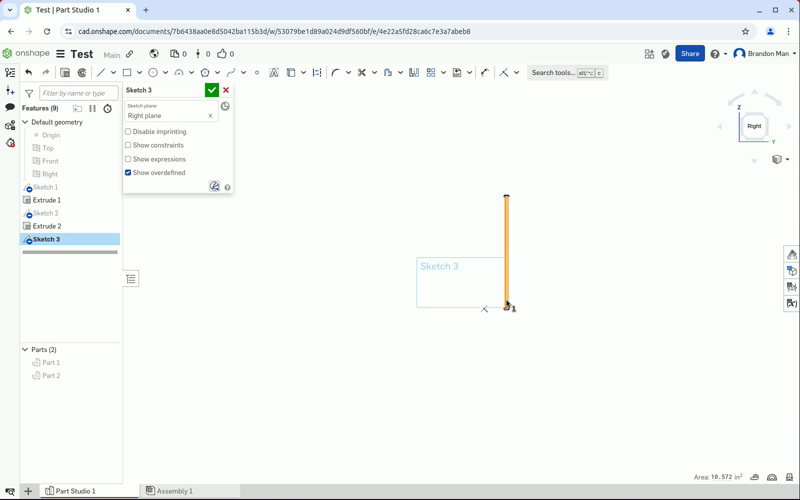
mouse_move(73, 352)
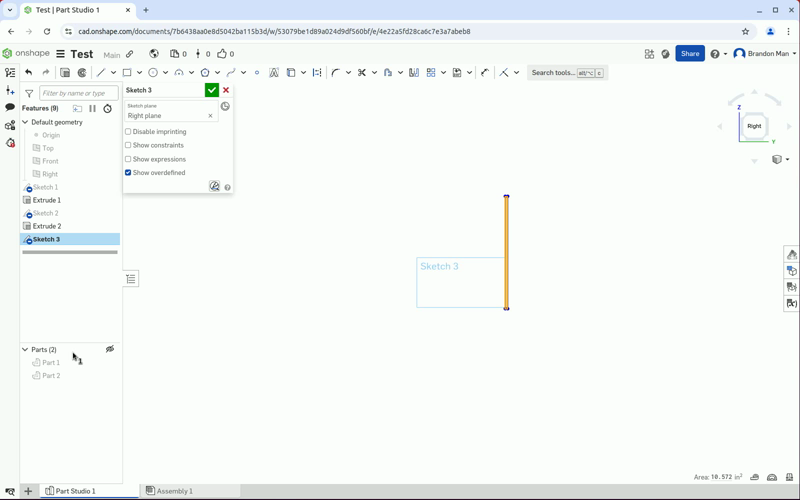
key(shift+y)
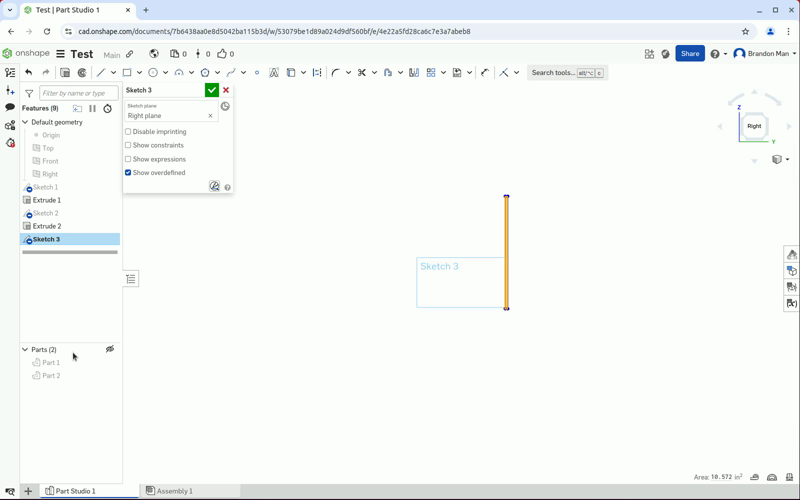
key(shift+e)
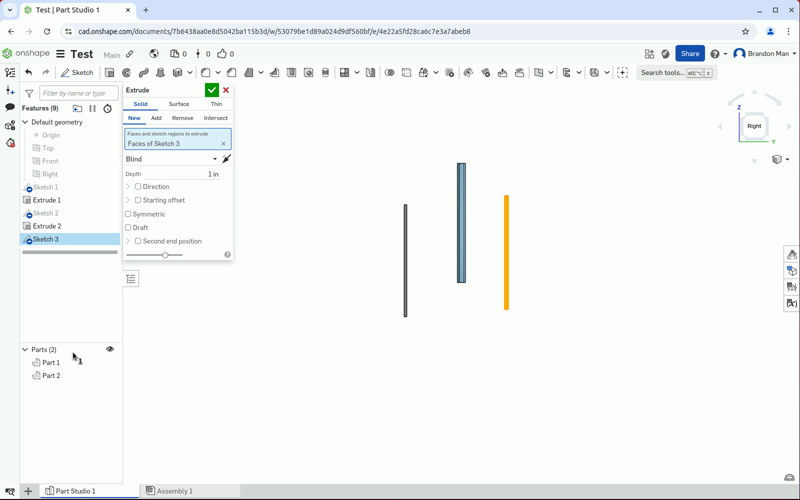
mouse_move(143, 106)
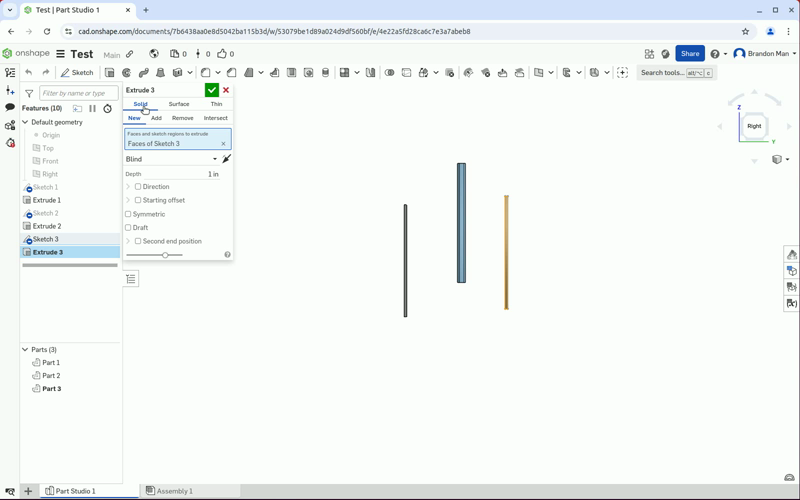
click(143, 106)
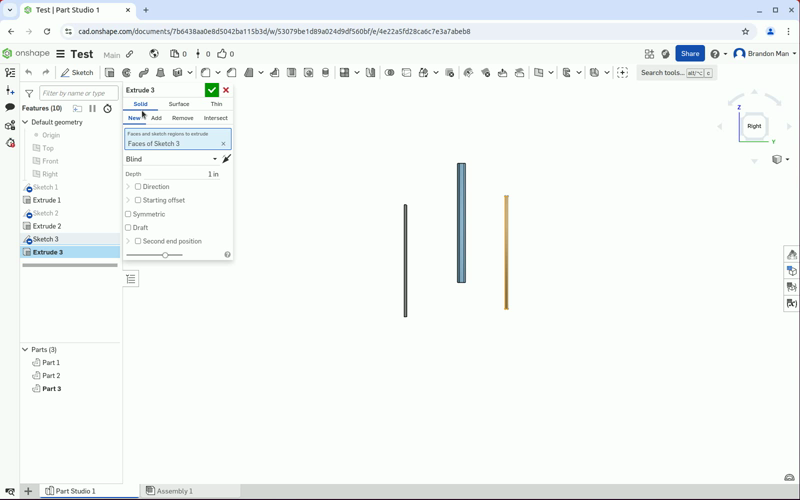
mouse_move(137, 120)
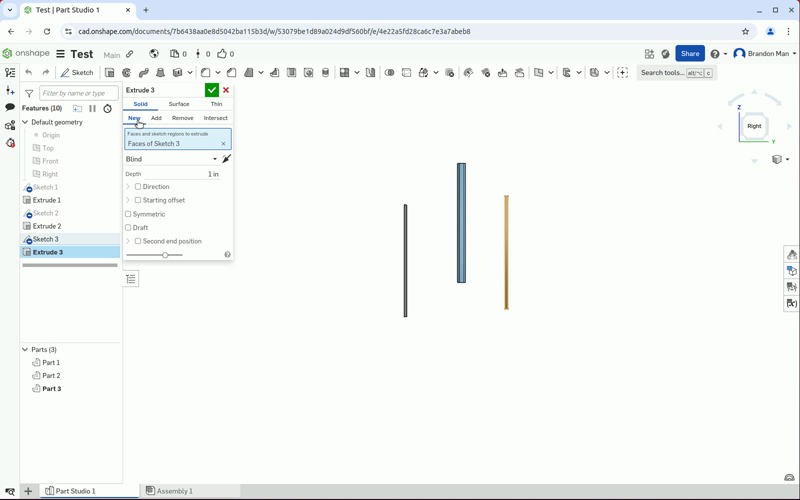
click(137, 120)
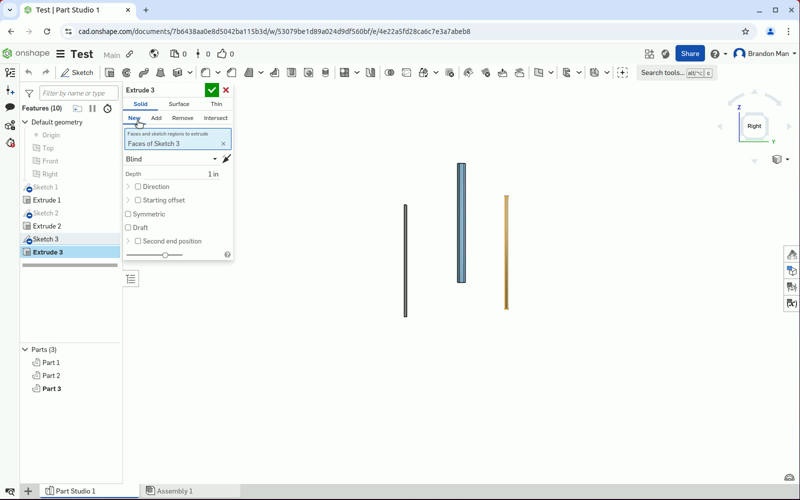
key(tab, 4)
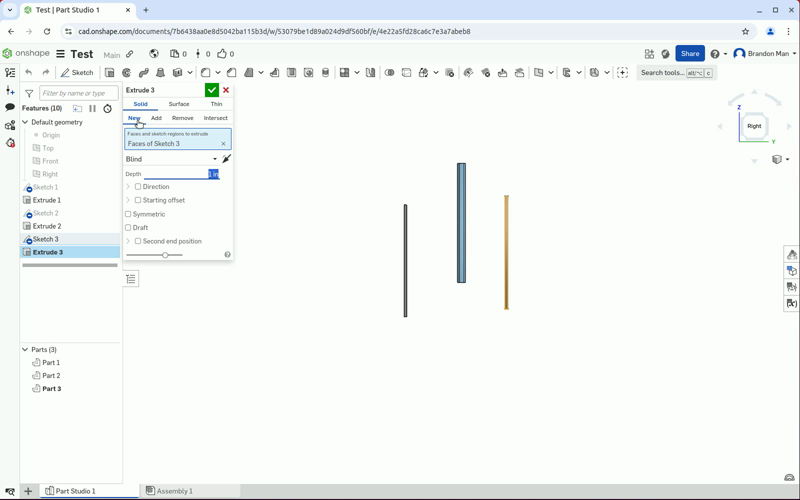
text(-0.241)
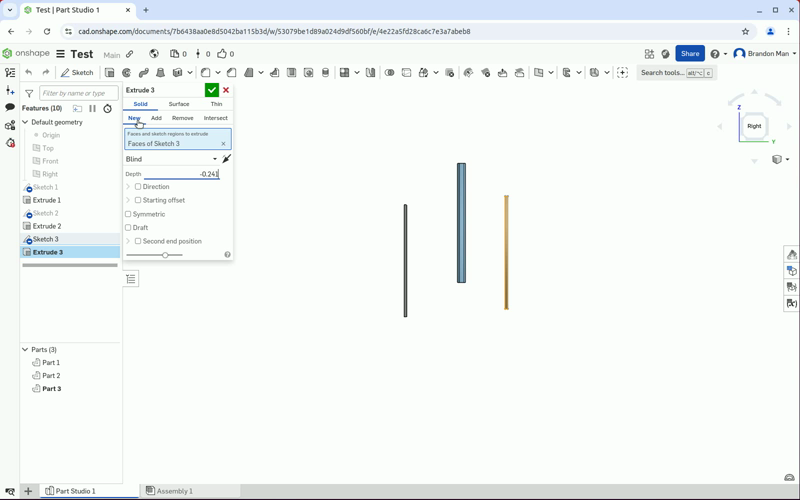
key(enter)
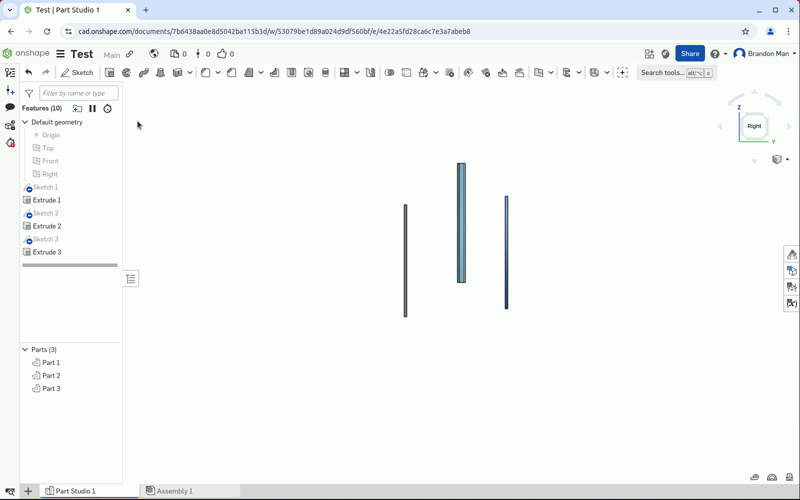
key(shift+h)
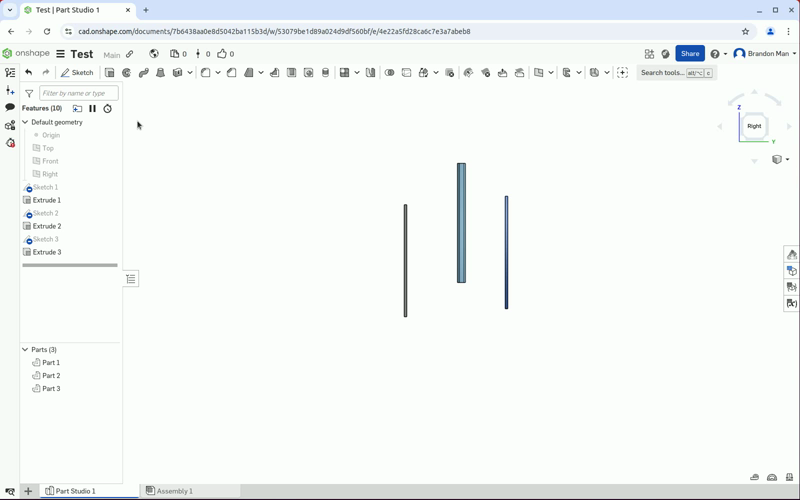
key(shift+h)
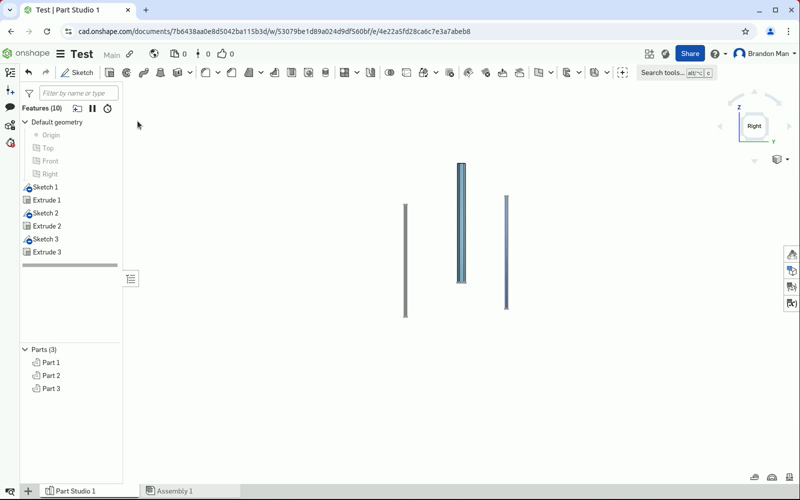
key(shift+7)
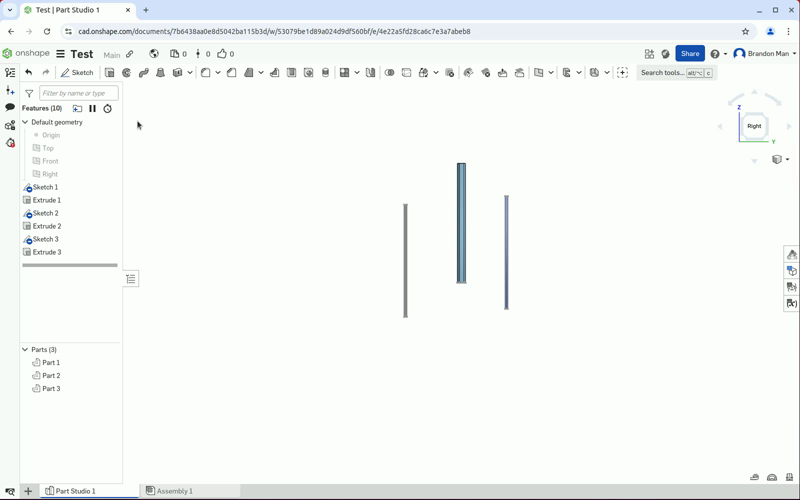
key(right, 2)
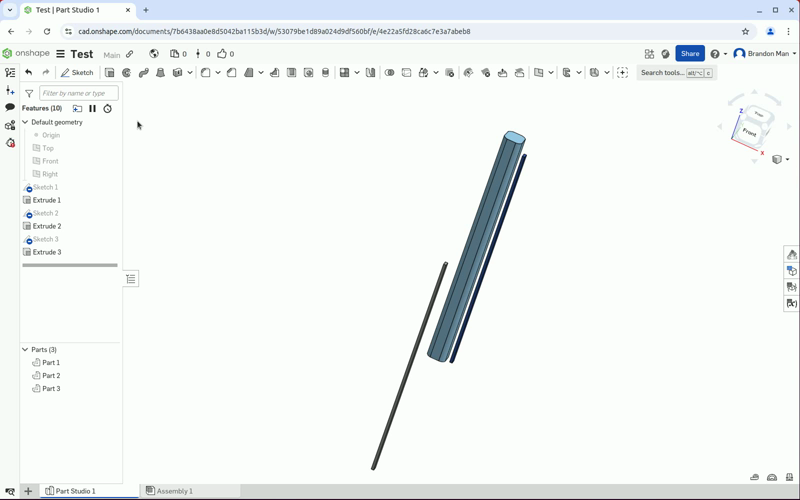
key(down, 2)
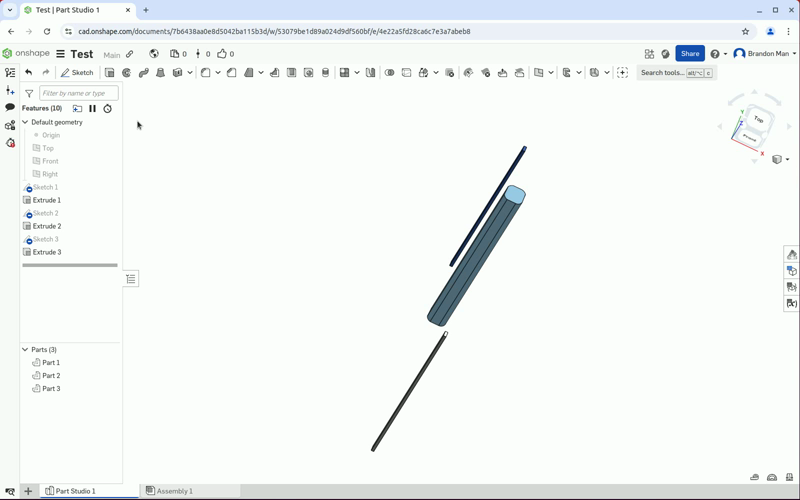
key(up, 2)
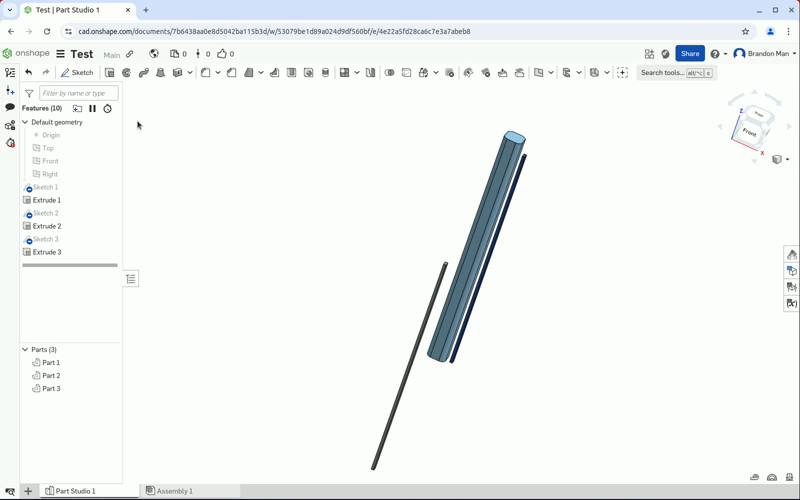
key(left, 2)
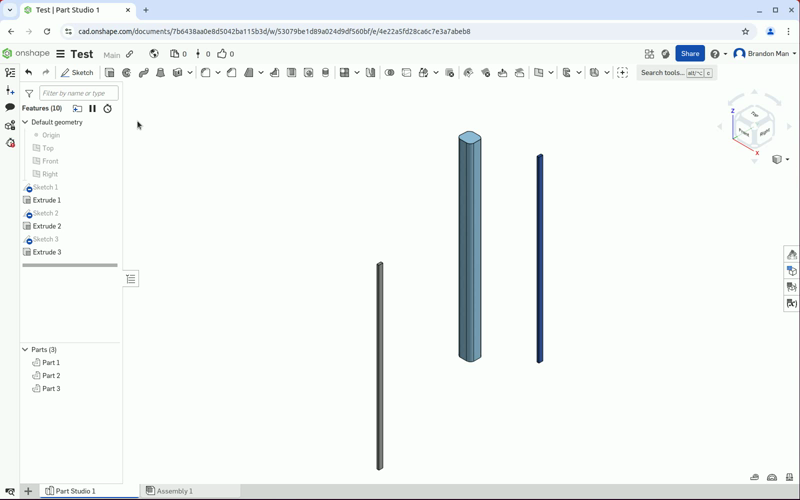
mouse_move(73, 189)
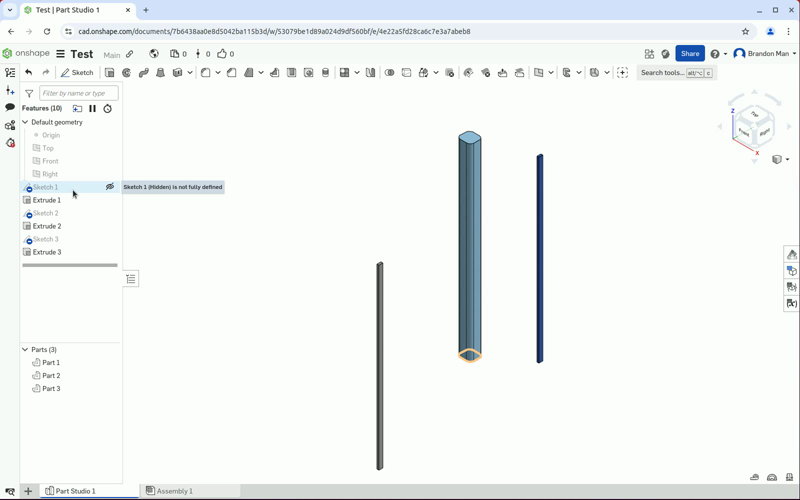
click(73, 189)